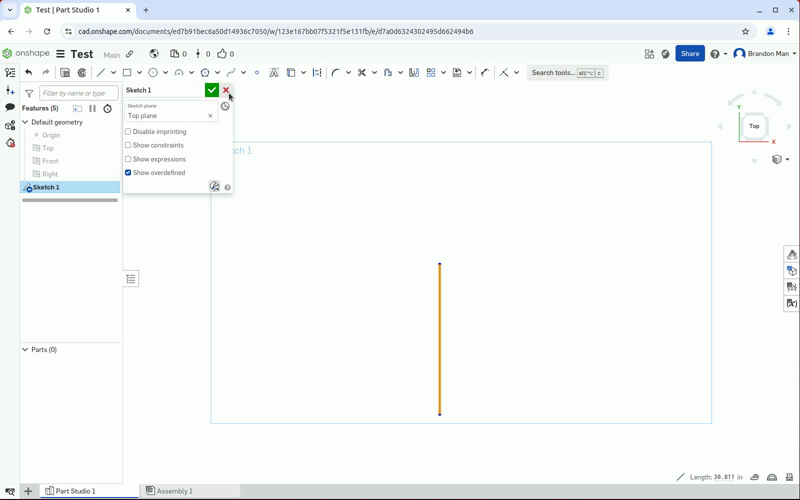
key(shift+h)
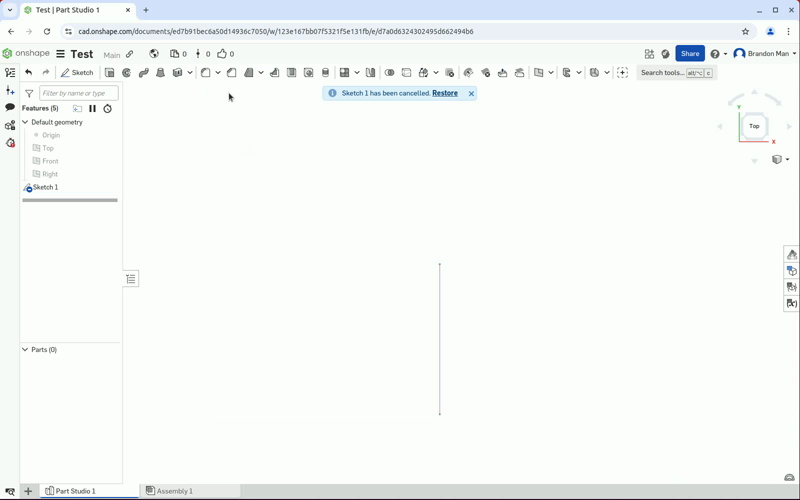
key(shift+s)
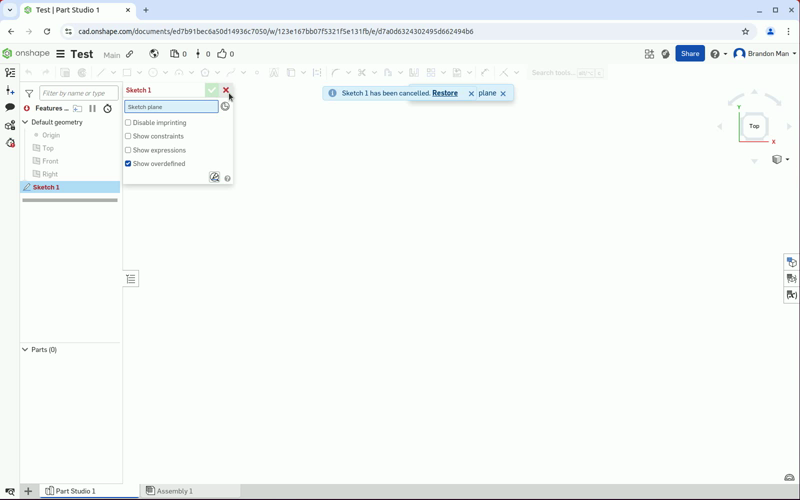
mouse_move(73, 150)
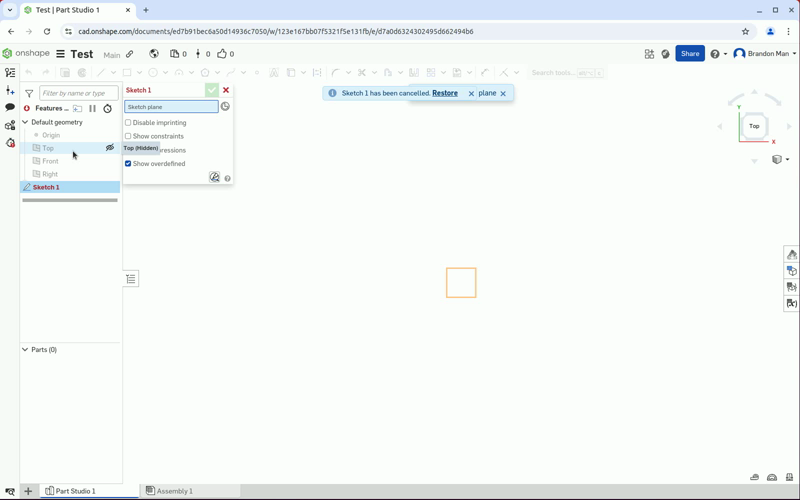
click(73, 150)
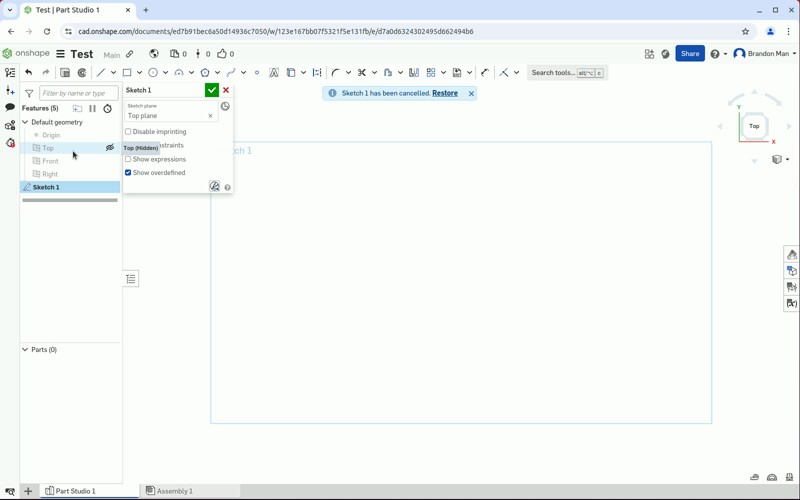
mouse_move(73, 352)
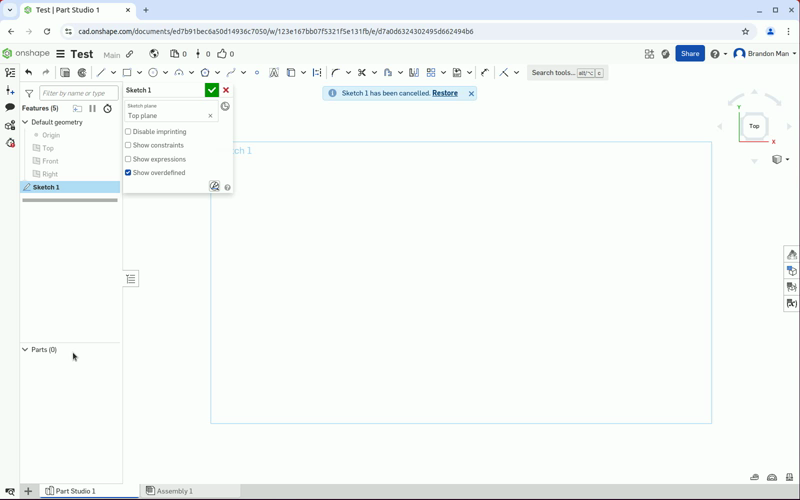
key(y)
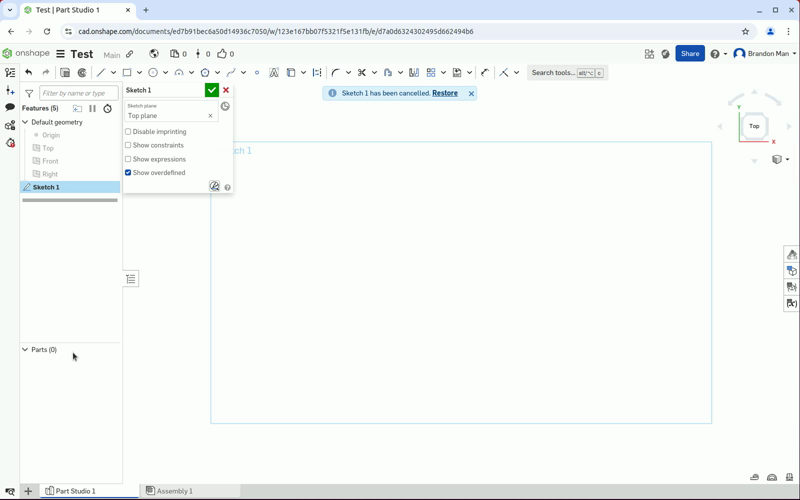
key(l)
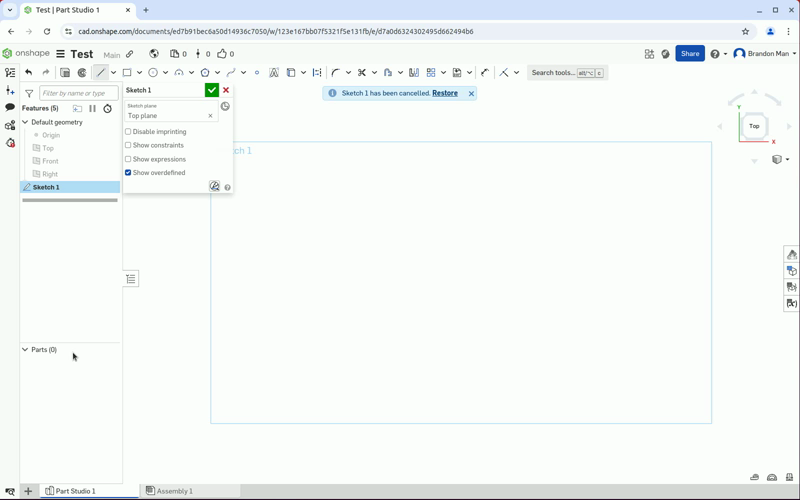
key_down(shift)
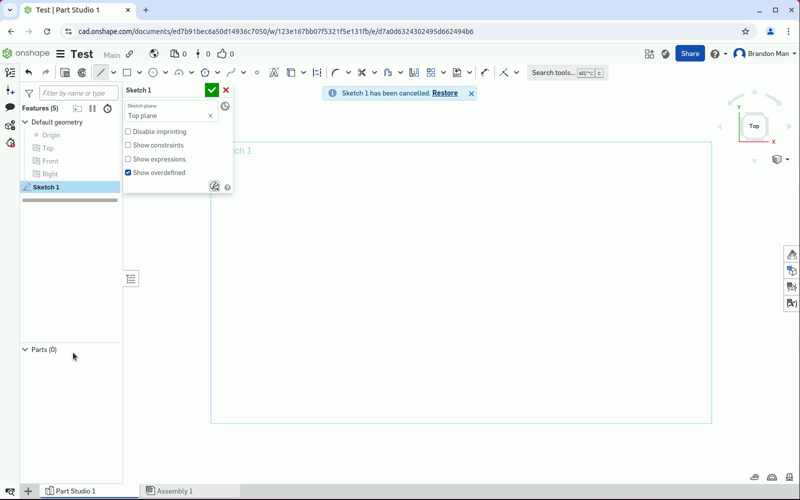
mouse_move(380, 337)
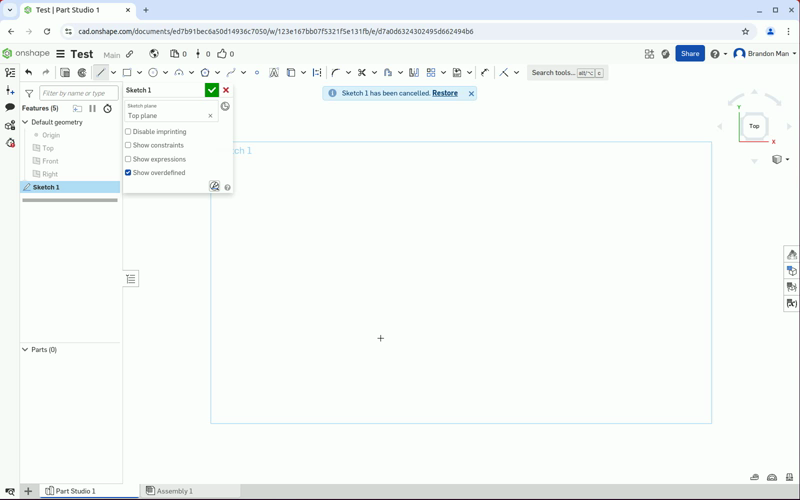
click(380, 337)
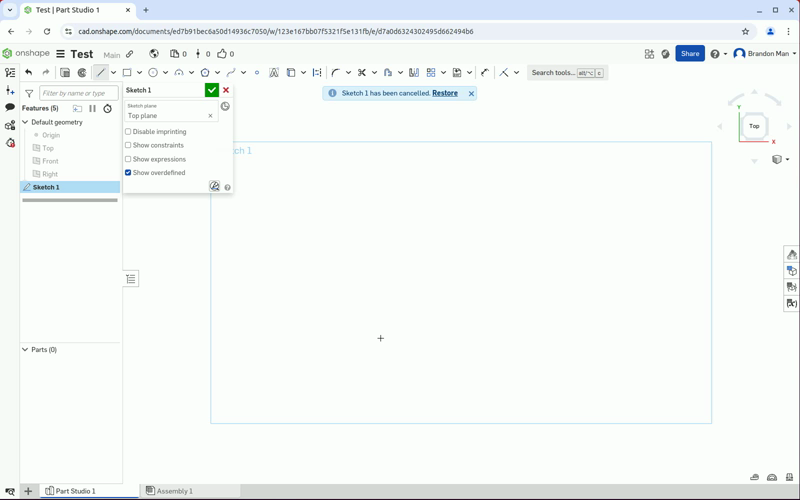
key_up(shift)
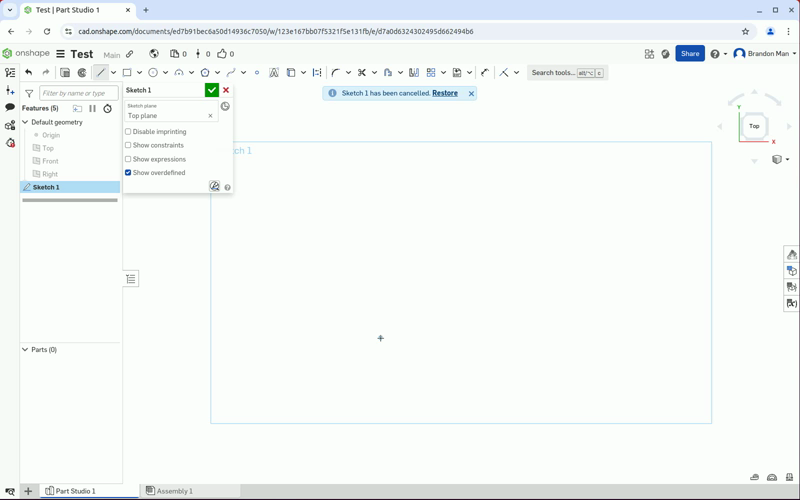
key_down(shift)
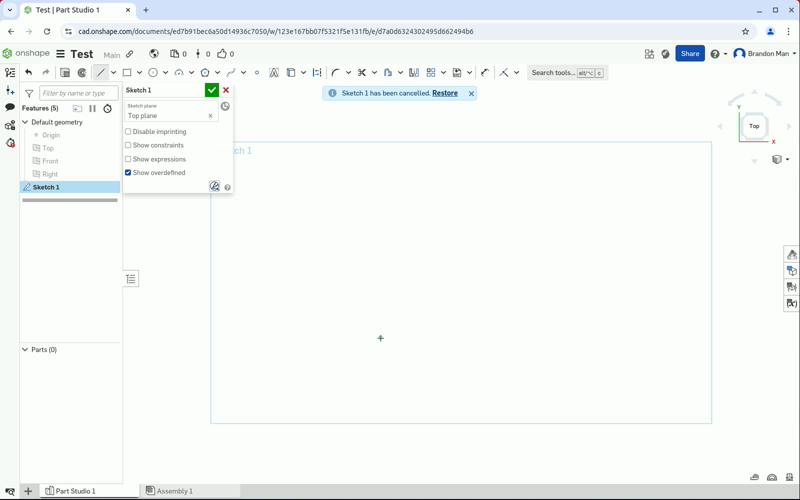
mouse_move(545, 337)
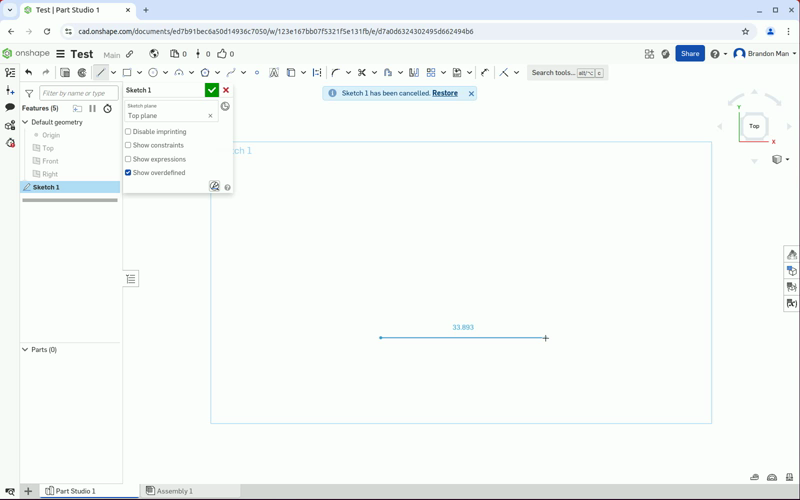
click(545, 337)
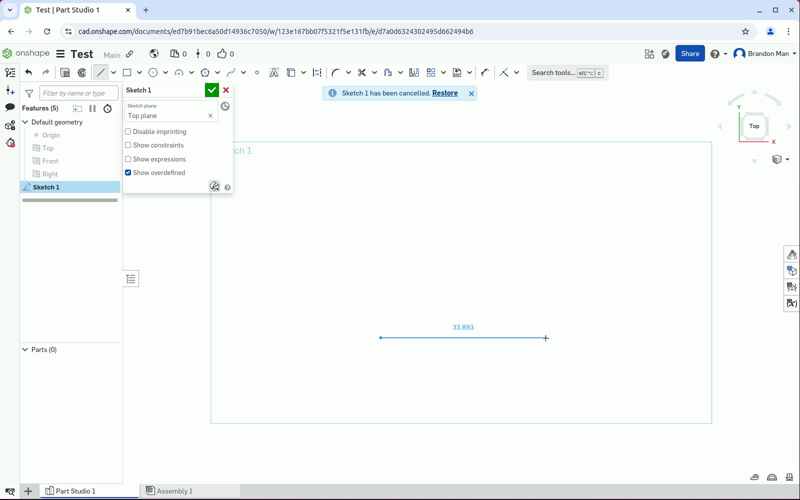
key_up(shift)
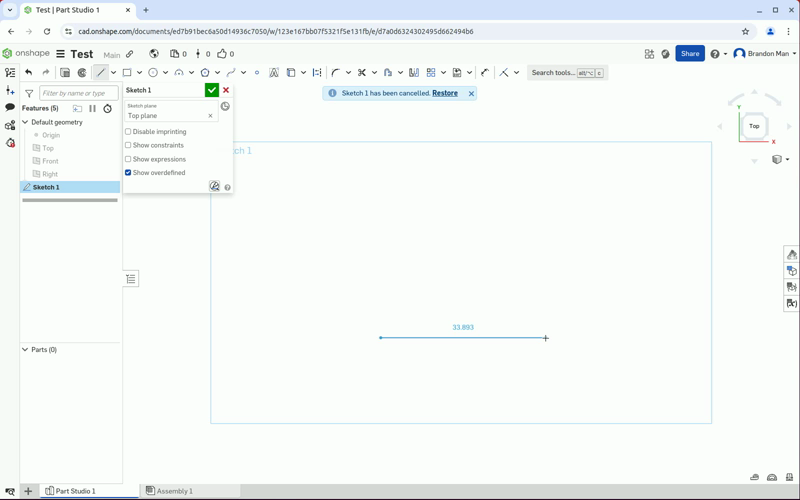
key_down(shift)
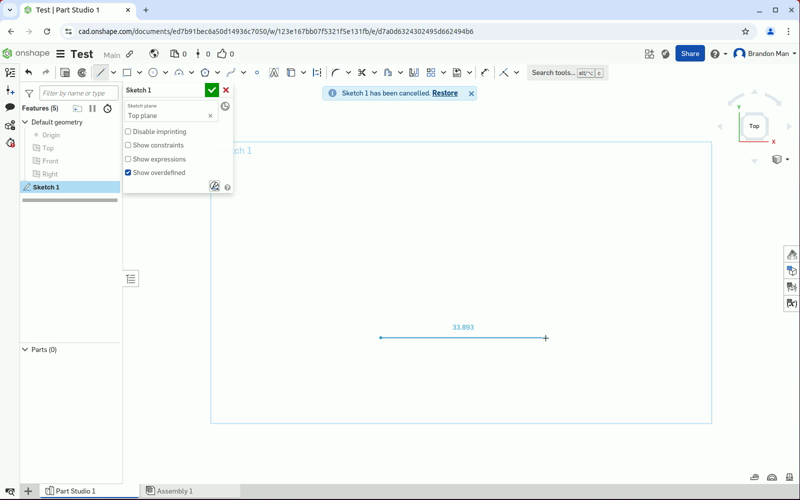
mouse_move(545, 228)
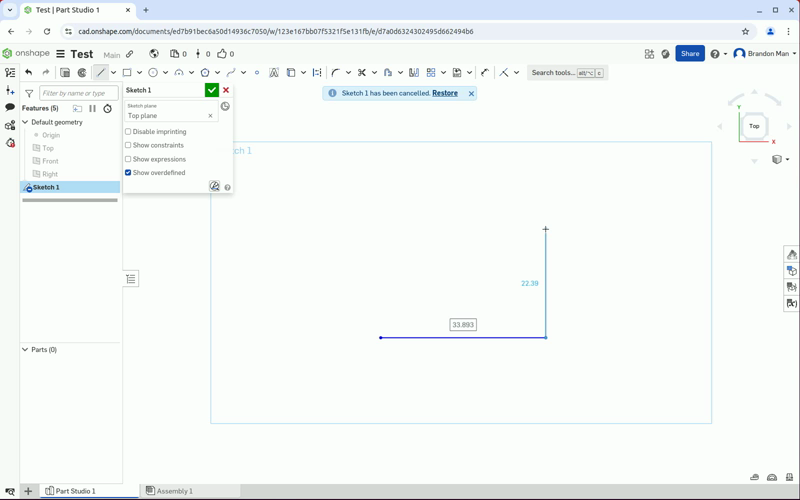
click(545, 228)
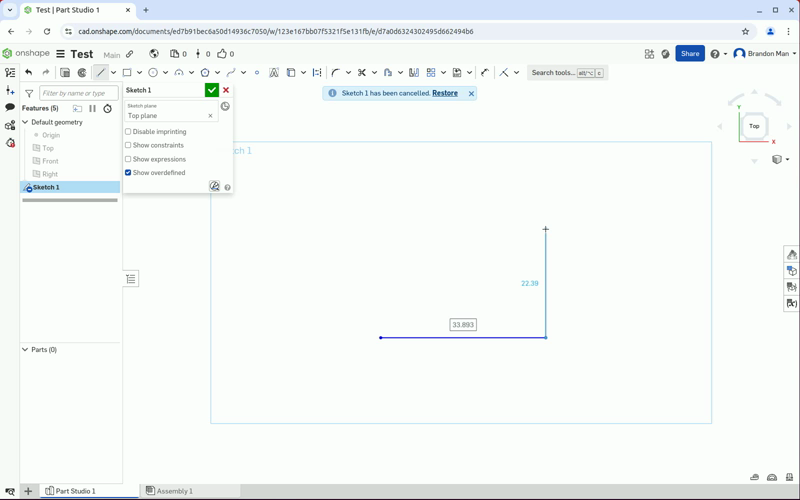
key_up(shift)
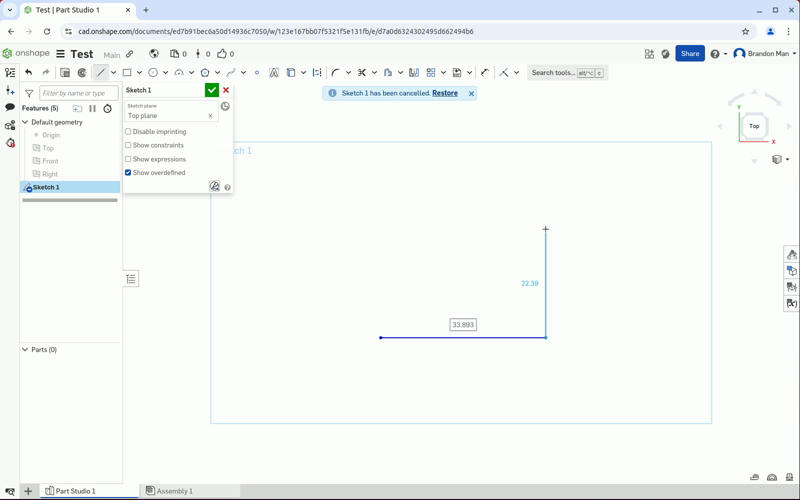
key_down(shift)
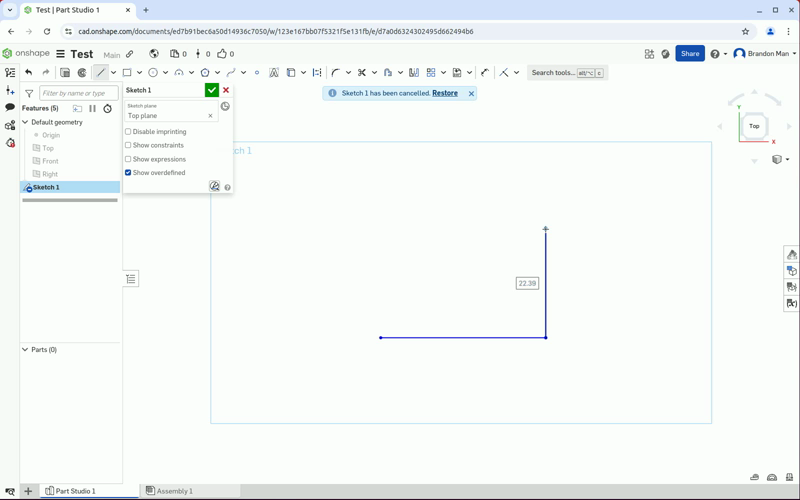
mouse_move(380, 228)
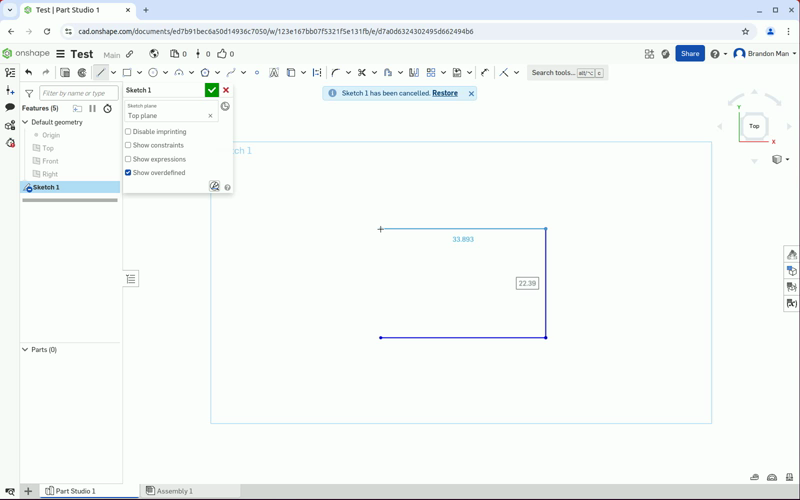
click(380, 228)
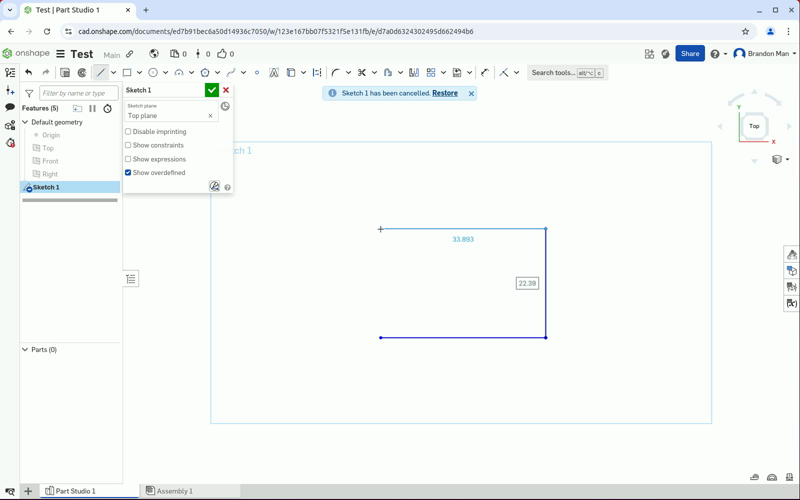
key_up(shift)
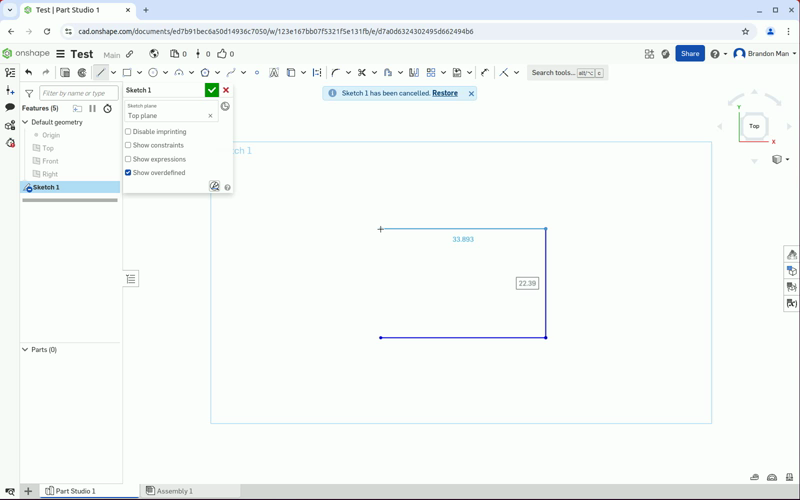
key_down(shift)
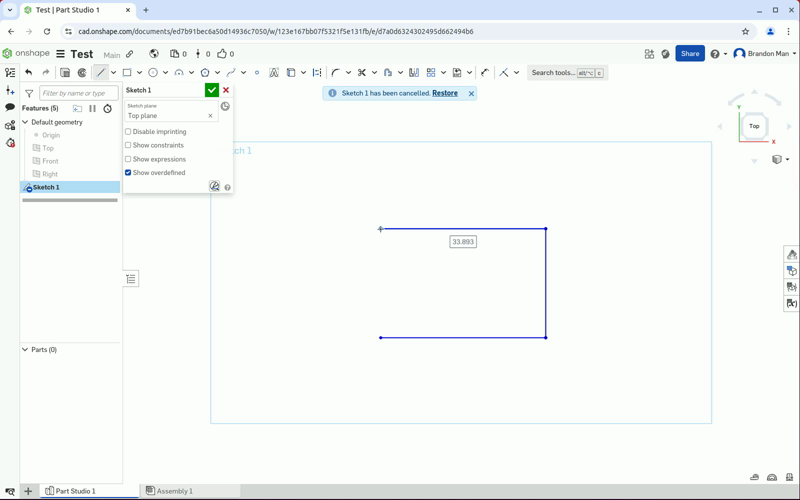
mouse_move(380, 337)
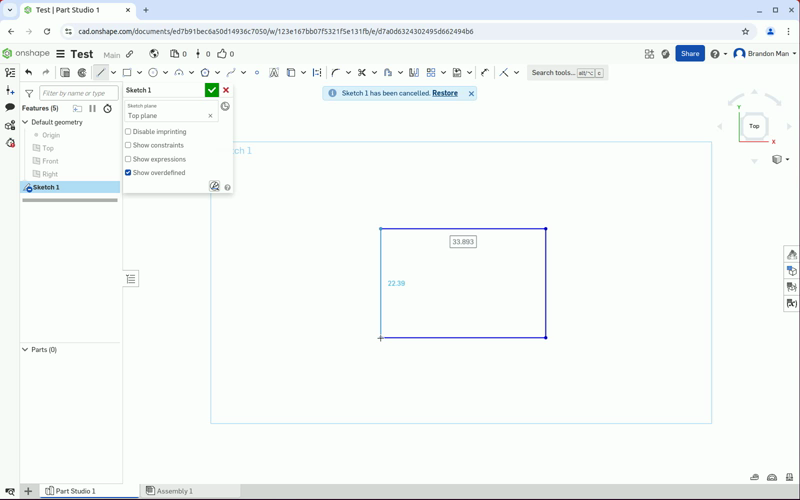
key_up(shift)
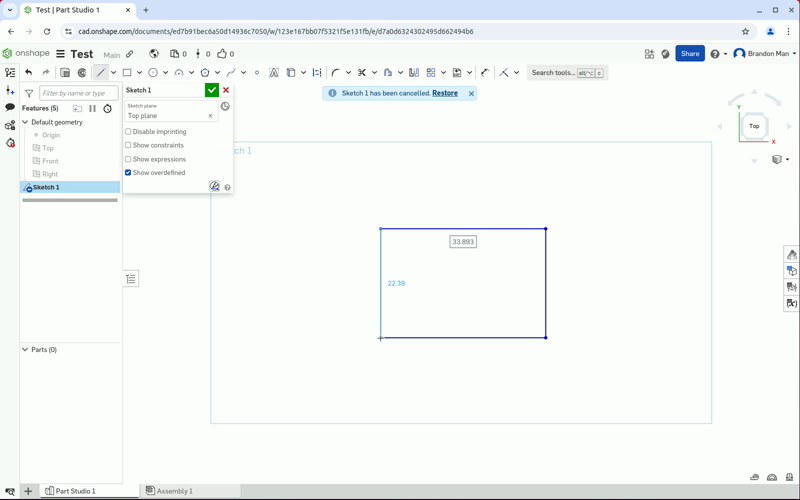
click(380, 337)
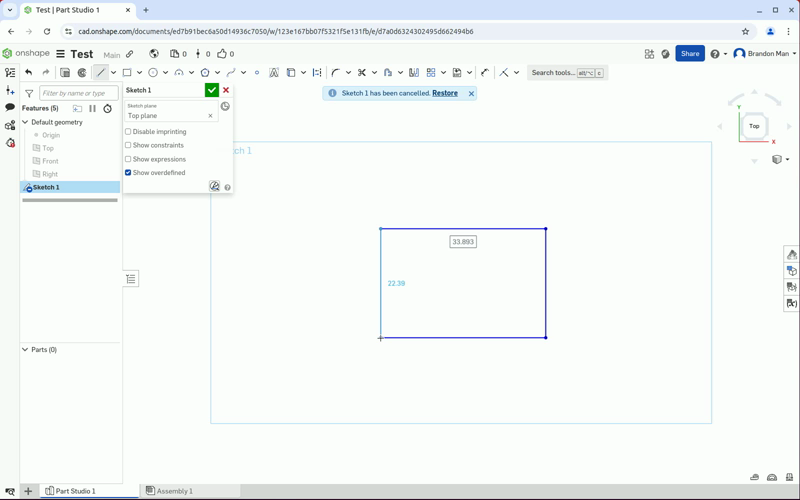
key(esc)
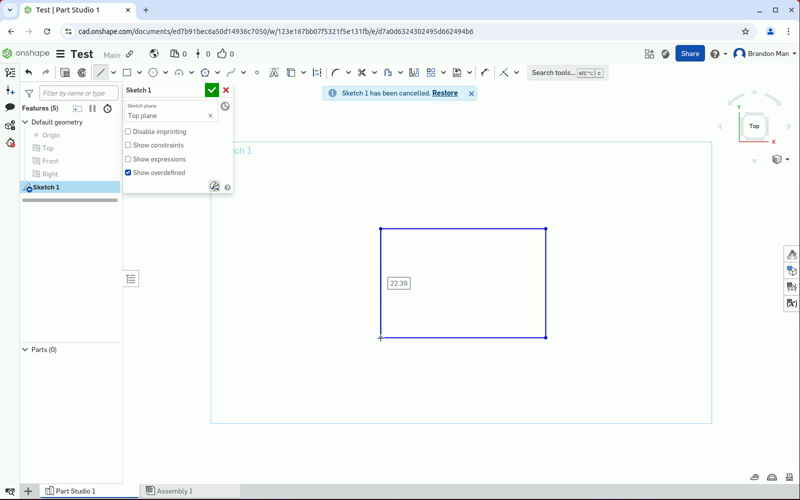
key(c)
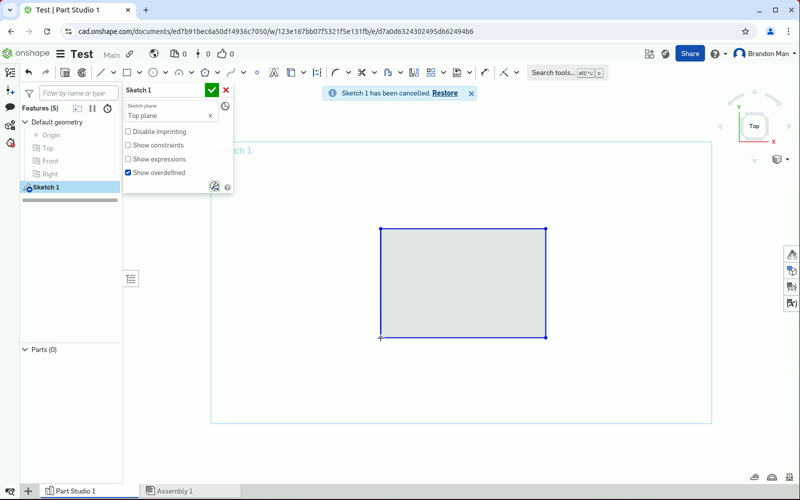
key_down(shift)
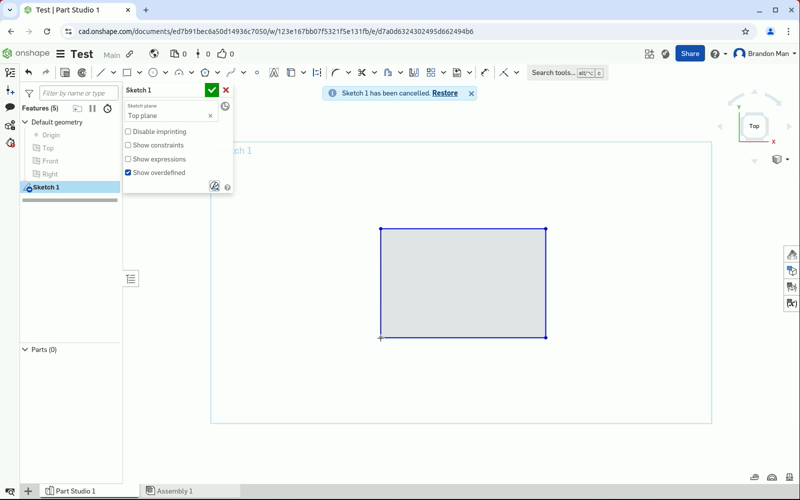
mouse_move(460, 282)
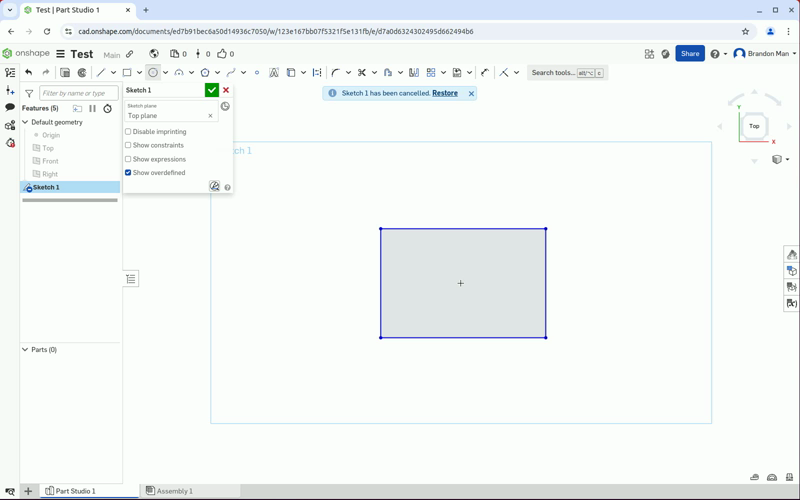
click(460, 282)
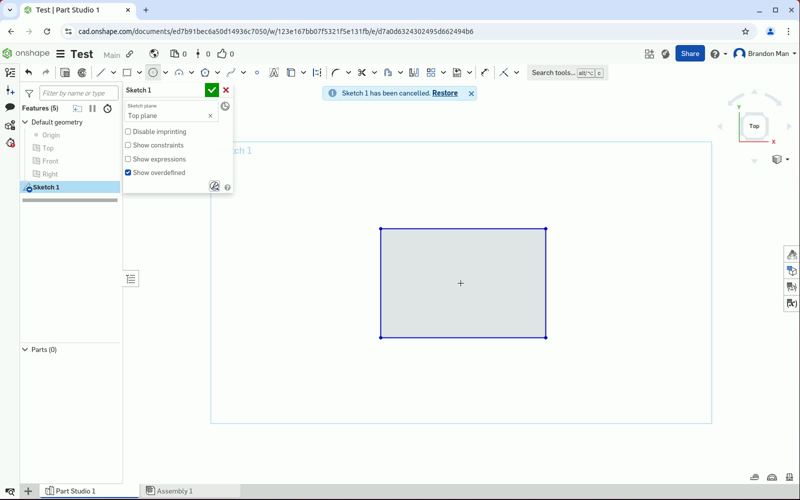
key_up(shift)
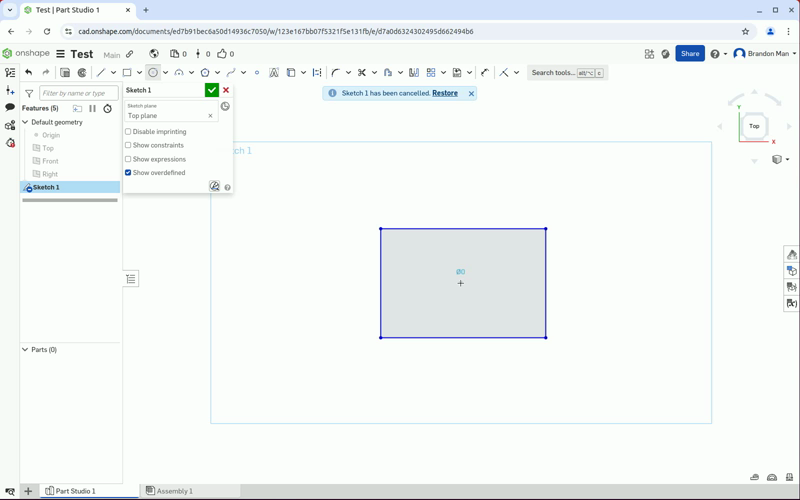
mouse_move(488, 282)
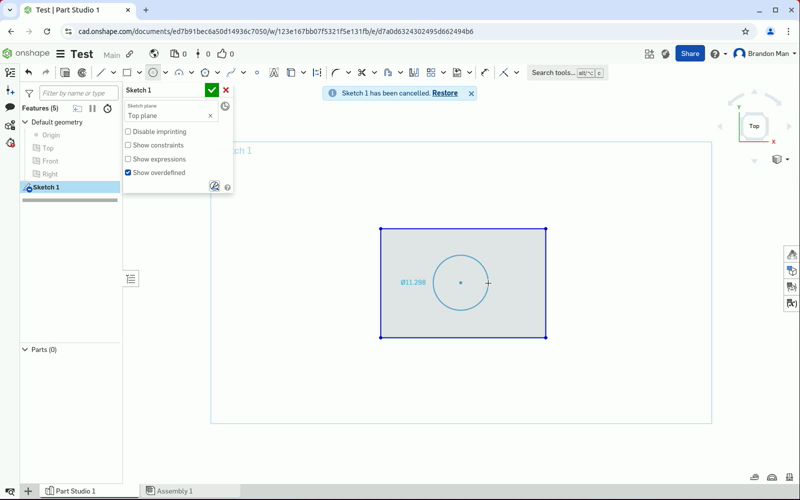
click(488, 282)
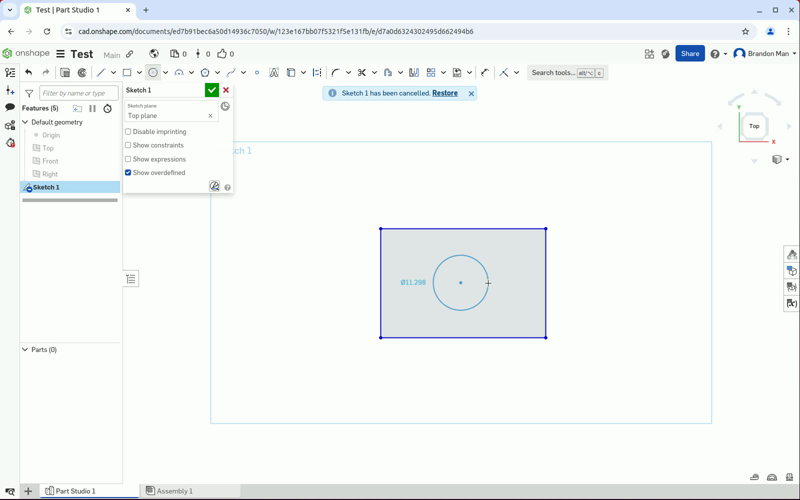
key(esc)
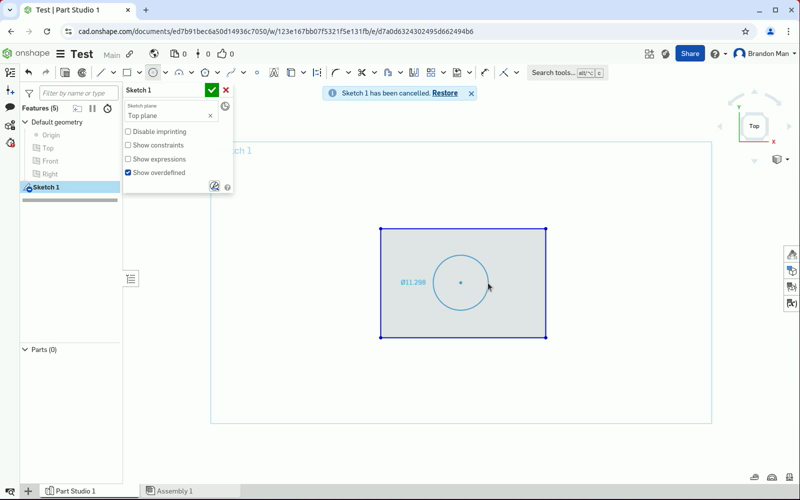
mouse_move(432, 325)
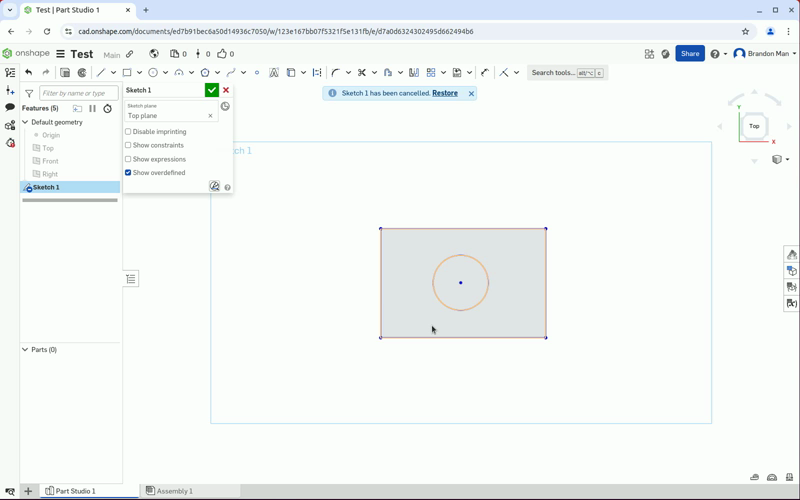
click(432, 325)
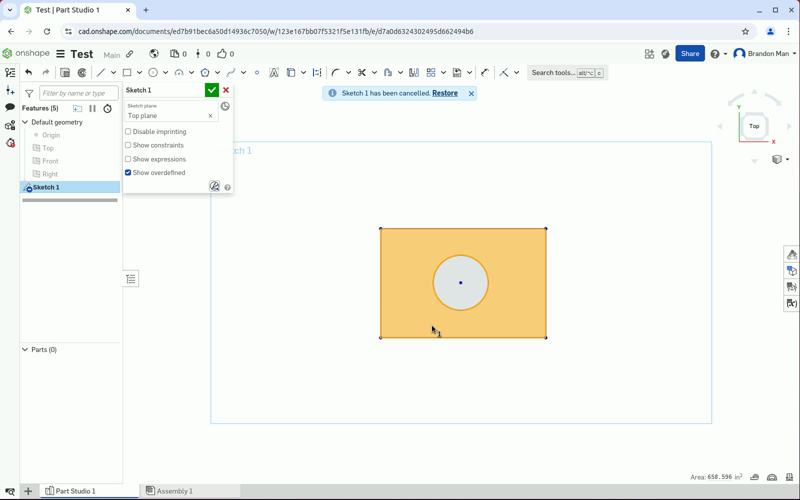
mouse_move(73, 352)
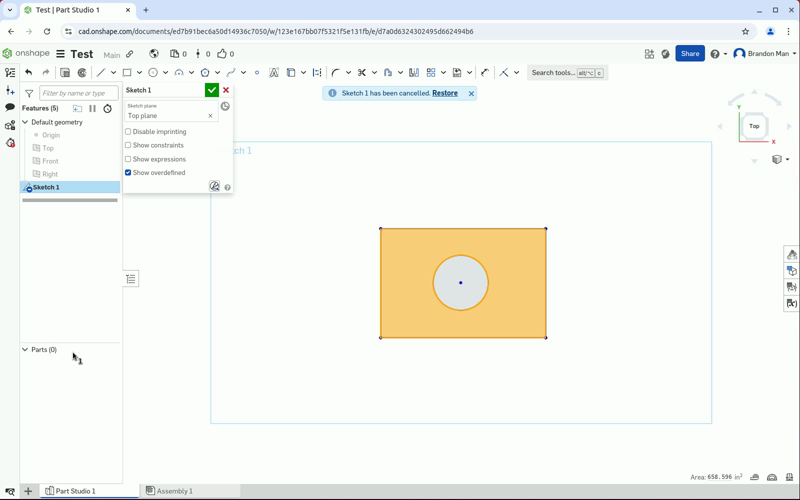
key(shift+y)
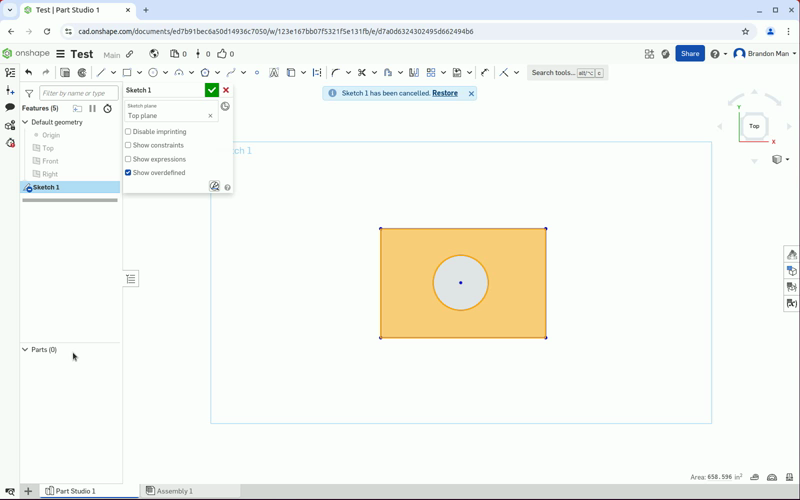
key(shift+e)
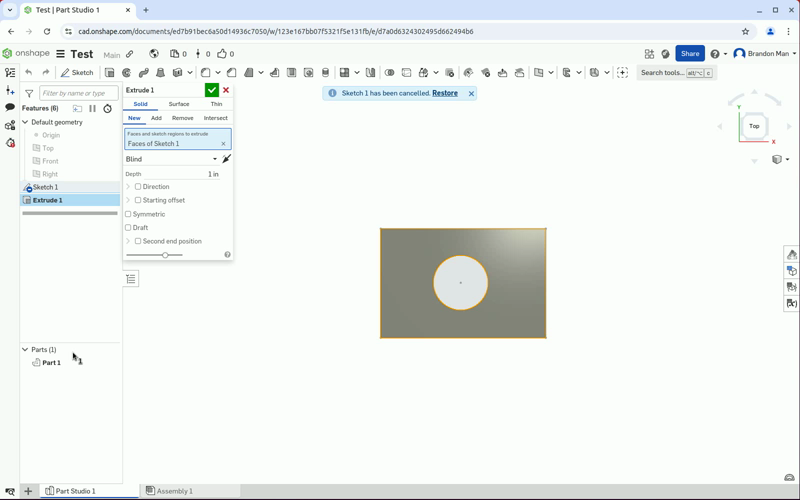
mouse_move(143, 106)
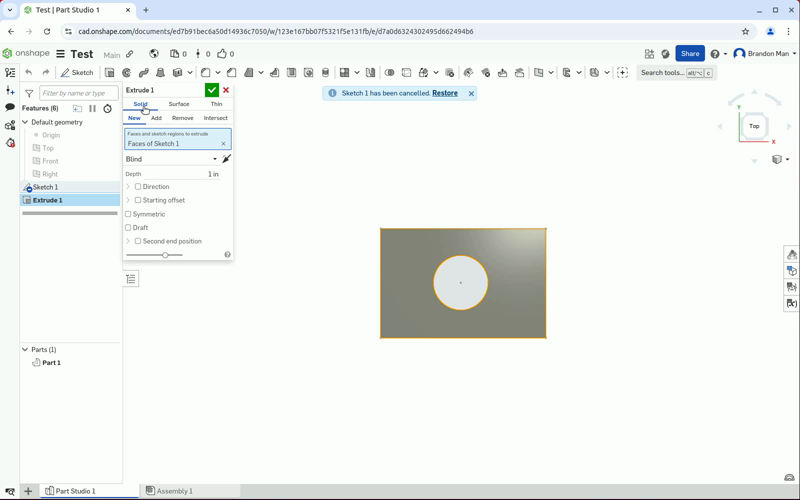
click(143, 106)
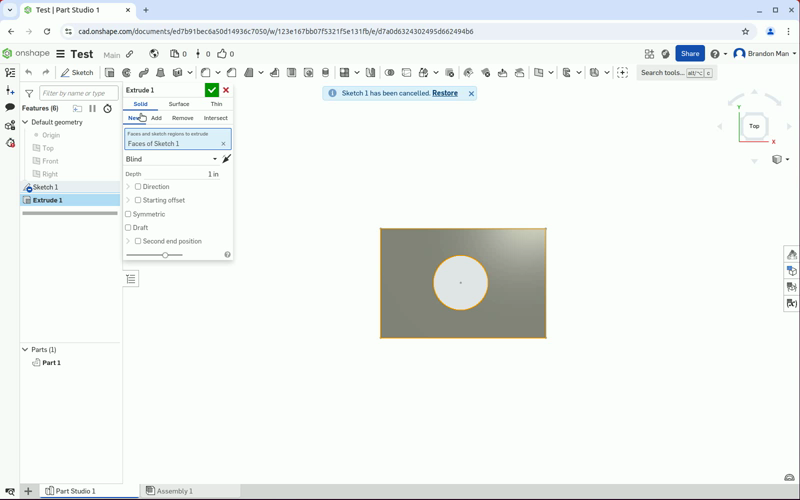
mouse_move(137, 120)
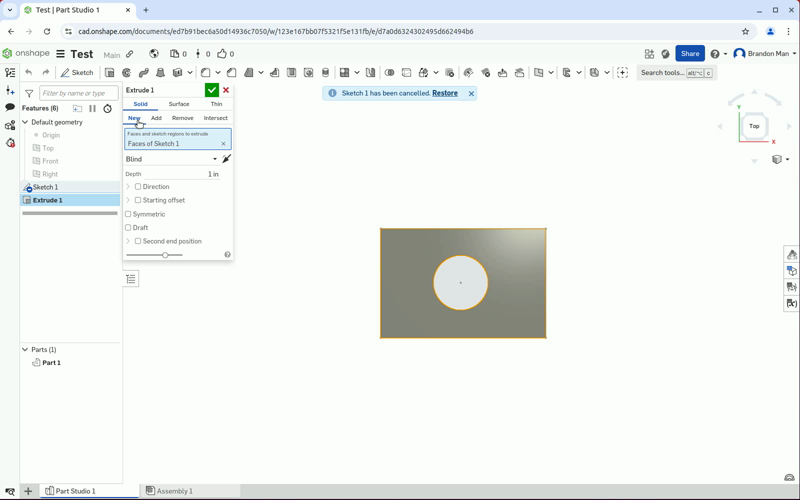
click(137, 120)
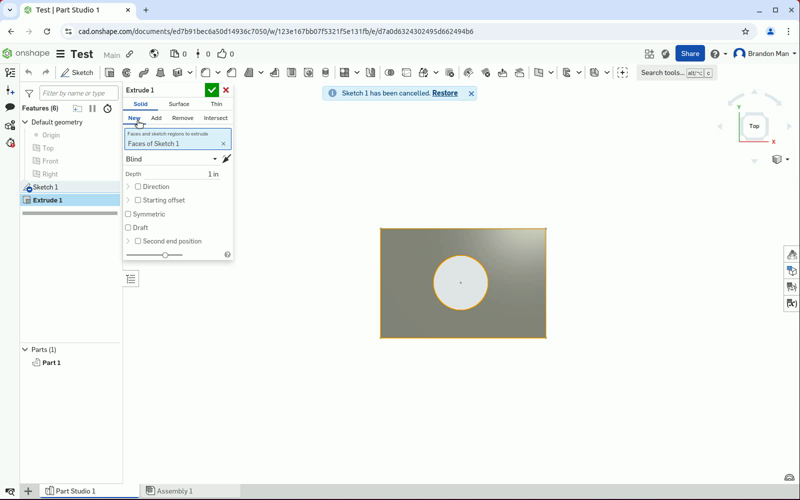
key(tab, 4)
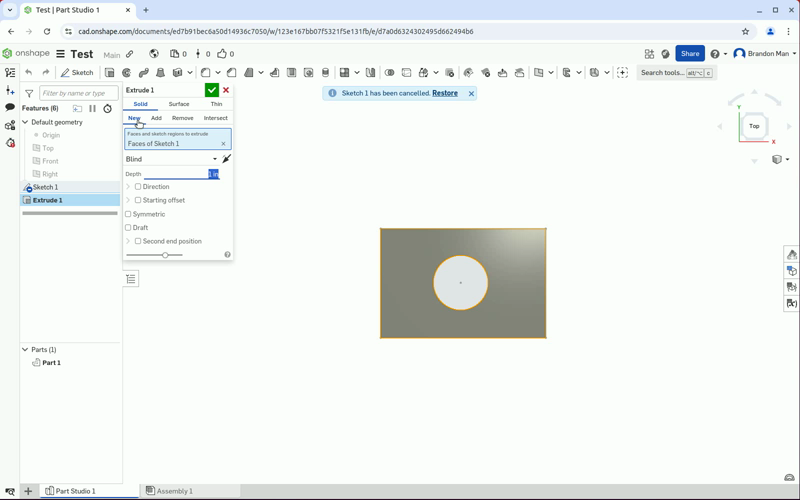
text(5.536)
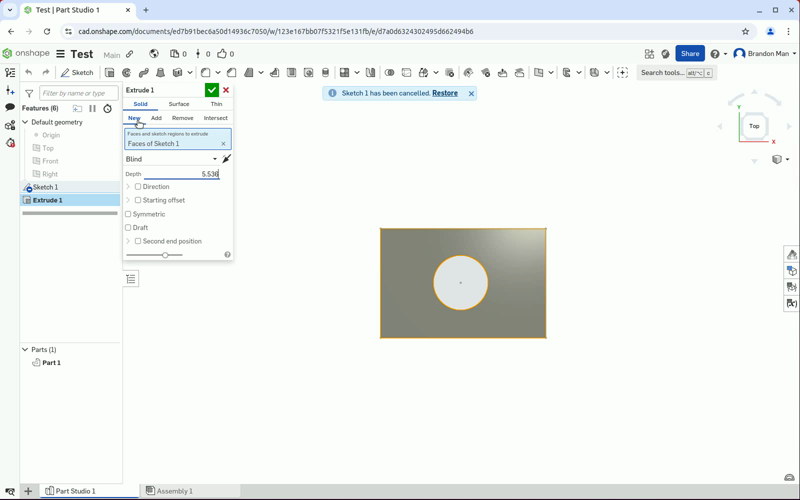
key(enter)
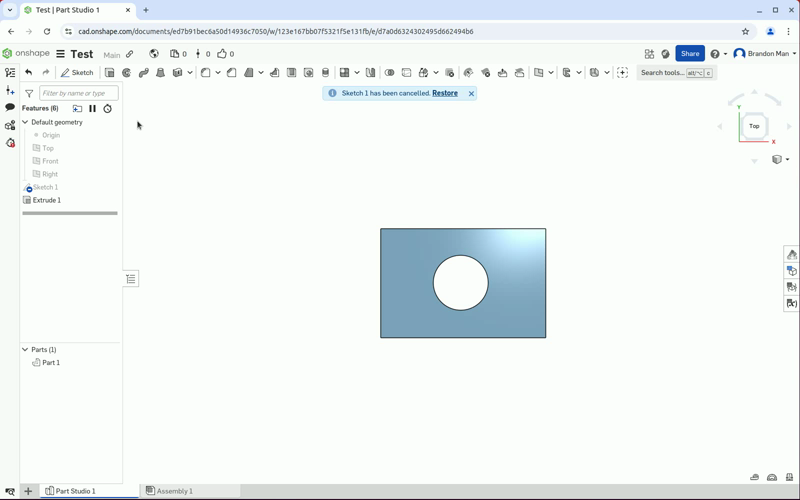
key(shift+h)
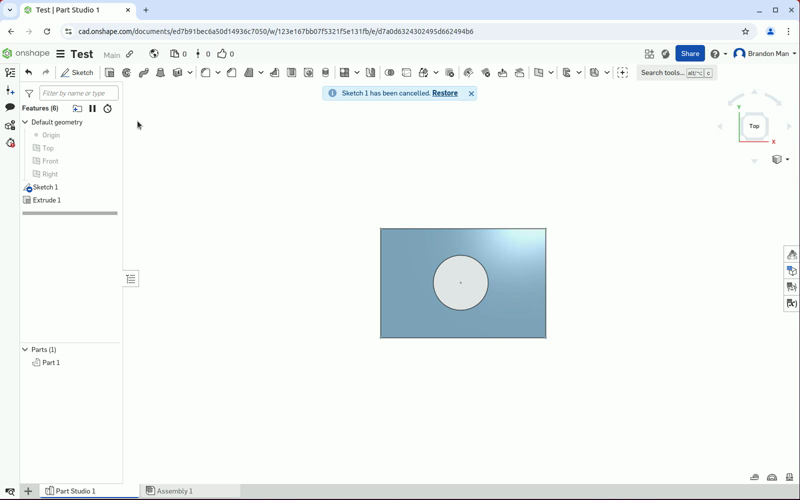
key(shift+h)
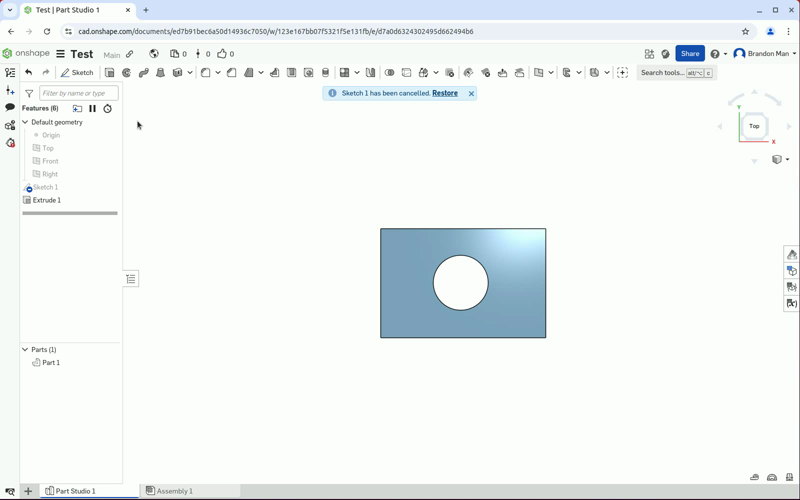
mouse_move(73, 189)
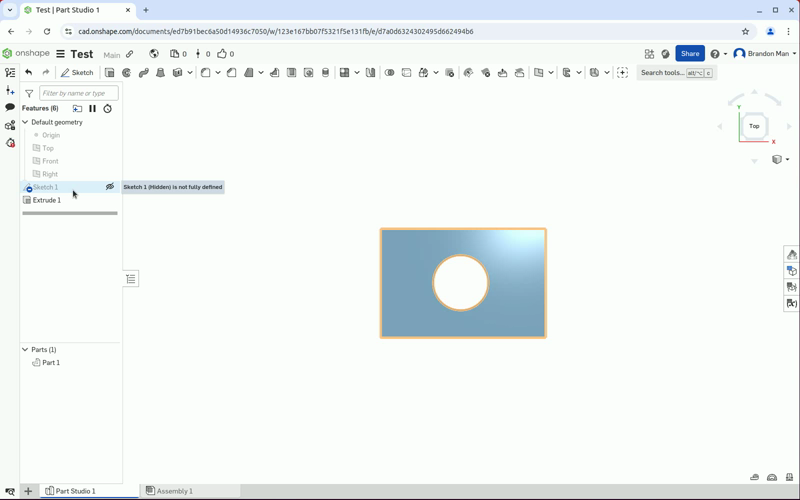
click(73, 189)
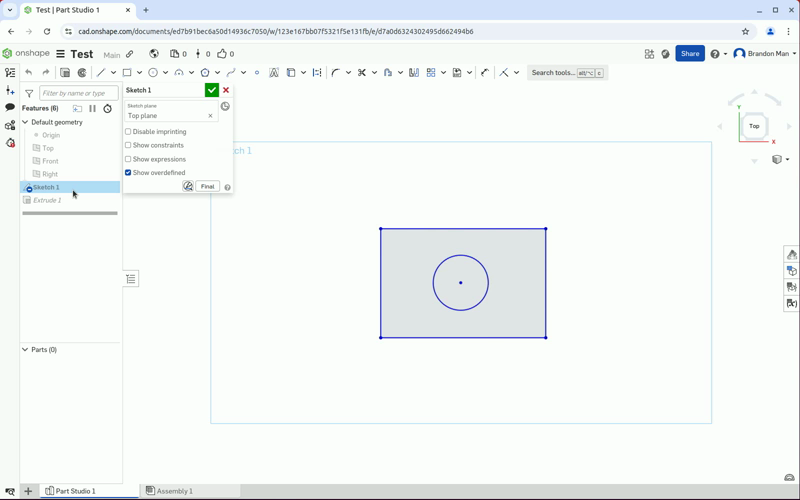
mouse_move(229, 92)
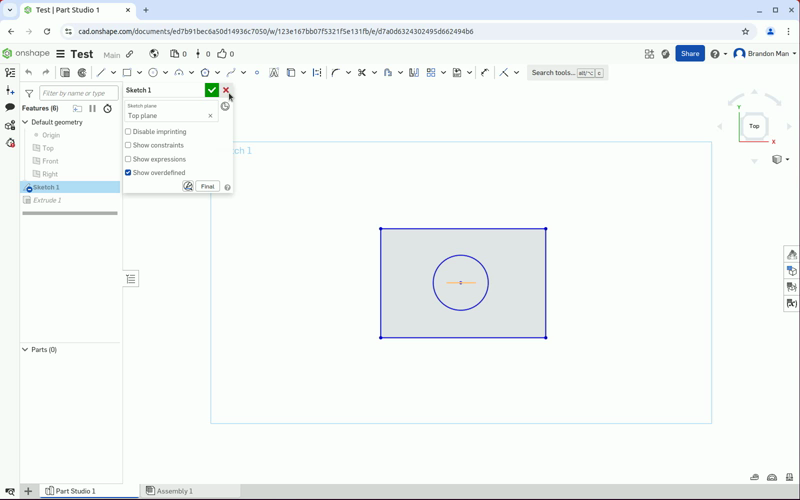
click(229, 92)
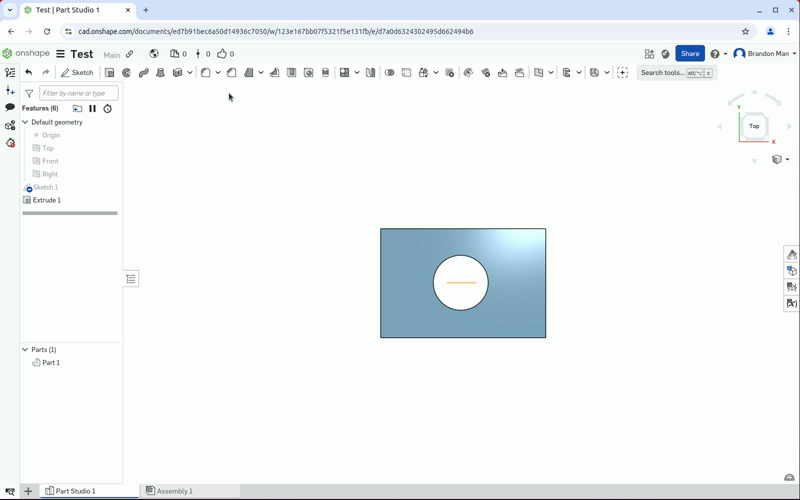
mouse_move(541, 75)
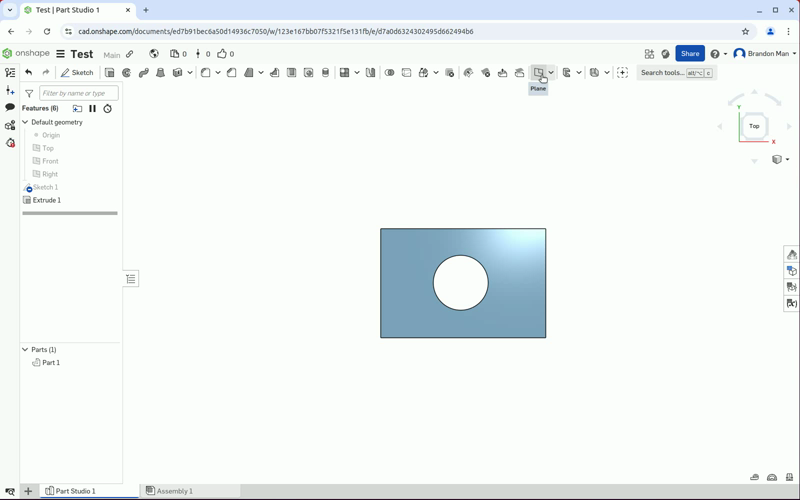
click(541, 75)
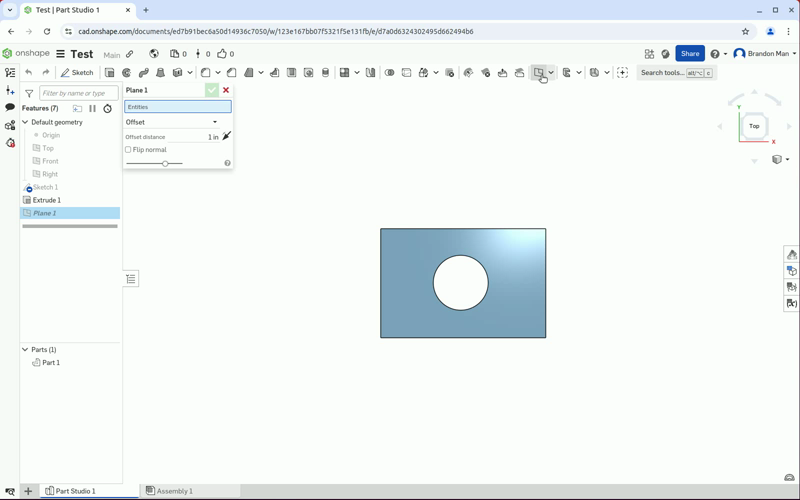
mouse_move(73, 150)
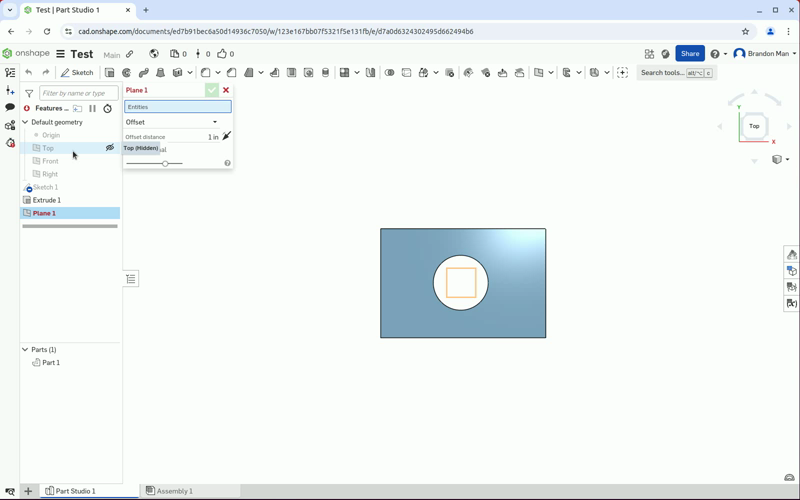
click(73, 150)
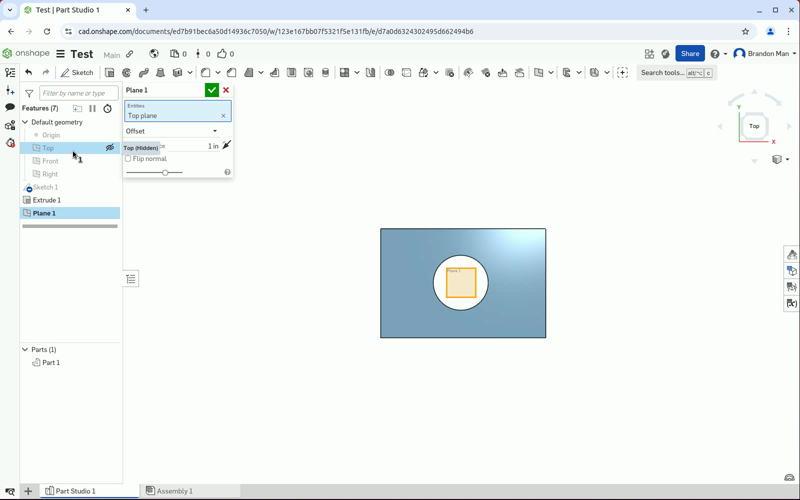
key(tab, 2)
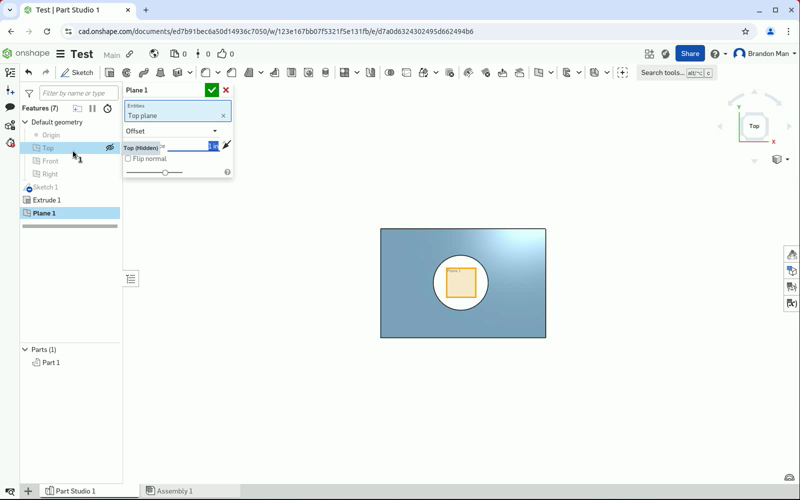
text(5.546)
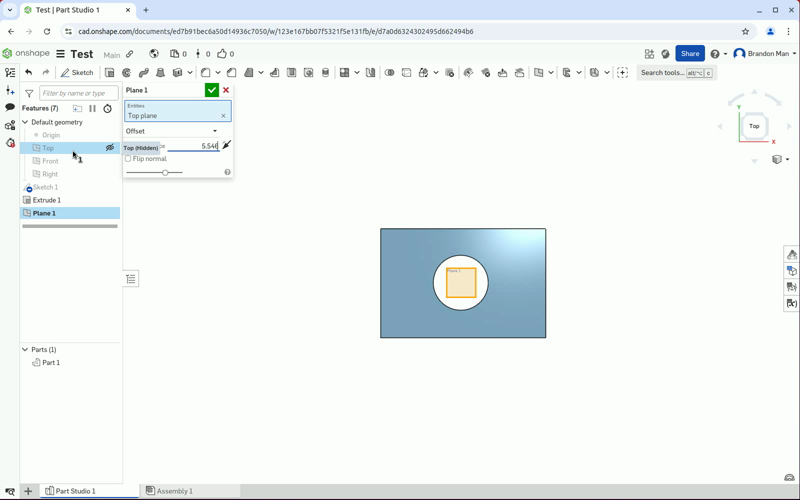
key(enter, 2)
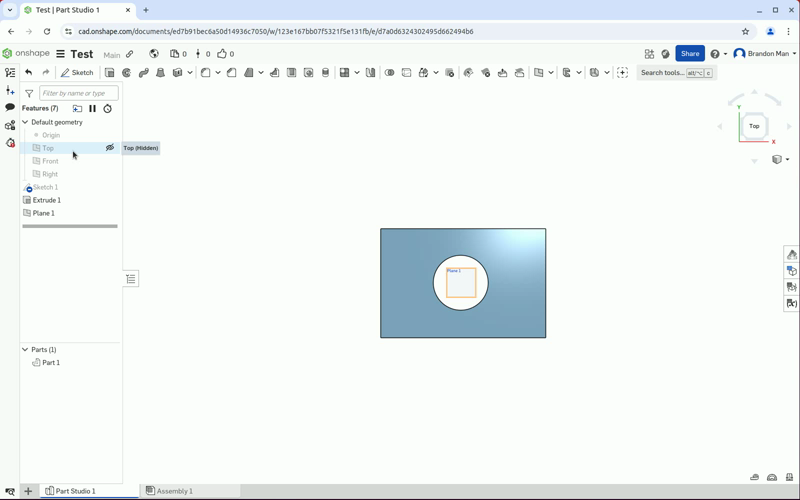
key(shift+s)
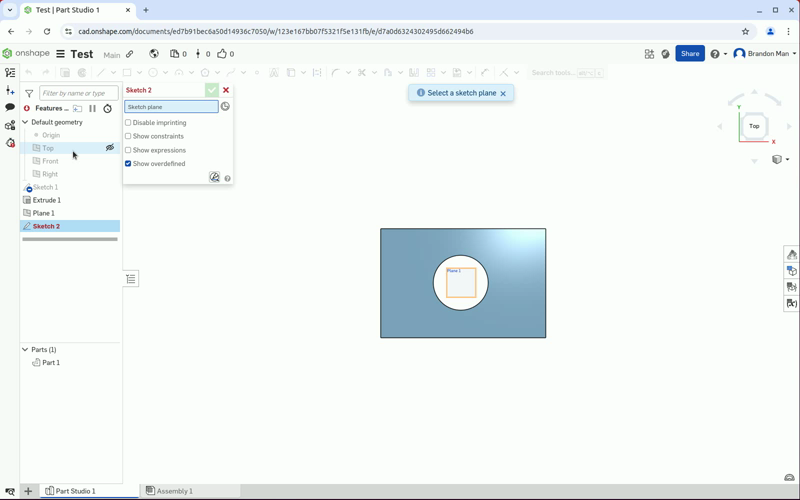
mouse_move(73, 215)
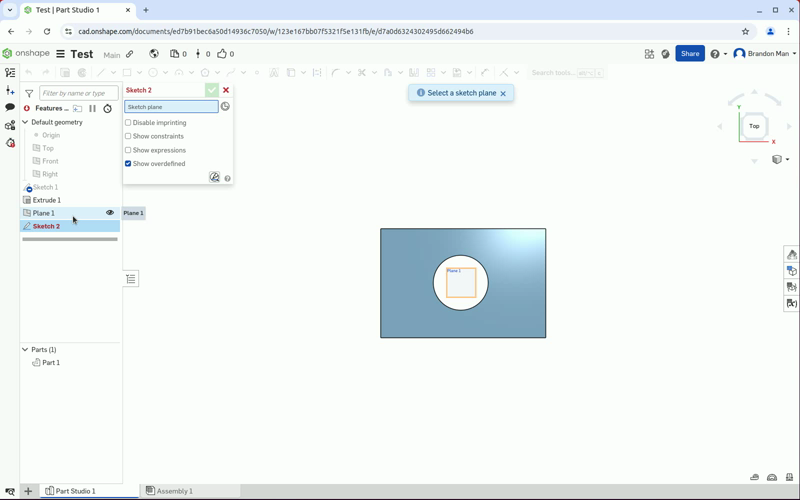
click(73, 215)
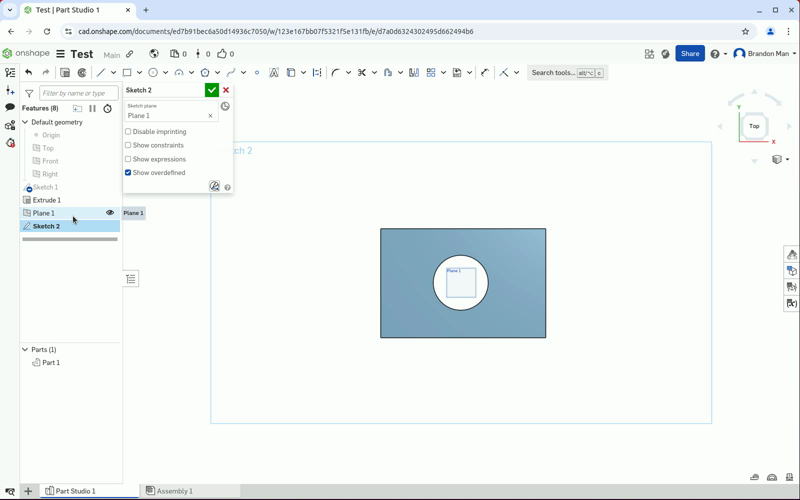
mouse_move(73, 352)
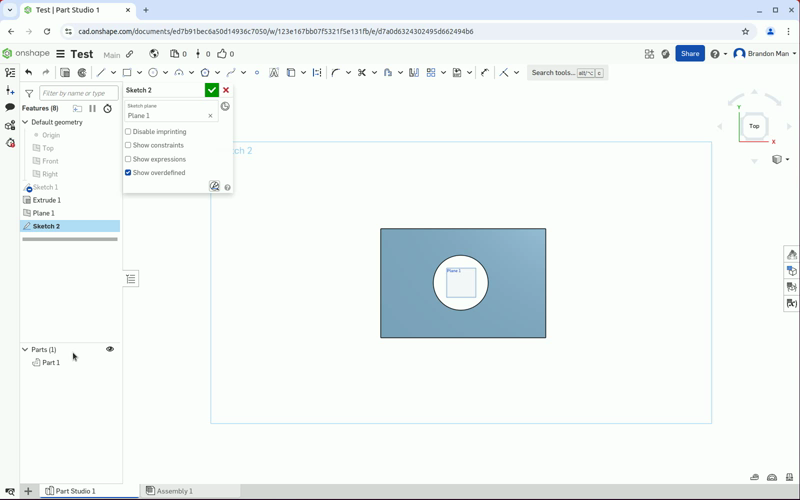
key(y)
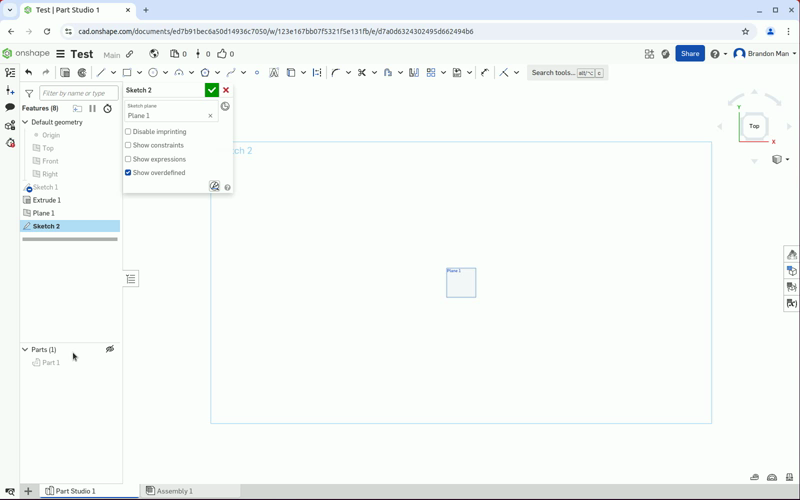
key(l)
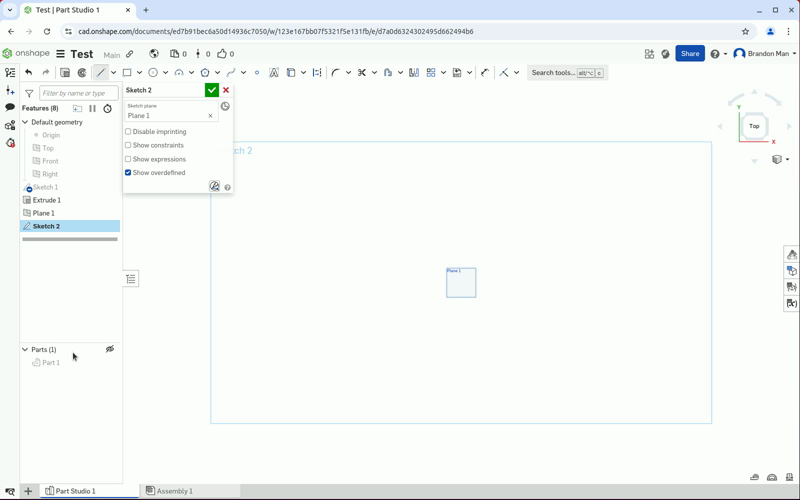
key_down(shift)
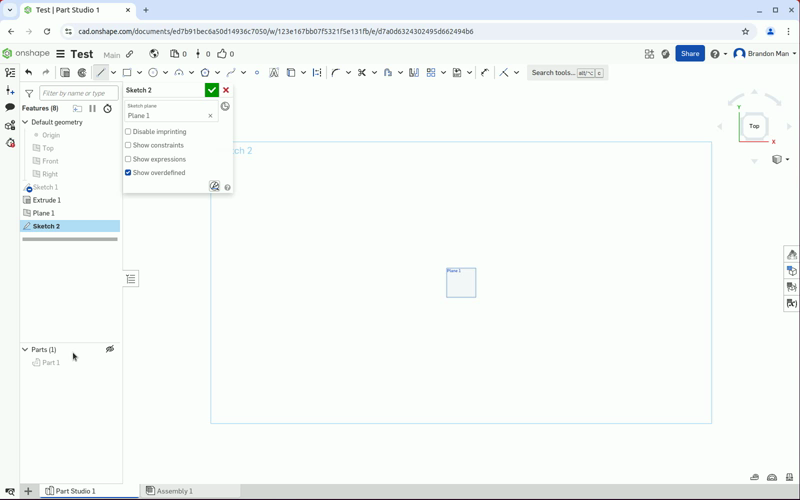
mouse_move(386, 337)
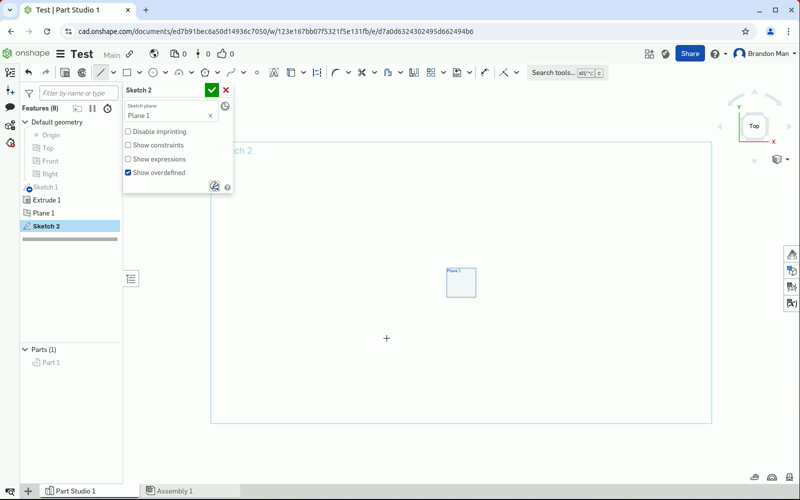
click(386, 337)
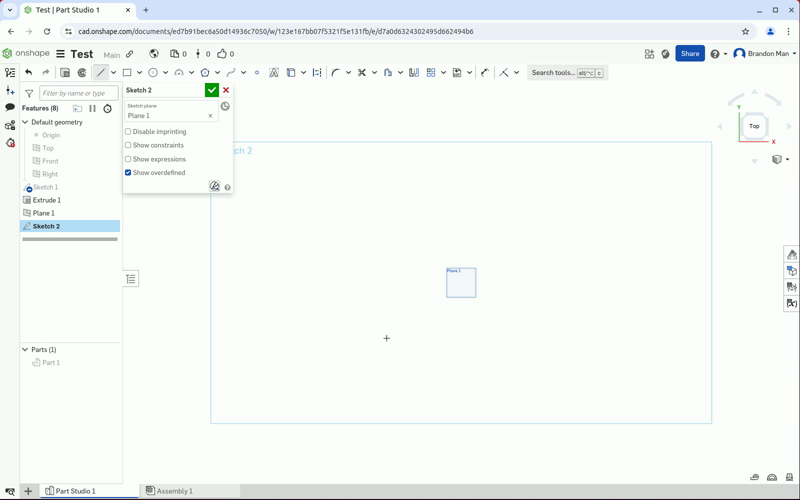
key_up(shift)
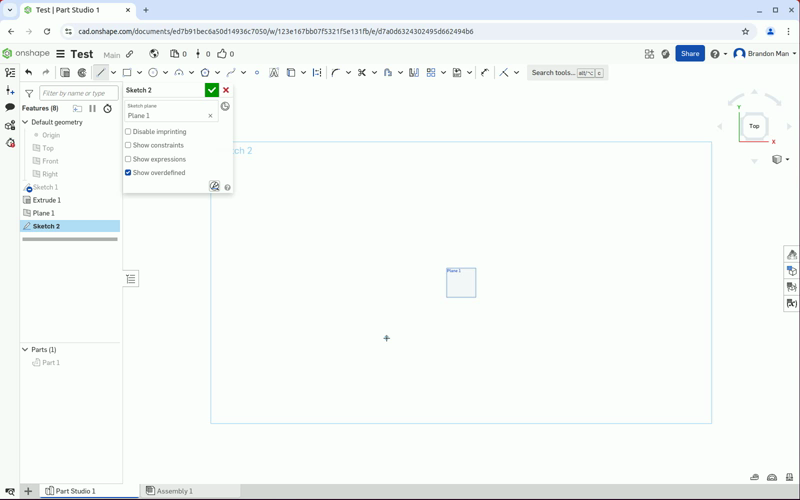
key_down(shift)
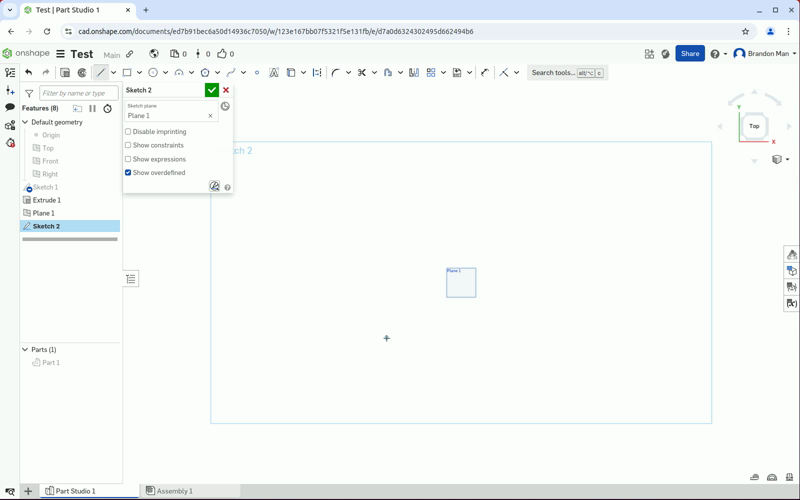
mouse_move(417, 337)
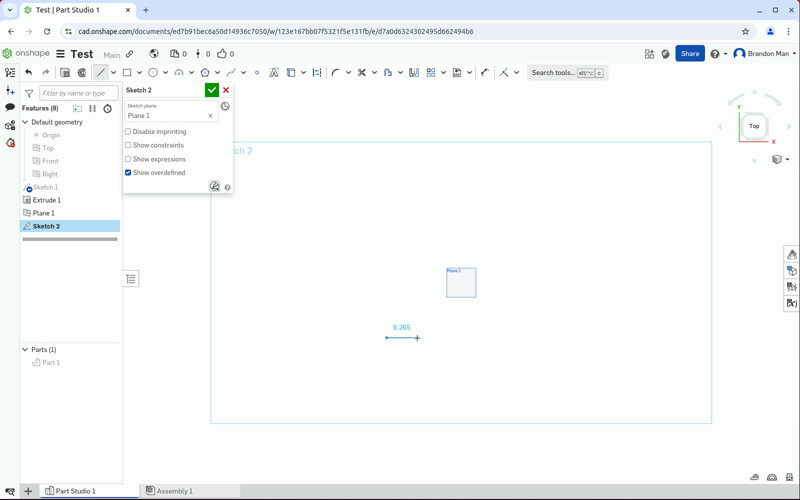
mouse_move(400, 337)
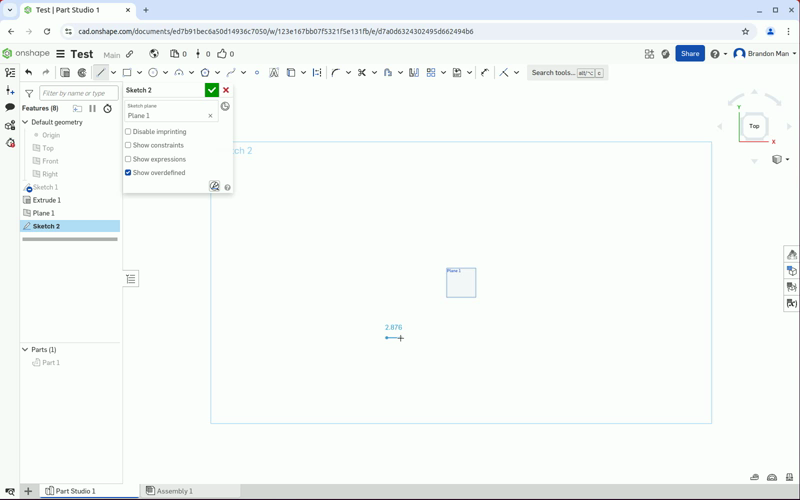
click(400, 337)
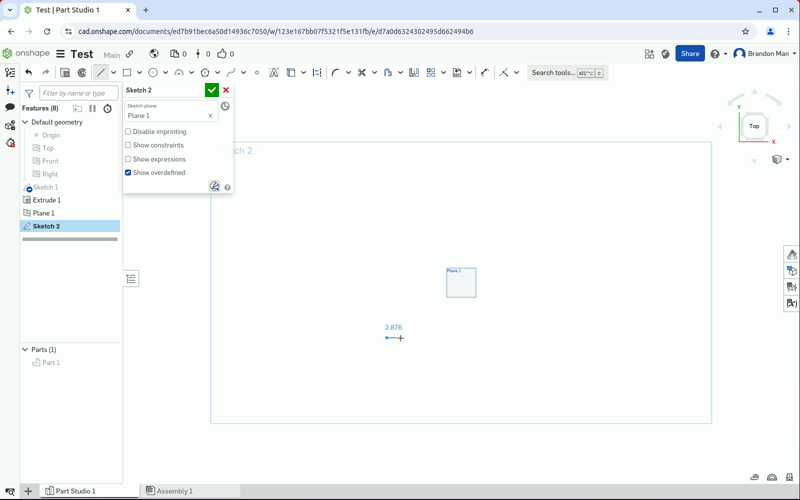
key_up(shift)
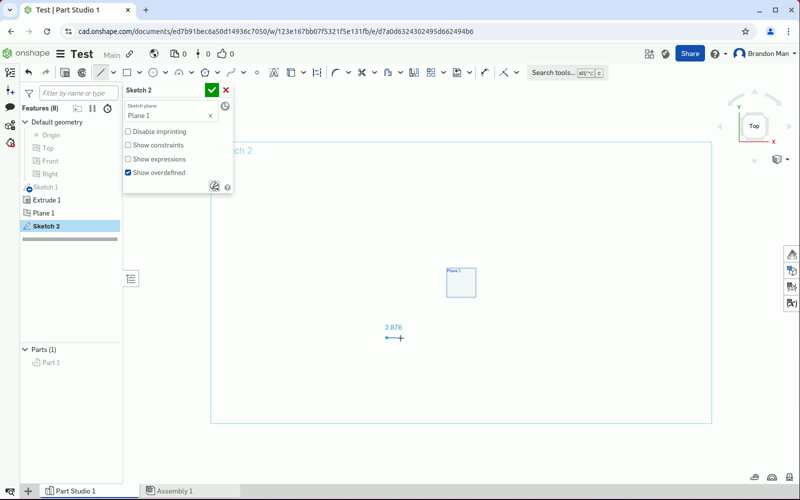
key_down(shift)
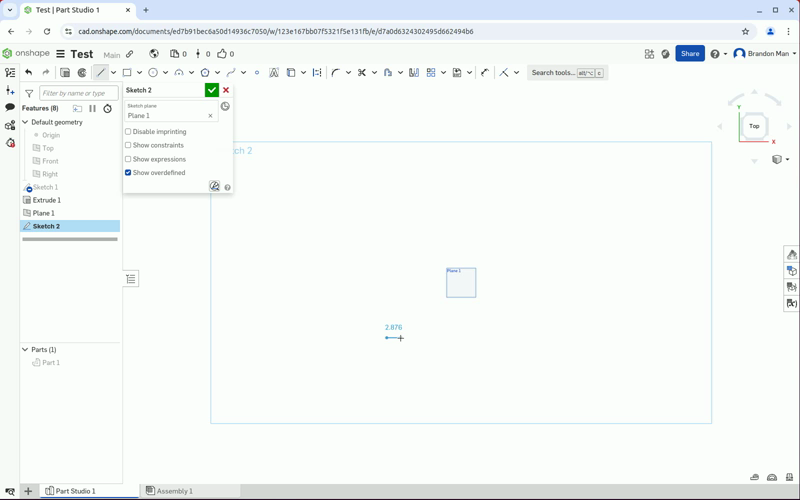
mouse_move(400, 227)
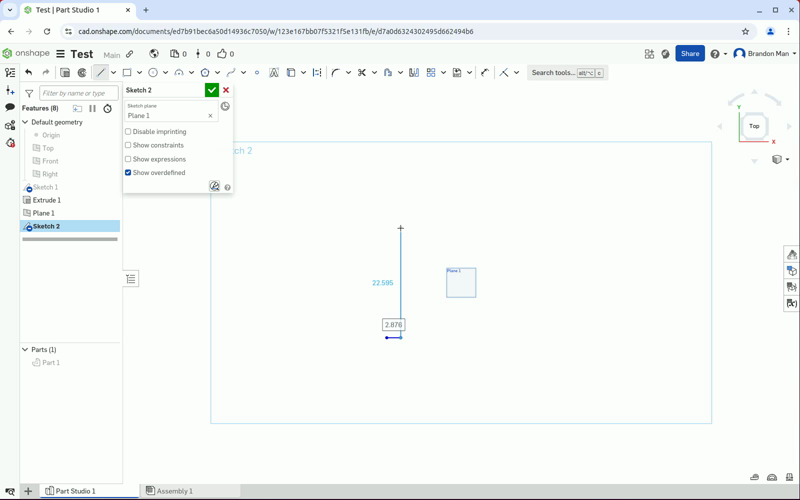
click(400, 227)
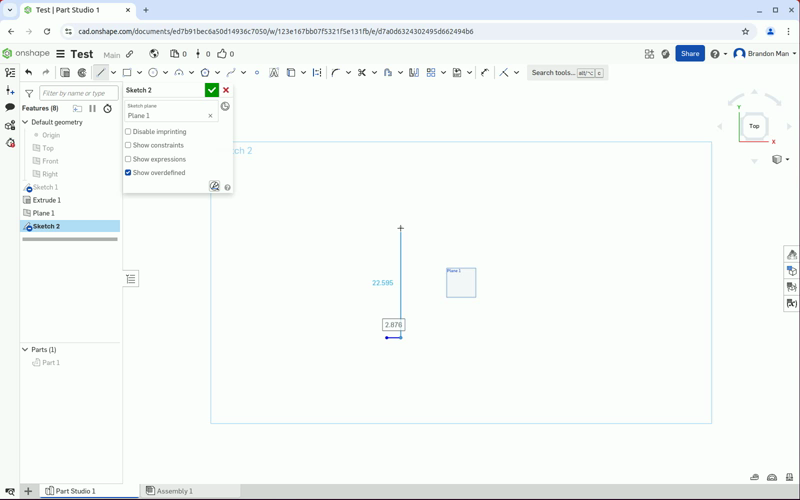
key_up(shift)
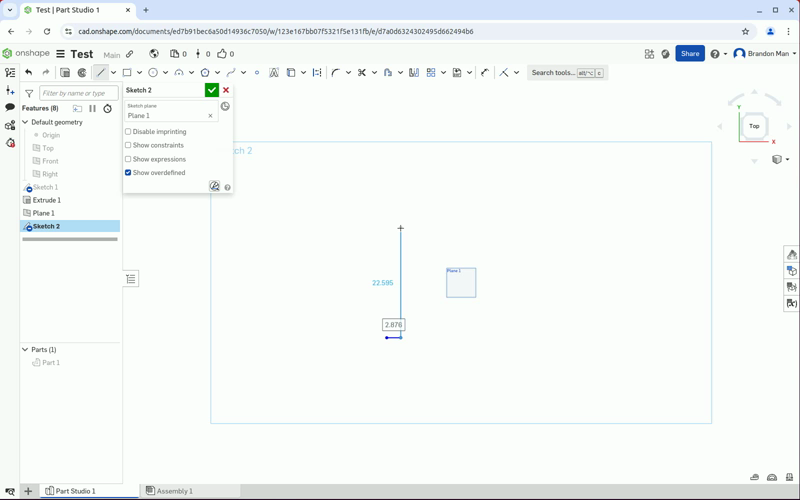
key_down(shift)
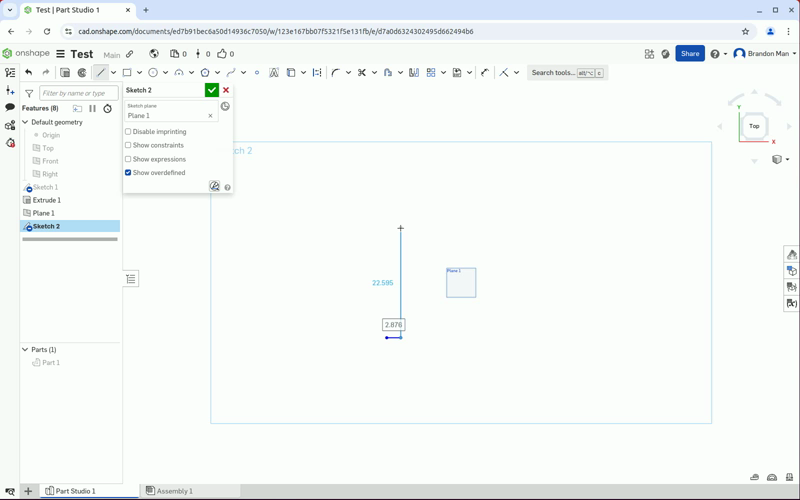
mouse_move(430, 227)
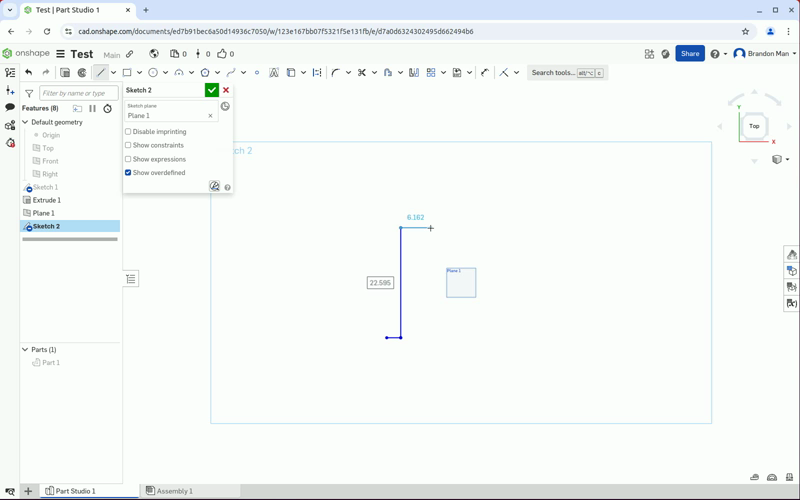
mouse_move(386, 227)
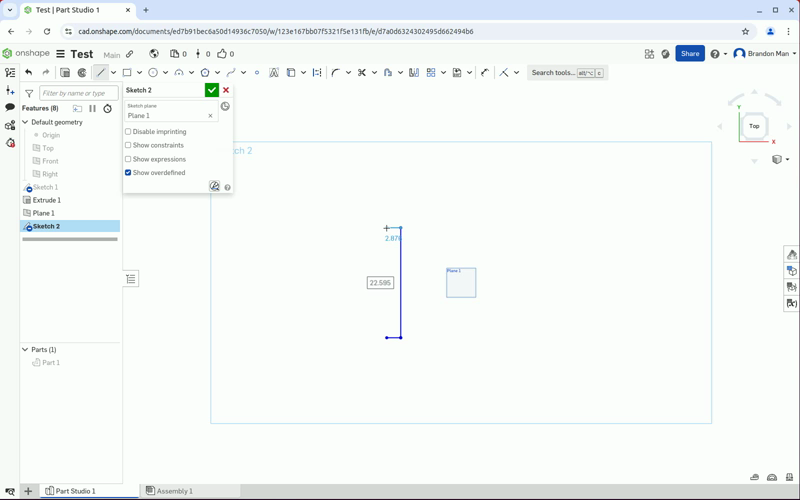
click(386, 227)
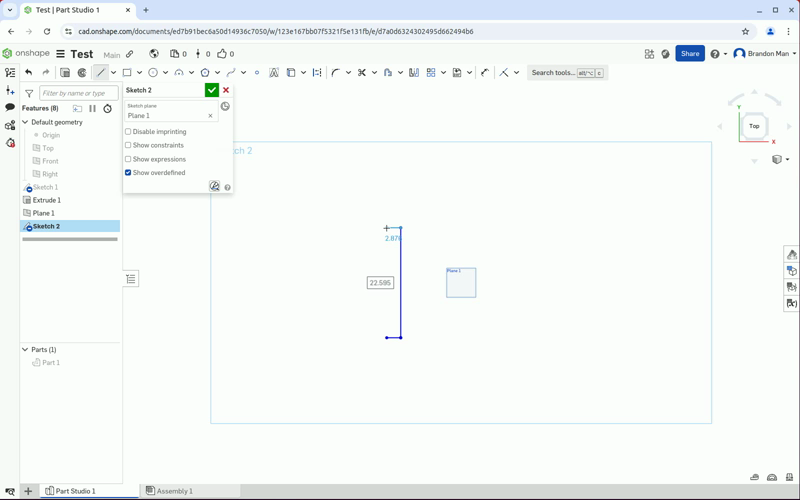
key_up(shift)
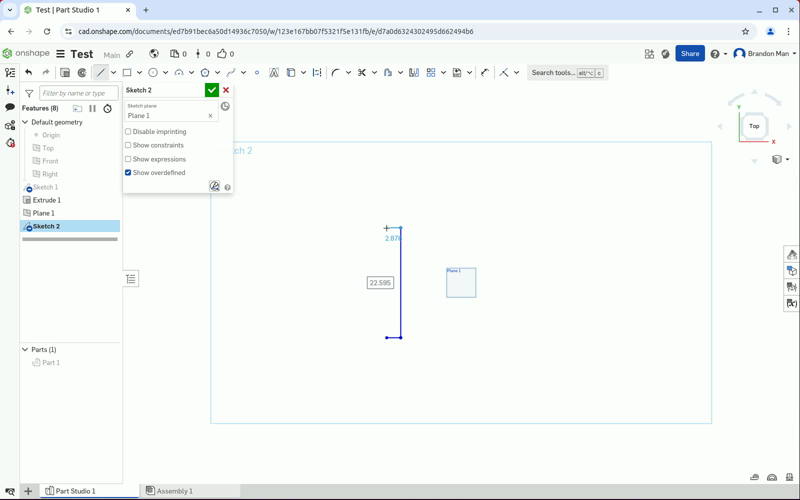
key_down(shift)
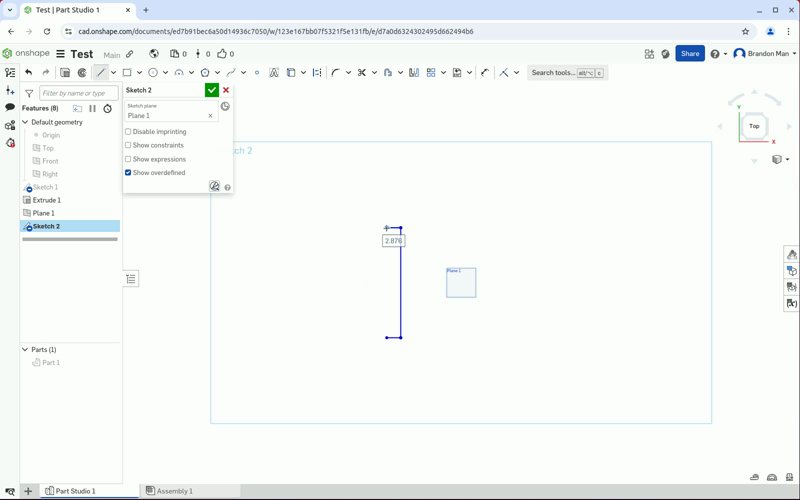
mouse_move(386, 337)
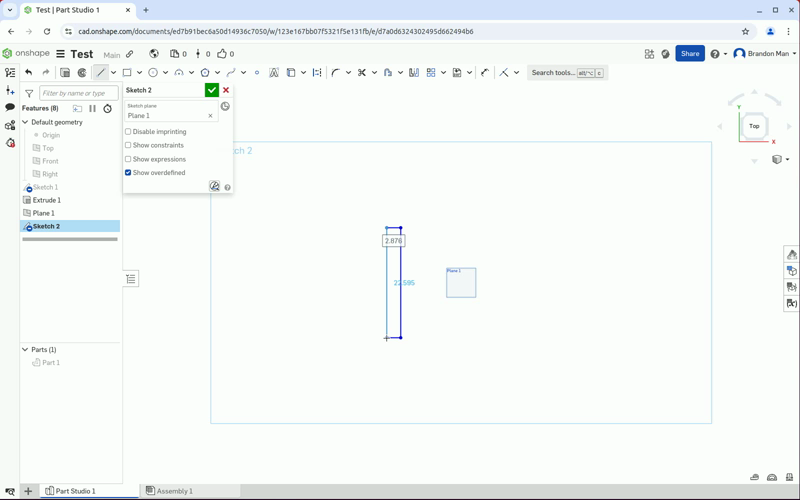
key_up(shift)
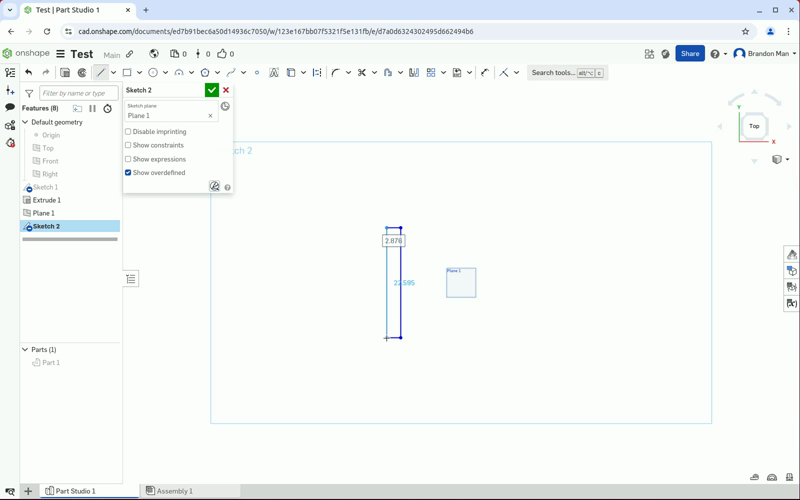
click(386, 337)
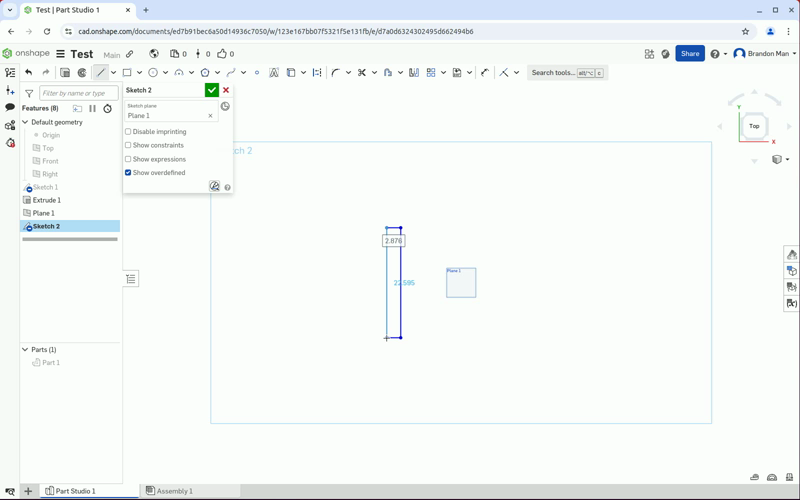
key(esc)
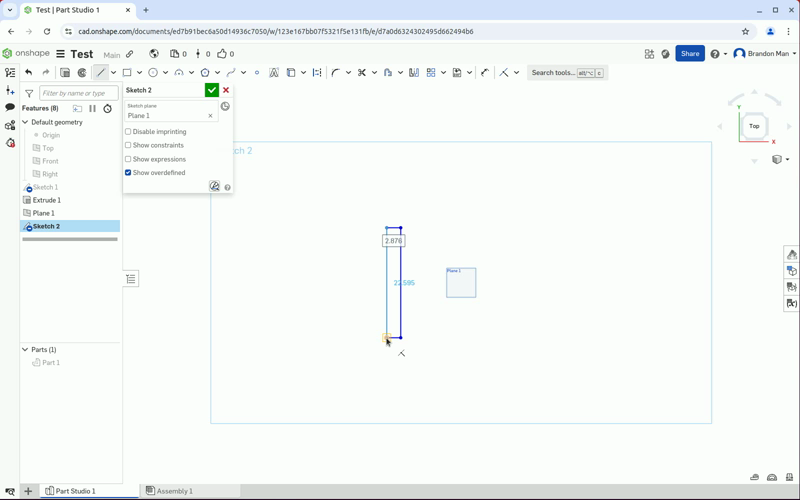
mouse_move(388, 261)
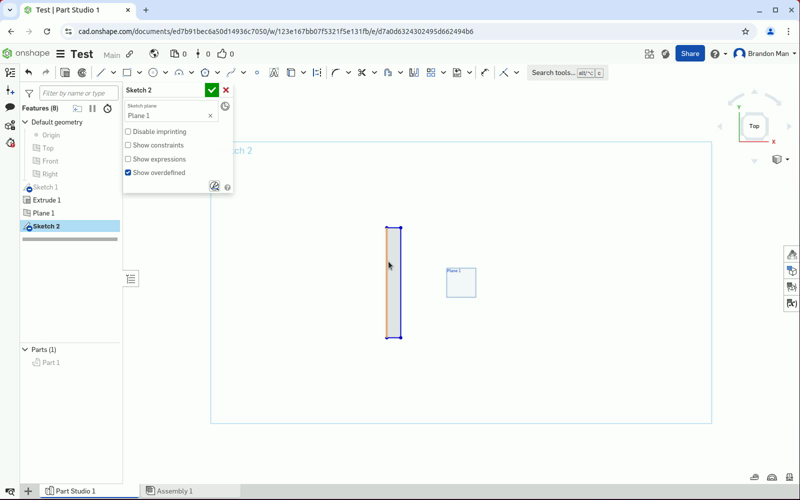
scroll(6)
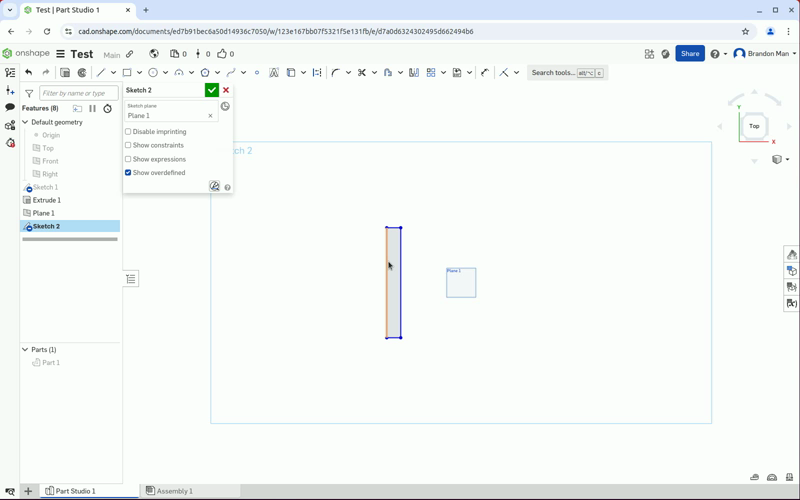
scroll(6)
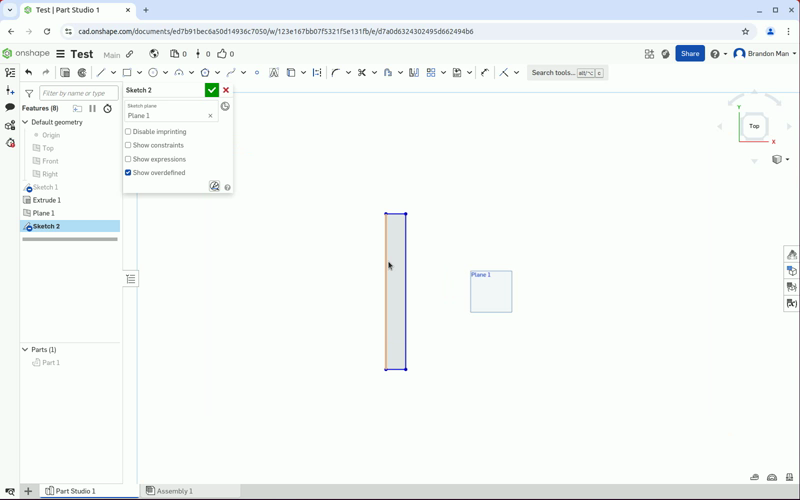
scroll(6)
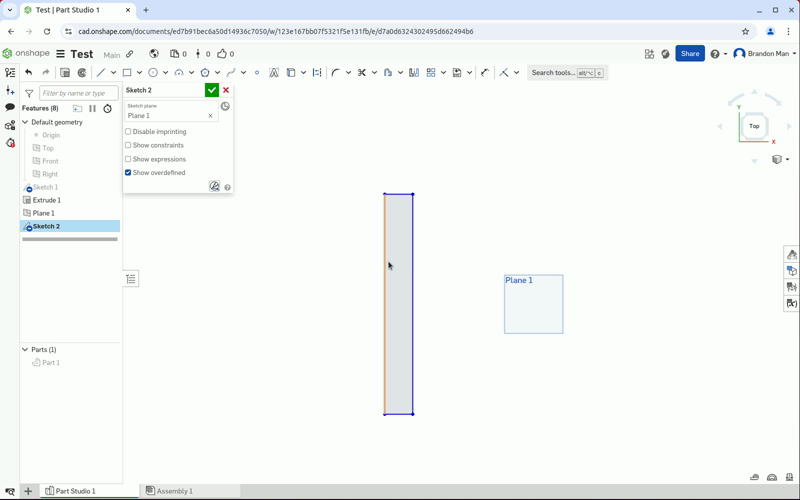
scroll(6)
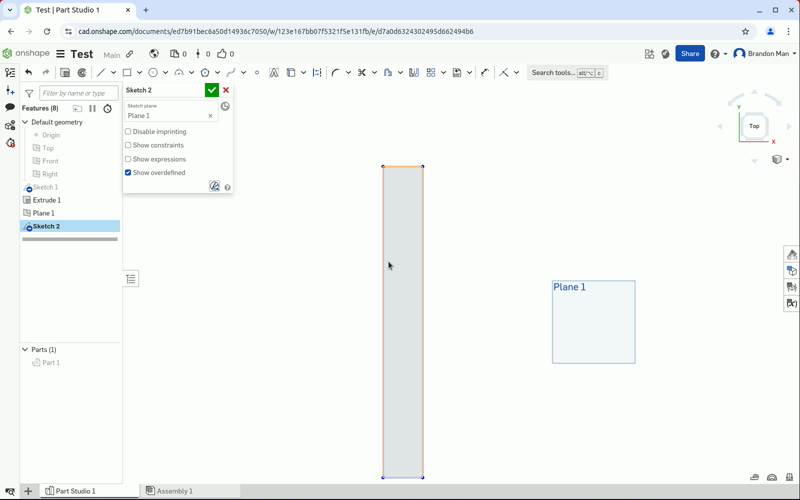
scroll(6)
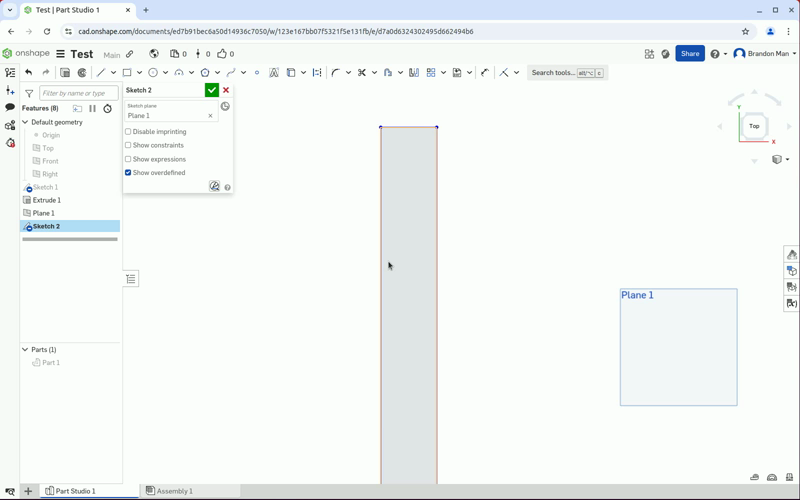
scroll(6)
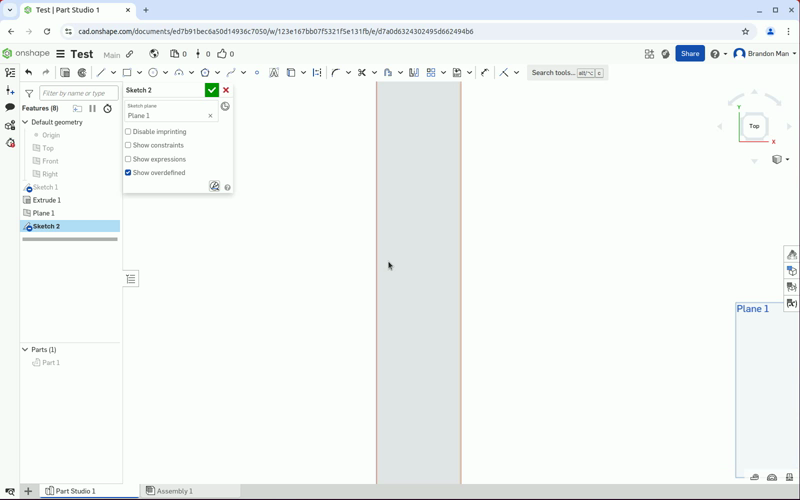
scroll(6)
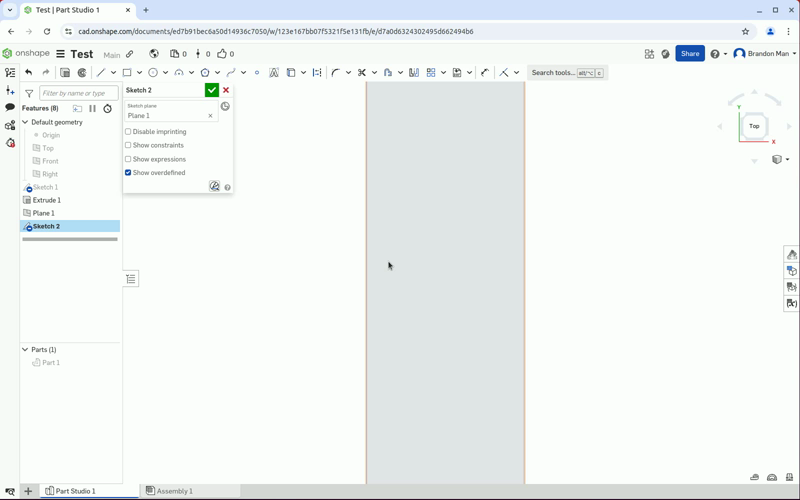
click(388, 261)
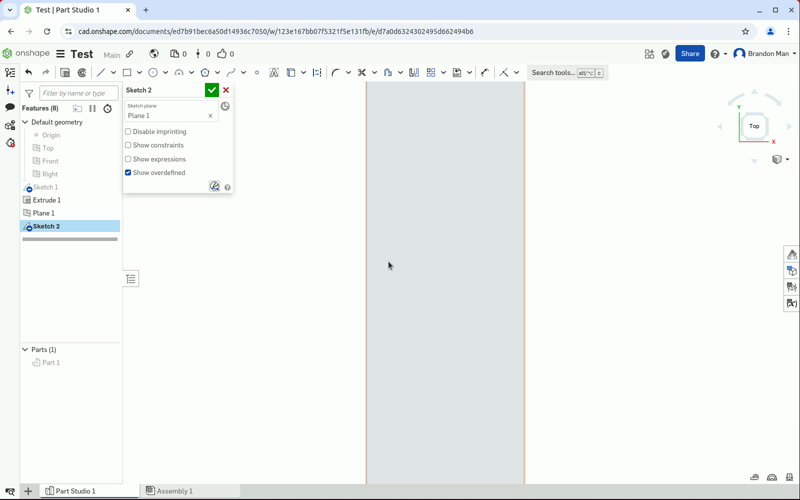
scroll(-6)
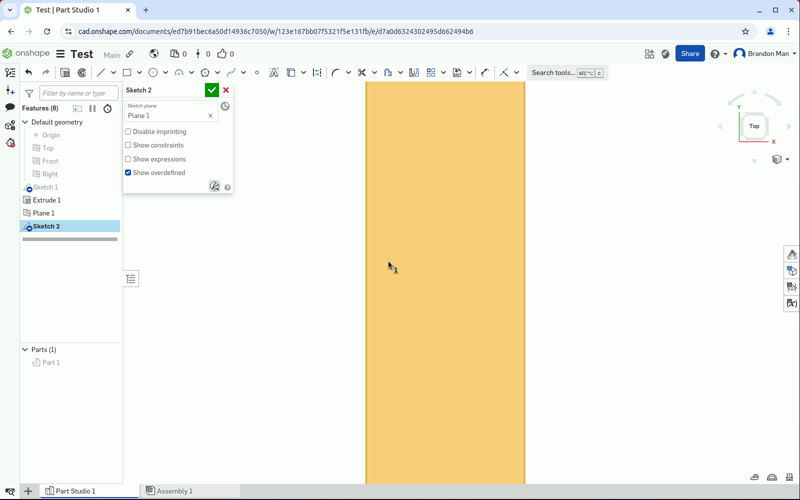
scroll(-6)
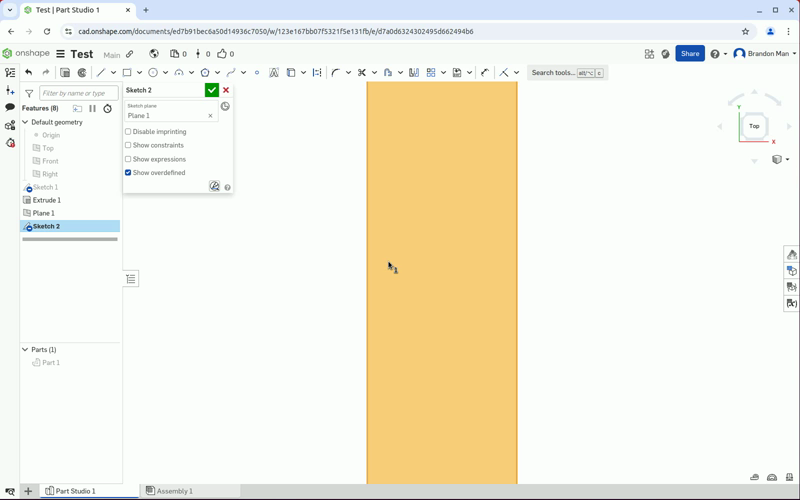
scroll(-6)
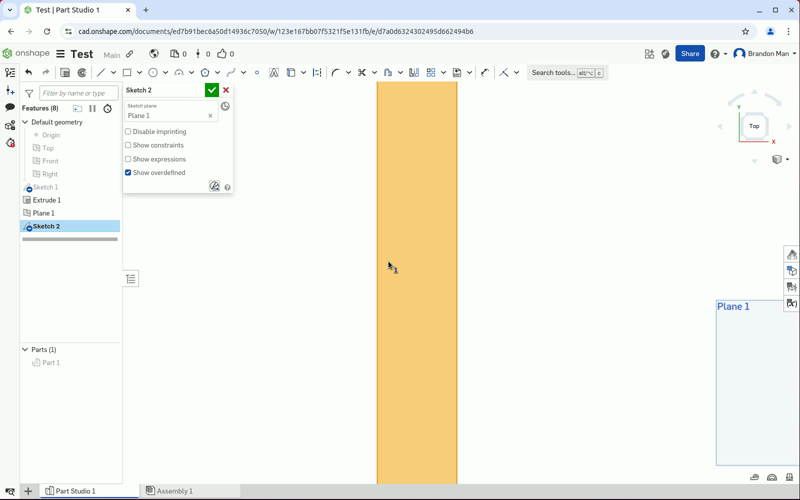
scroll(-6)
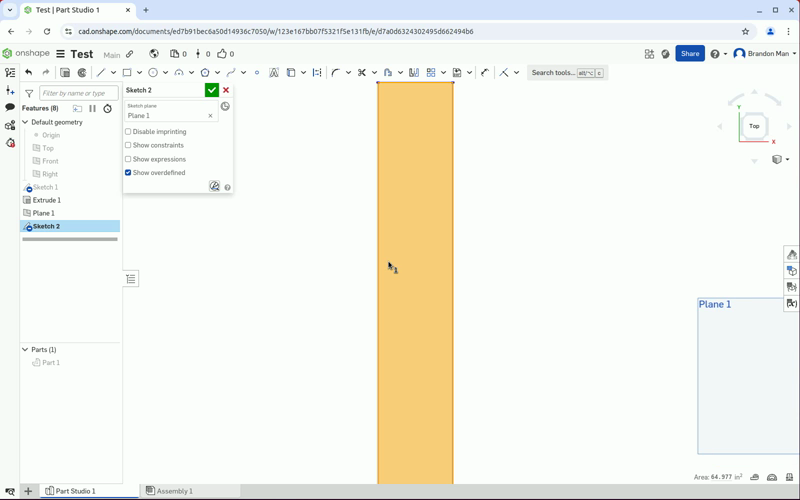
scroll(-6)
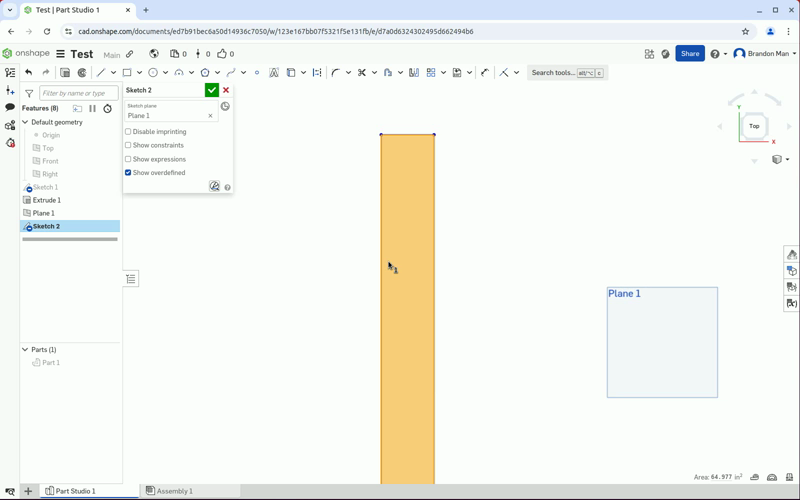
scroll(-6)
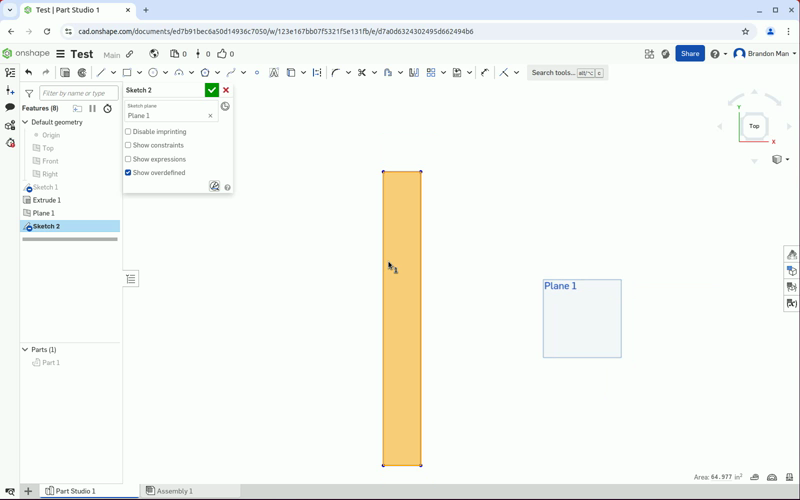
scroll(-6)
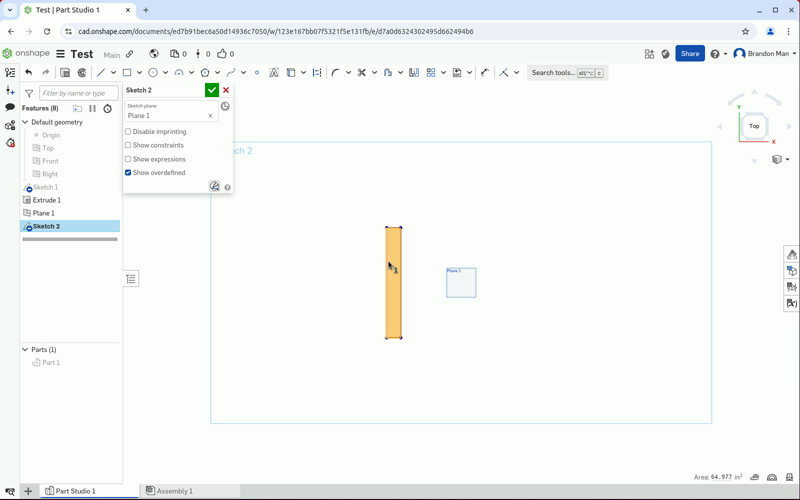
mouse_move(73, 352)
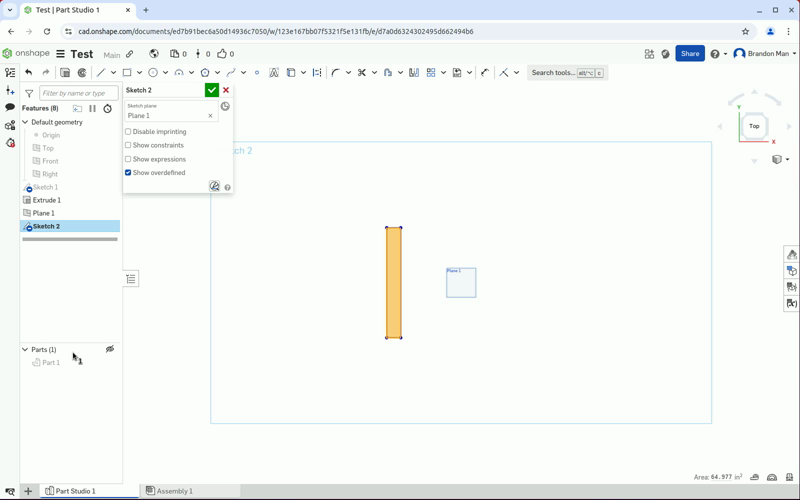
key(shift+y)
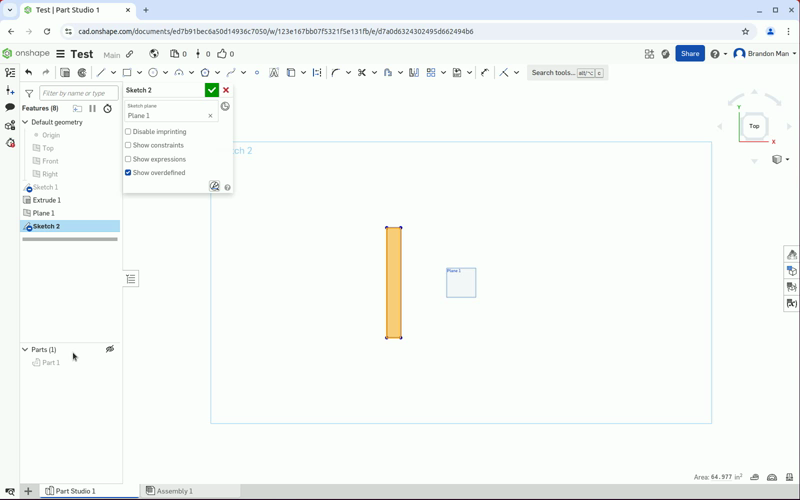
key(shift+e)
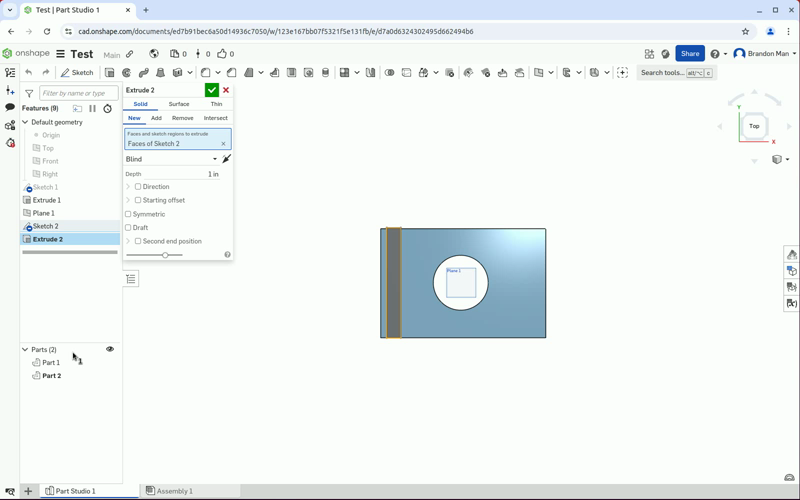
mouse_move(143, 106)
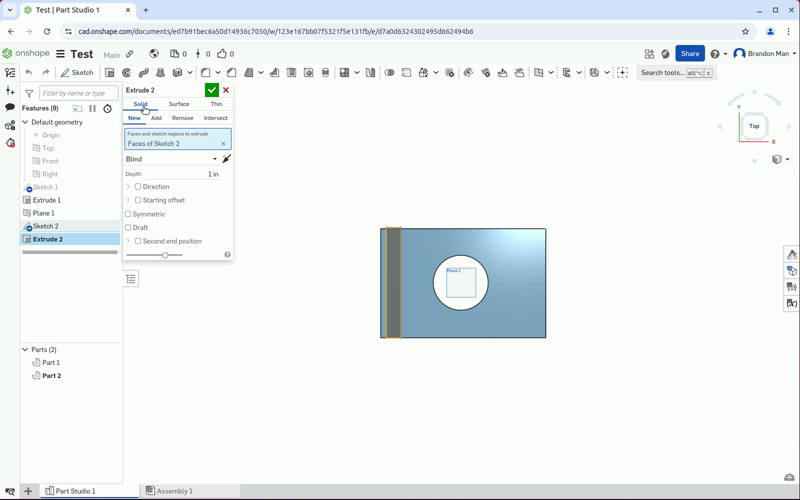
click(143, 106)
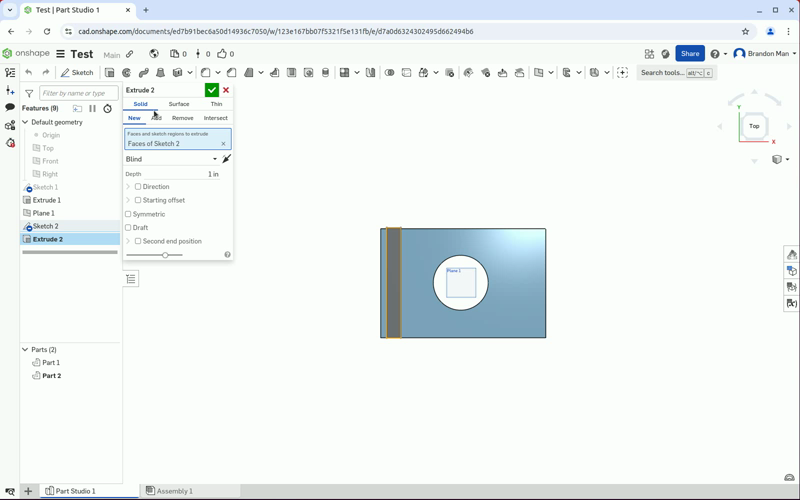
mouse_move(186, 120)
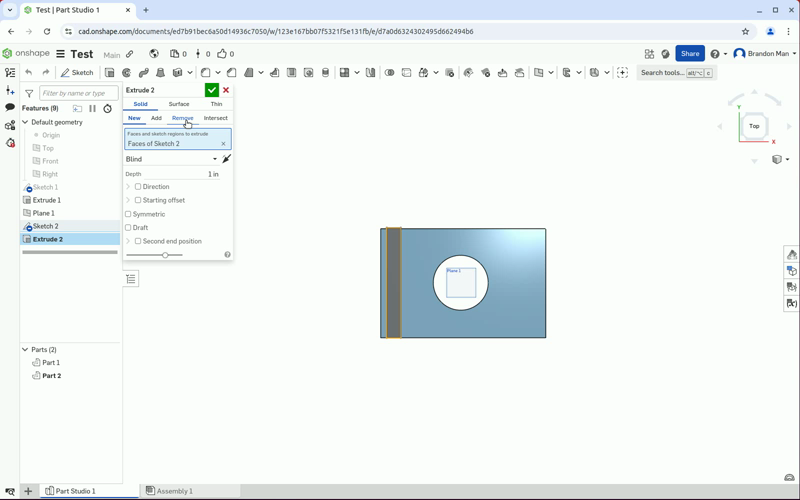
click(186, 120)
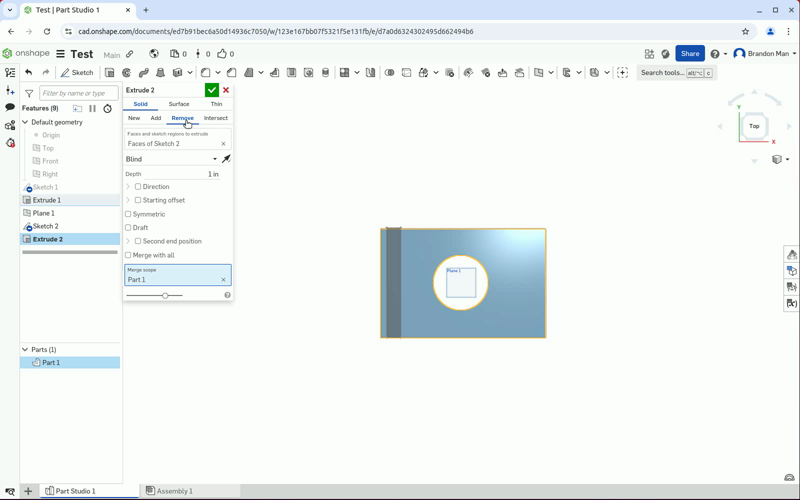
key(tab, 4)
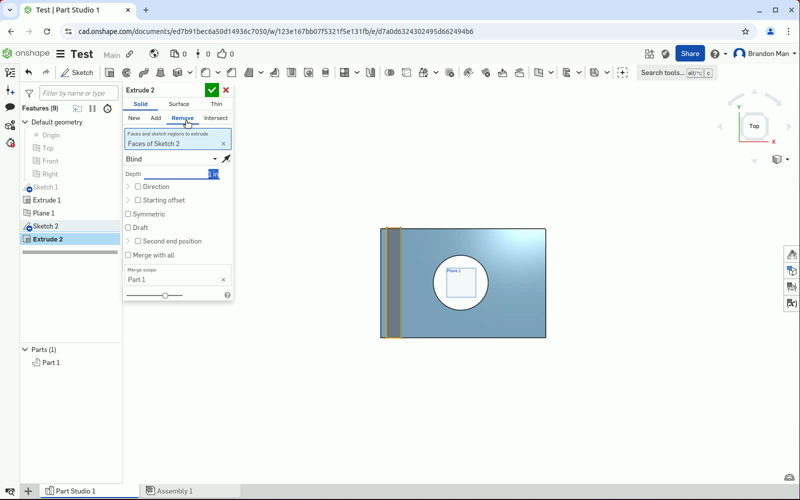
text(1.204)
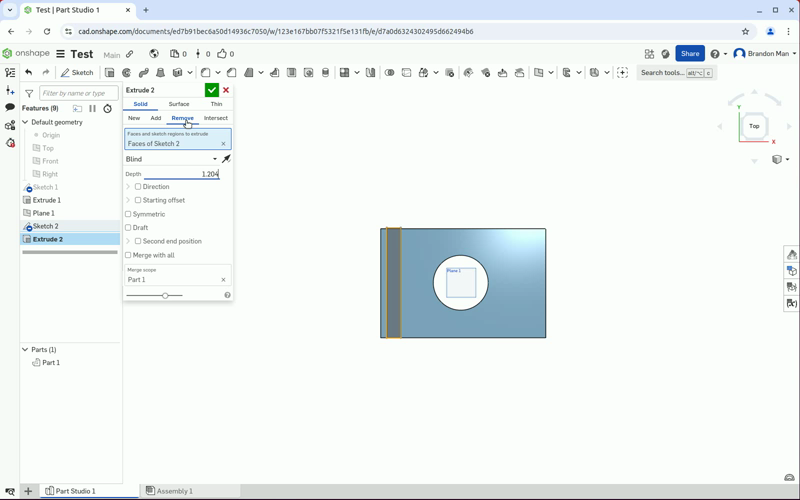
key(tab, 6)
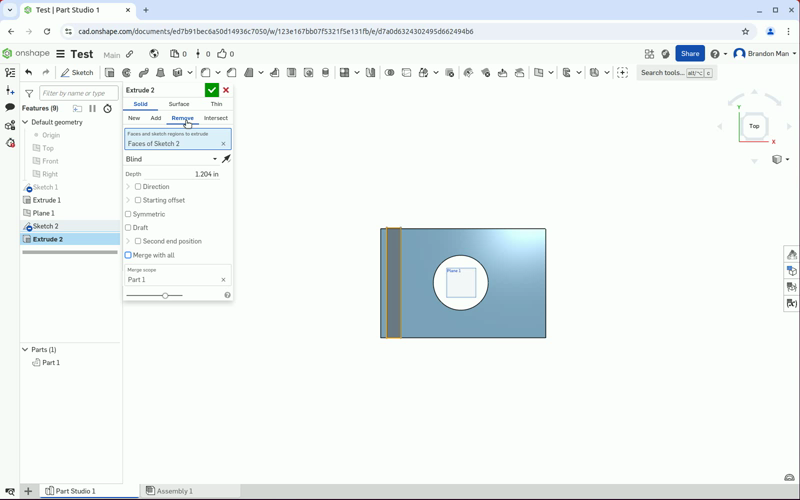
key(space)
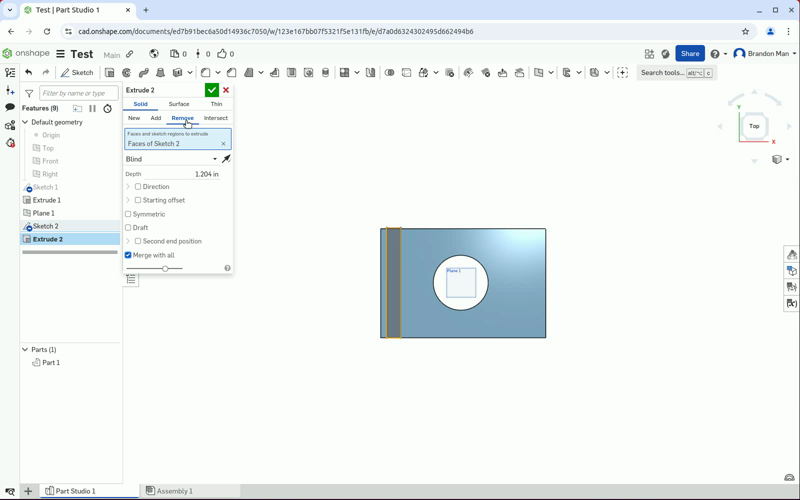
key(enter)
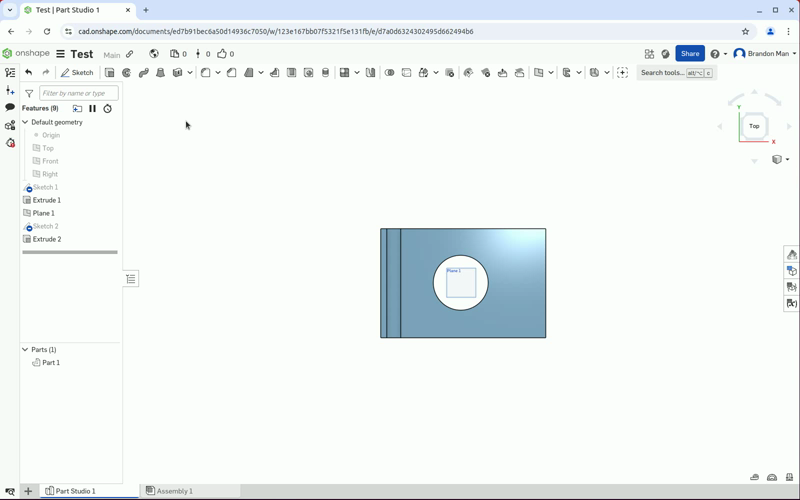
key(shift+h)
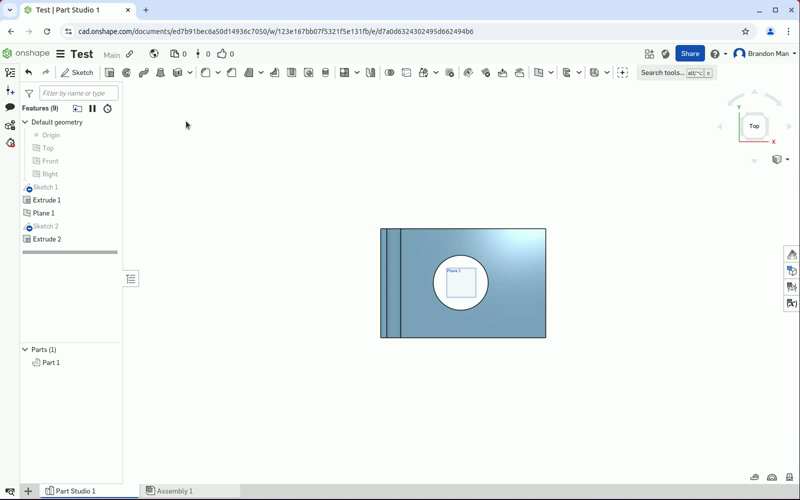
key(shift+h)
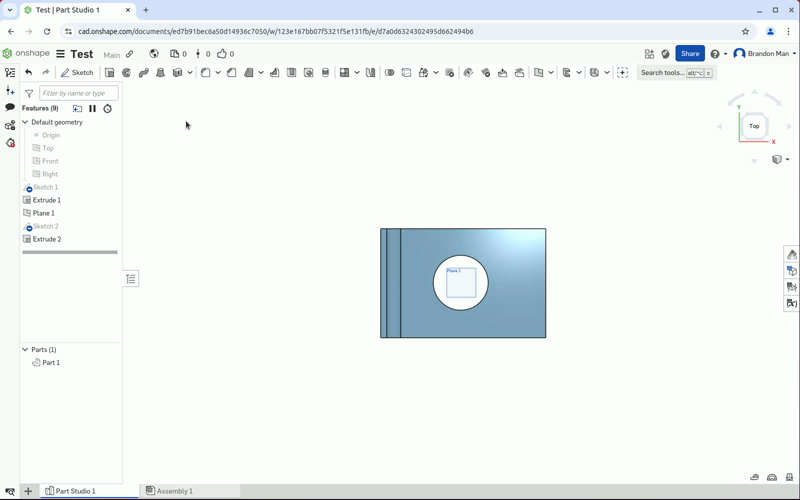
mouse_move(73, 189)
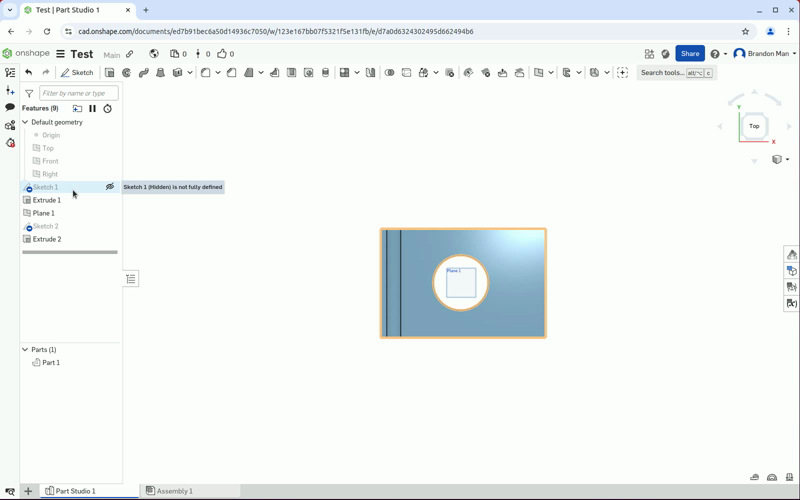
click(73, 189)
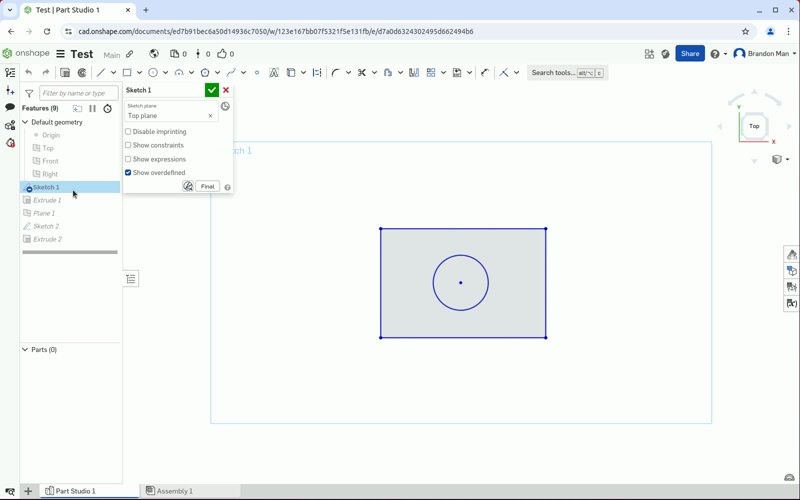
mouse_move(229, 92)
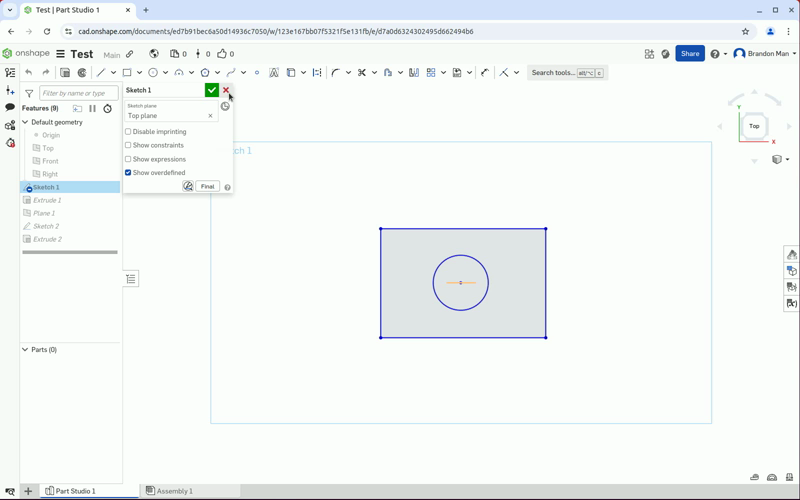
click(229, 92)
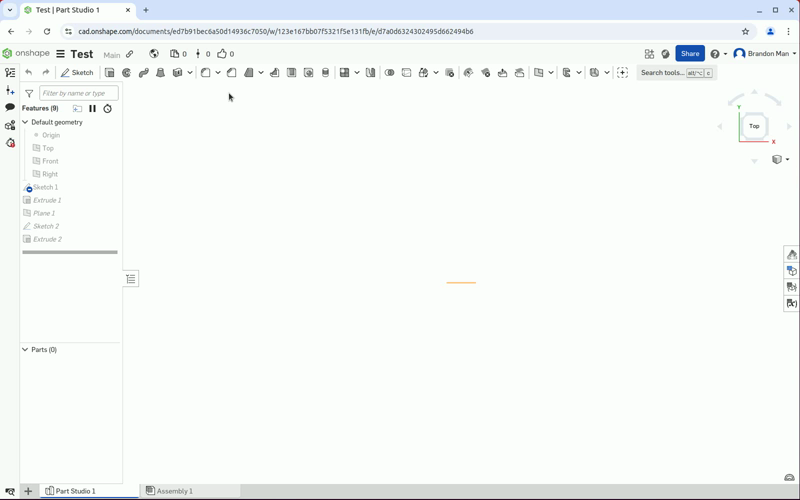
key(shift+s)
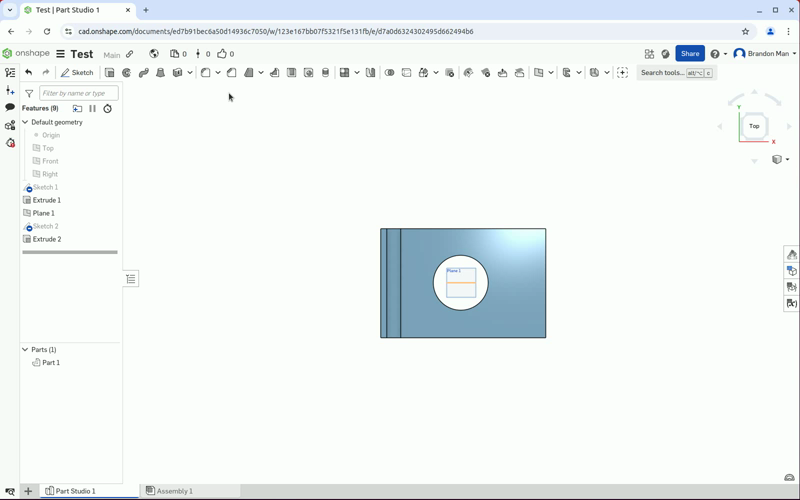
mouse_move(73, 215)
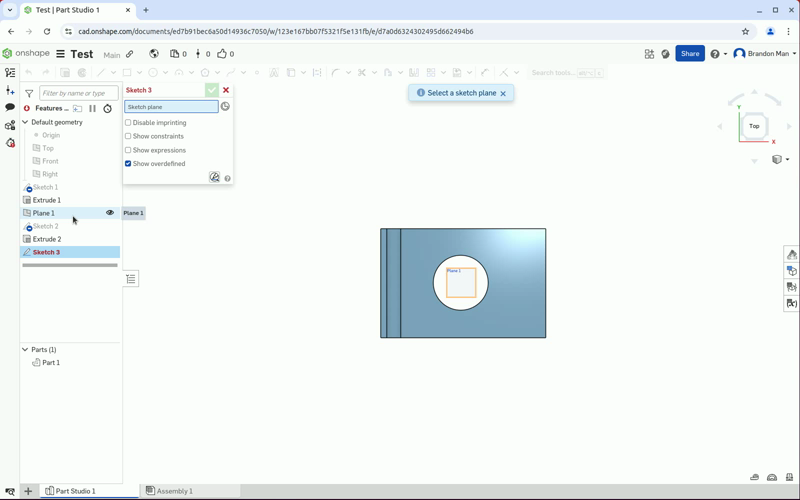
click(73, 215)
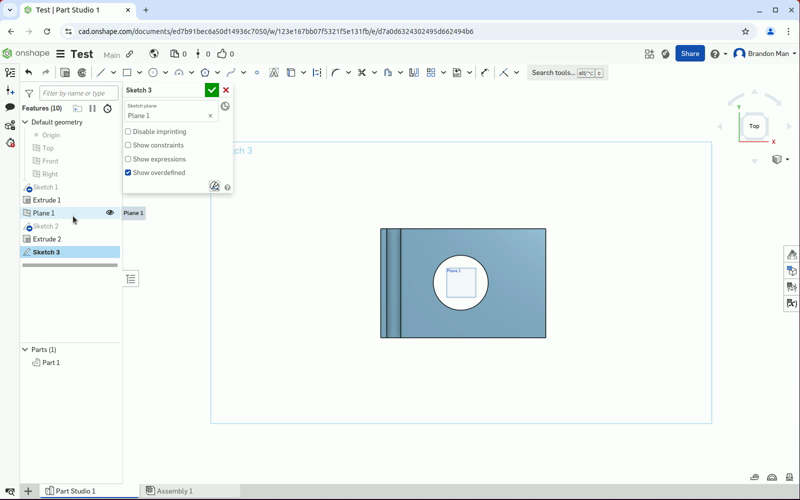
mouse_move(73, 352)
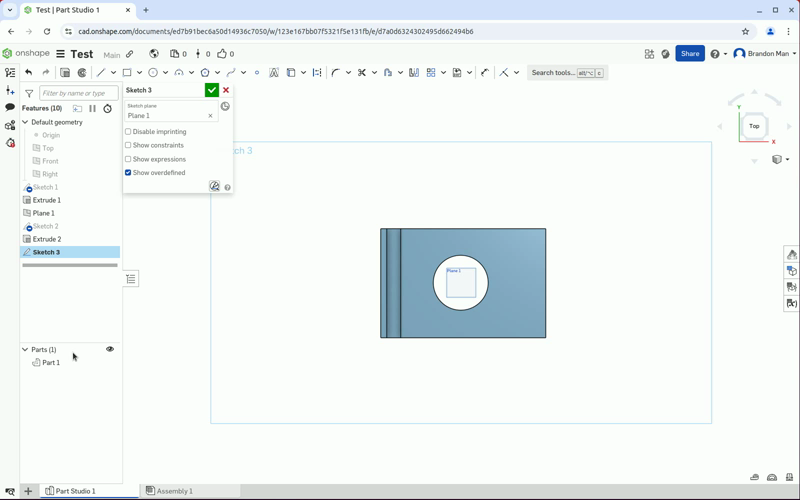
key(y)
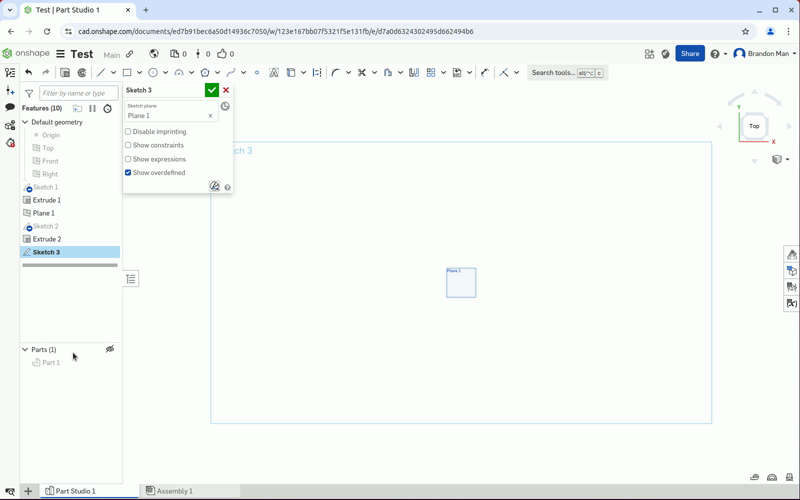
key(l)
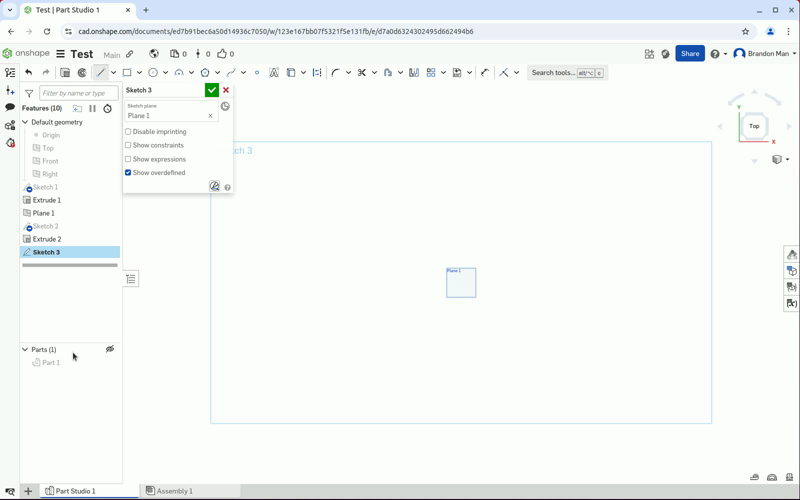
key_down(shift)
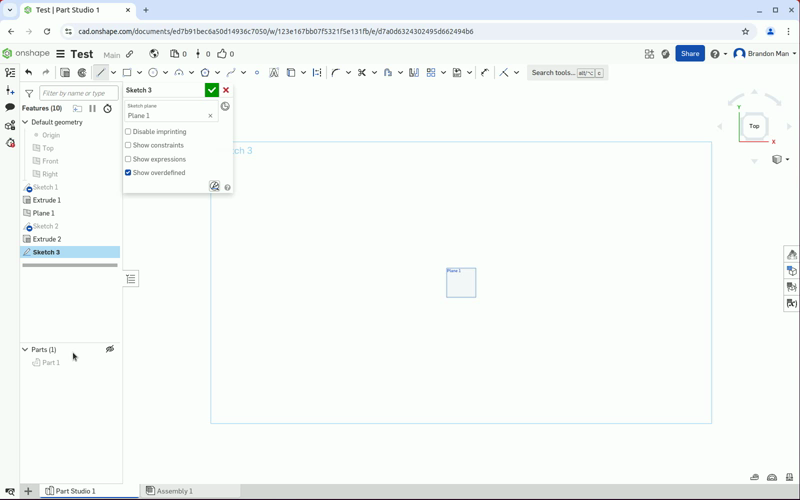
mouse_move(446, 337)
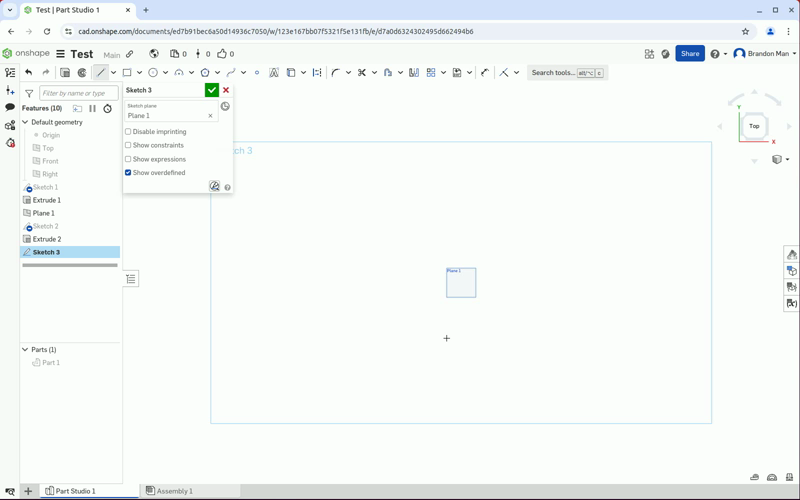
click(446, 337)
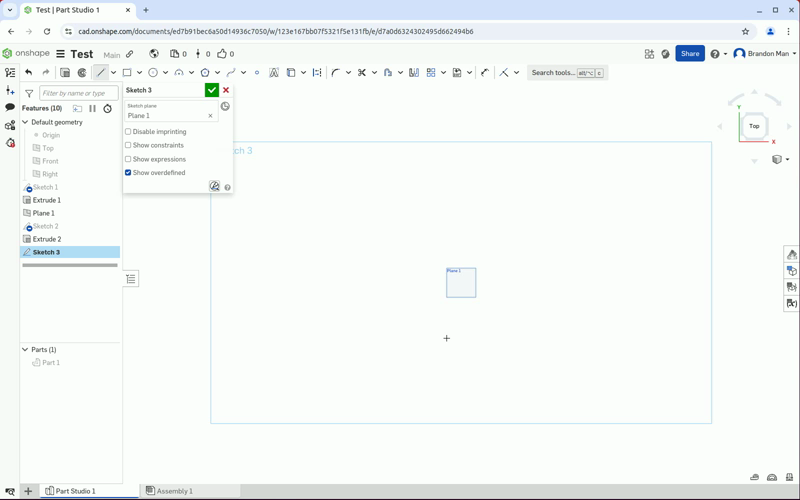
key_up(shift)
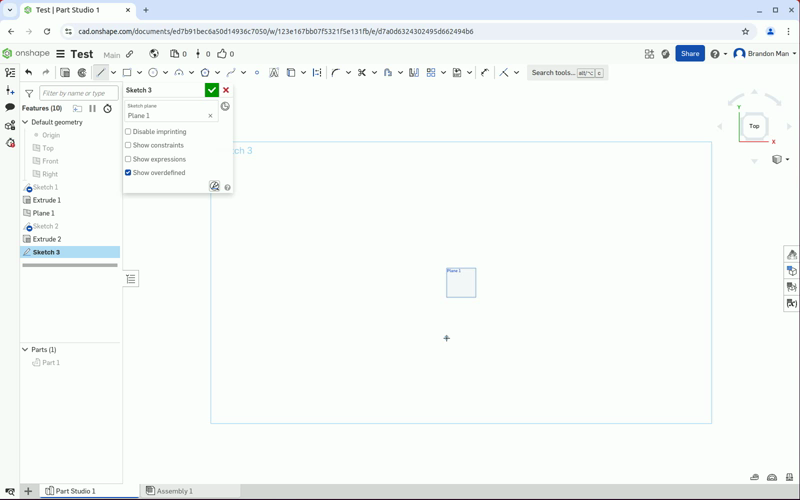
key_down(shift)
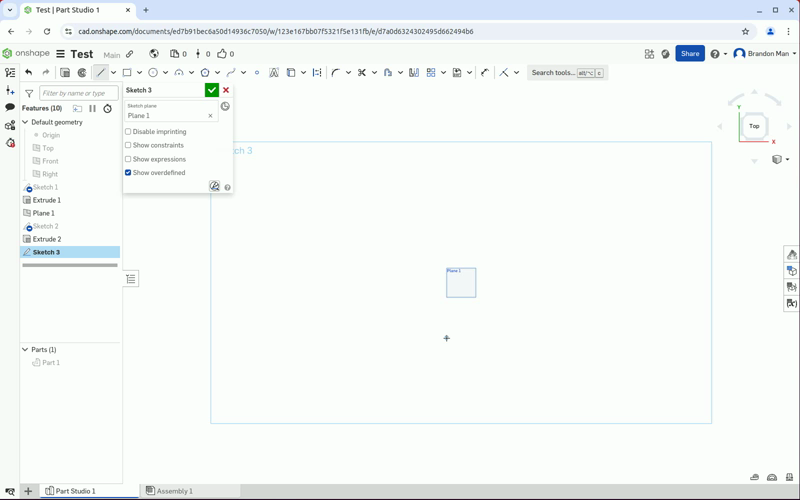
mouse_move(476, 337)
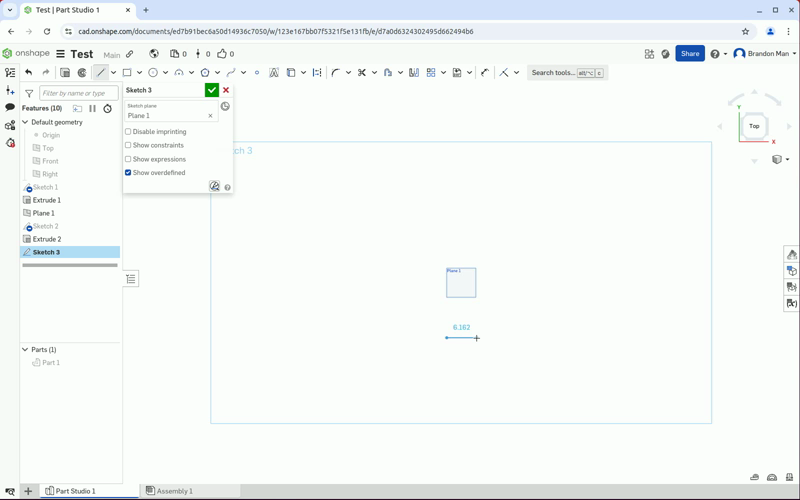
mouse_move(475, 337)
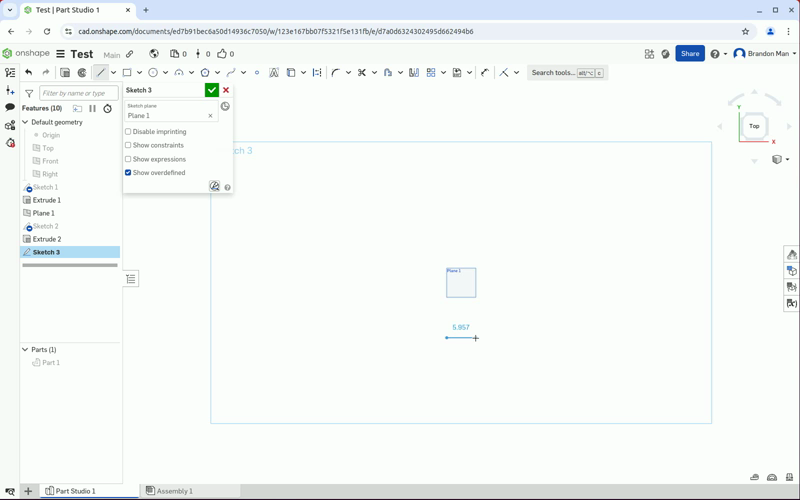
click(475, 337)
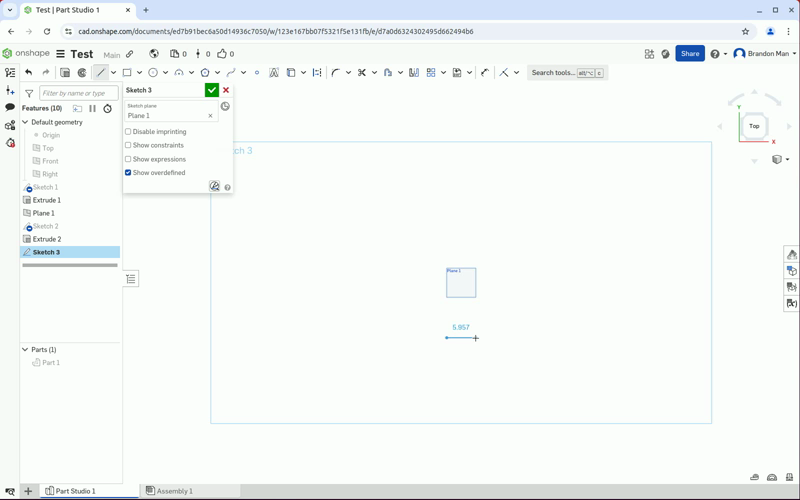
key_up(shift)
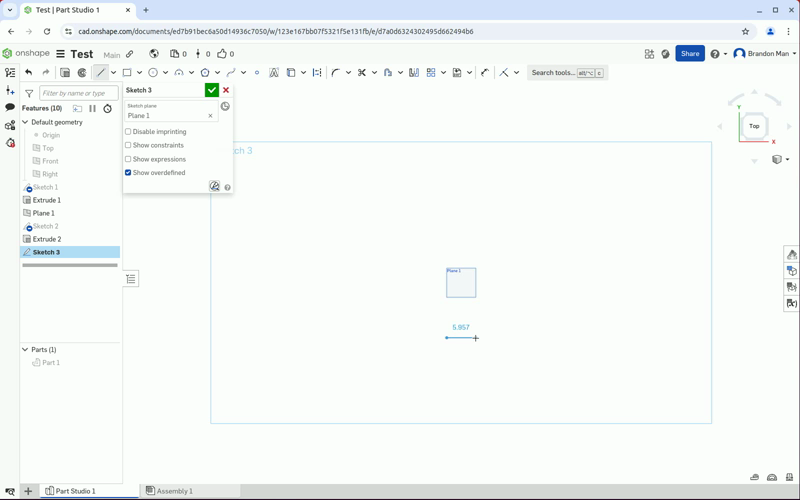
key_down(shift)
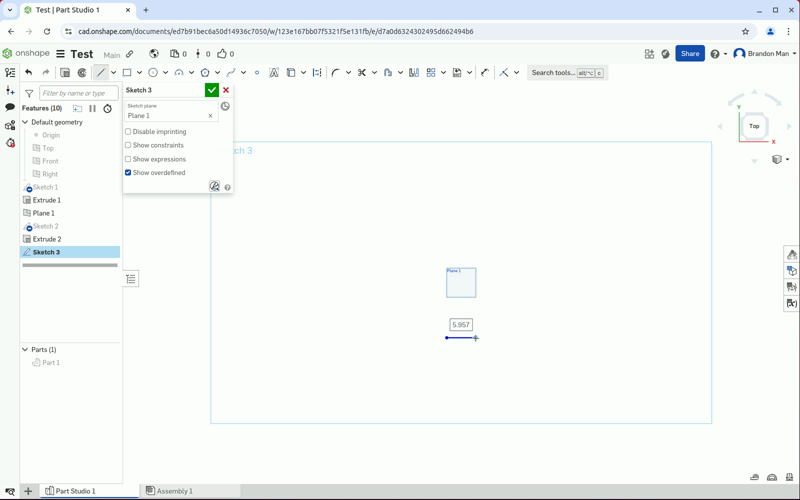
mouse_move(505, 337)
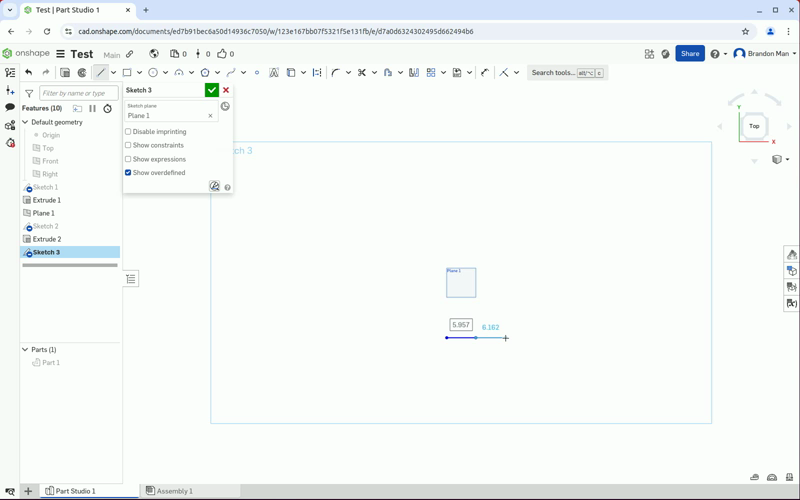
mouse_move(475, 305)
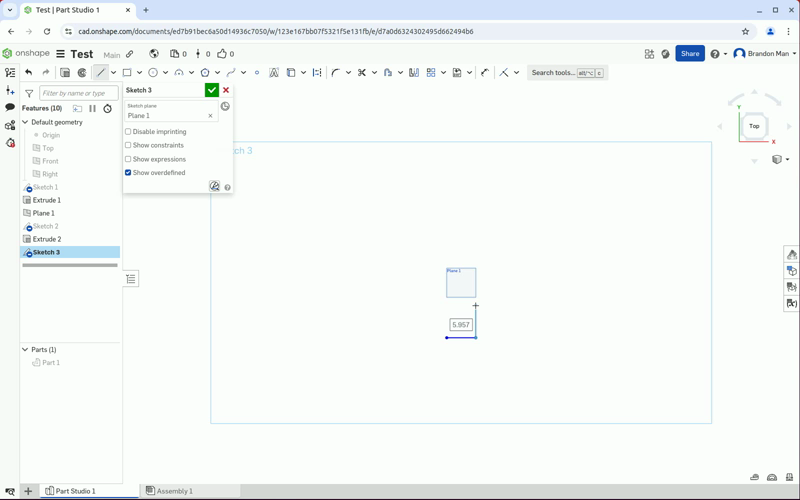
click(475, 305)
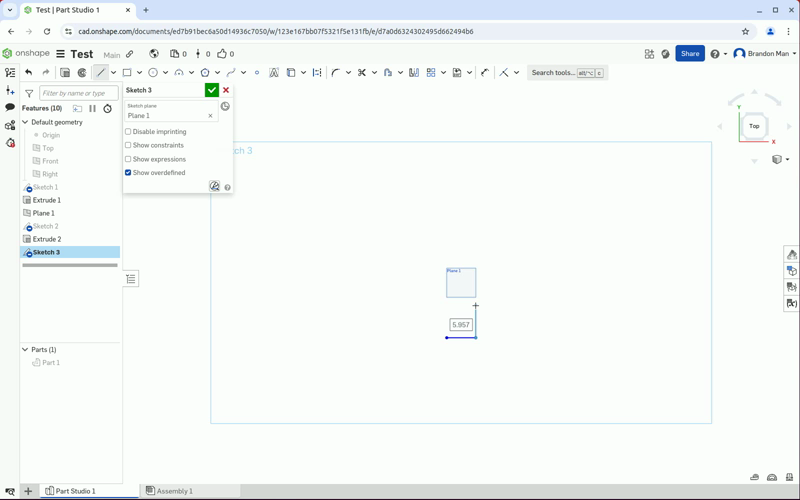
key_up(shift)
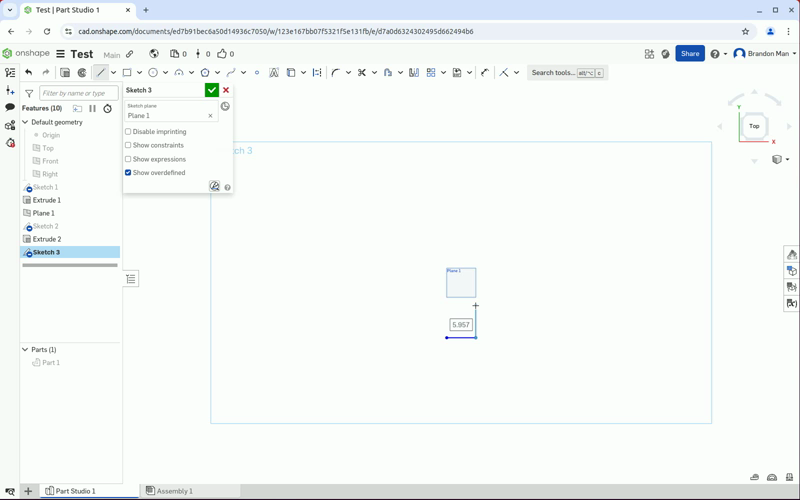
key(esc)
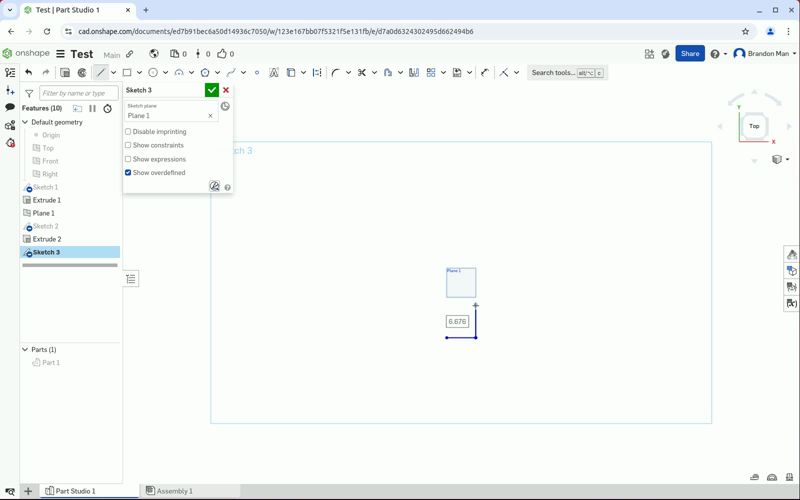
key(a)
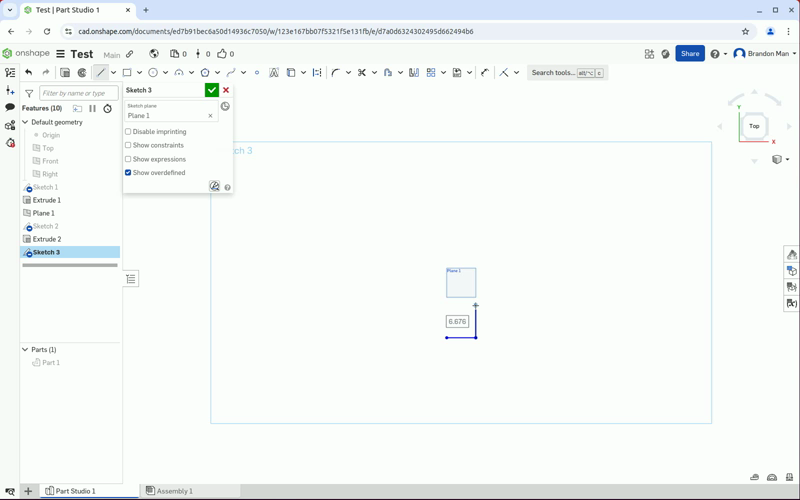
mouse_move(475, 305)
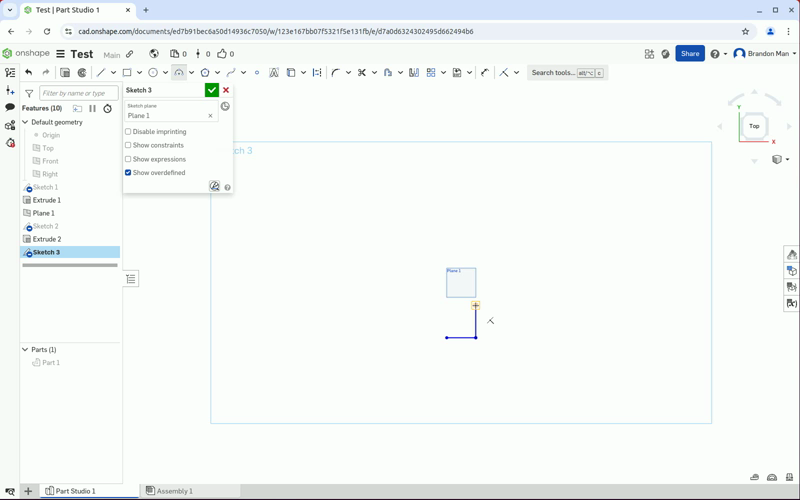
click(475, 305)
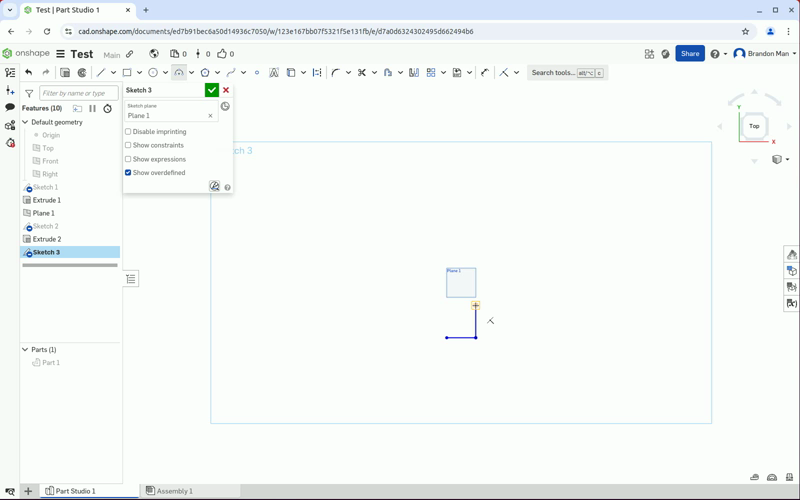
key_down(shift)
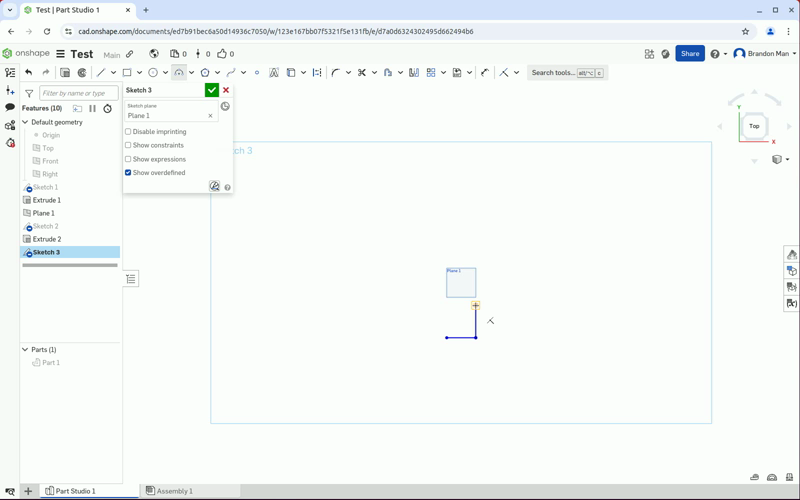
mouse_move(446, 305)
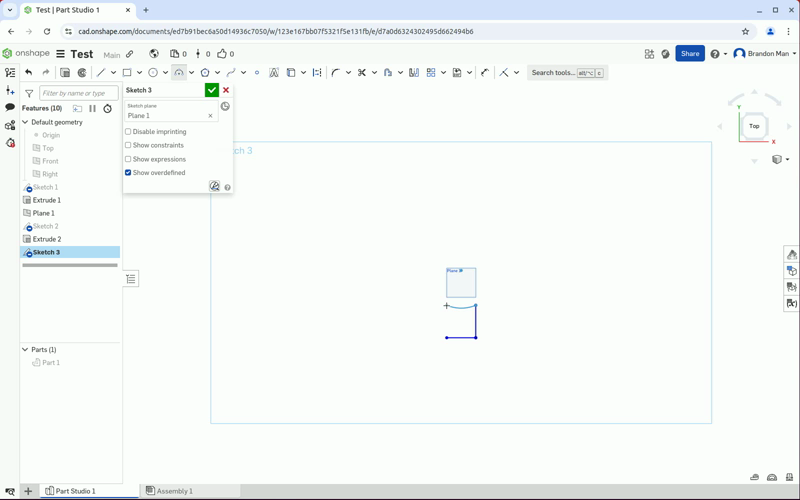
click(446, 305)
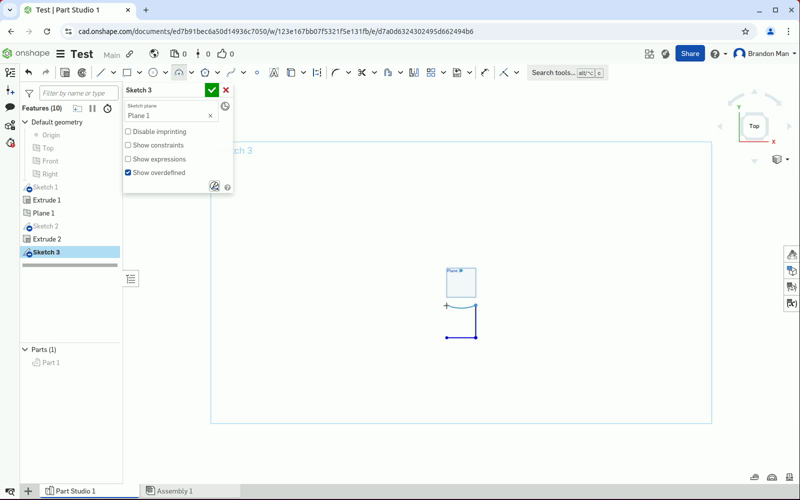
mouse_move(461, 309)
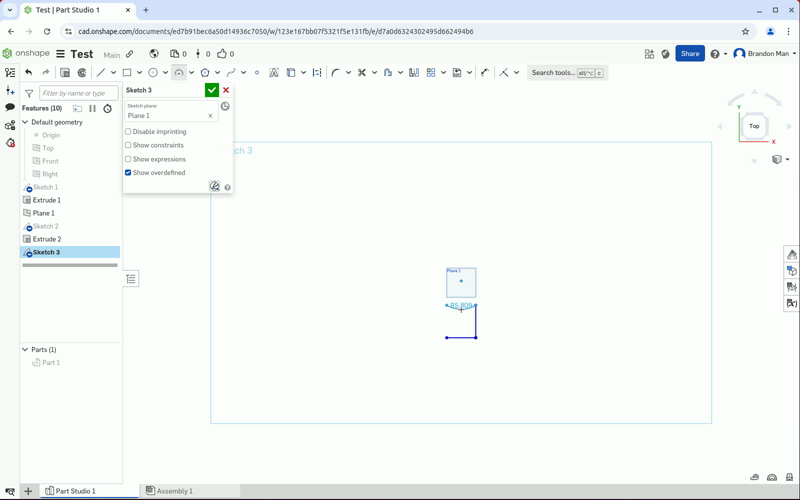
click(461, 309)
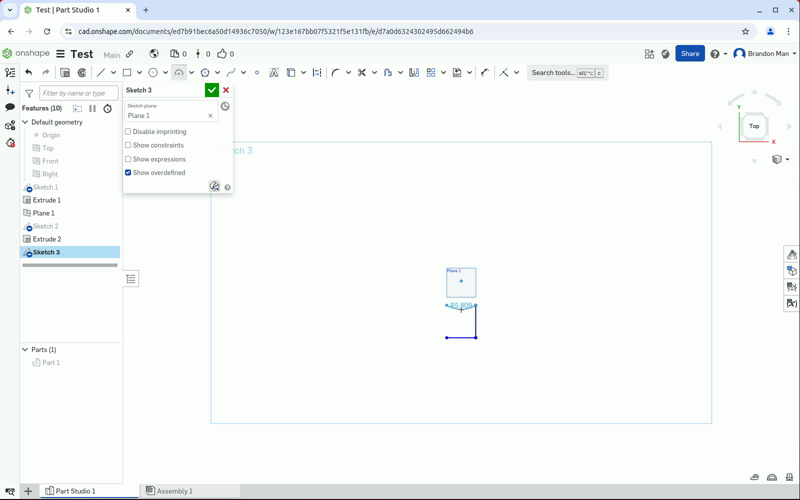
key_up(shift)
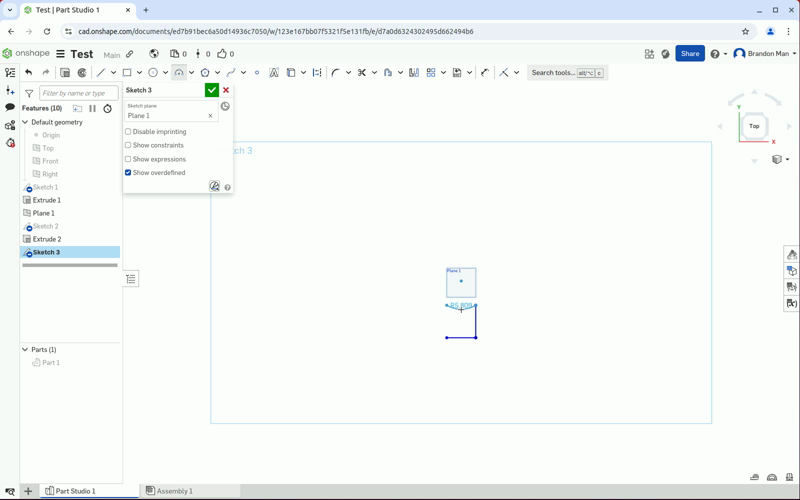
key(esc)
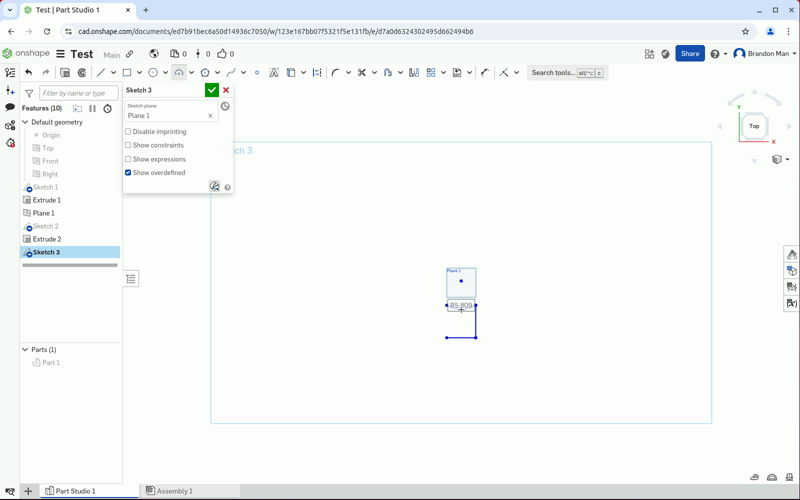
key(l)
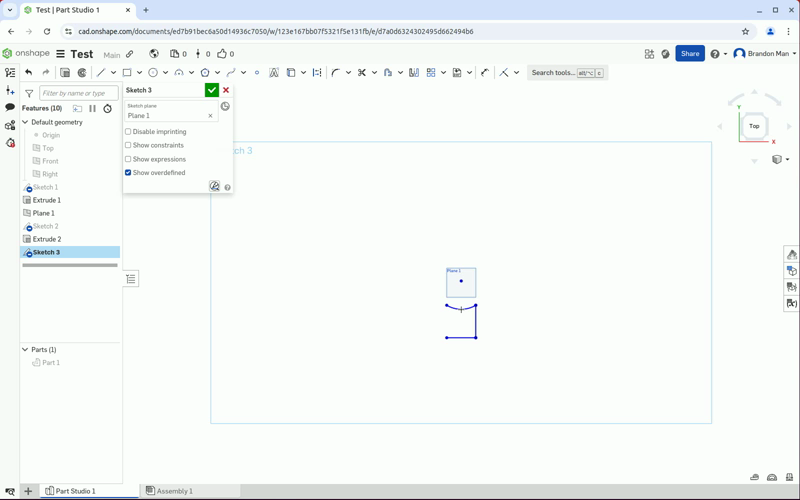
mouse_move(446, 305)
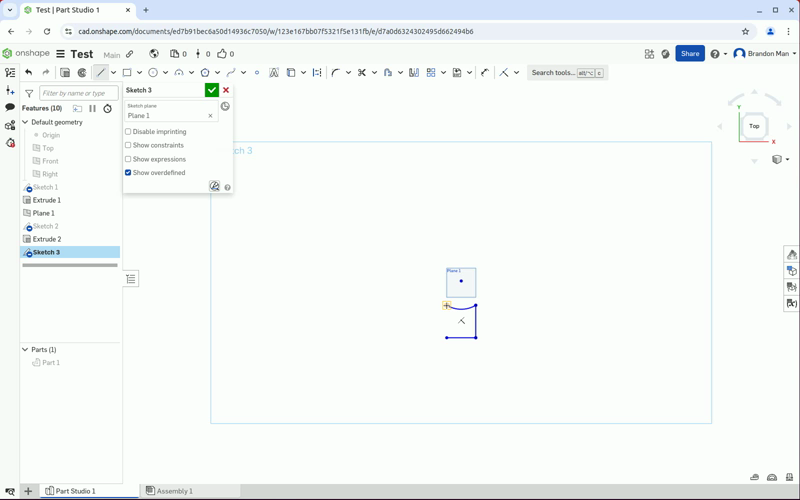
click(446, 305)
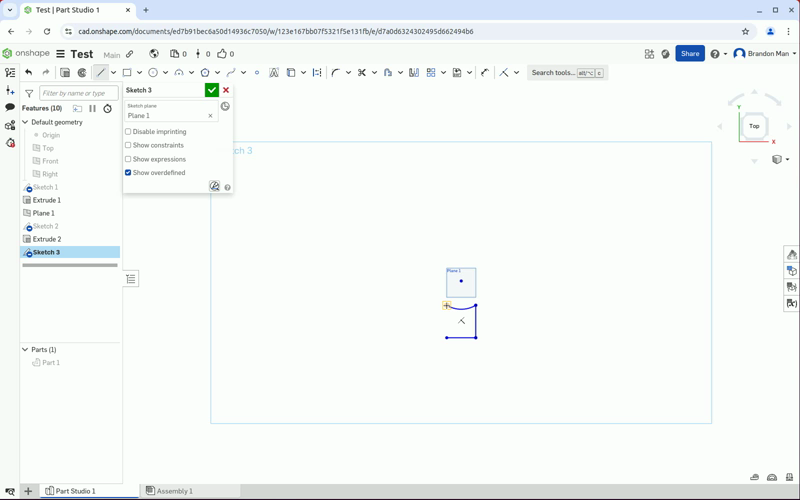
mouse_move(476, 305)
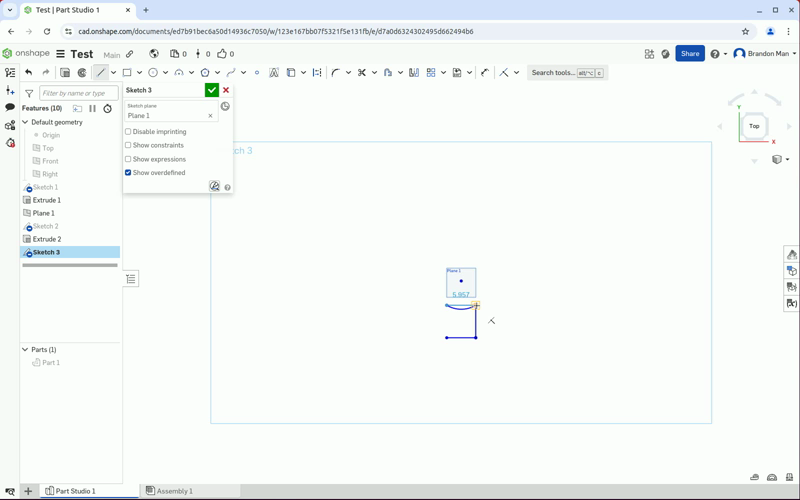
key_down(shift)
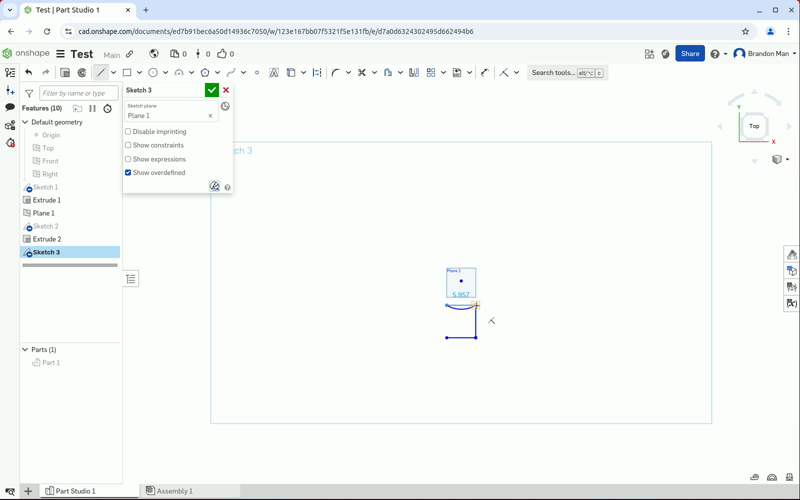
mouse_move(446, 337)
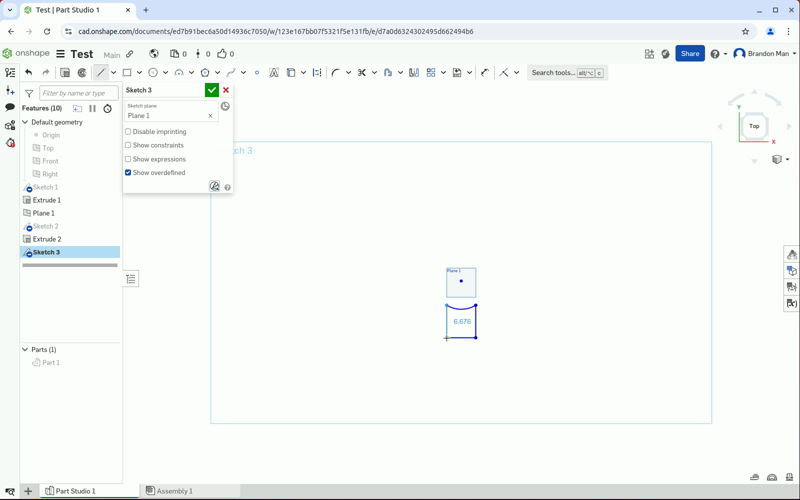
key_up(shift)
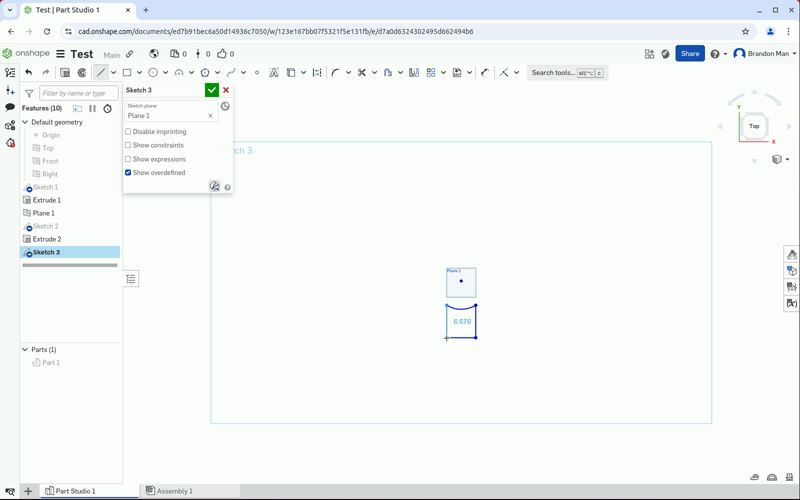
click(446, 337)
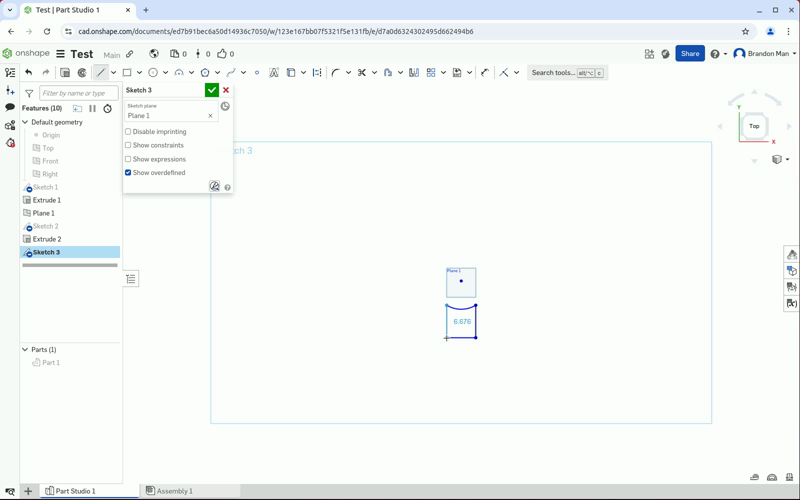
key(esc)
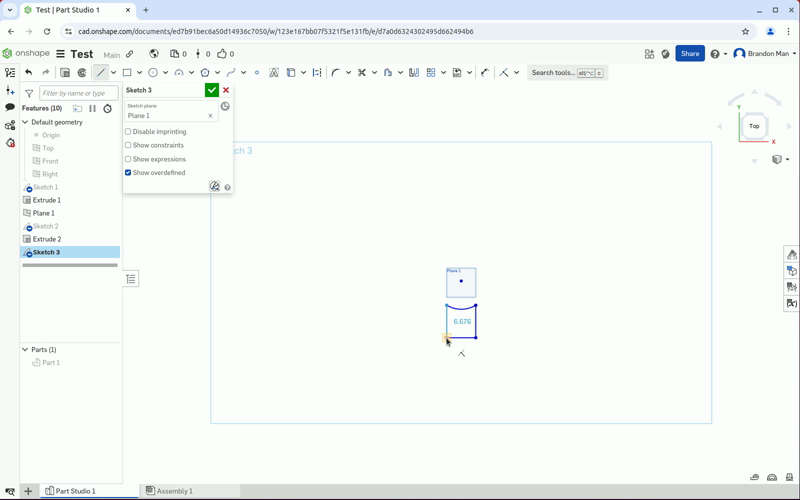
mouse_move(449, 316)
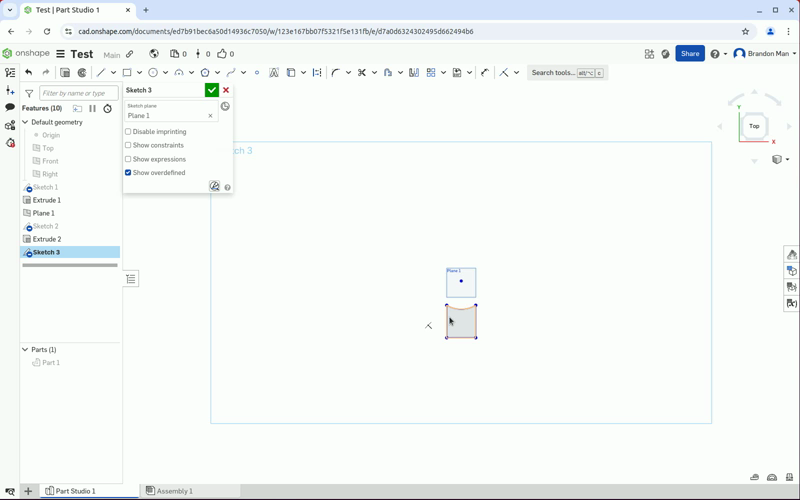
scroll(6)
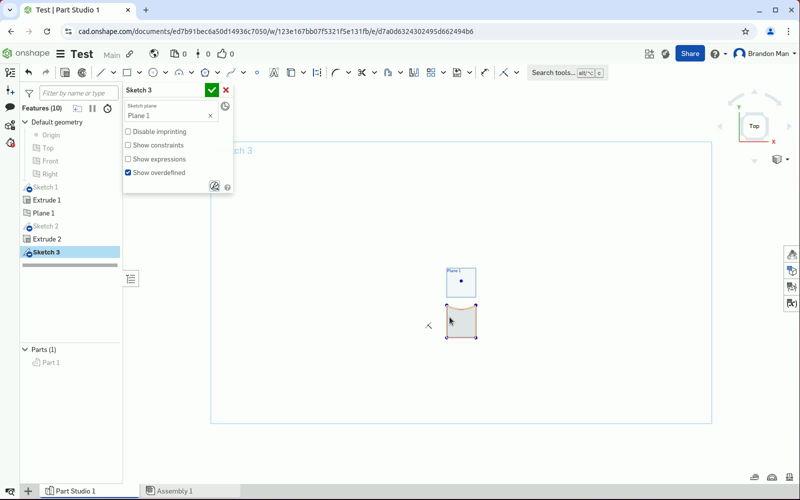
scroll(6)
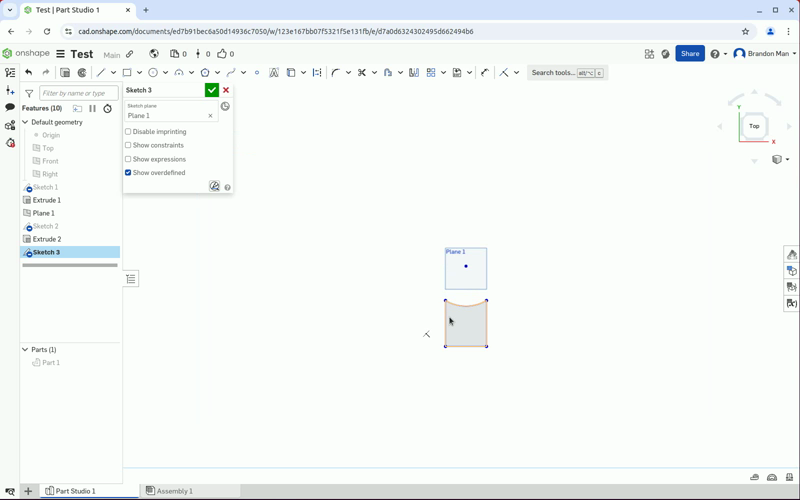
scroll(6)
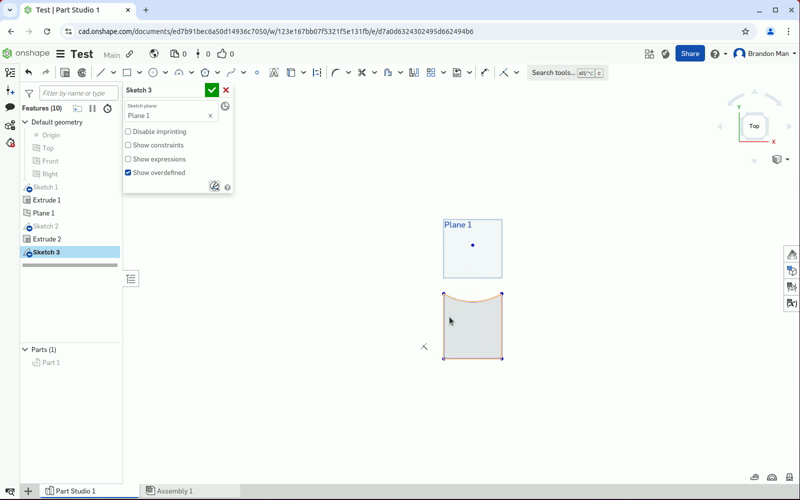
scroll(6)
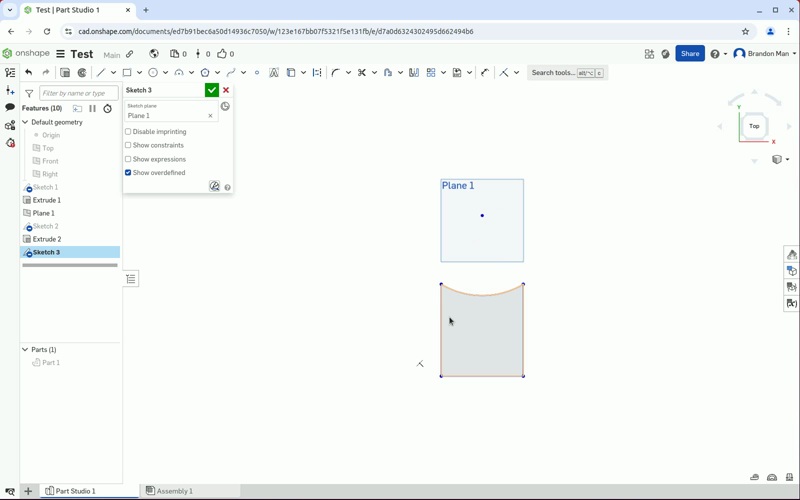
scroll(6)
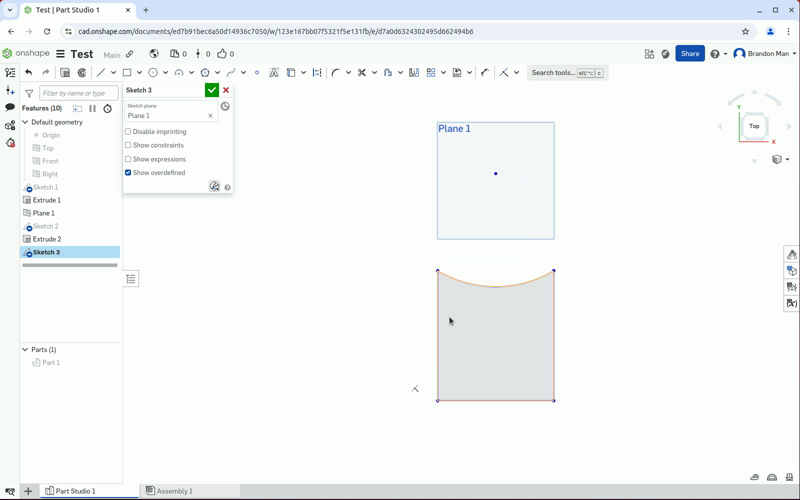
scroll(6)
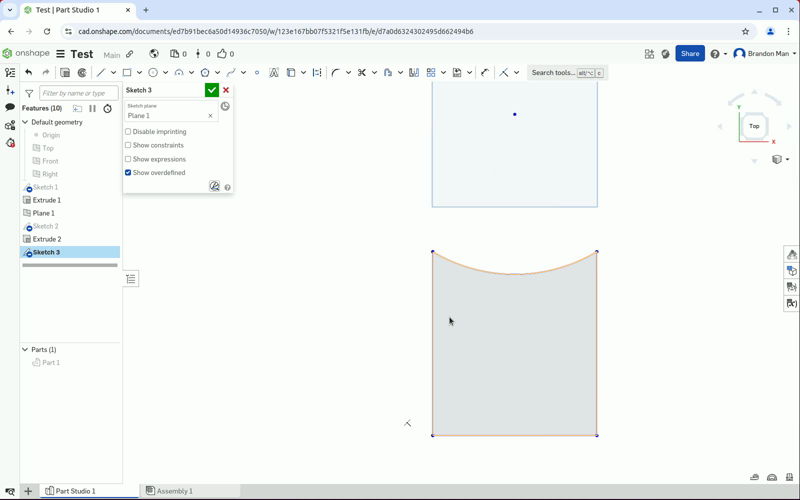
scroll(6)
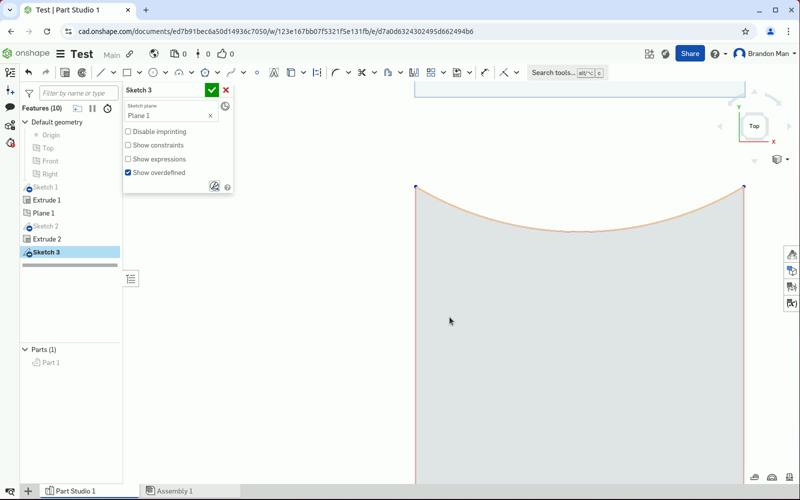
click(449, 316)
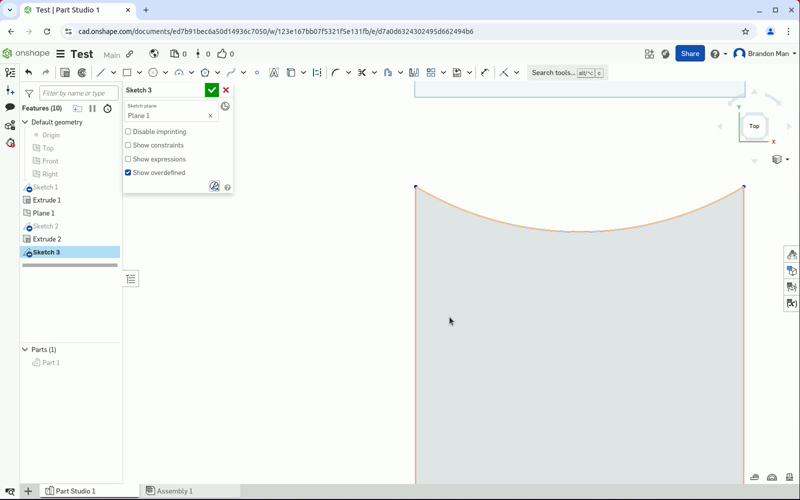
scroll(-6)
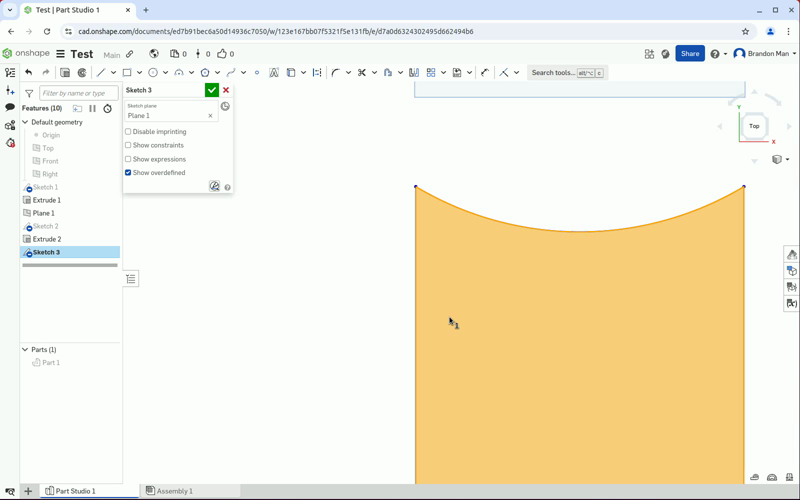
scroll(-6)
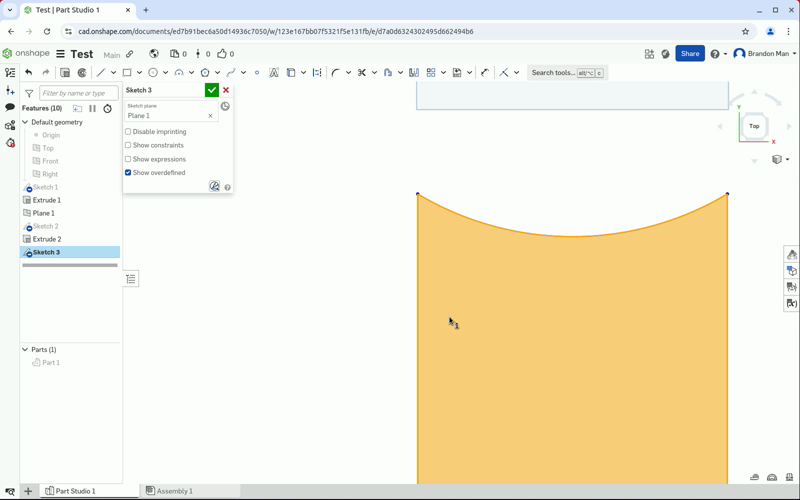
scroll(-6)
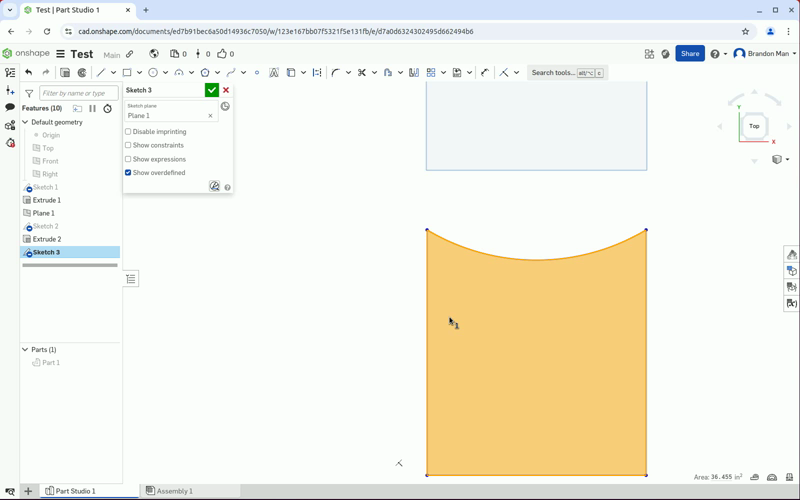
scroll(-6)
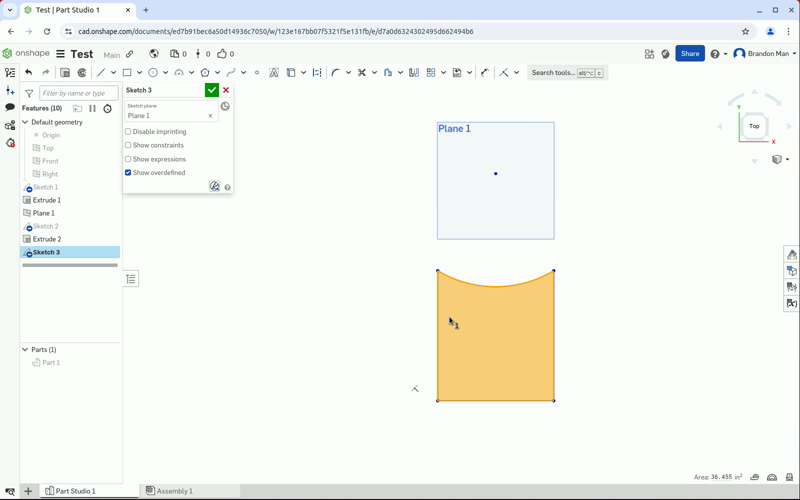
scroll(-6)
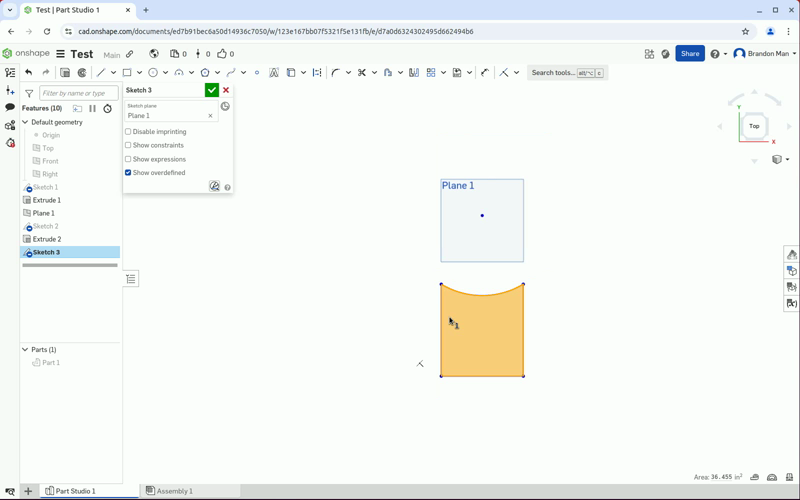
scroll(-6)
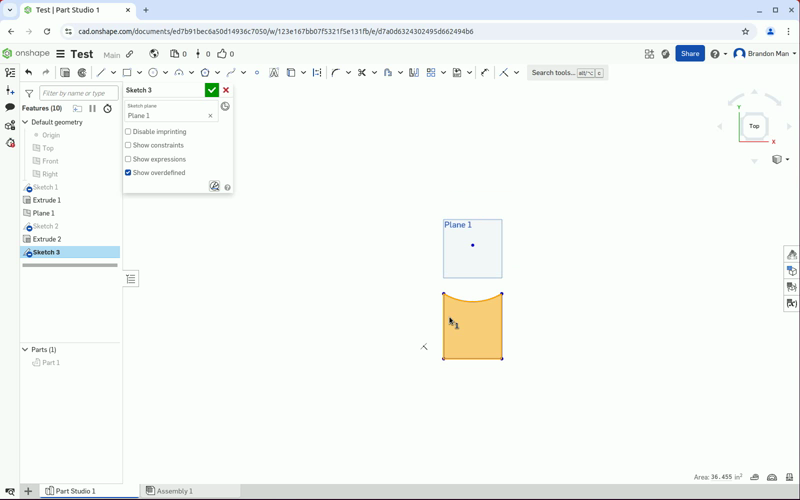
scroll(-6)
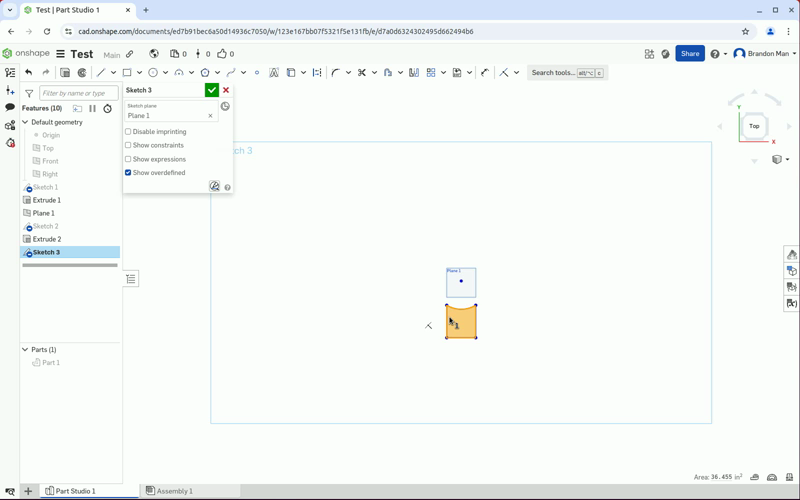
mouse_move(73, 352)
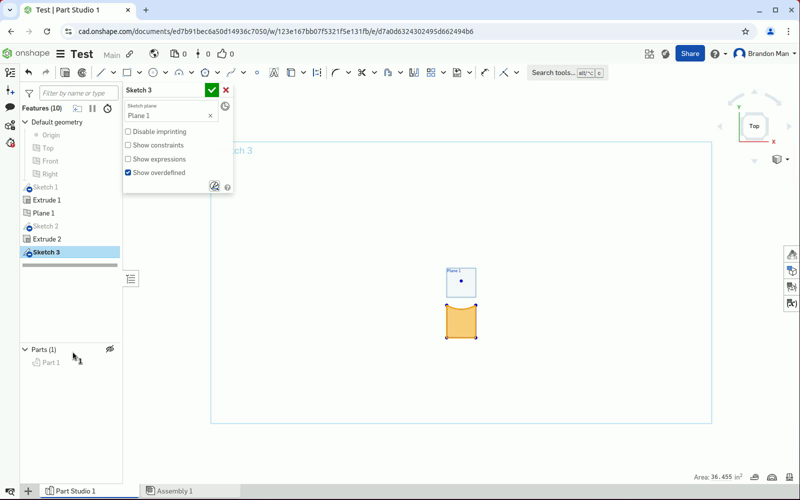
key(shift+y)
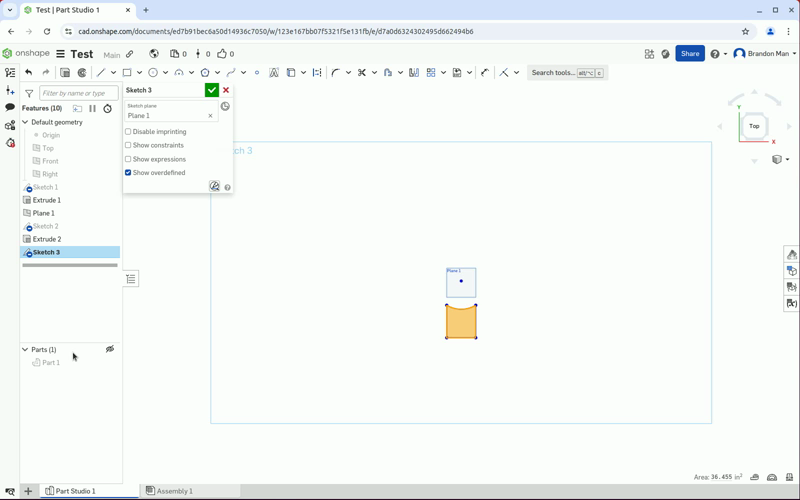
key(shift+e)
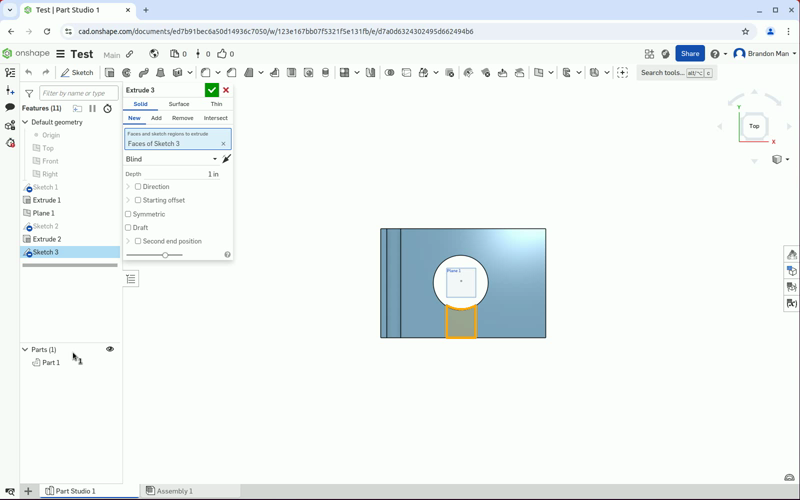
mouse_move(143, 106)
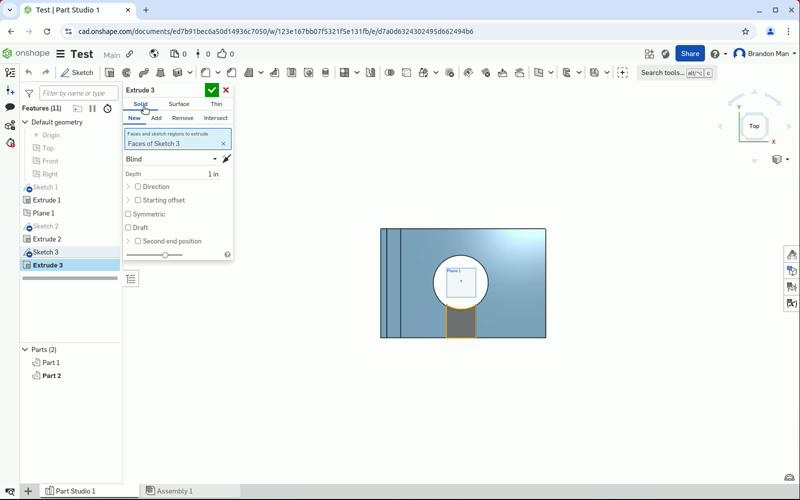
click(143, 106)
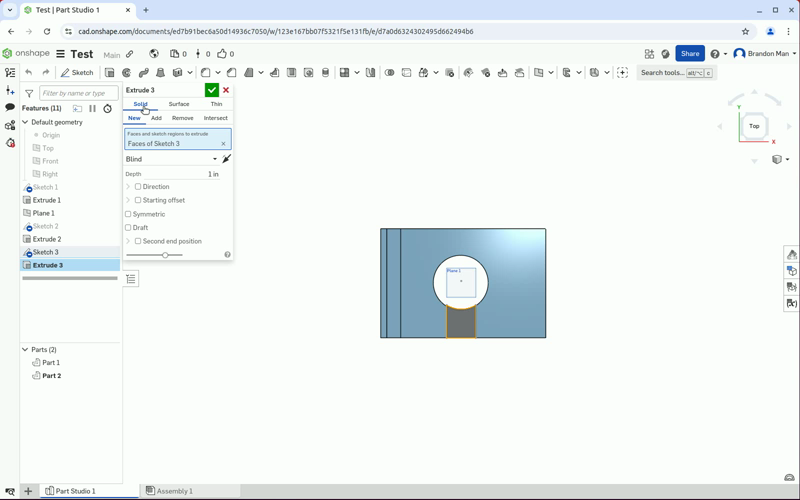
mouse_move(186, 120)
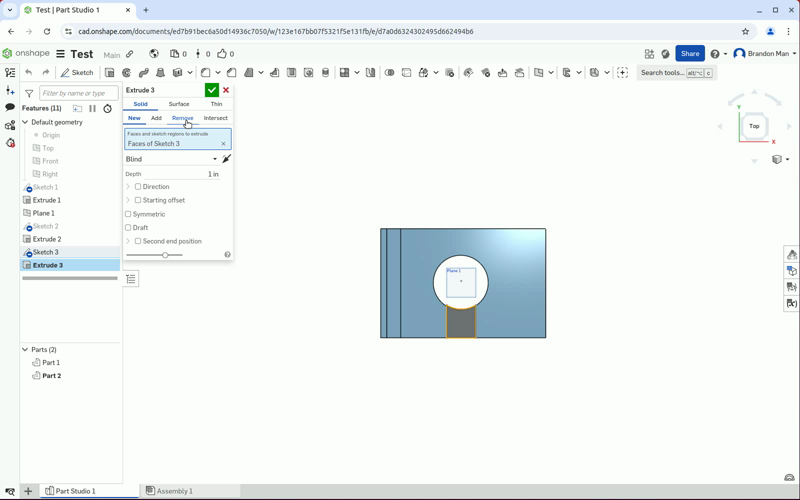
click(186, 120)
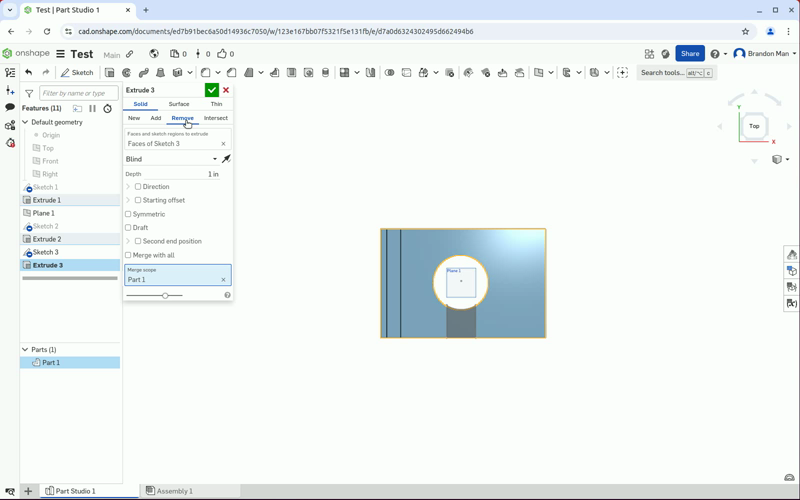
key(tab, 4)
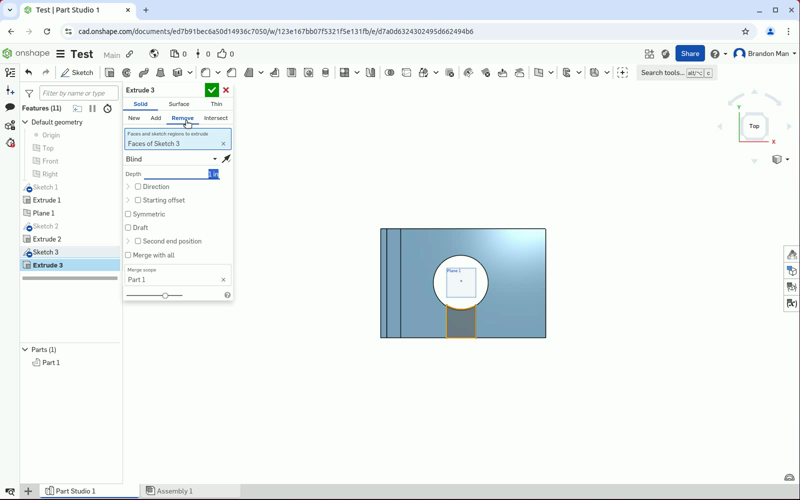
text(1.204)
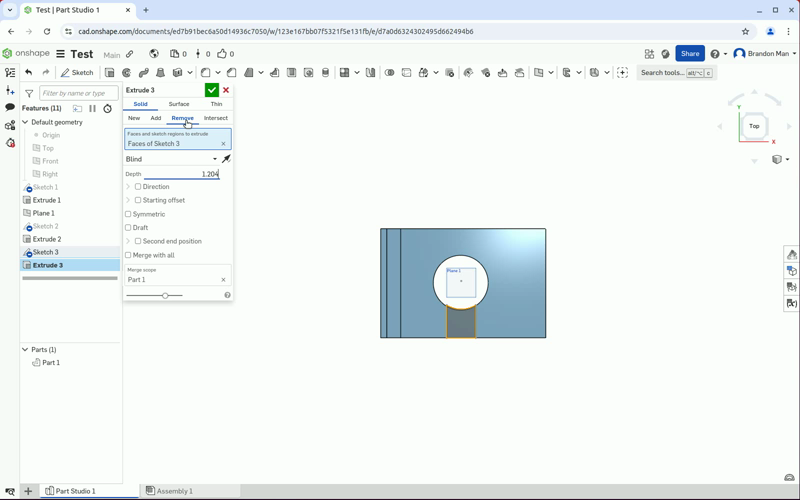
key(tab, 6)
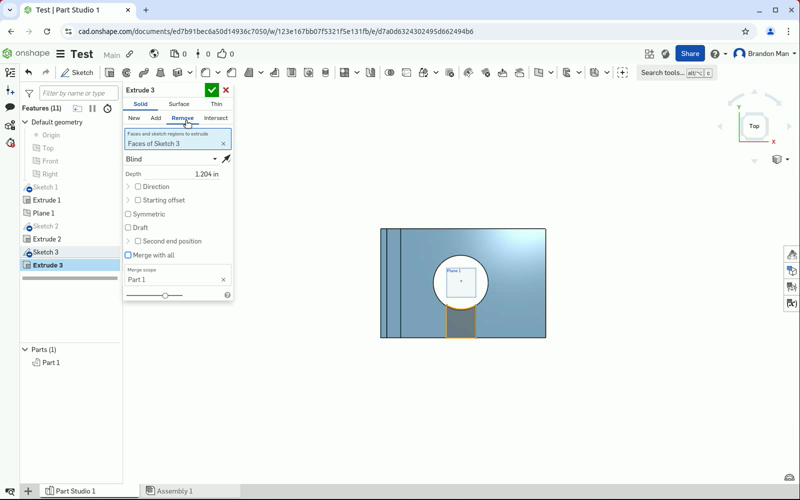
key(space)
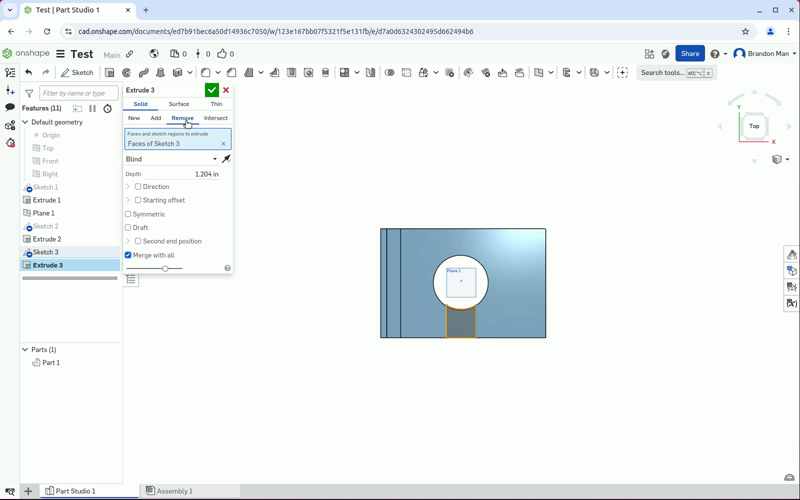
key(enter)
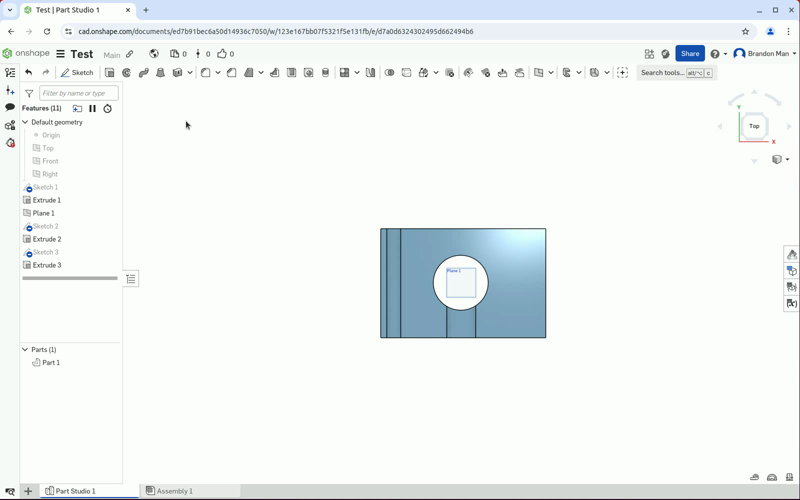
key(shift+h)
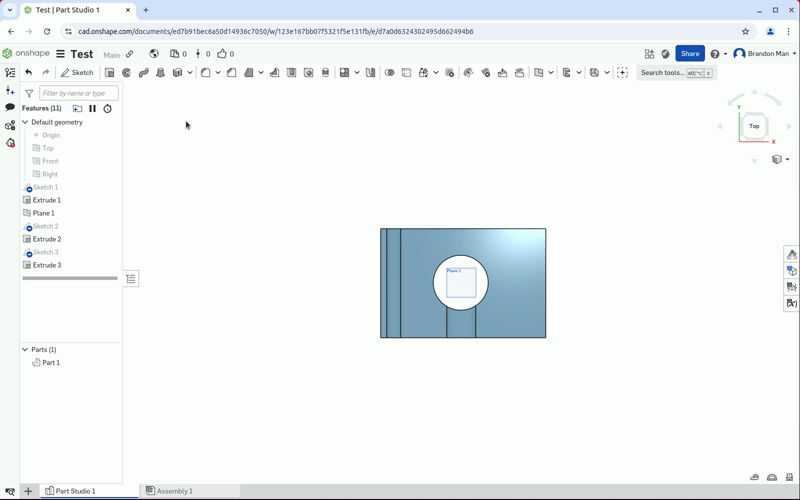
key(shift+h)
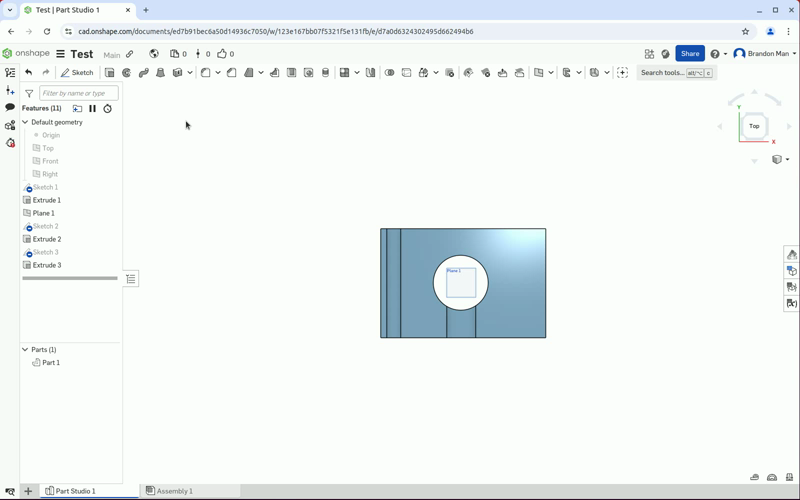
mouse_move(73, 189)
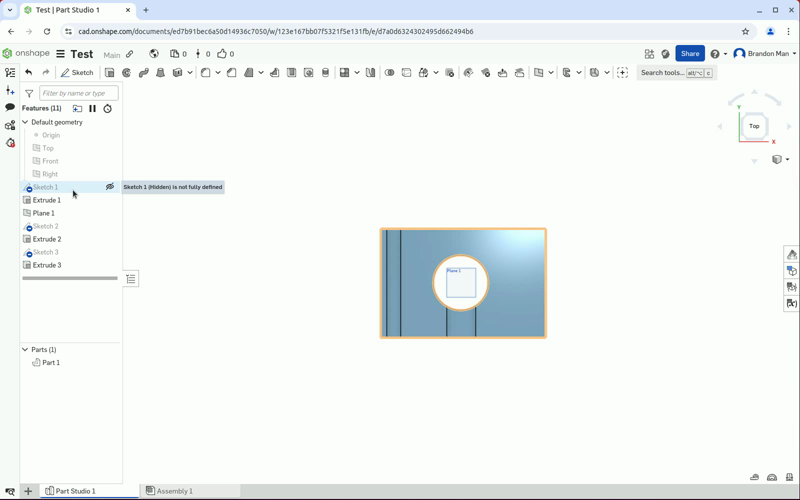
click(73, 189)
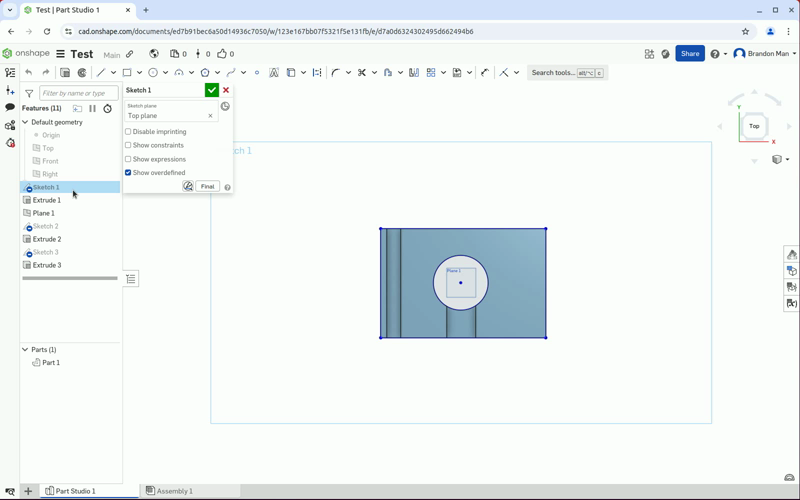
mouse_move(229, 92)
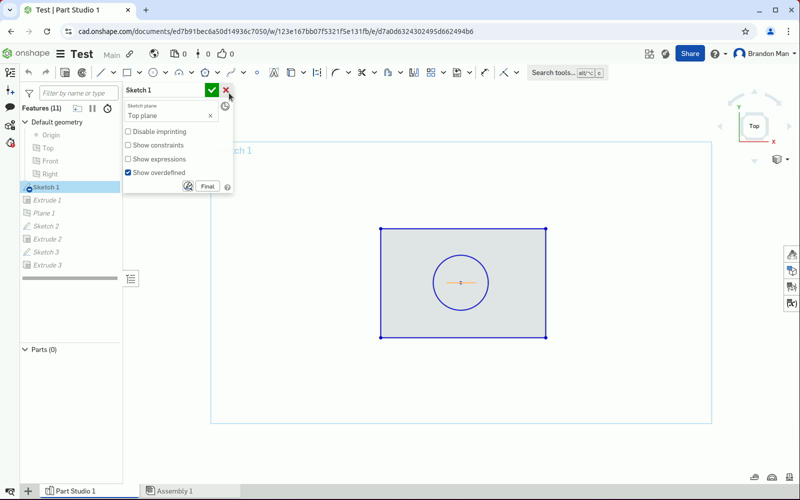
click(229, 92)
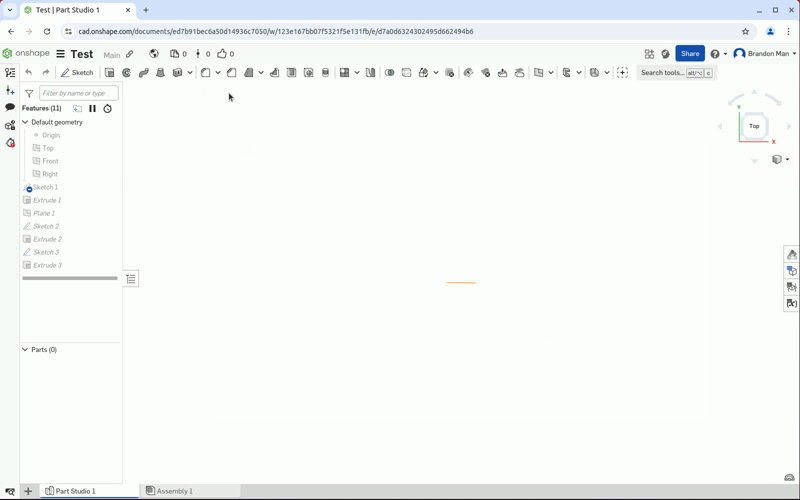
key(shift+s)
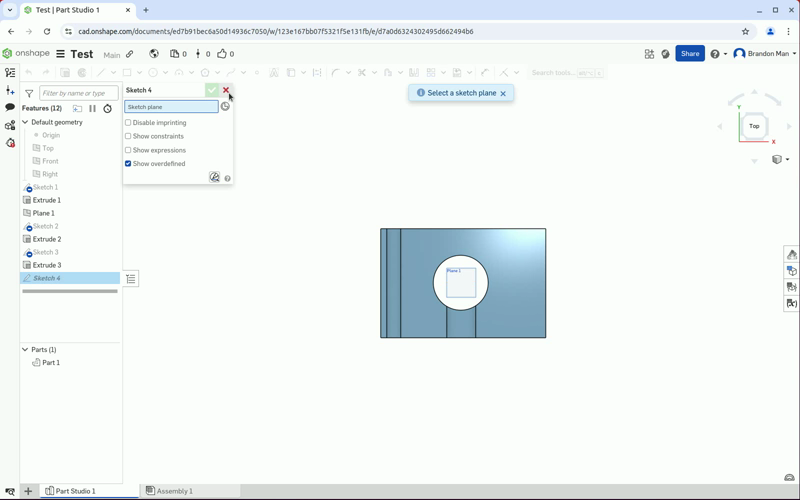
mouse_move(73, 215)
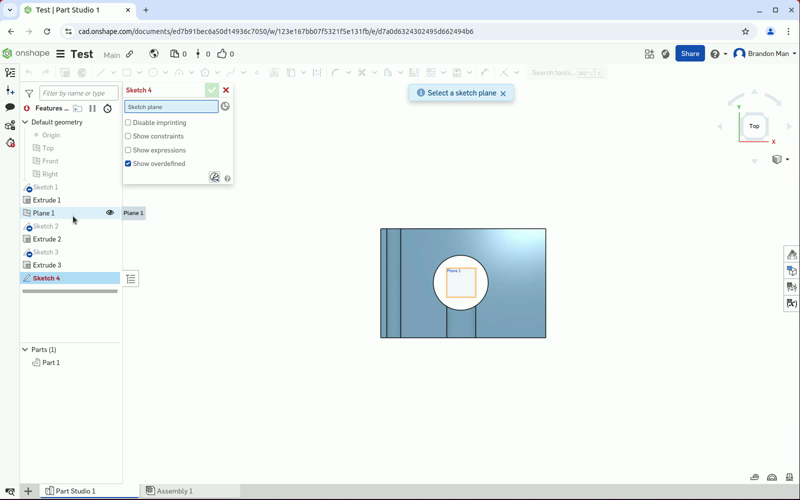
click(73, 215)
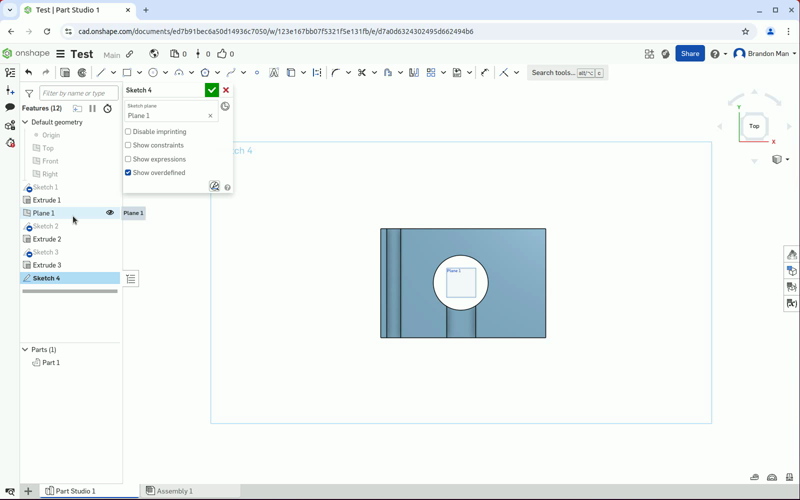
mouse_move(73, 352)
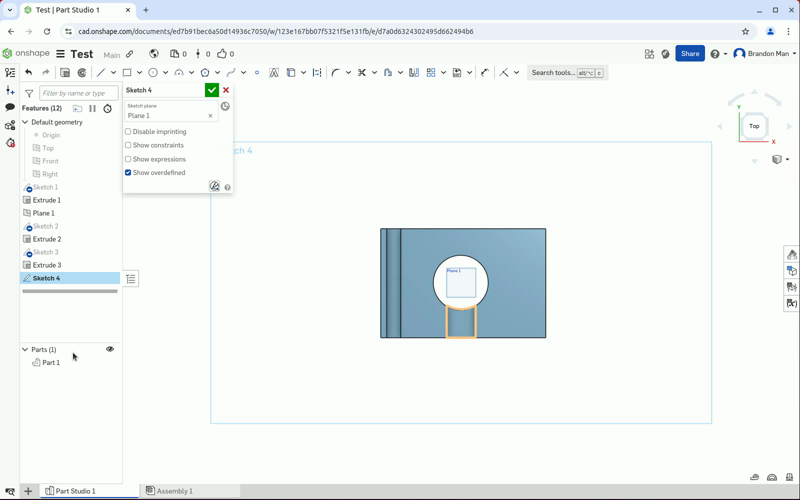
key(y)
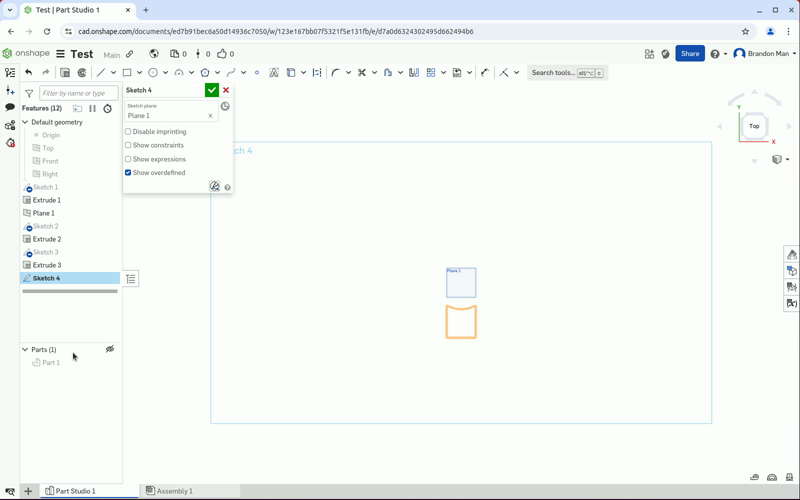
key(a)
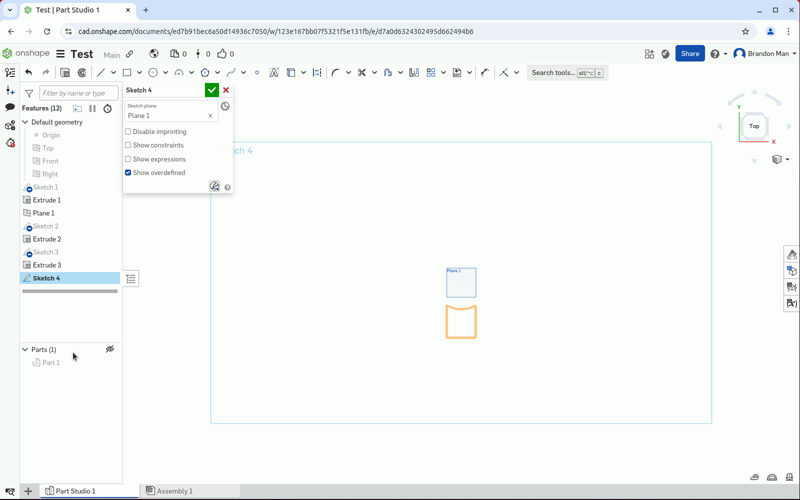
key_down(shift)
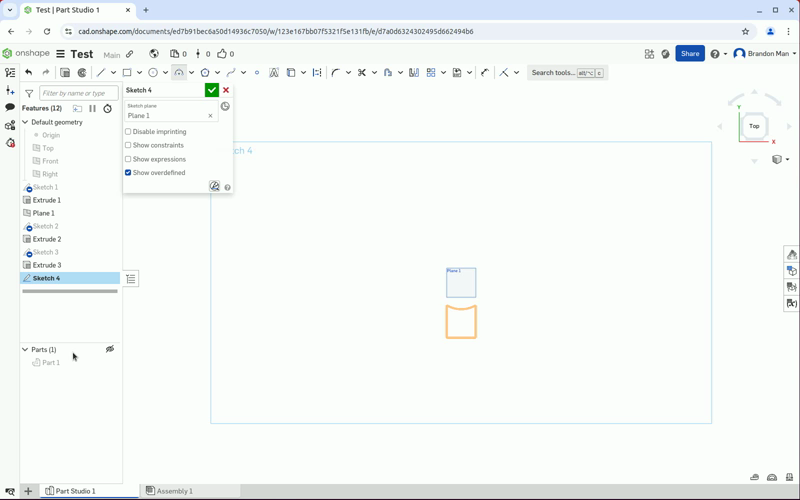
mouse_move(446, 259)
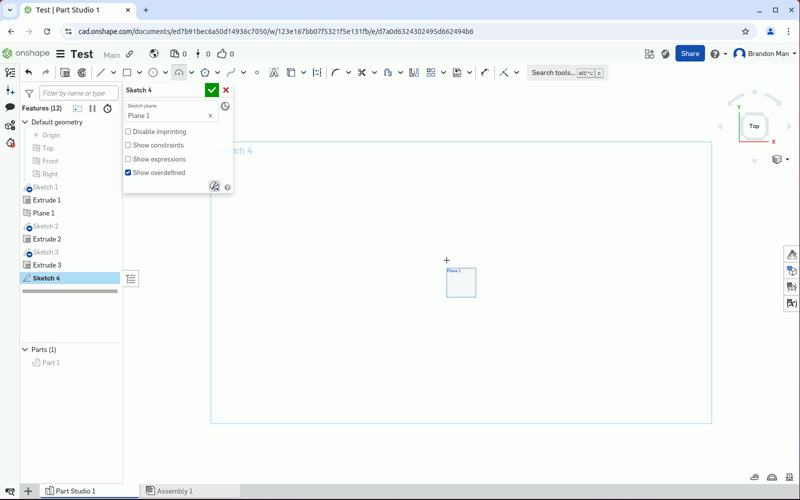
click(446, 259)
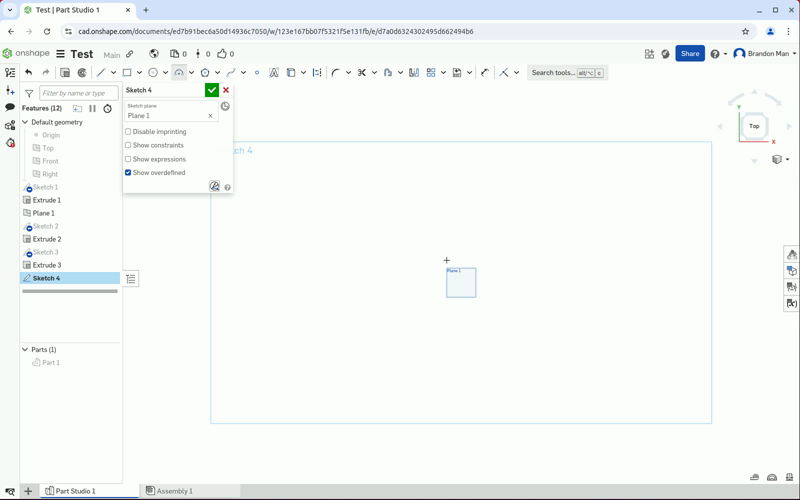
key_up(shift)
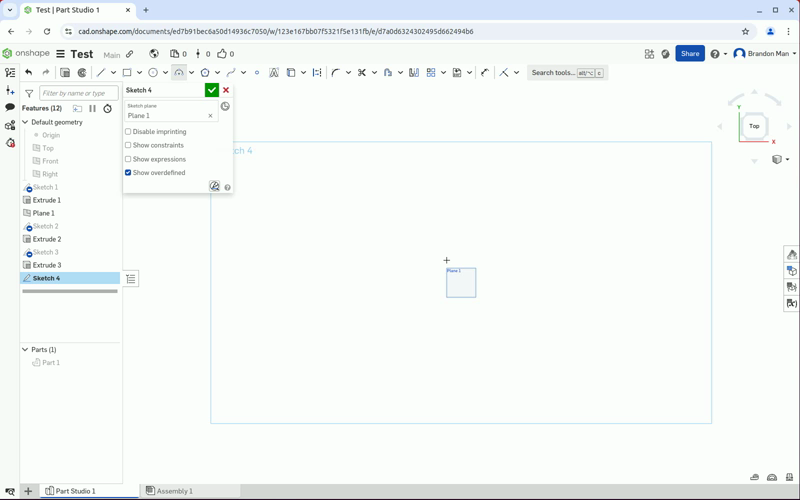
key_down(shift)
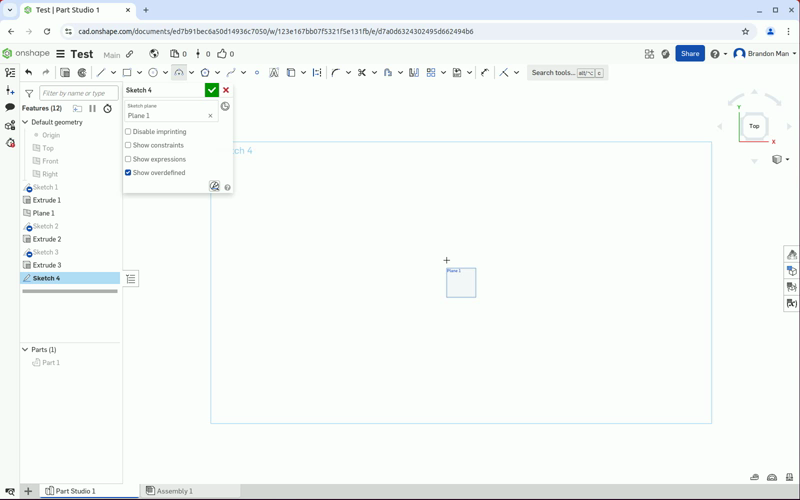
mouse_move(475, 259)
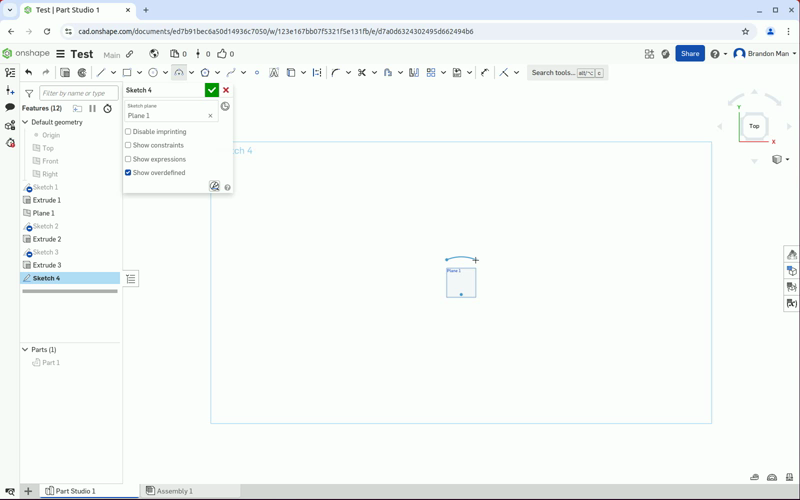
click(475, 259)
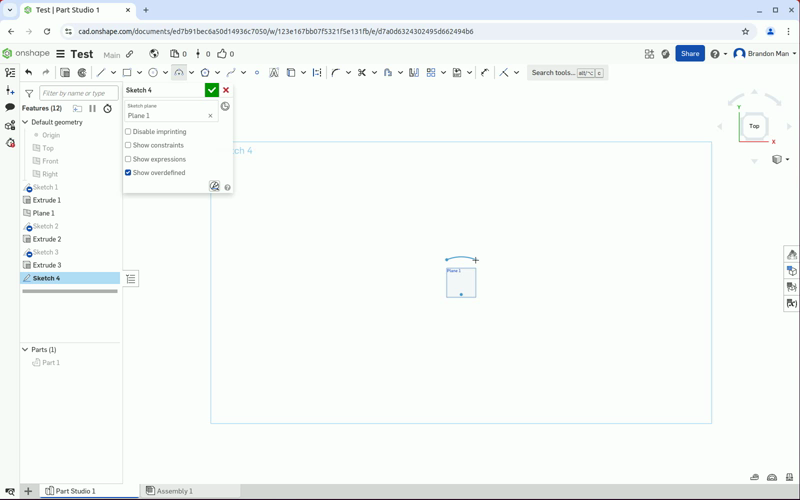
mouse_move(461, 255)
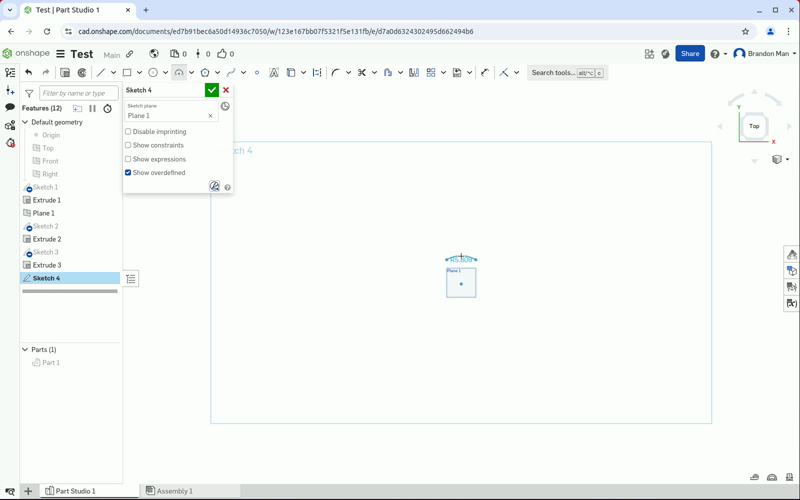
click(461, 255)
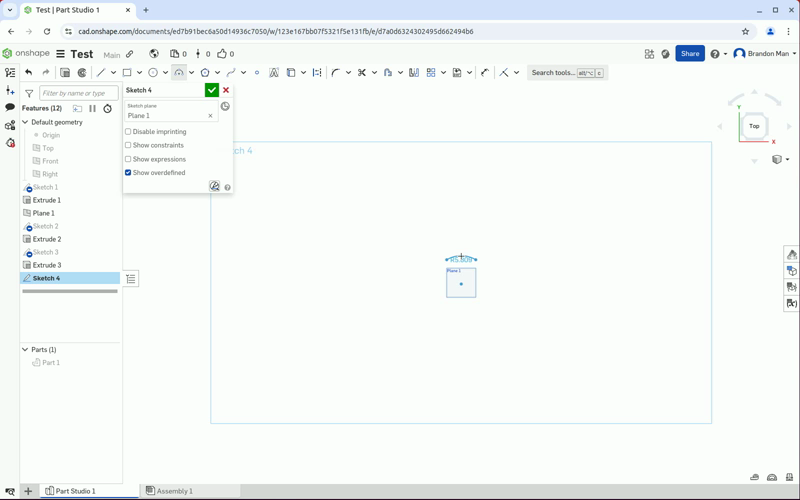
key_up(shift)
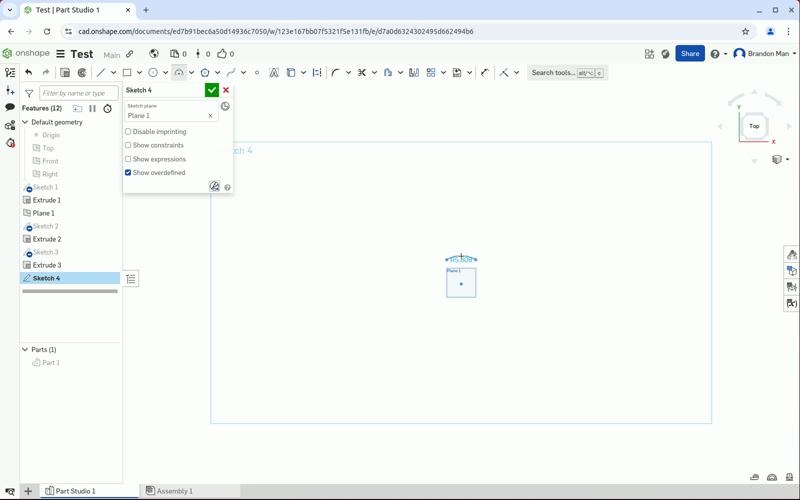
key(esc)
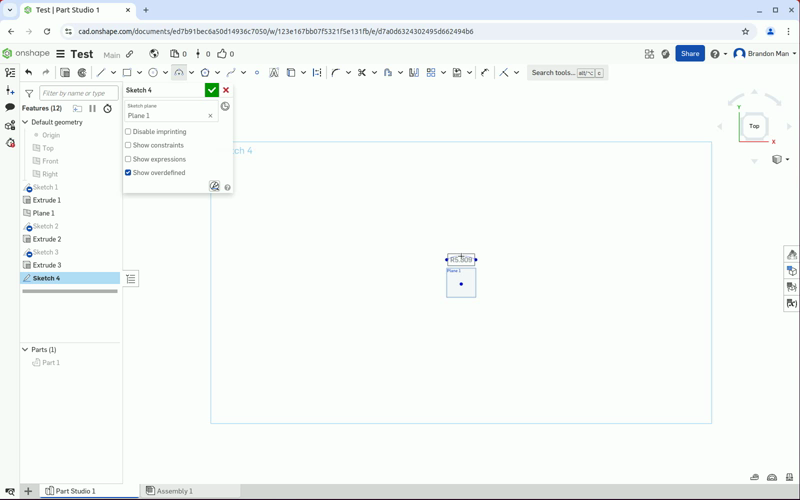
key(l)
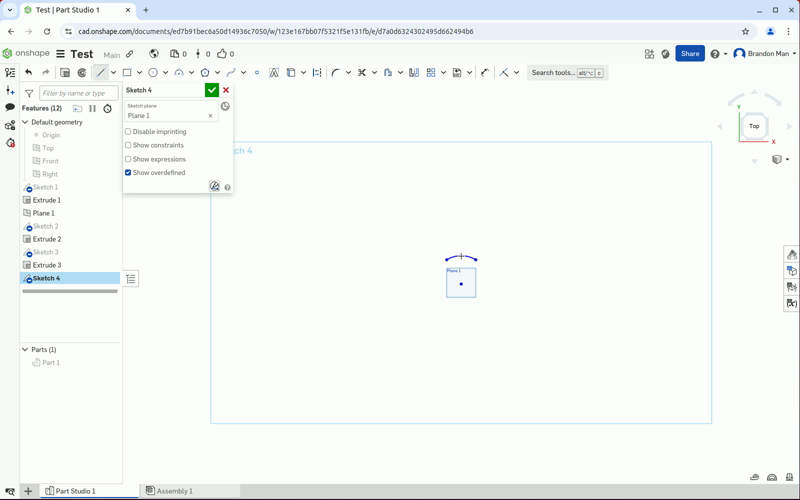
mouse_move(475, 259)
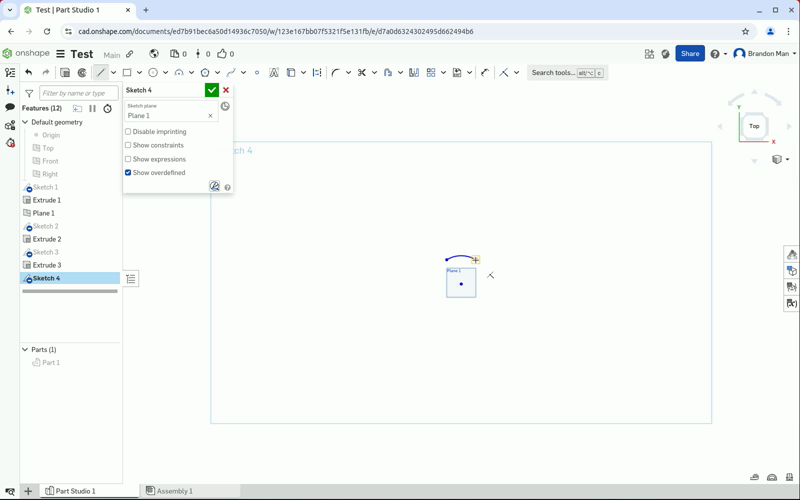
click(475, 259)
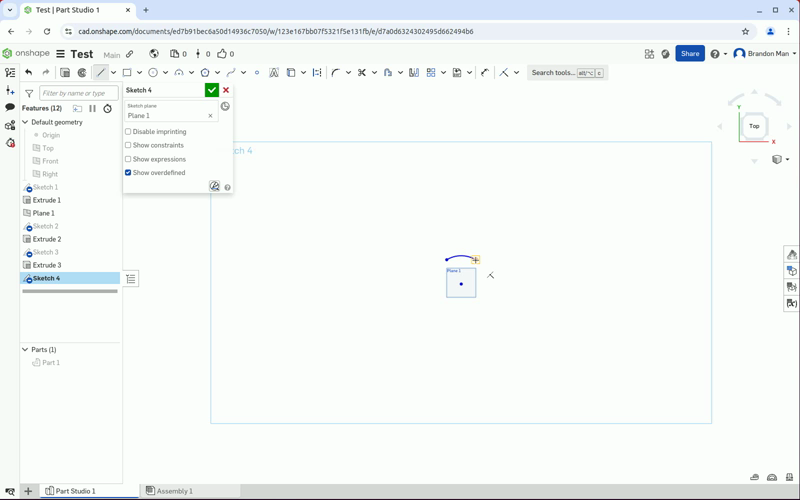
key_down(shift)
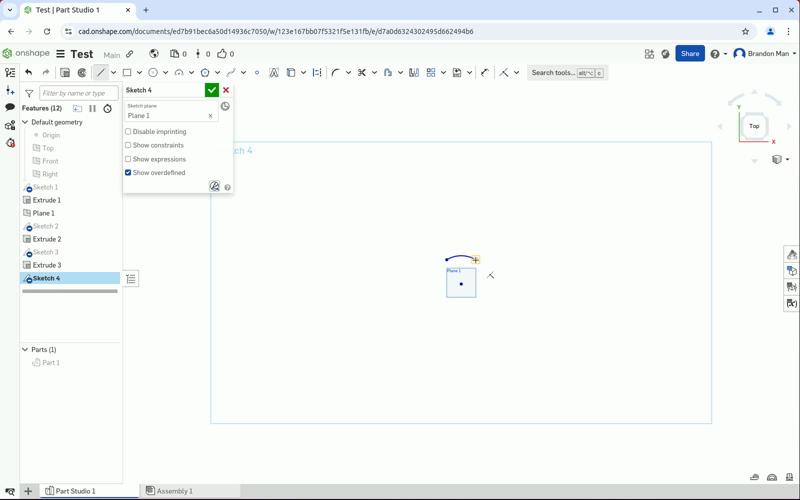
mouse_move(505, 259)
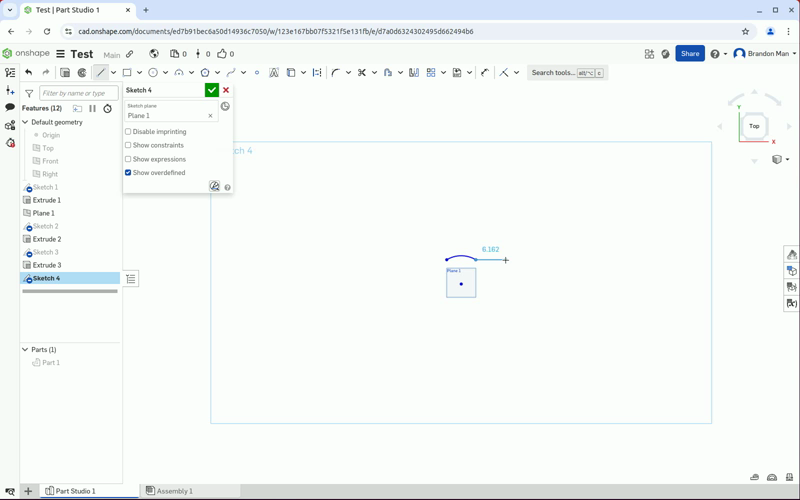
mouse_move(475, 227)
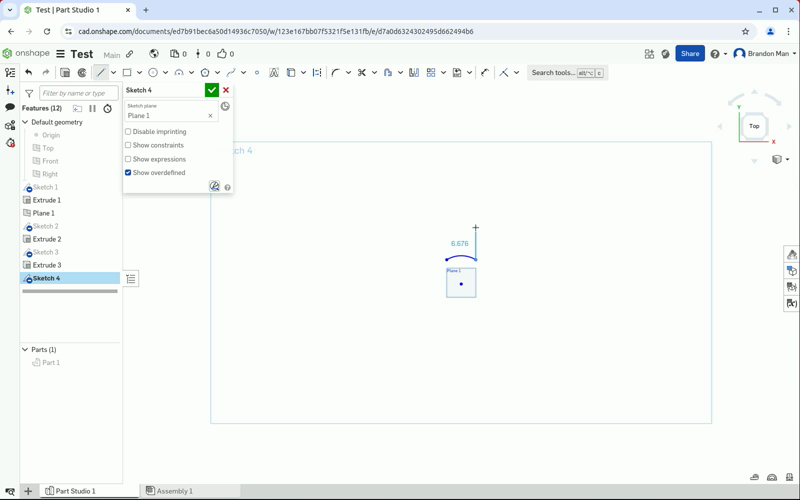
click(475, 227)
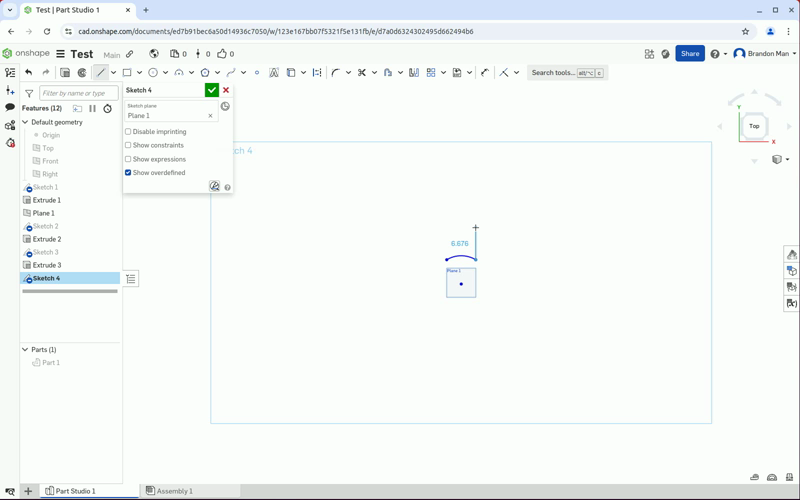
key_up(shift)
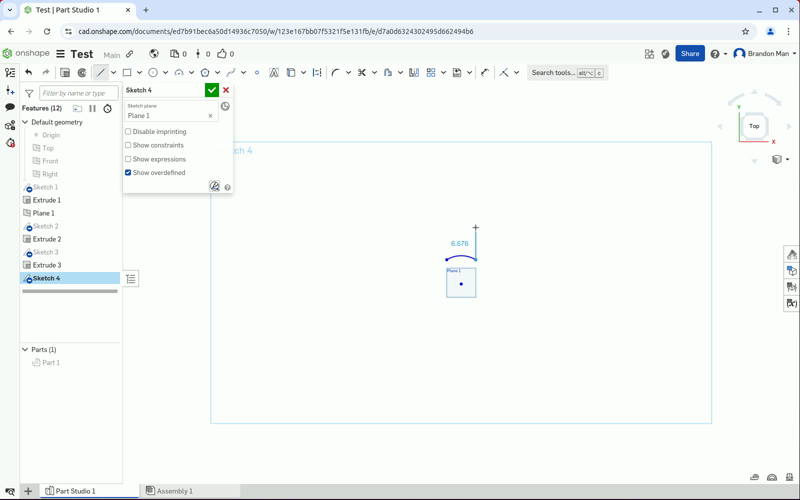
key_down(shift)
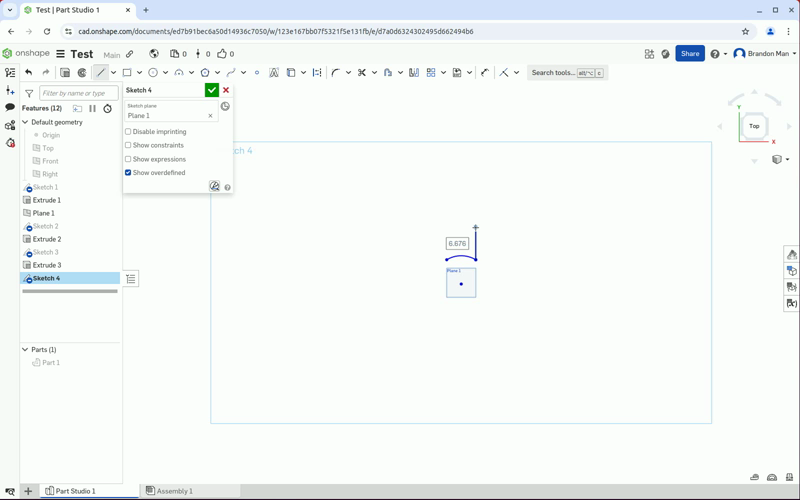
mouse_move(505, 227)
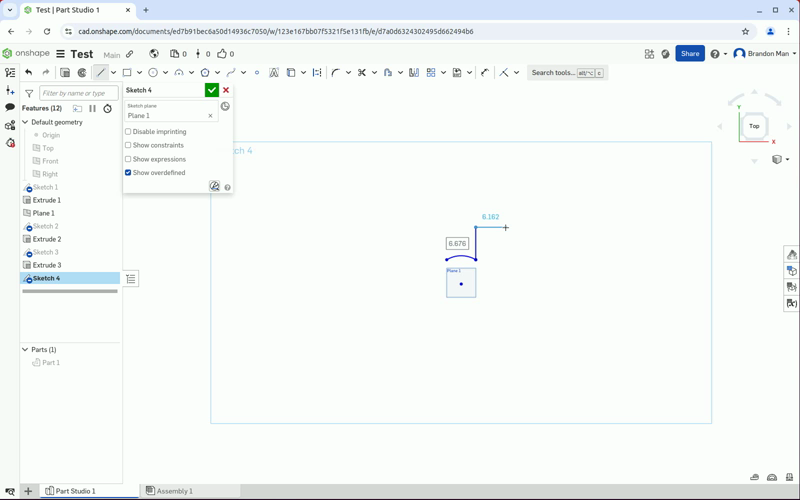
mouse_move(446, 227)
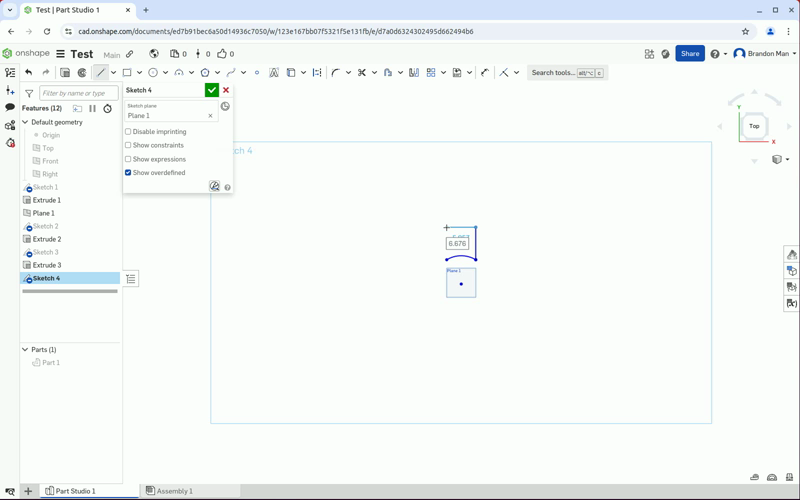
click(446, 227)
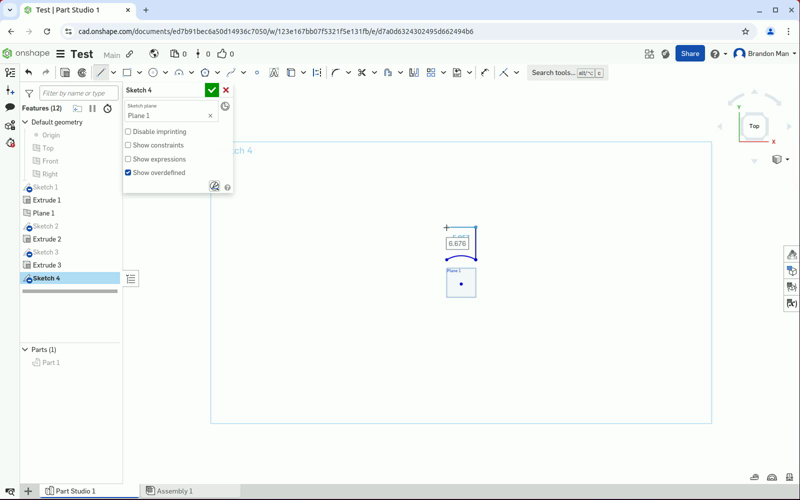
key_up(shift)
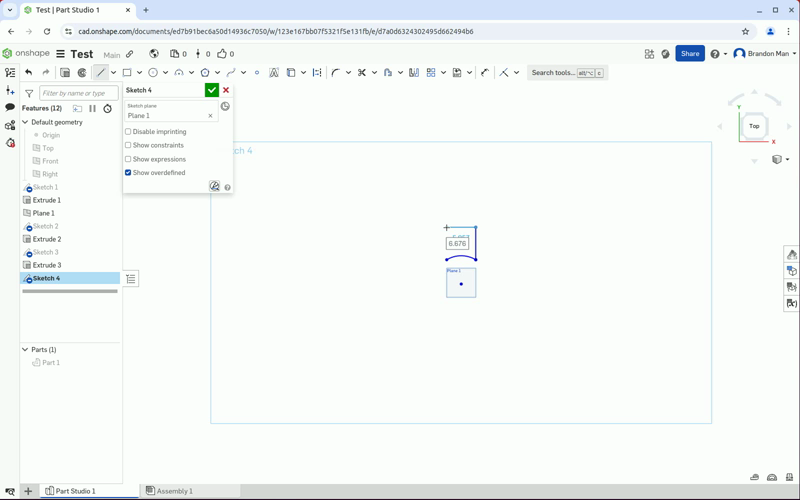
mouse_move(476, 227)
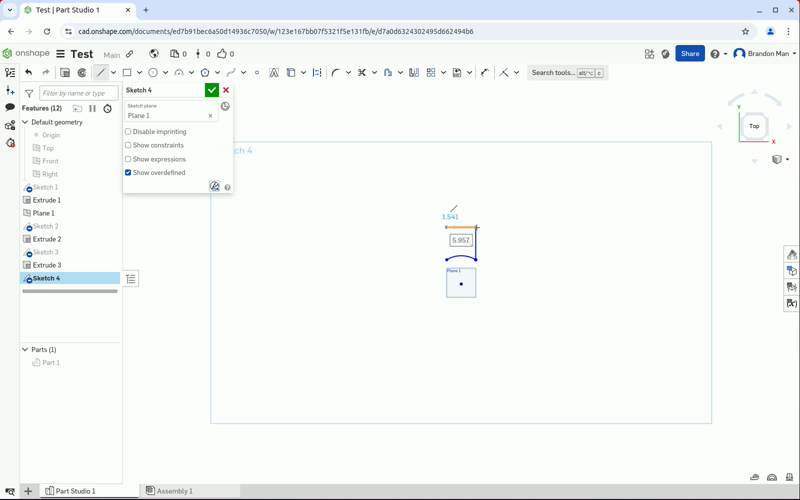
key_down(shift)
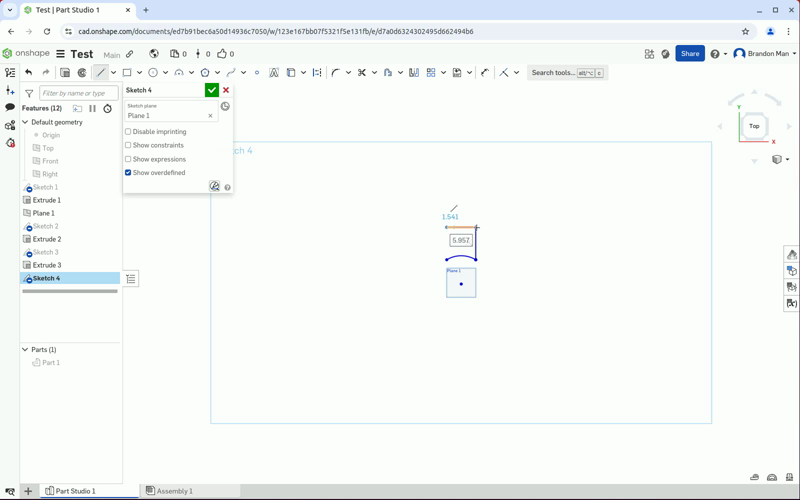
mouse_move(446, 259)
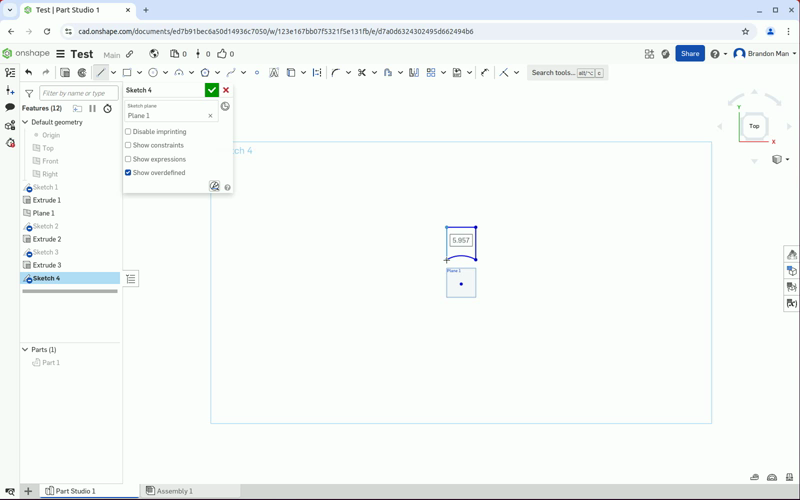
key_up(shift)
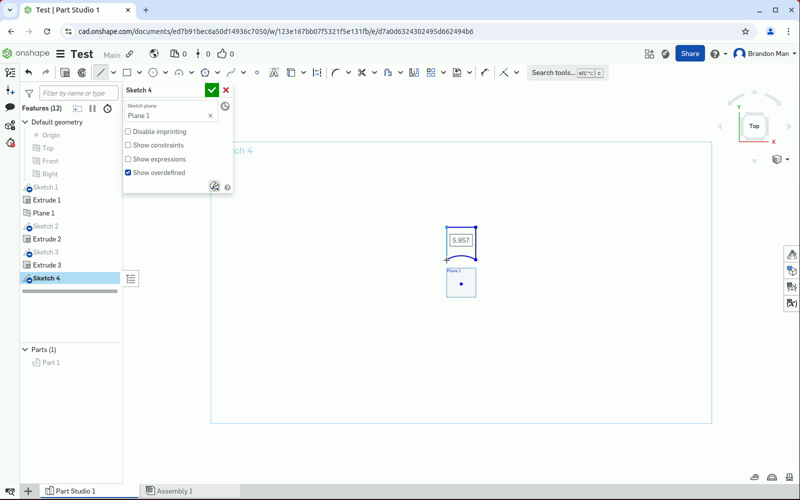
click(446, 259)
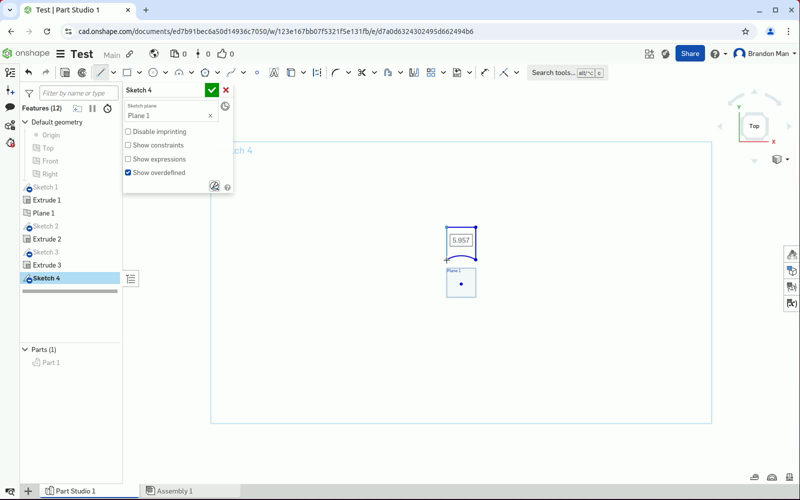
key(esc)
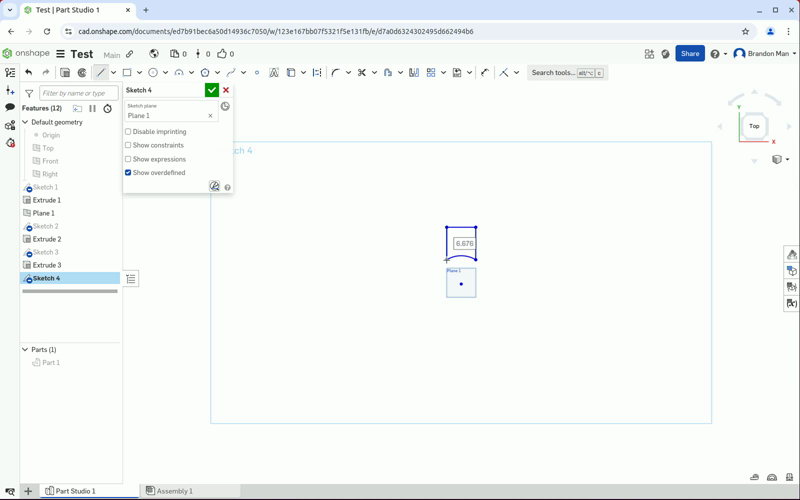
mouse_move(474, 249)
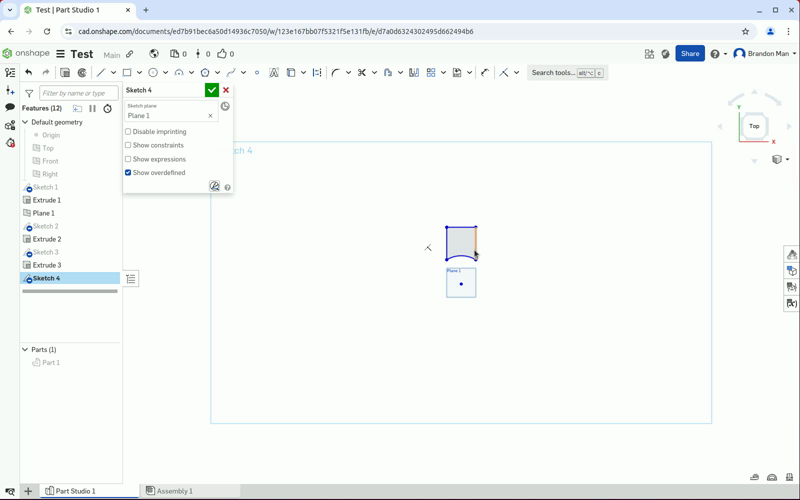
scroll(6)
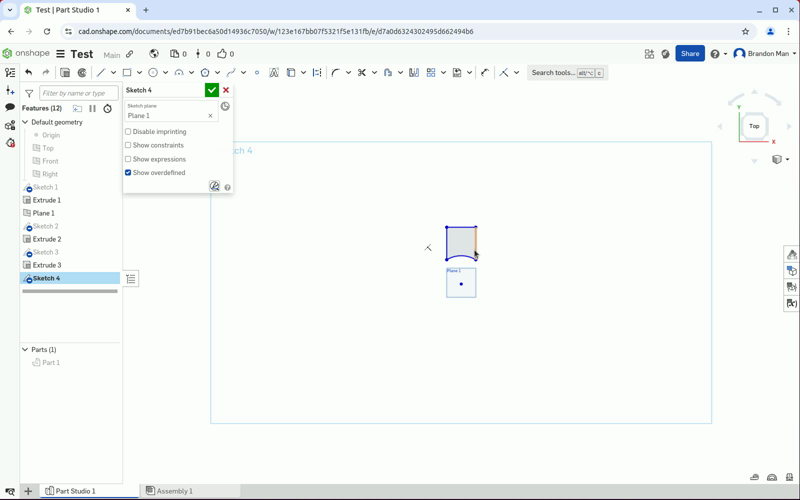
scroll(6)
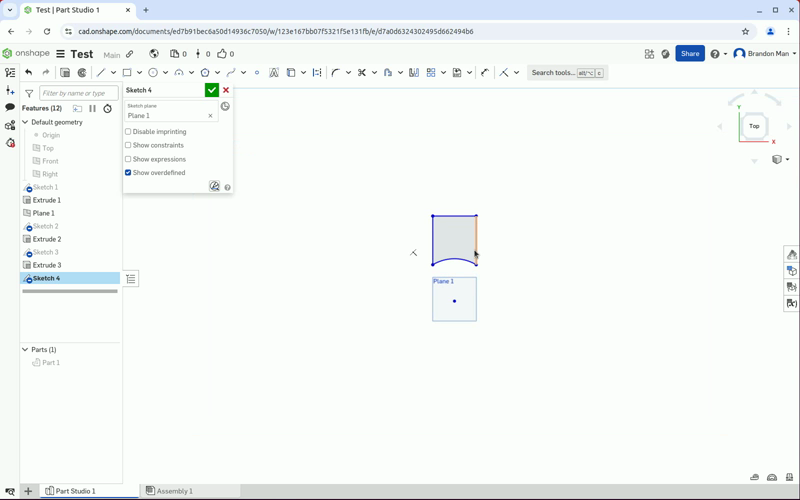
scroll(6)
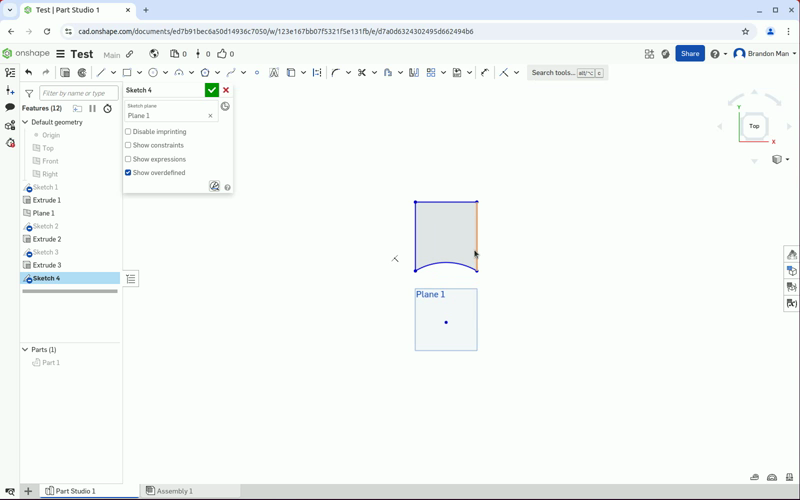
scroll(6)
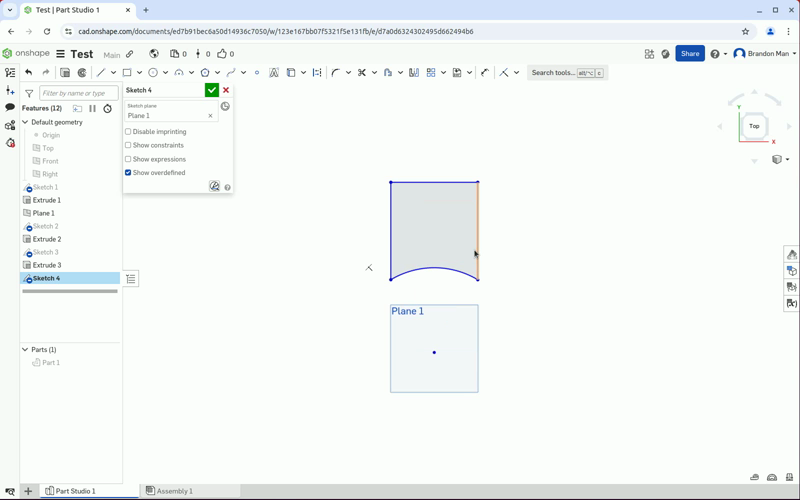
scroll(6)
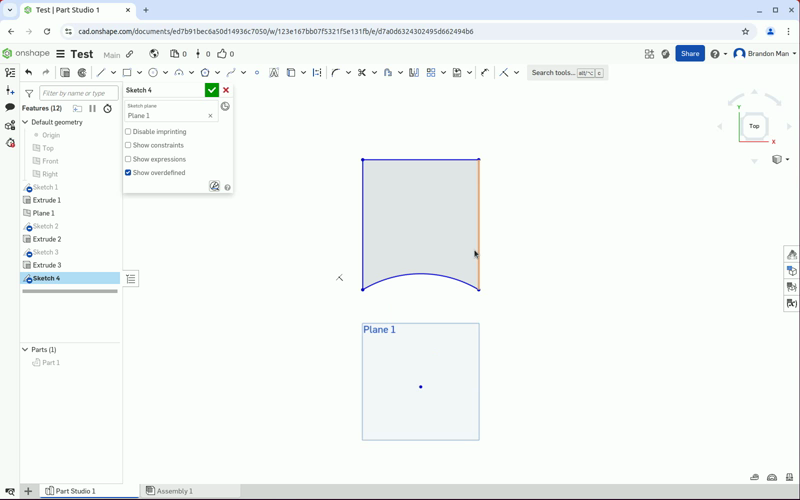
scroll(6)
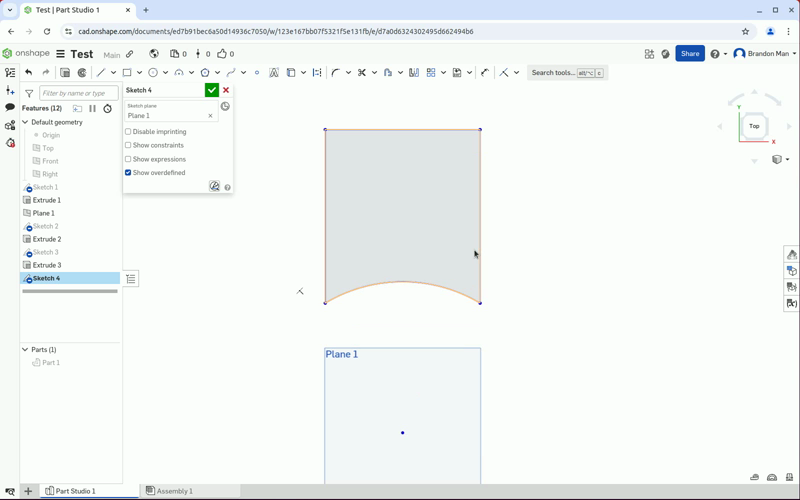
scroll(6)
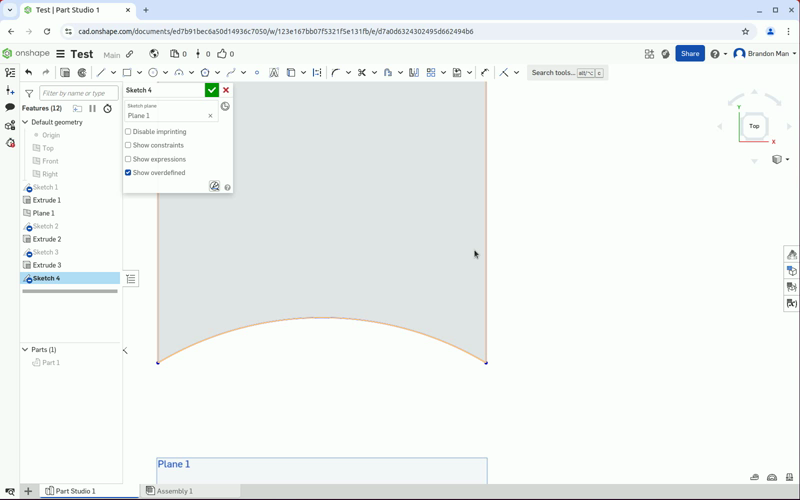
click(474, 249)
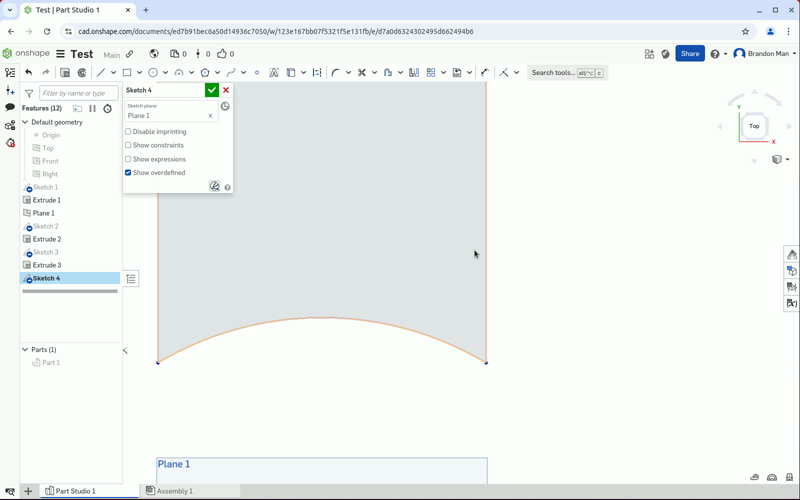
scroll(-6)
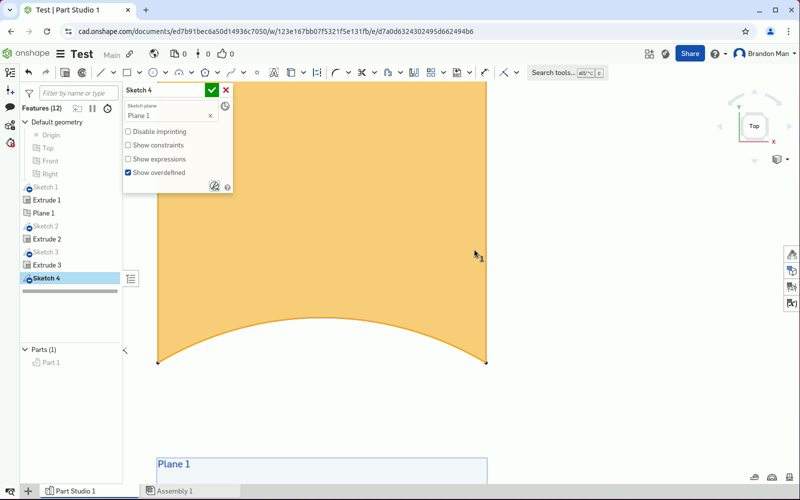
scroll(-6)
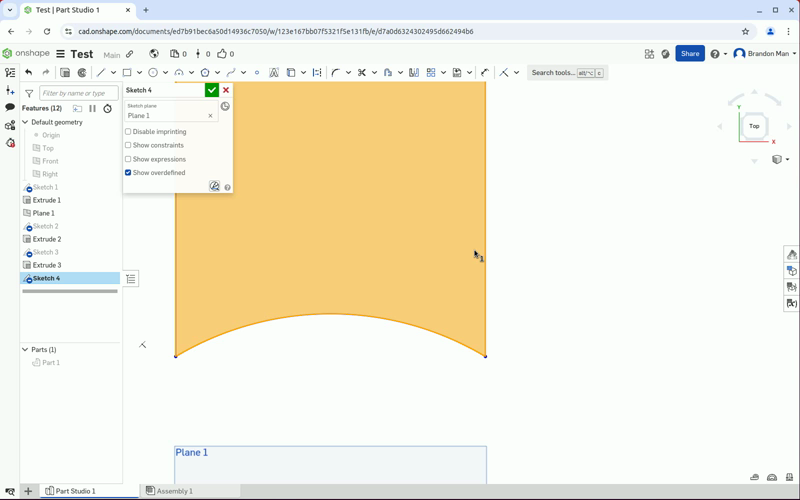
scroll(-6)
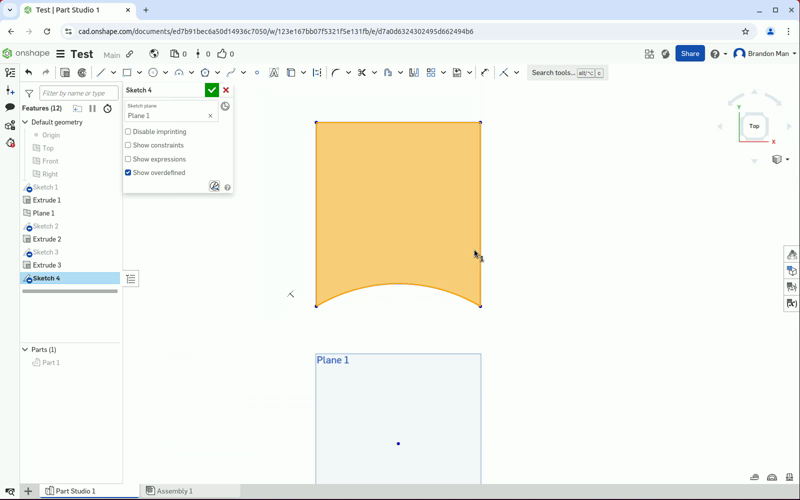
scroll(-6)
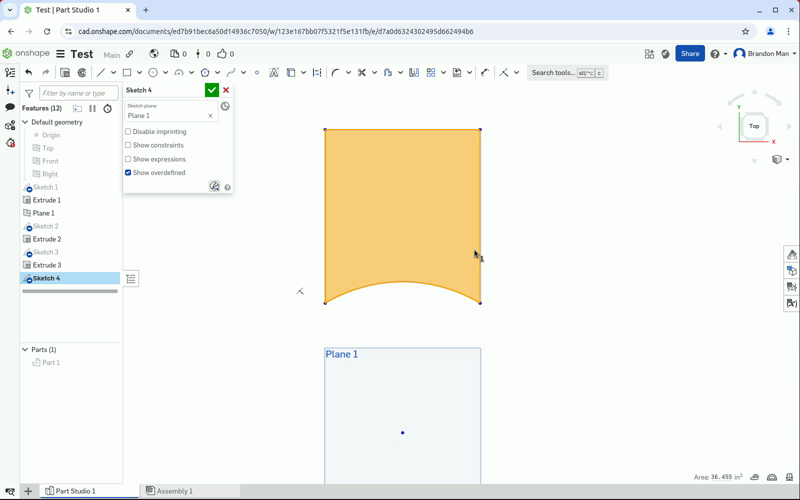
scroll(-6)
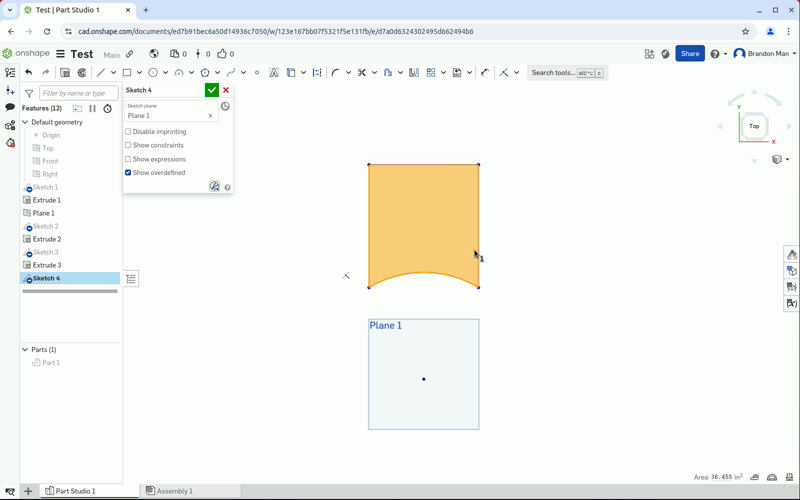
scroll(-6)
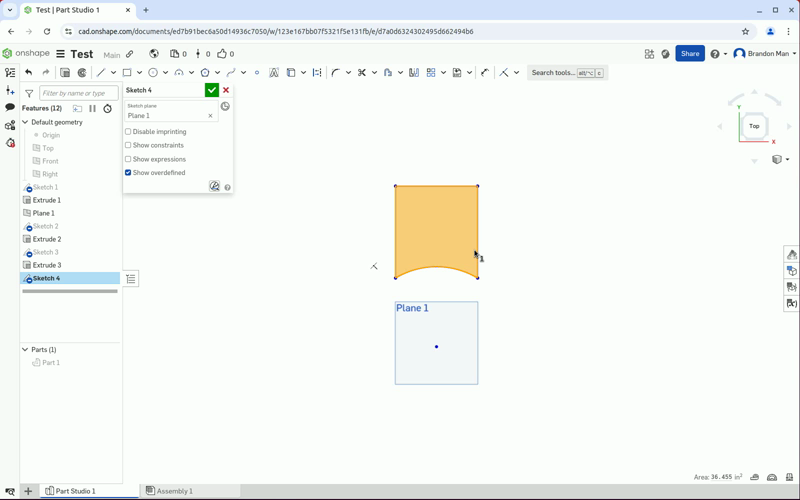
scroll(-6)
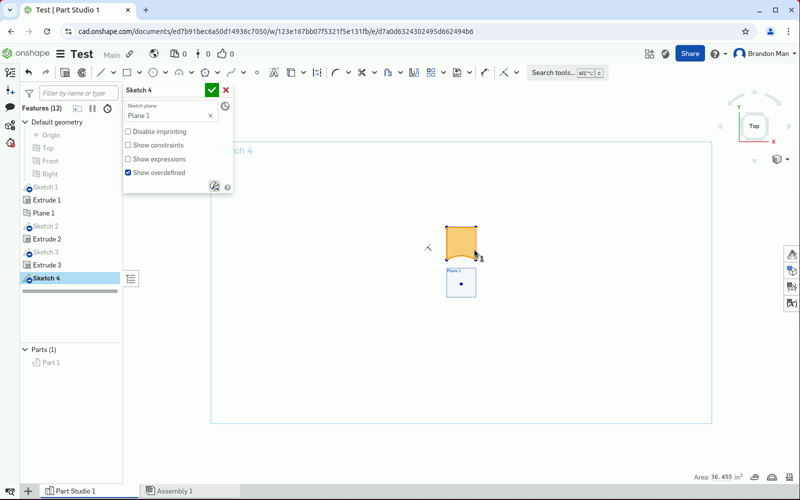
mouse_move(73, 352)
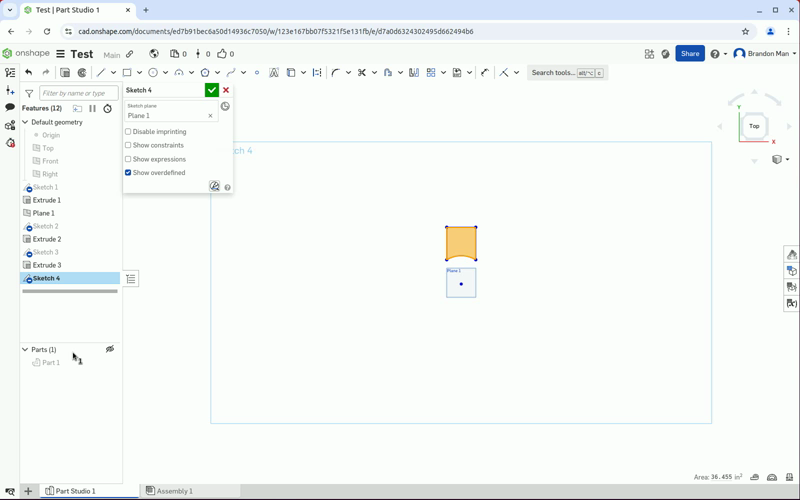
key(shift+y)
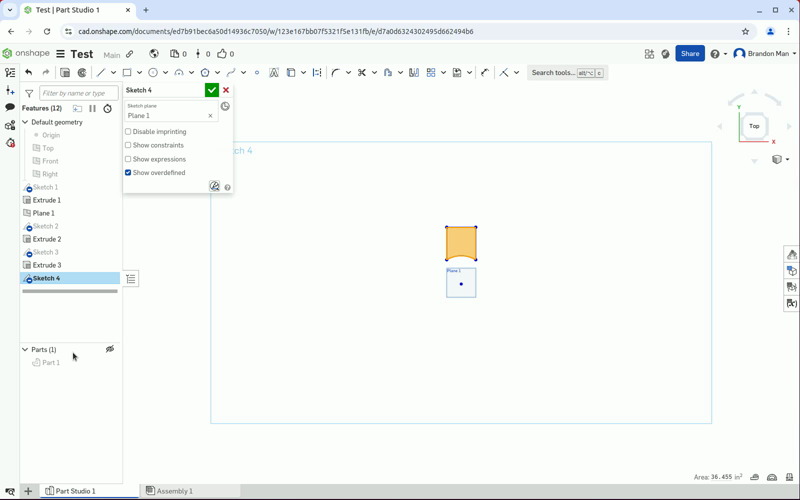
key(shift+e)
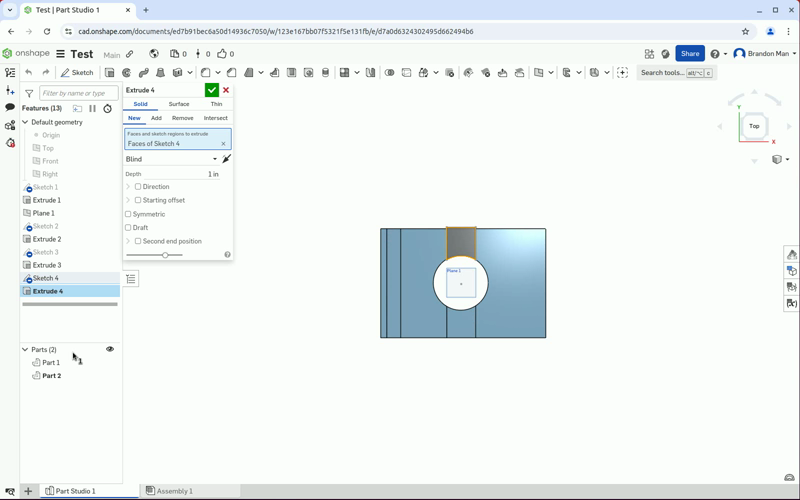
mouse_move(143, 106)
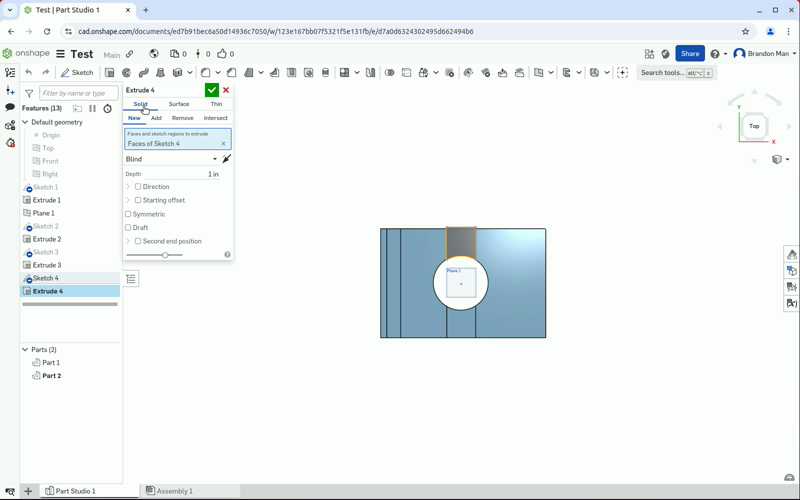
click(143, 106)
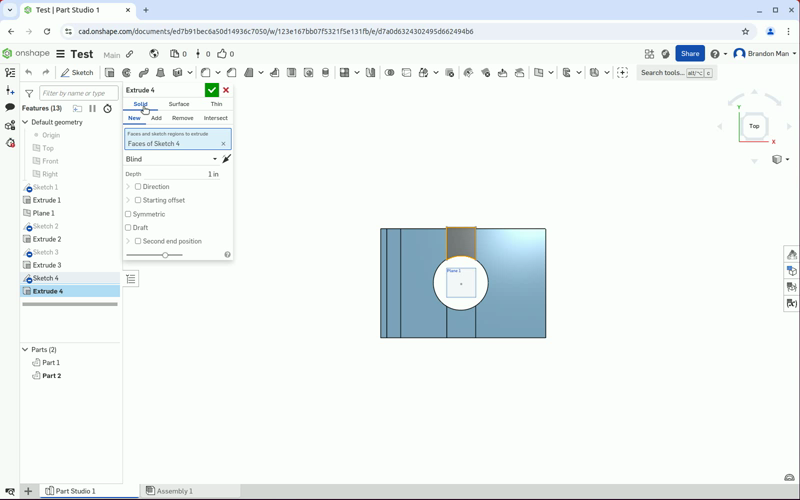
mouse_move(186, 120)
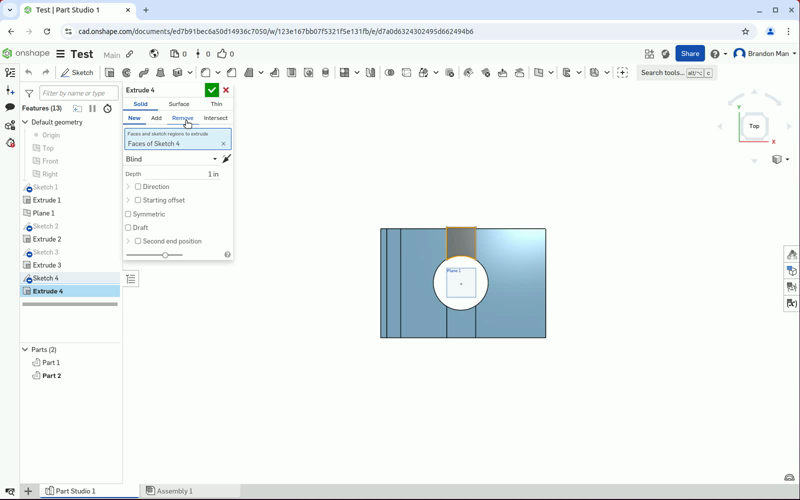
click(186, 120)
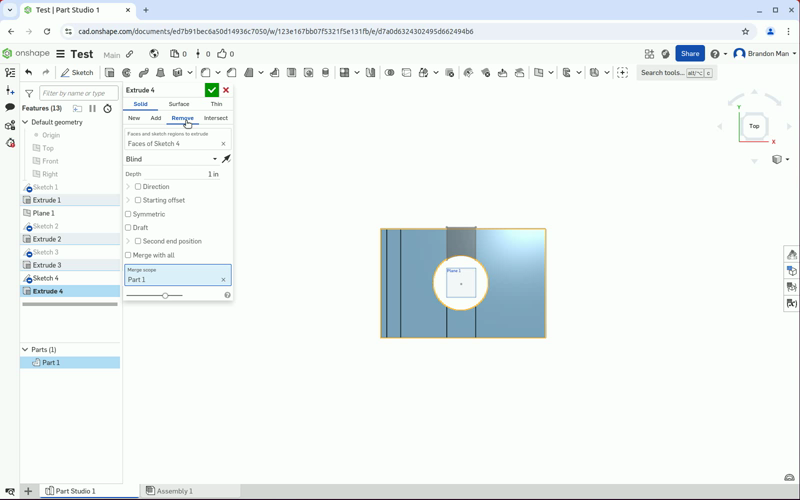
key(tab, 4)
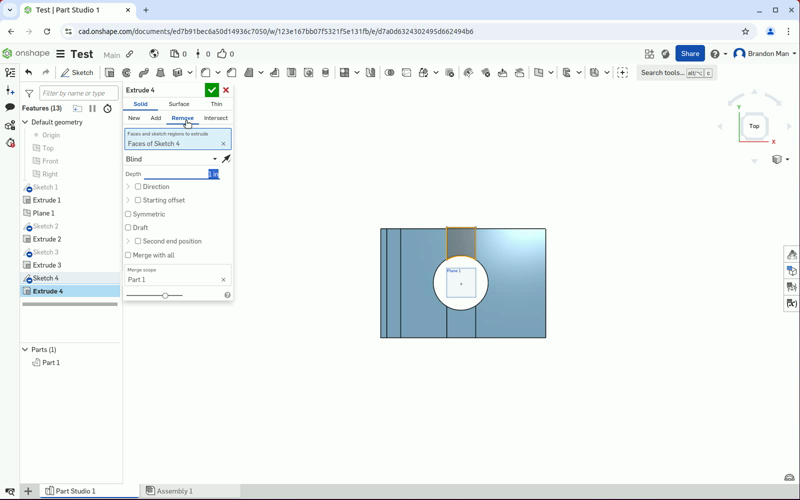
text(1.204)
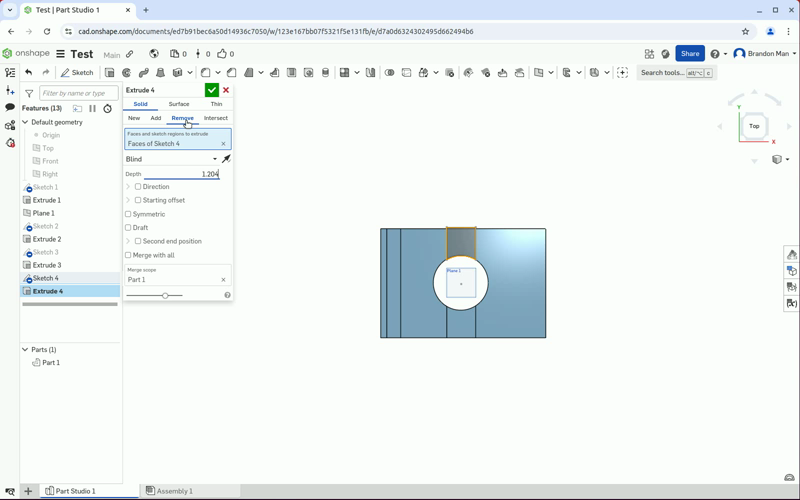
key(tab, 6)
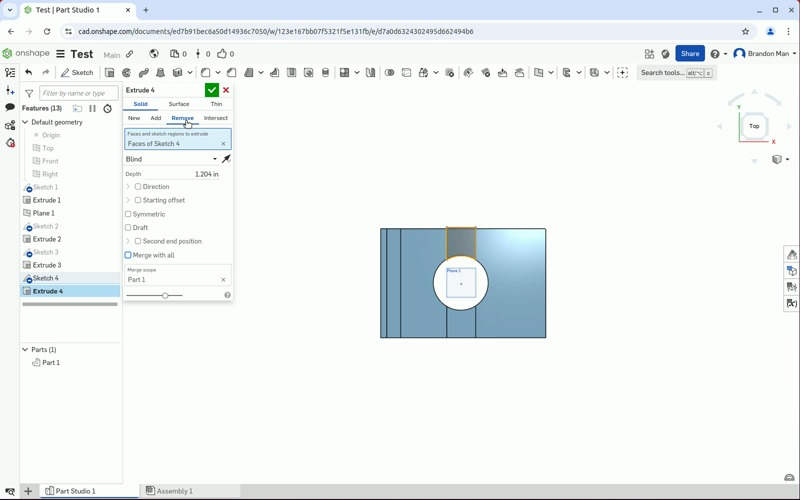
key(space)
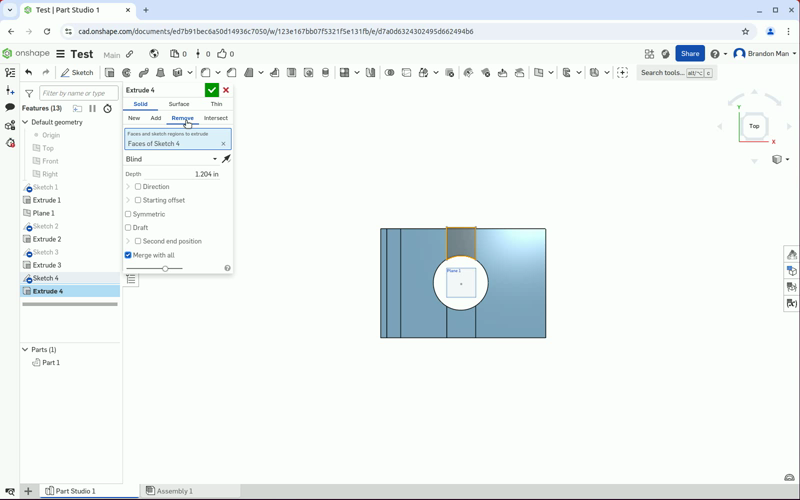
key(enter)
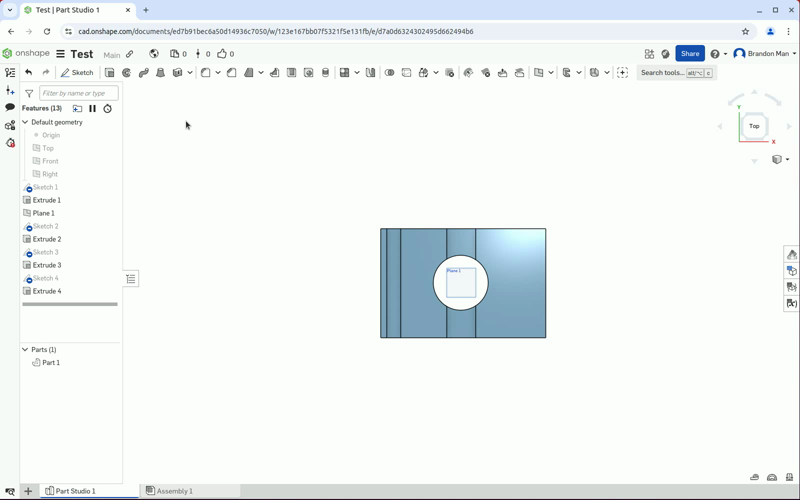
key(shift+h)
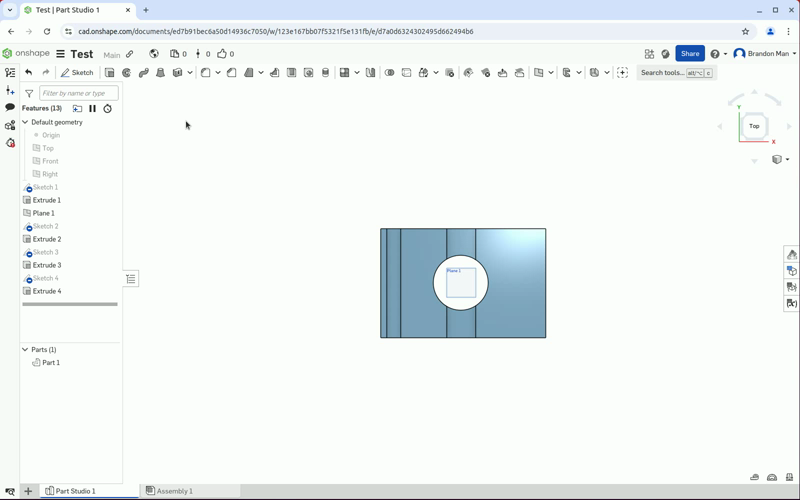
key(shift+h)
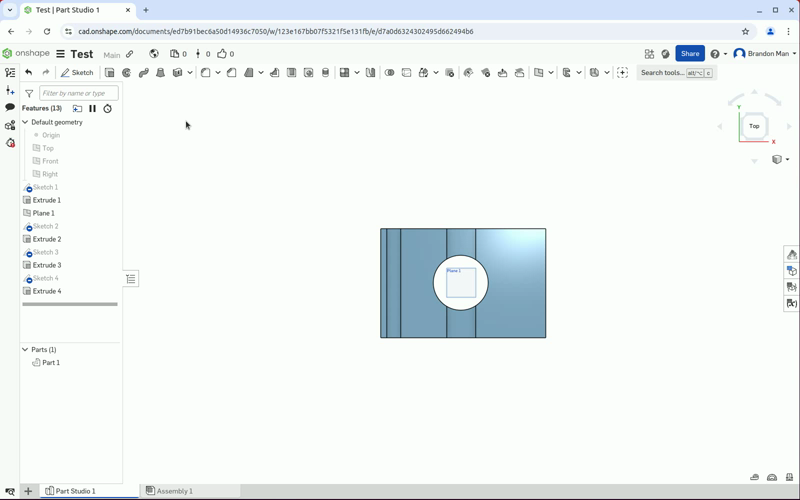
mouse_move(73, 189)
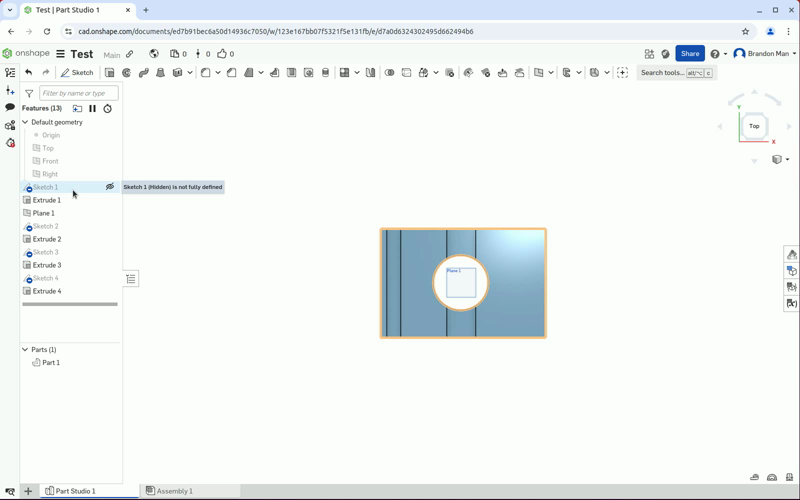
click(73, 189)
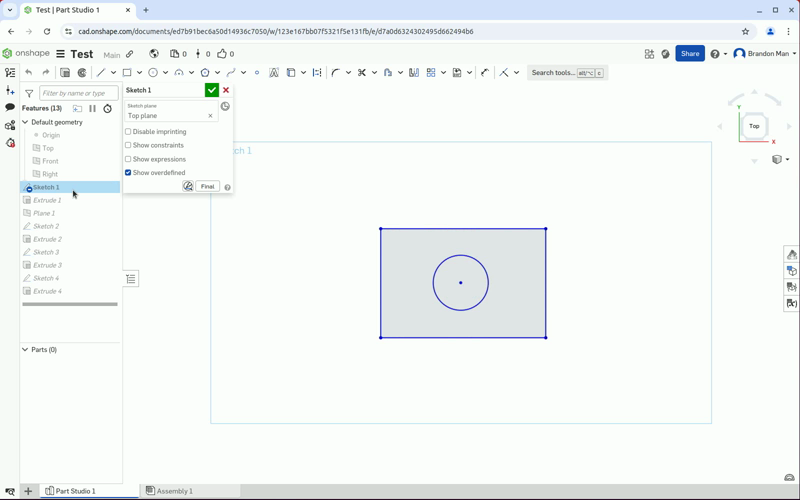
mouse_move(229, 92)
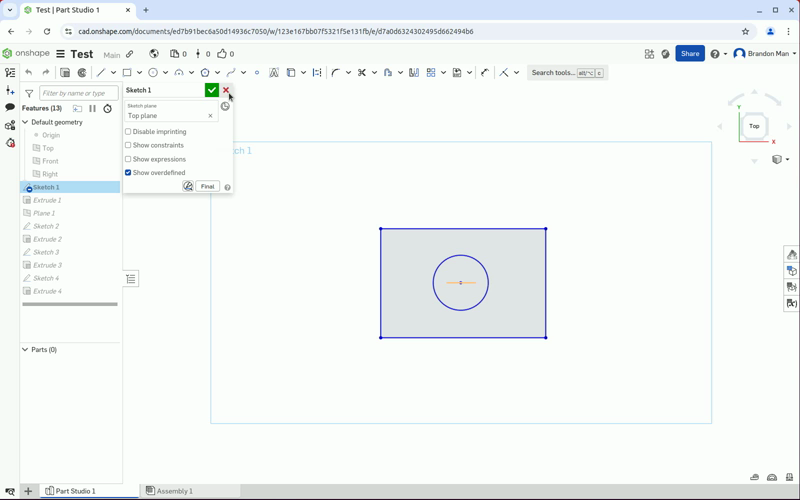
click(229, 92)
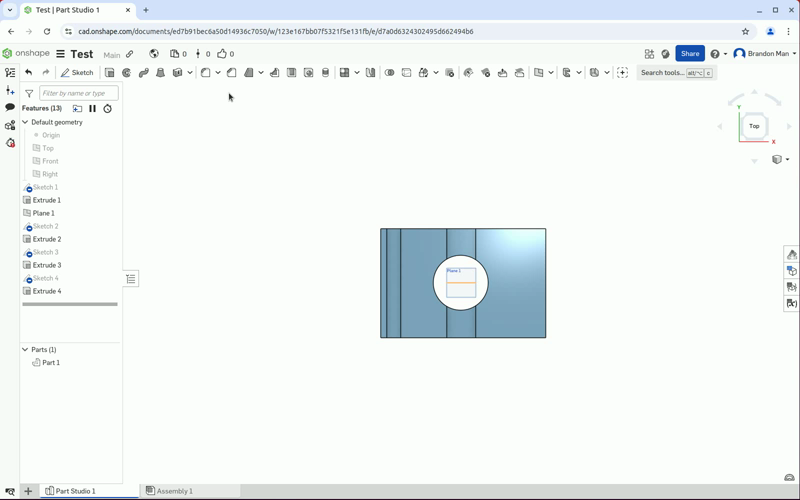
mouse_move(73, 352)
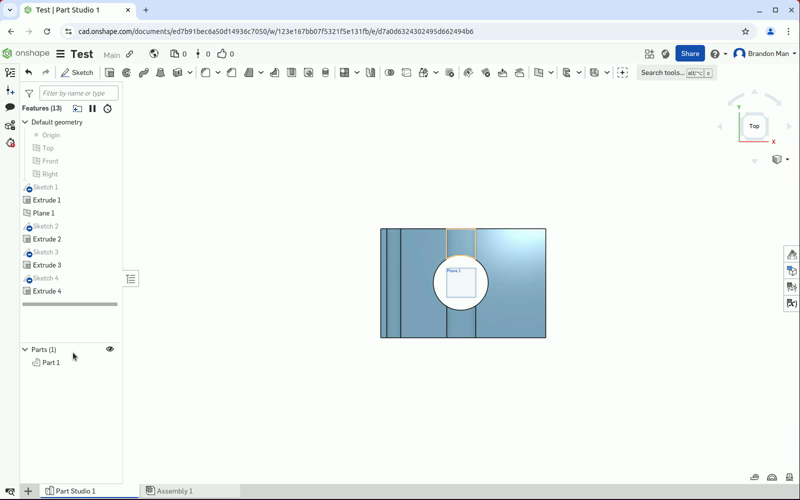
key(y)
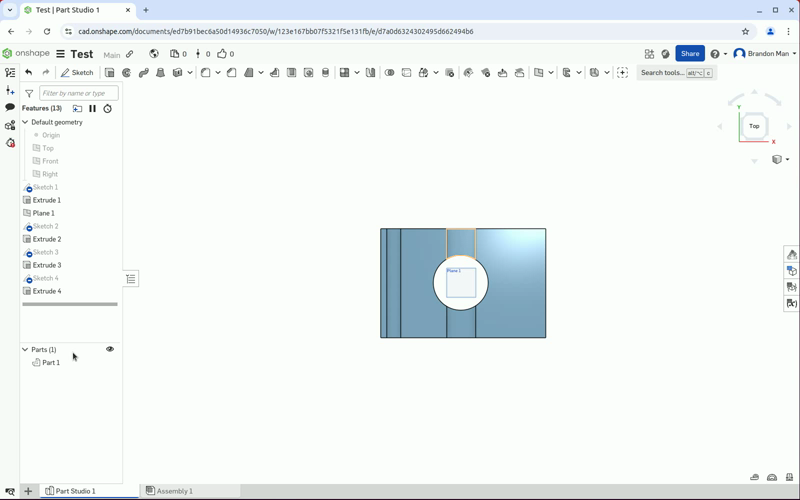
key(shift+p)
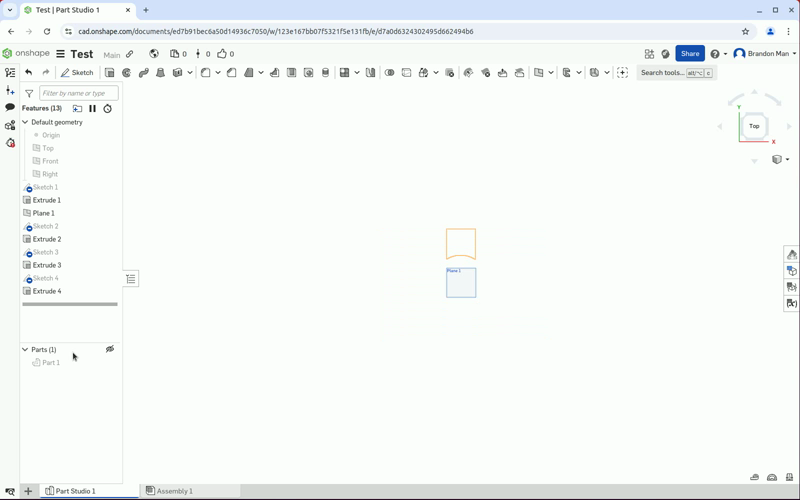
key(space)
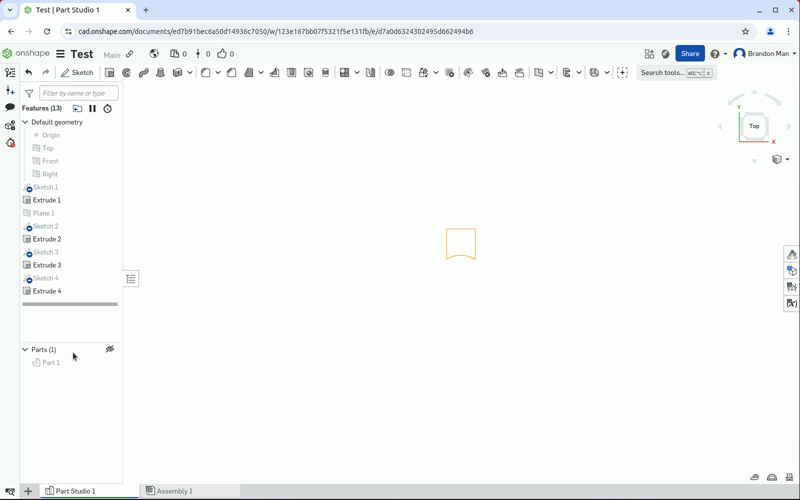
key_down(shift)
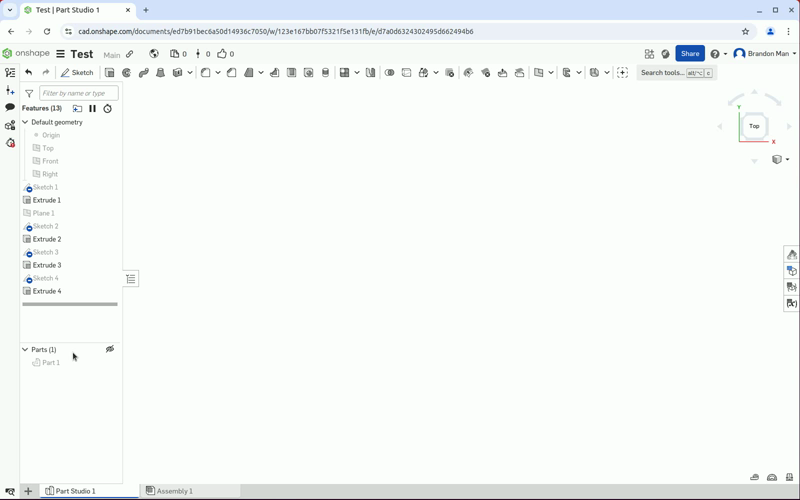
key(up)
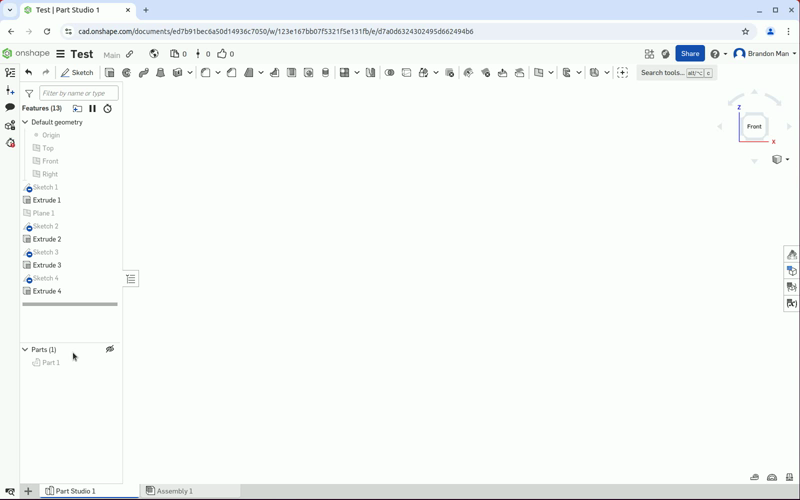
key_up(shift)
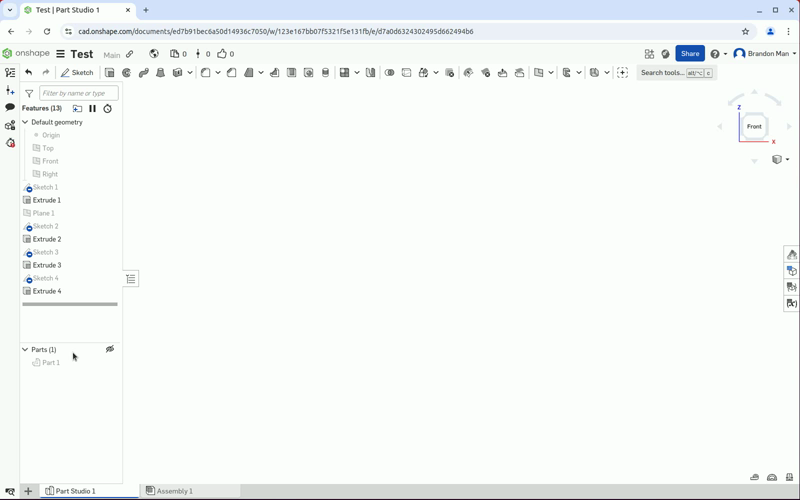
mouse_move(73, 352)
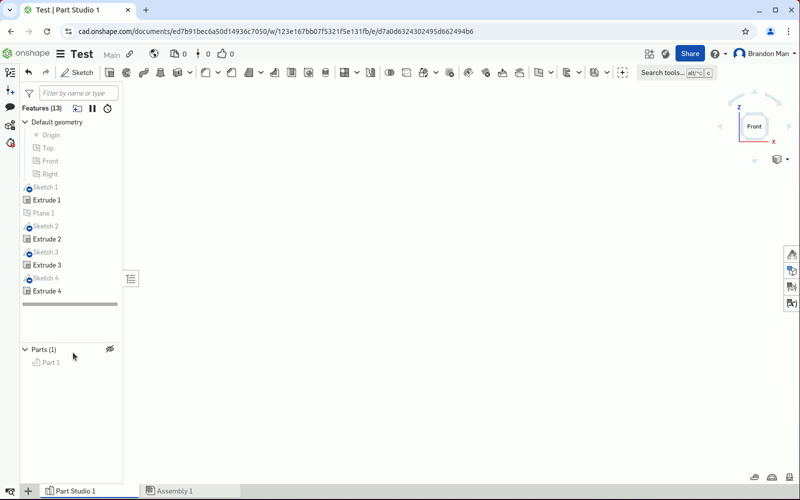
key(shift+y)
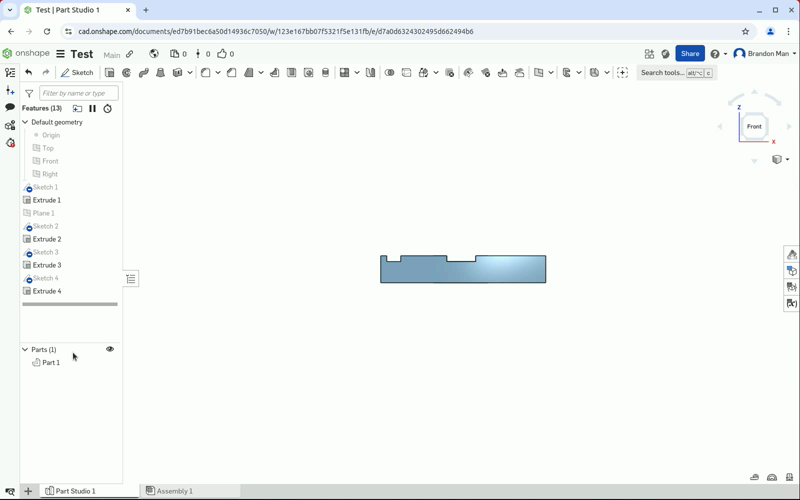
mouse_move(541, 75)
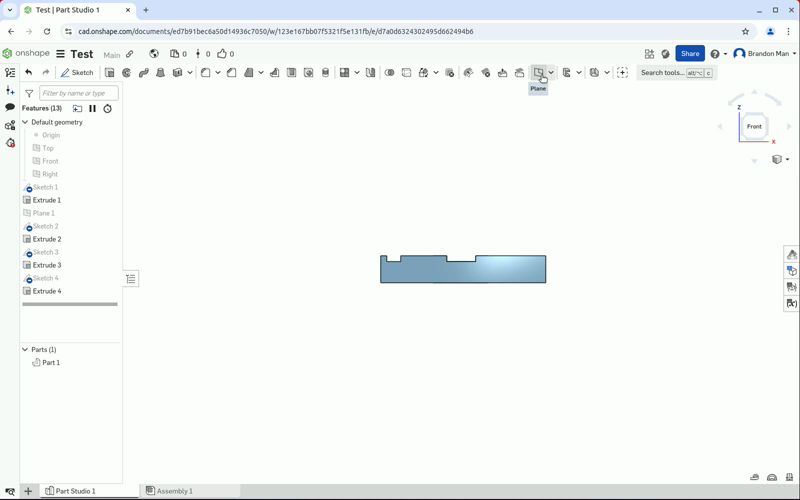
click(541, 75)
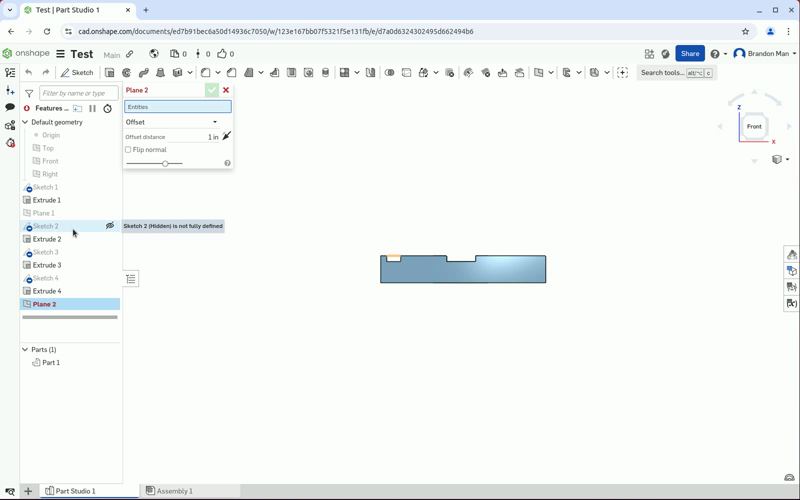
scroll(3)
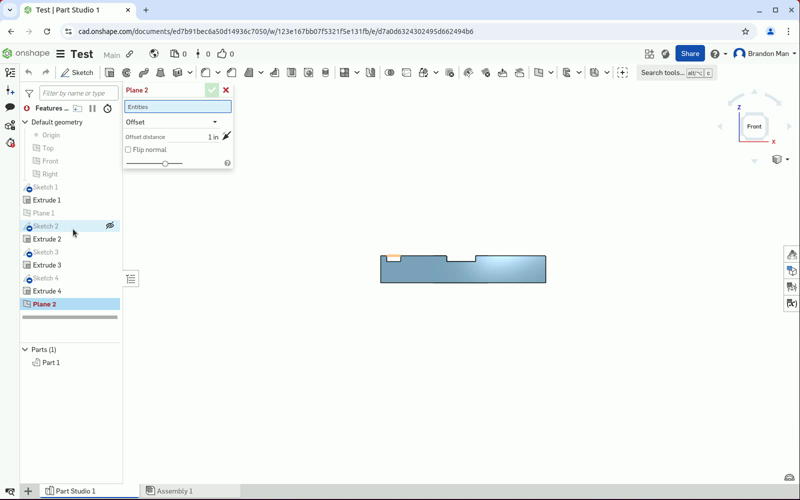
mouse_move(73, 163)
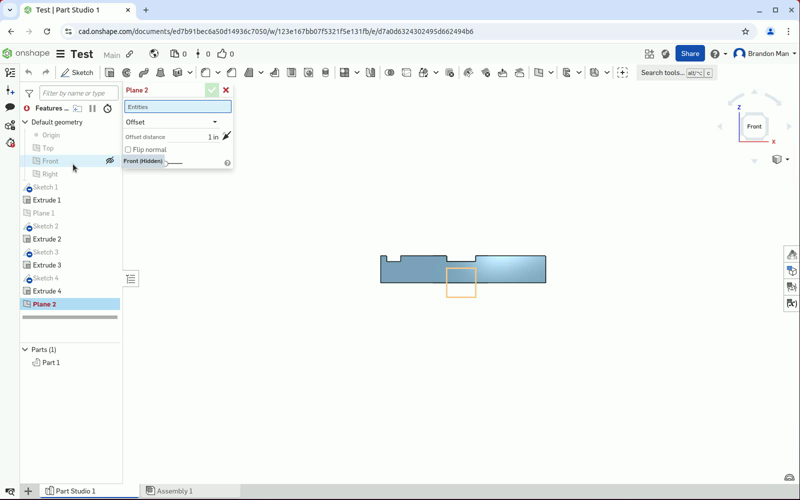
click(73, 163)
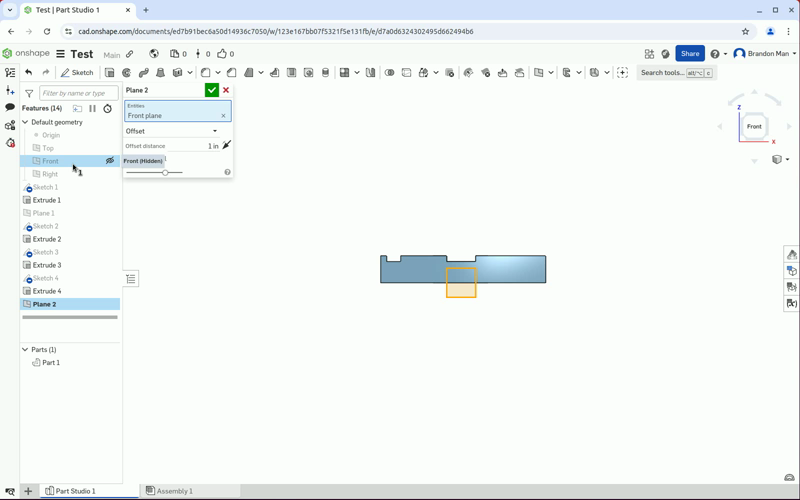
key(tab, 2)
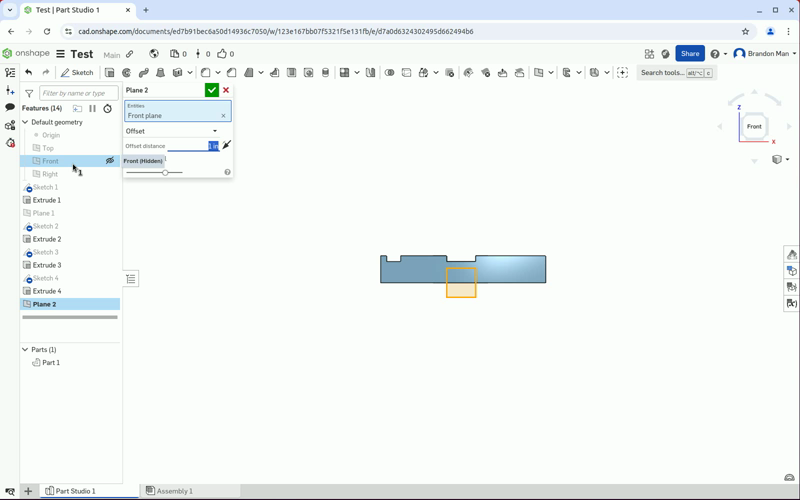
text(11.308)
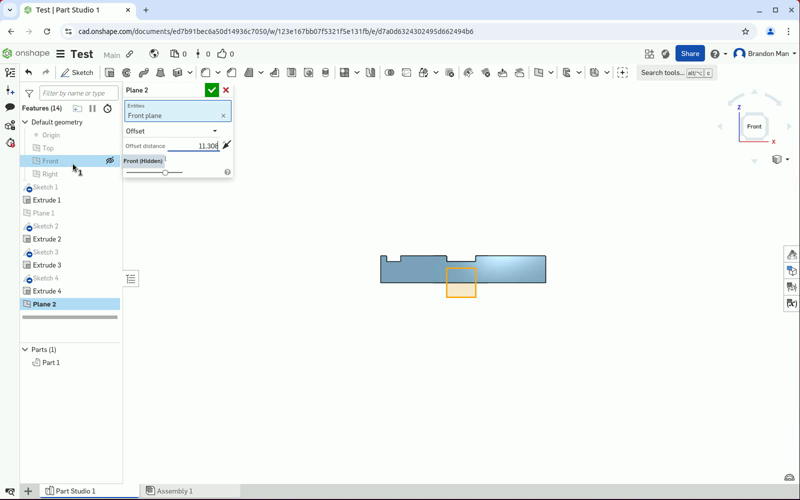
key(enter, 2)
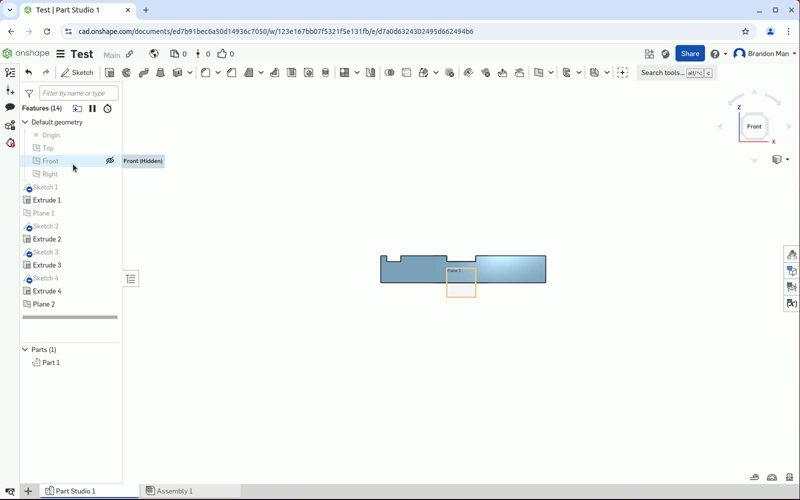
key(shift+s)
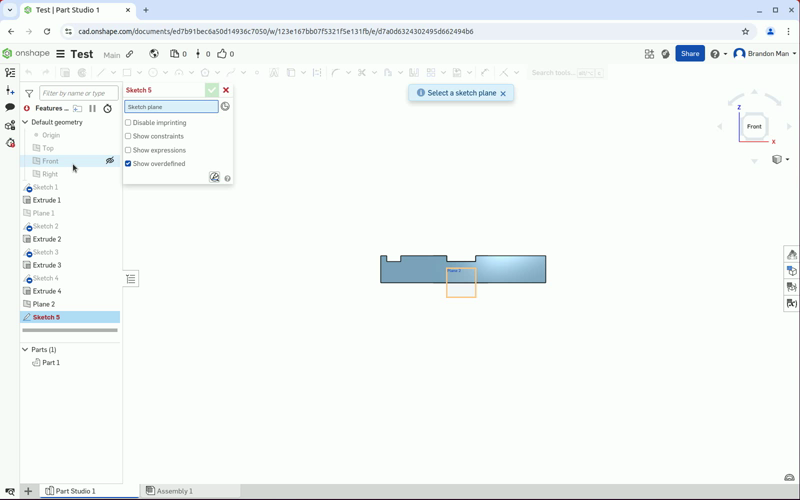
mouse_move(73, 306)
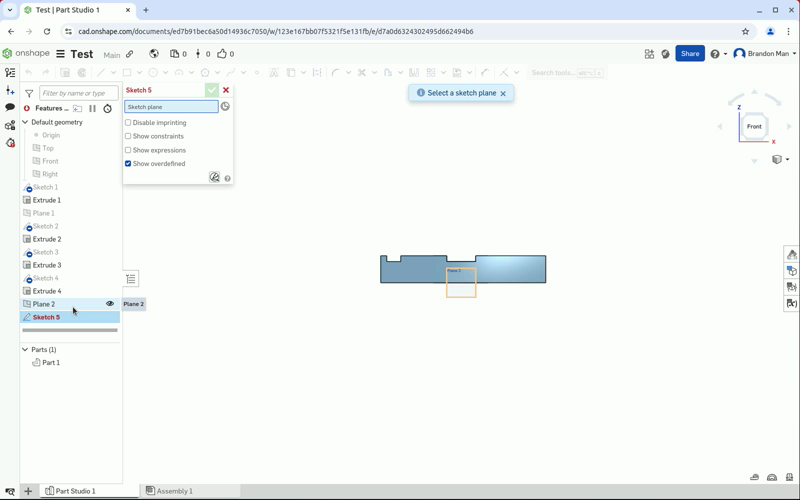
click(73, 306)
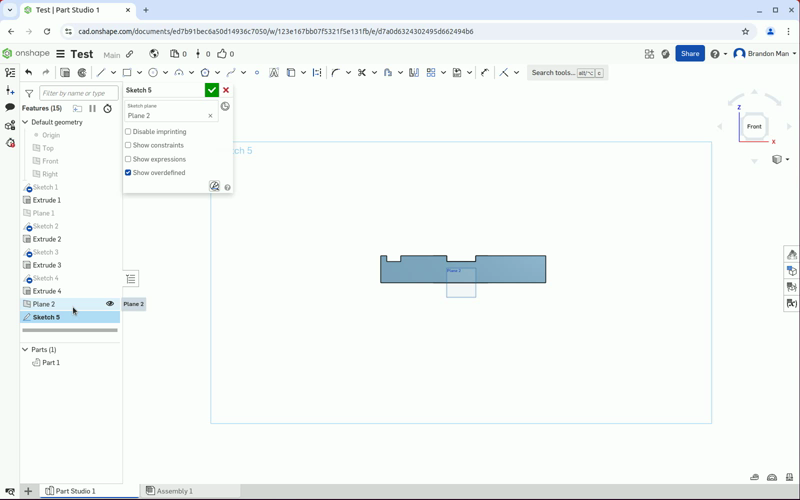
mouse_move(73, 352)
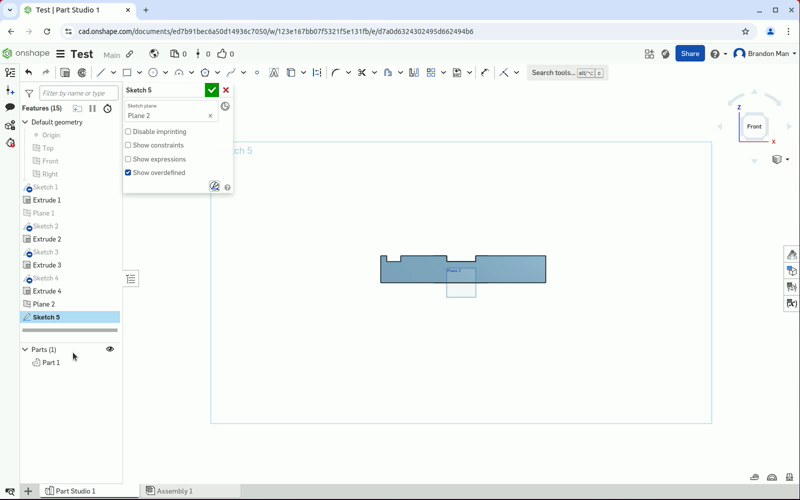
key(y)
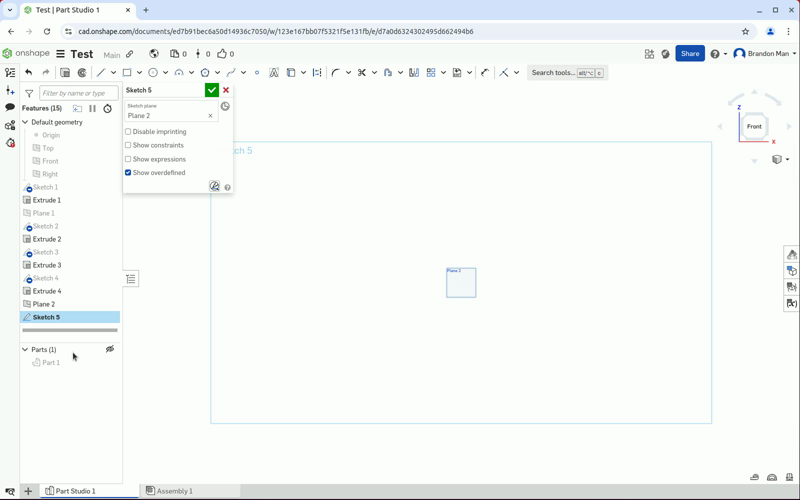
key(l)
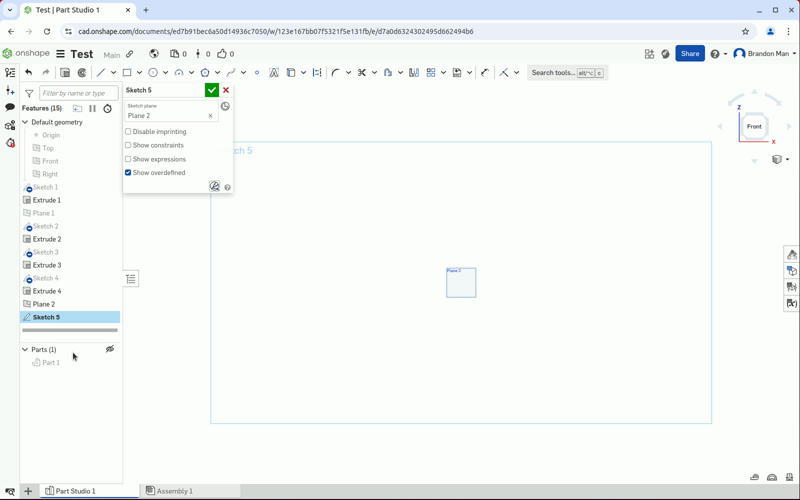
key_down(shift)
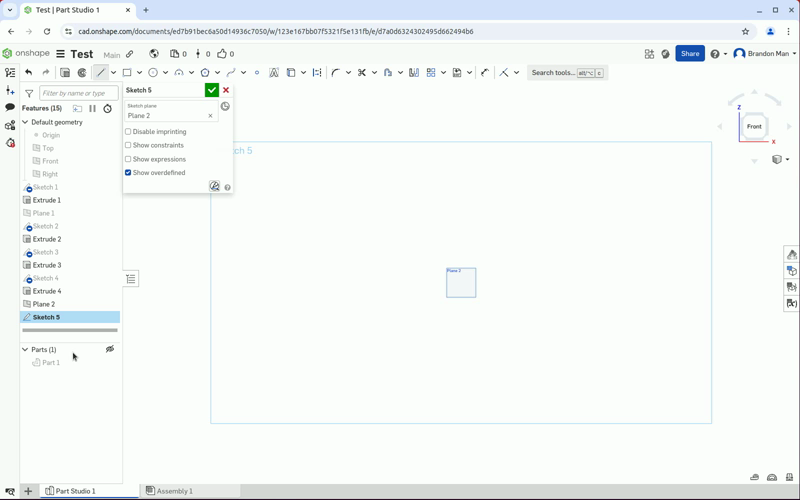
mouse_move(495, 266)
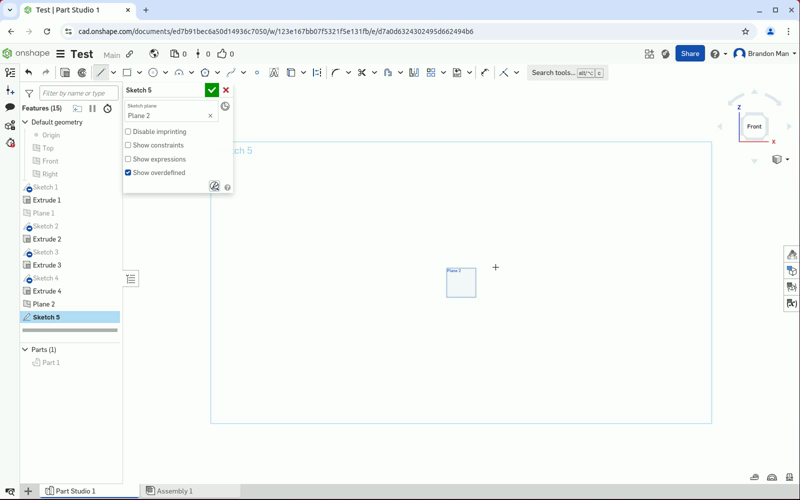
click(495, 266)
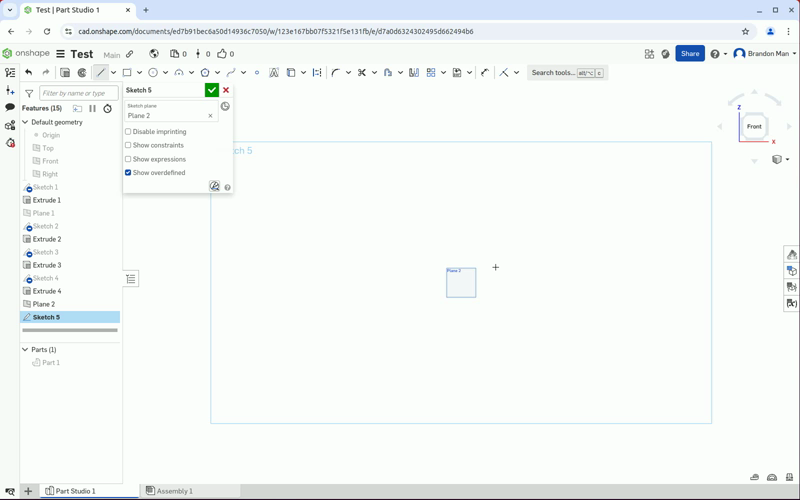
key_up(shift)
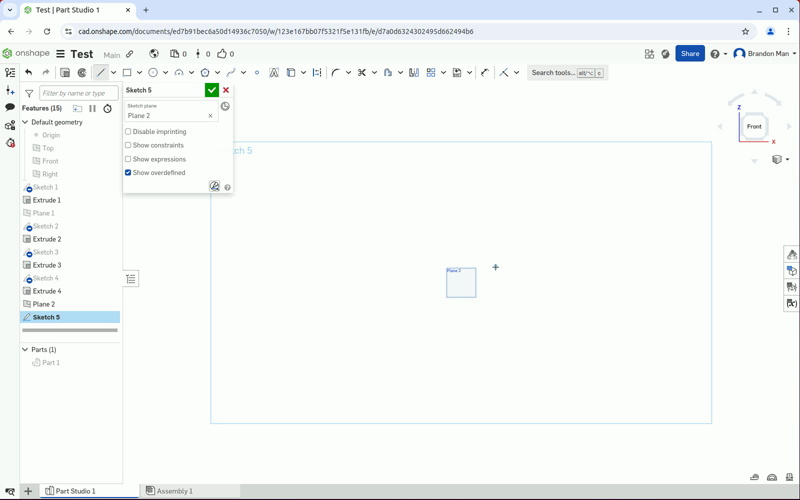
key_down(shift)
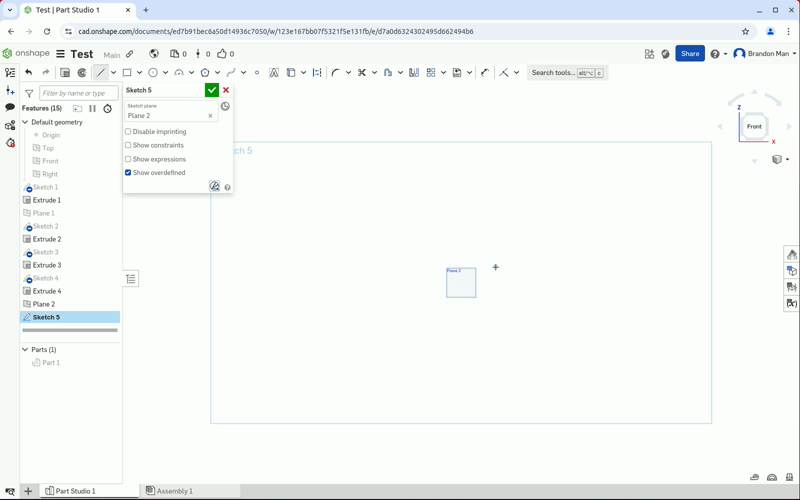
mouse_move(525, 266)
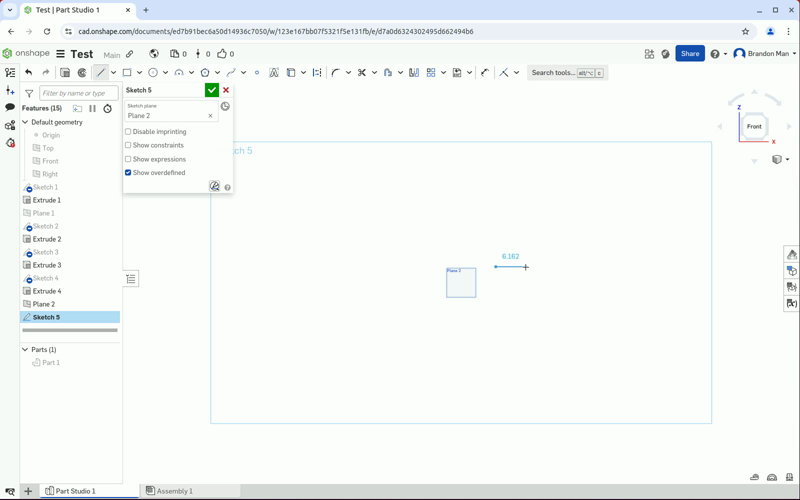
mouse_move(536, 266)
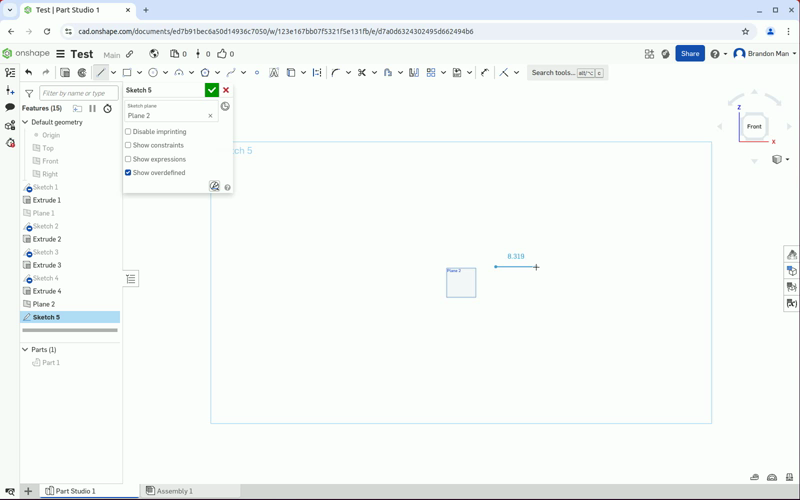
click(536, 266)
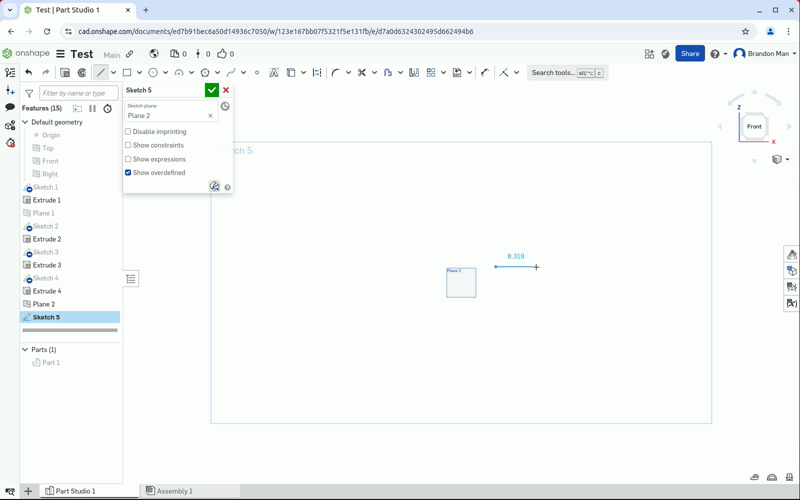
key_up(shift)
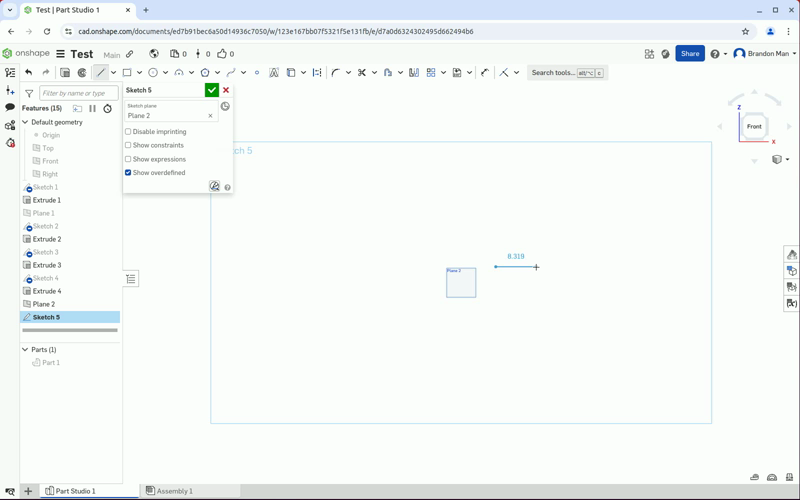
key_down(shift)
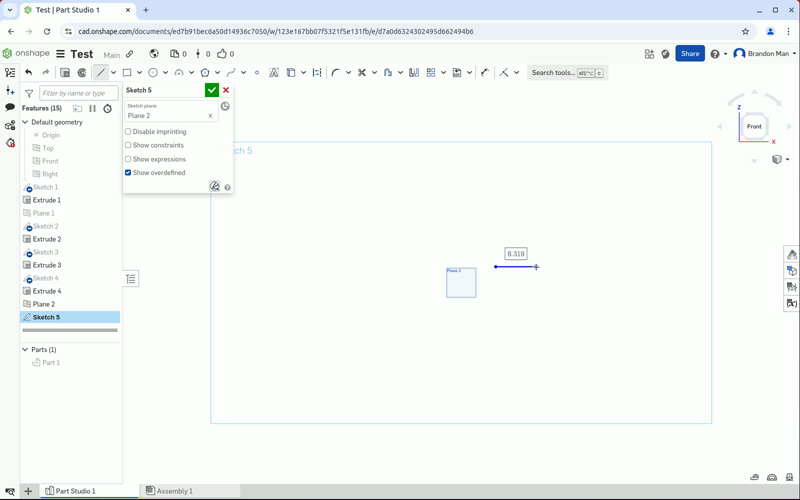
mouse_move(566, 266)
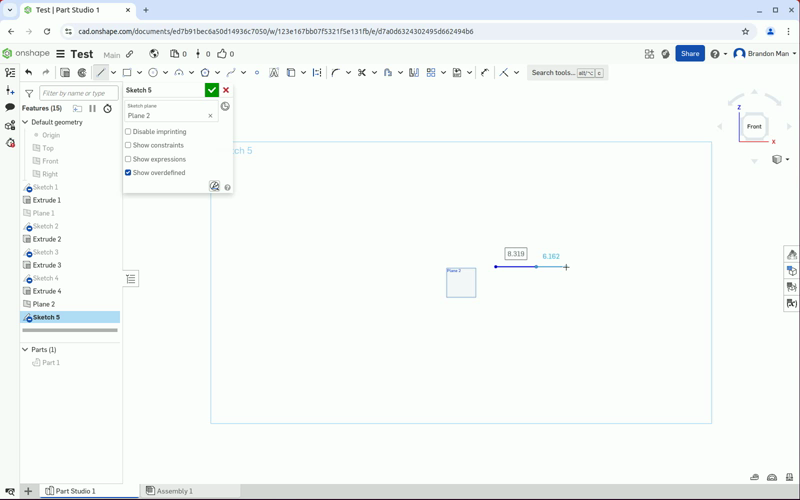
mouse_move(530, 255)
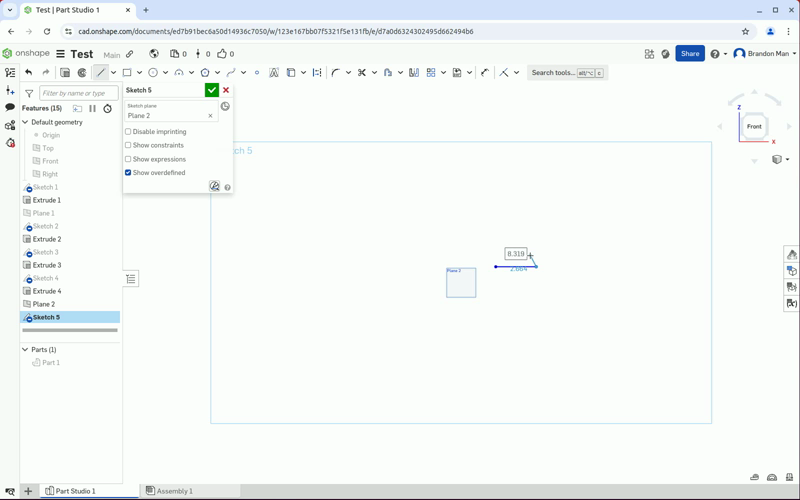
click(530, 255)
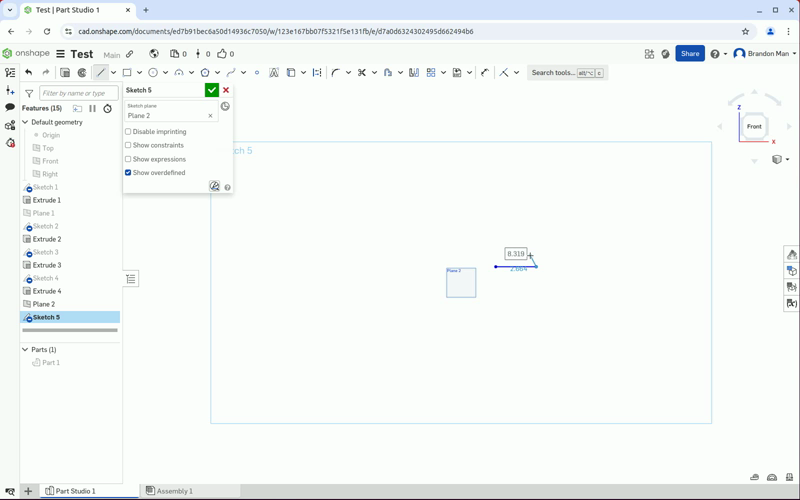
key_up(shift)
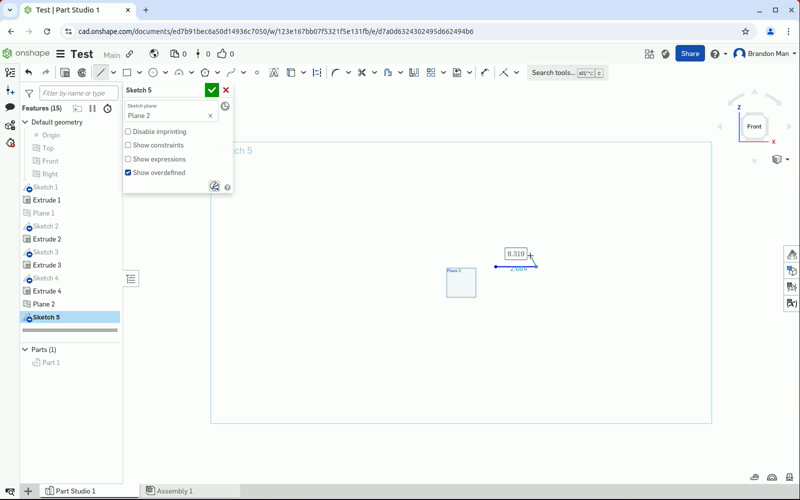
key_down(shift)
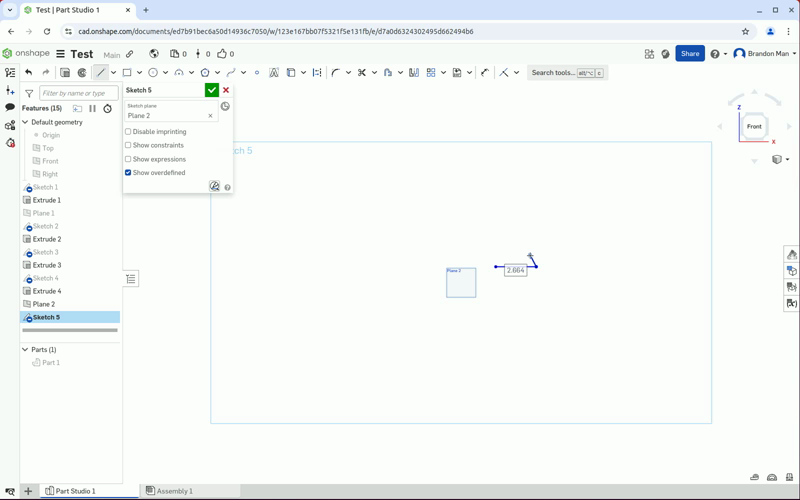
mouse_move(560, 255)
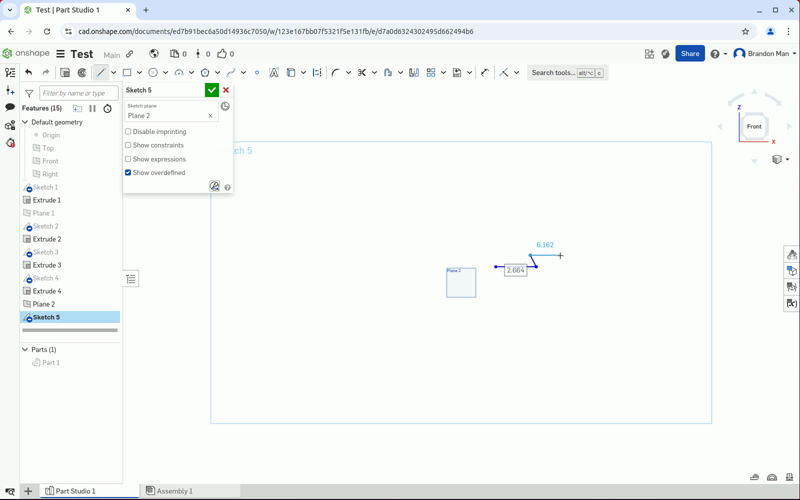
mouse_move(502, 255)
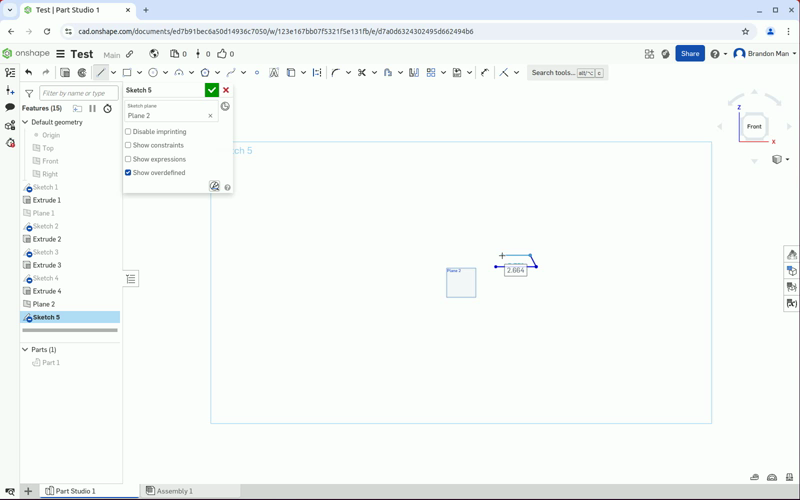
click(502, 255)
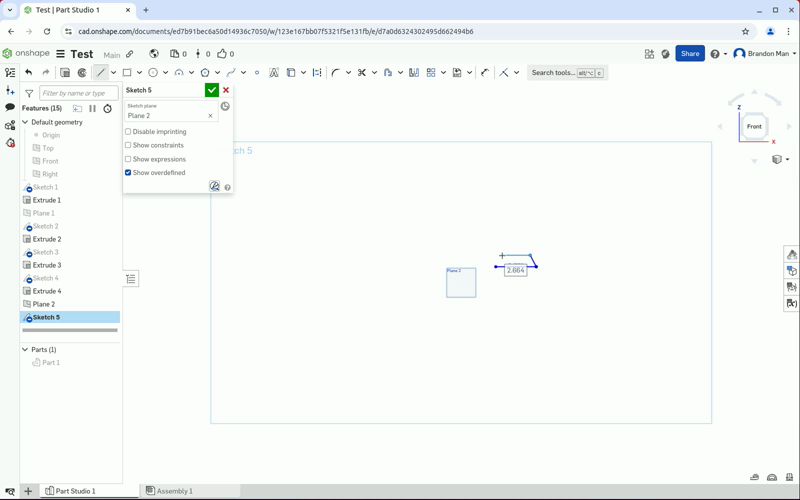
key_up(shift)
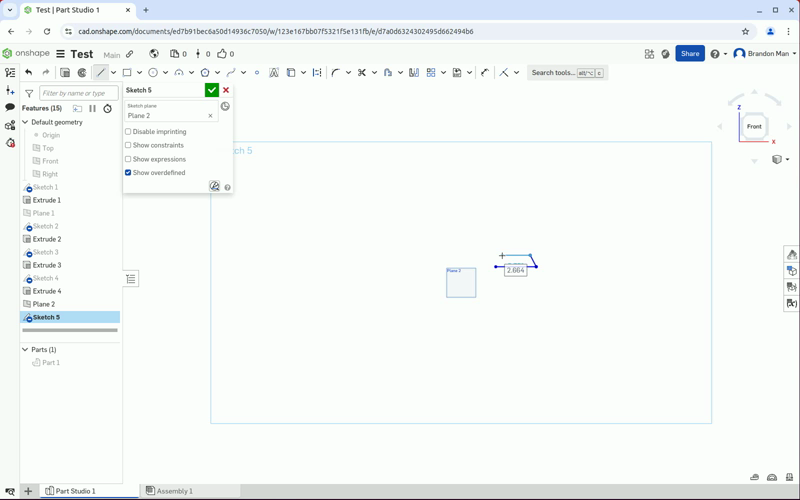
mouse_move(532, 255)
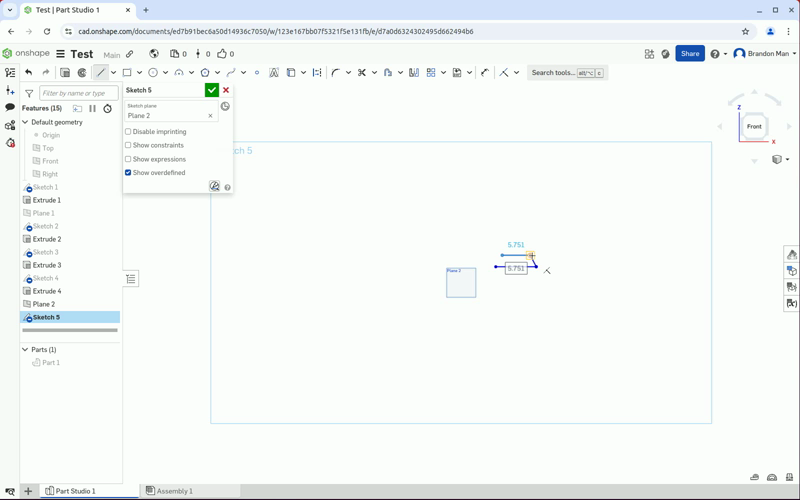
key_down(shift)
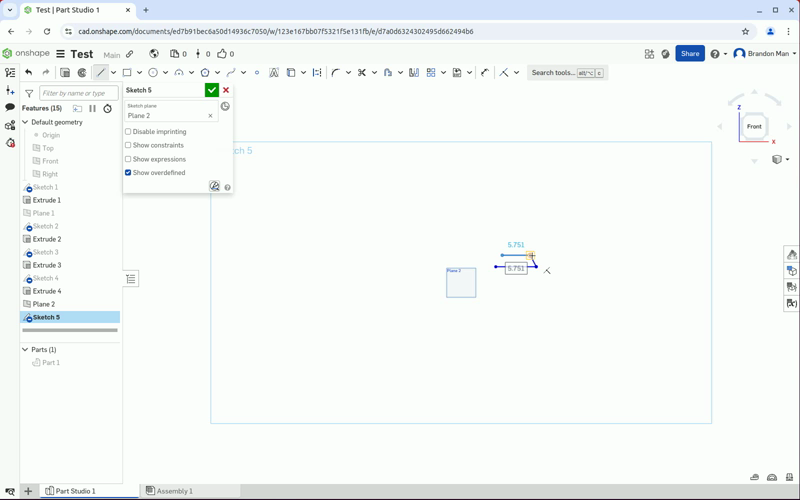
mouse_move(495, 266)
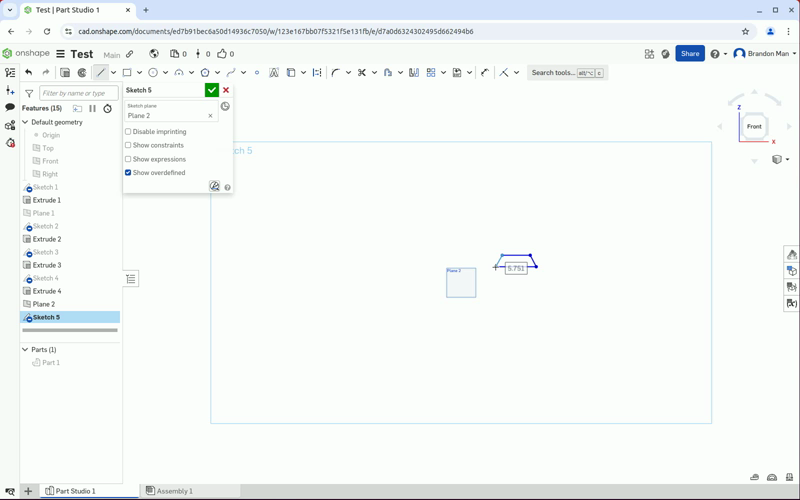
key_up(shift)
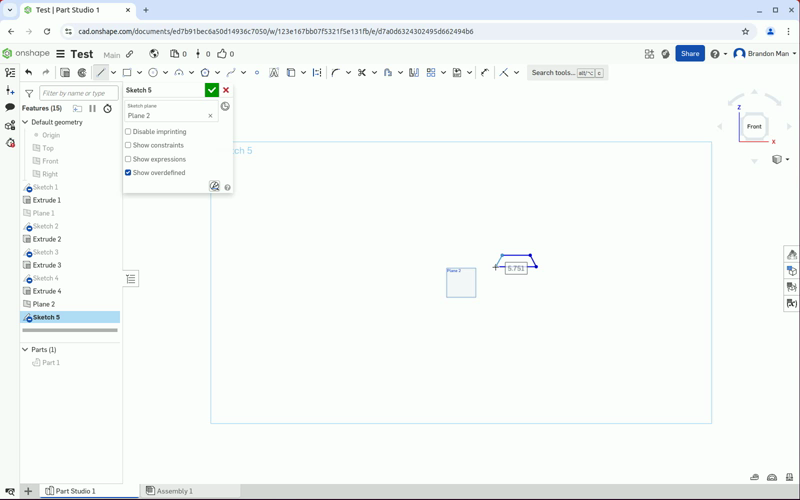
click(495, 266)
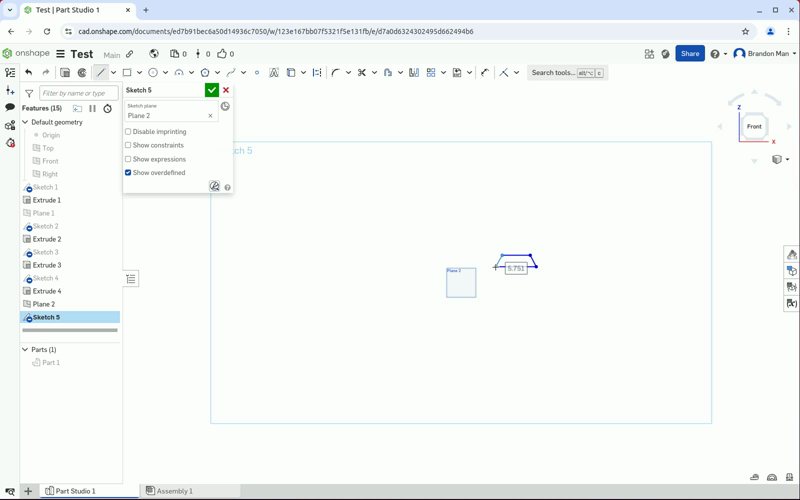
key(esc)
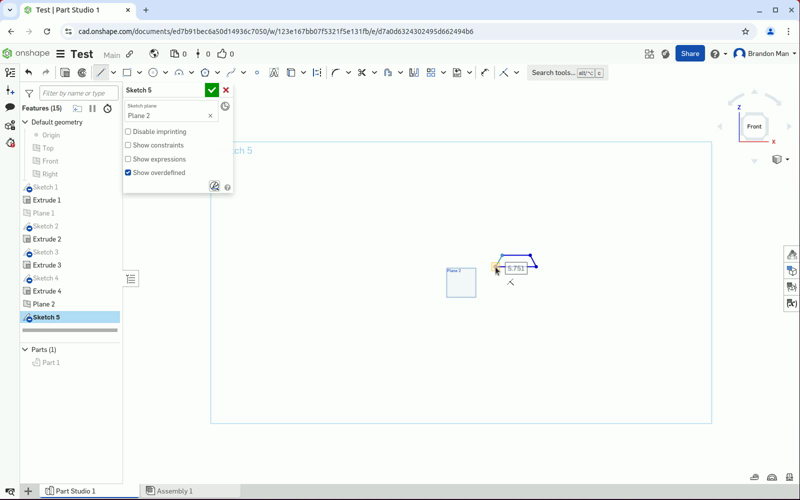
mouse_move(532, 264)
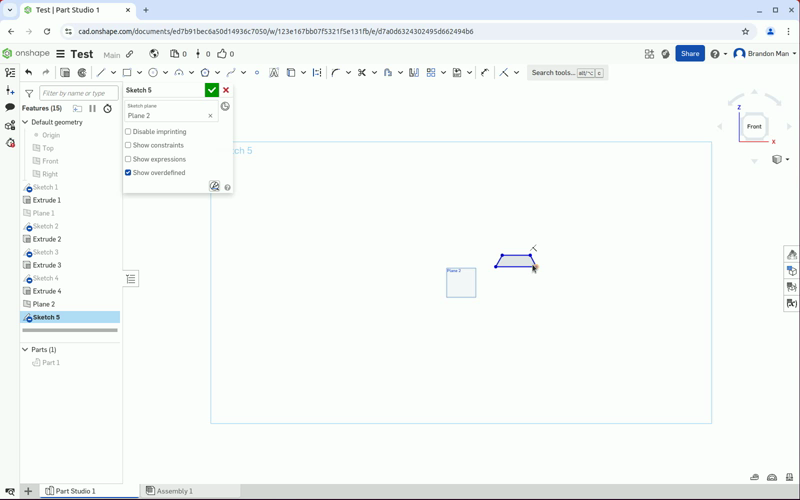
scroll(6)
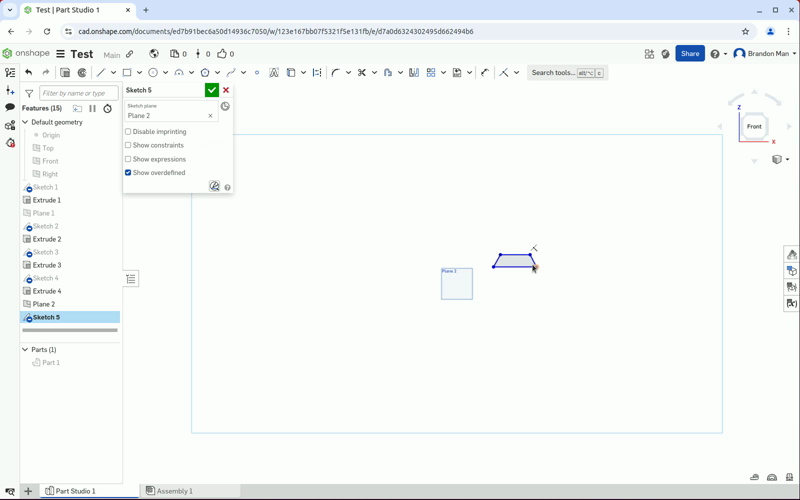
scroll(6)
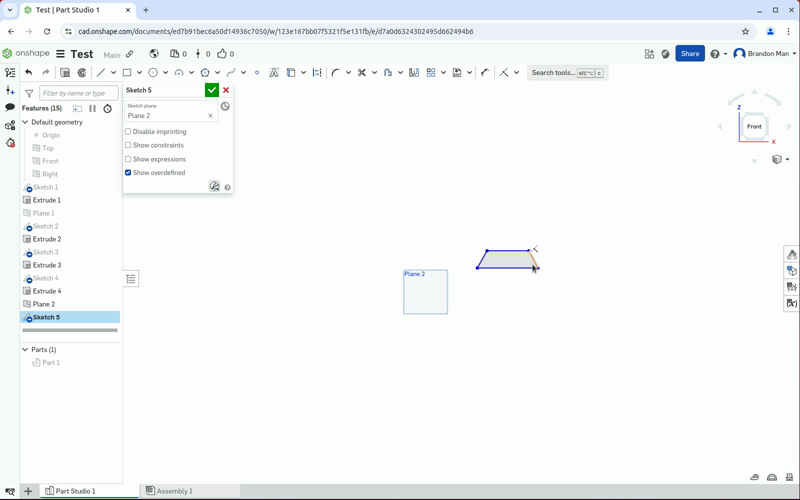
scroll(6)
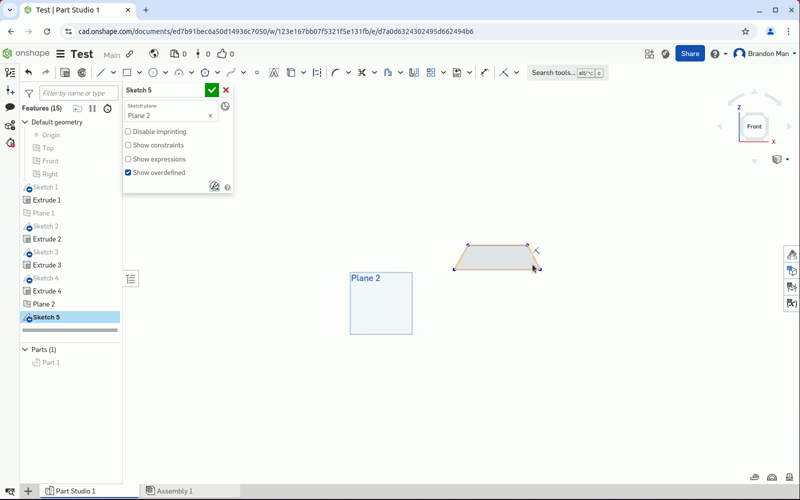
scroll(6)
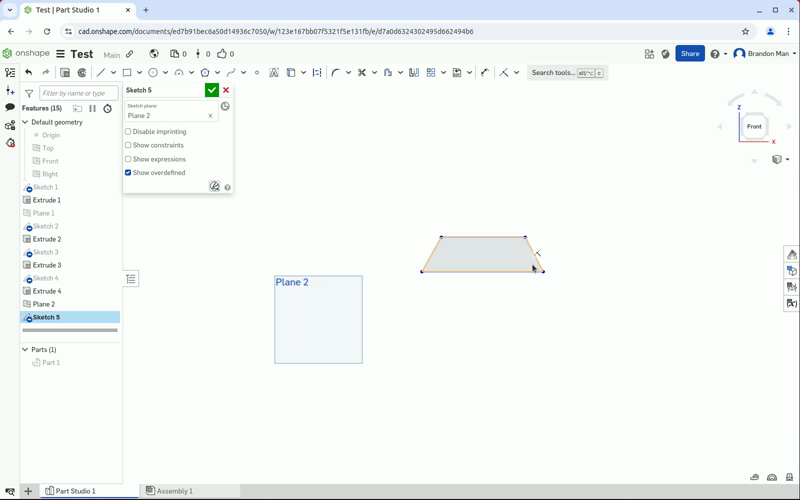
scroll(6)
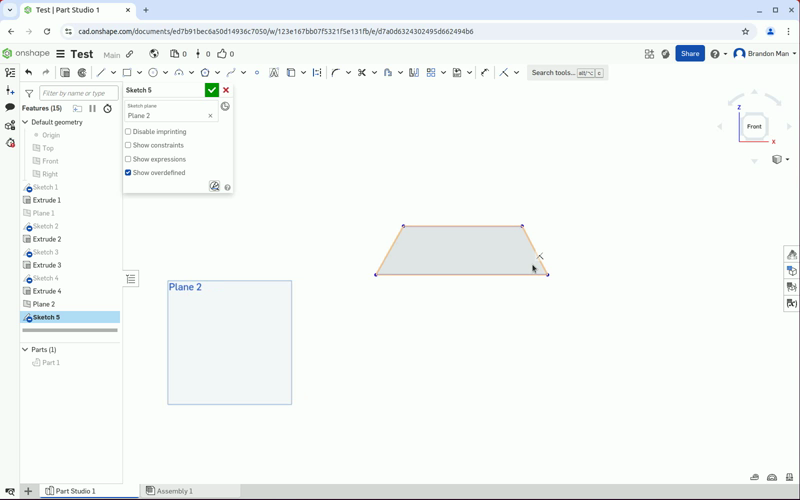
scroll(6)
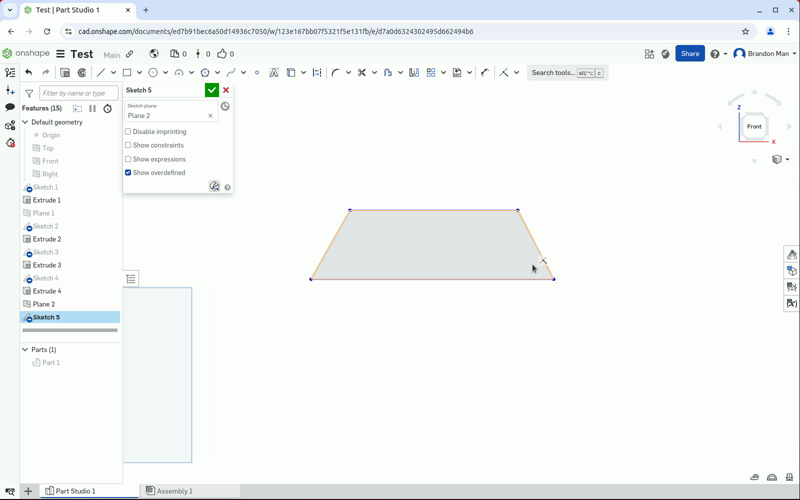
scroll(6)
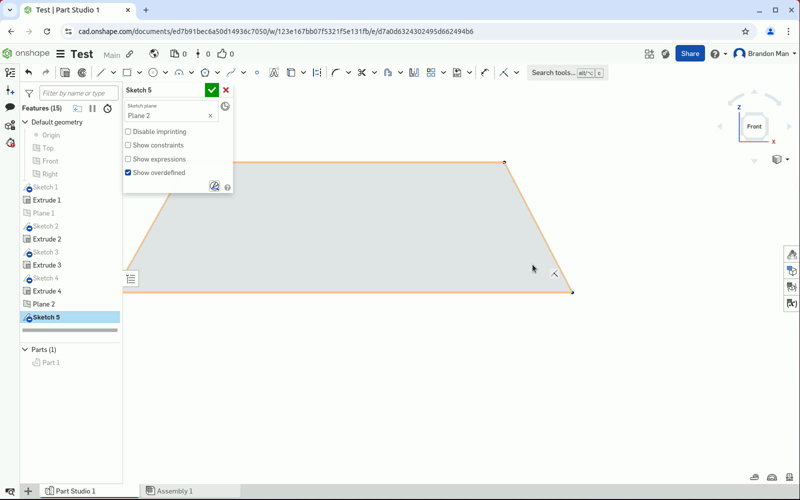
click(532, 264)
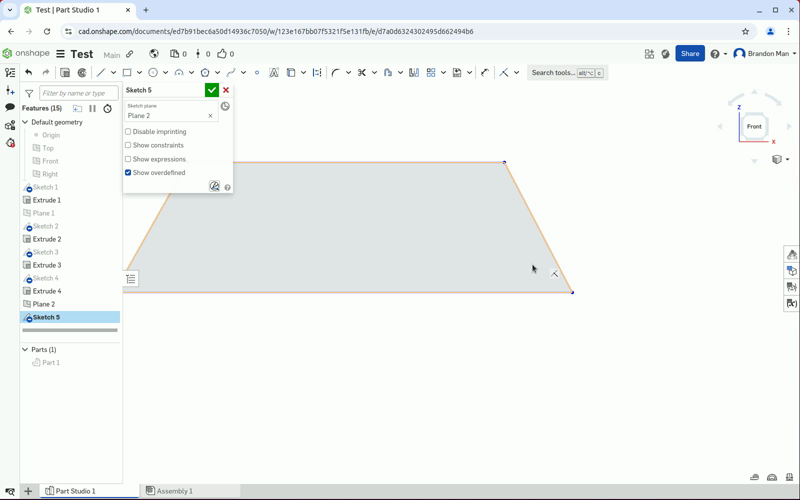
scroll(-6)
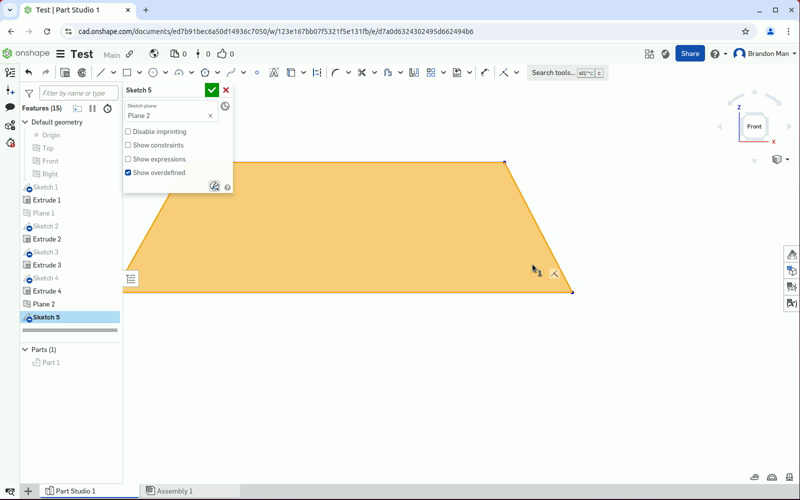
scroll(-6)
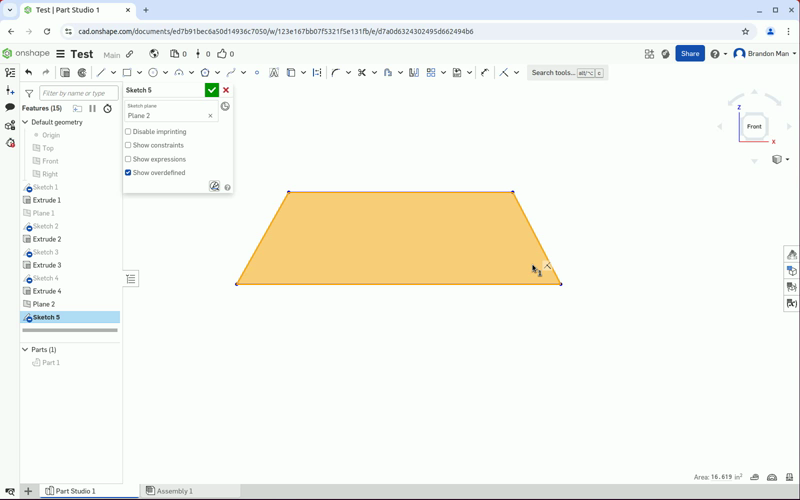
scroll(-6)
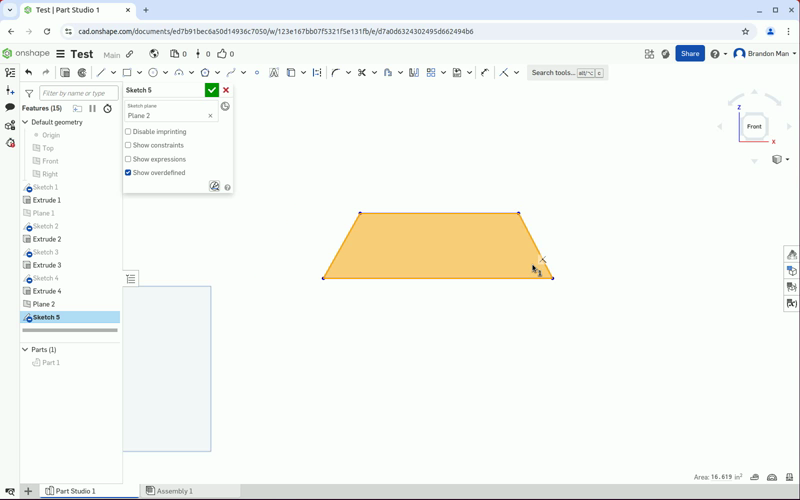
scroll(-6)
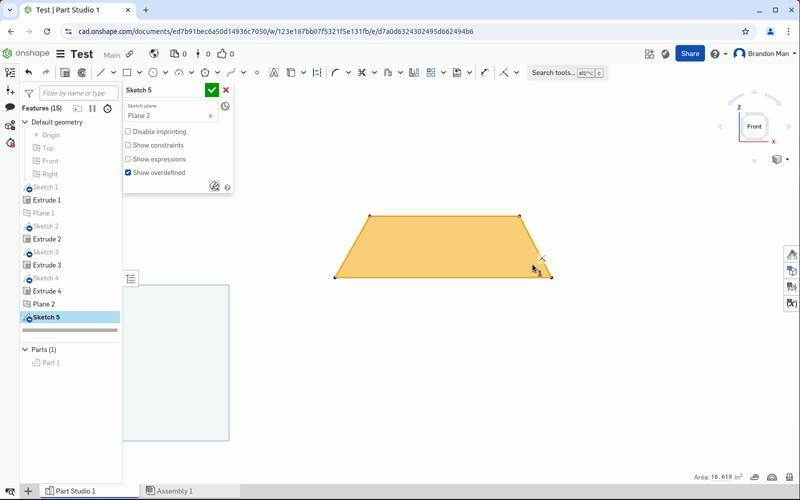
scroll(-6)
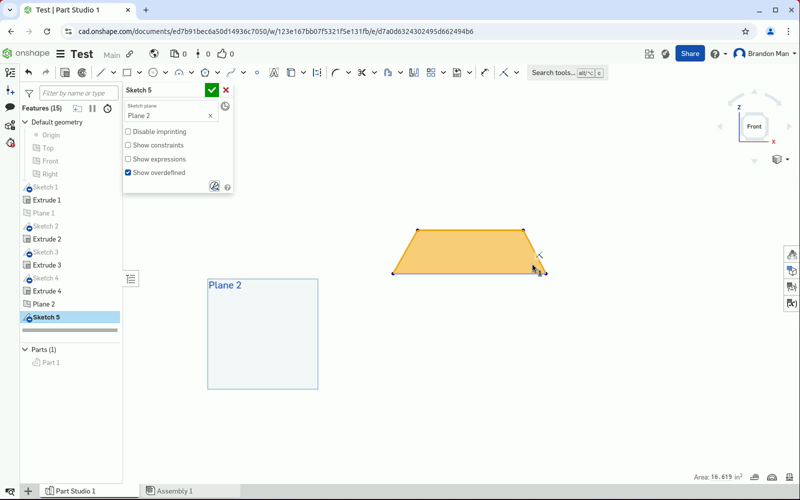
scroll(-6)
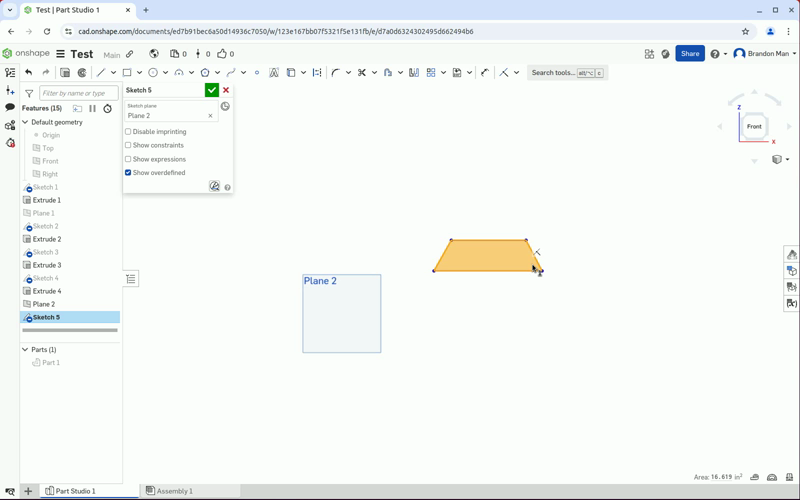
scroll(-6)
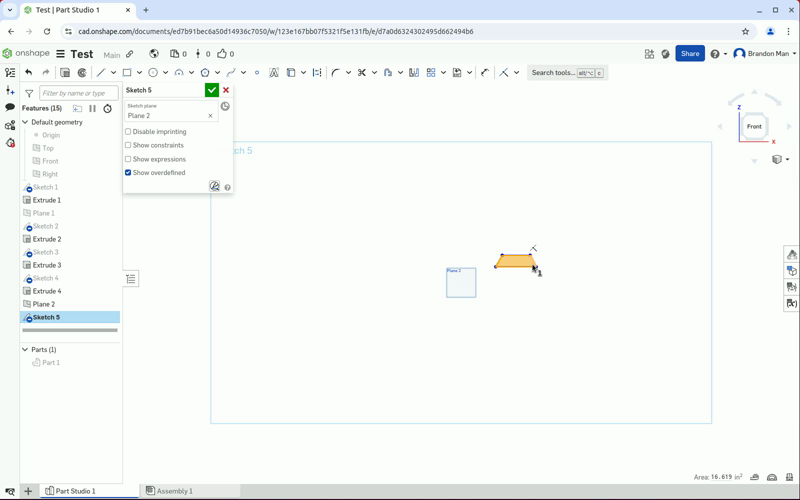
mouse_move(73, 352)
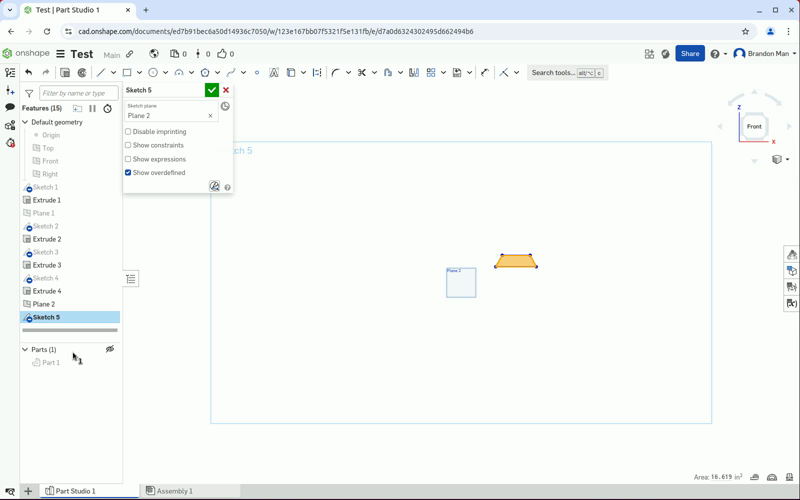
key(shift+y)
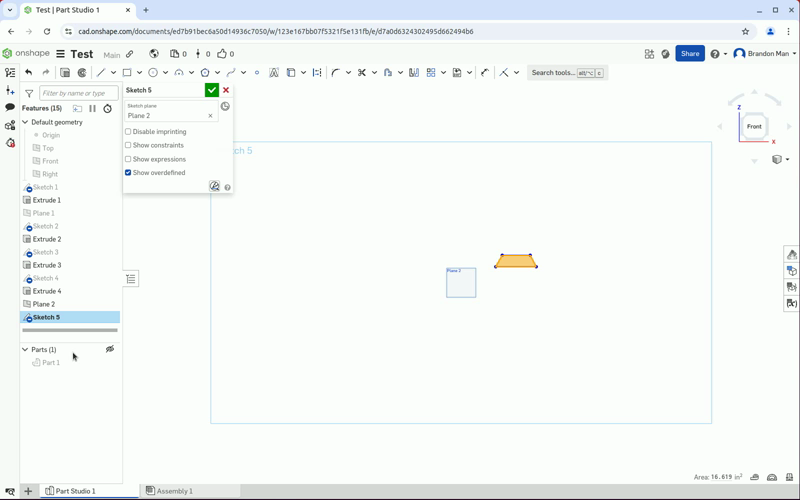
key(shift+e)
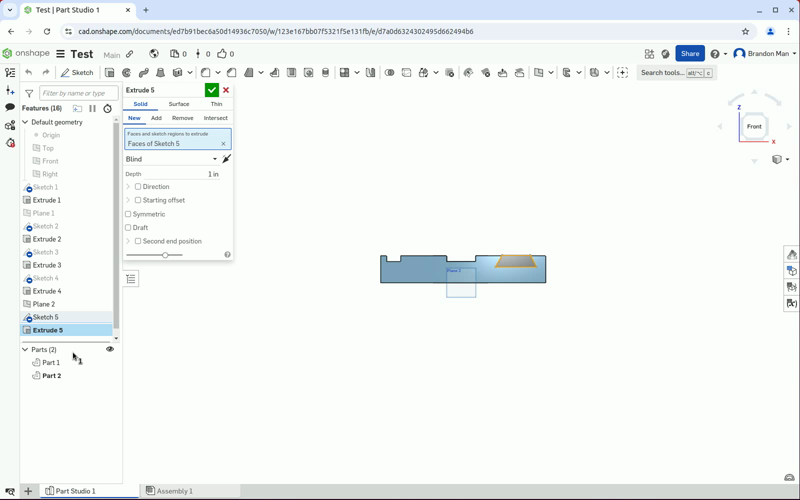
mouse_move(143, 106)
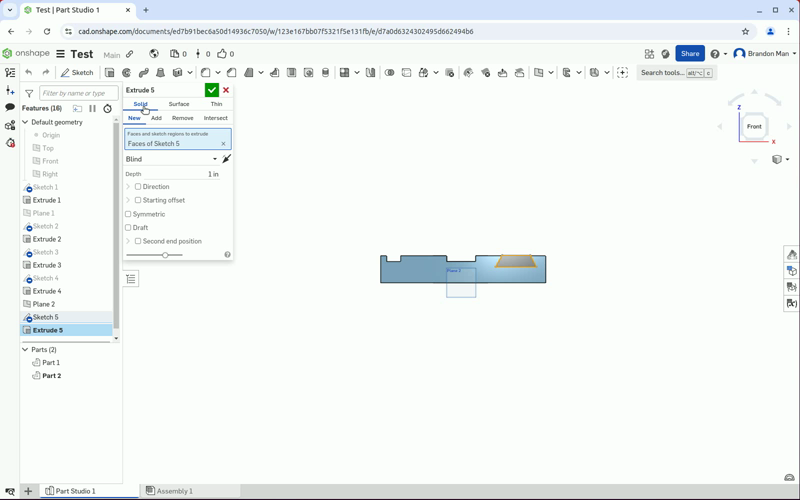
click(143, 106)
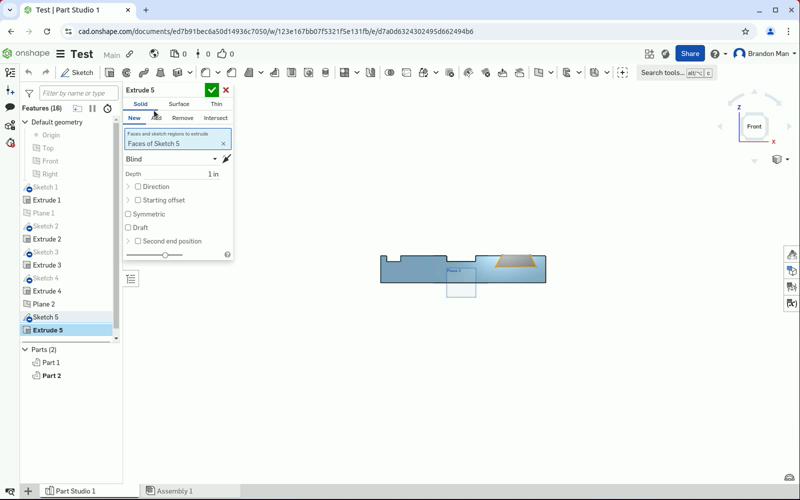
mouse_move(186, 120)
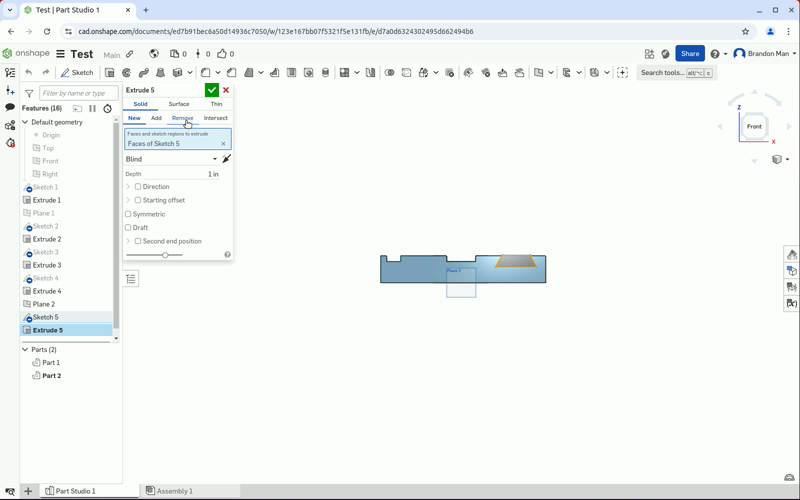
click(186, 120)
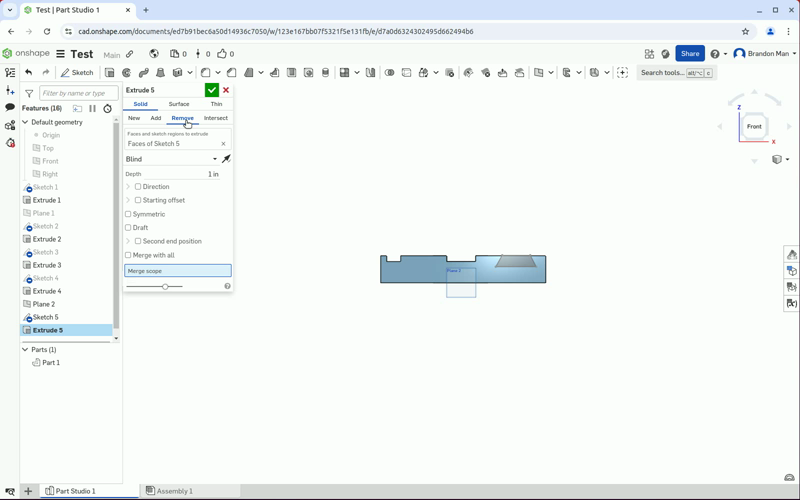
key(tab, 4)
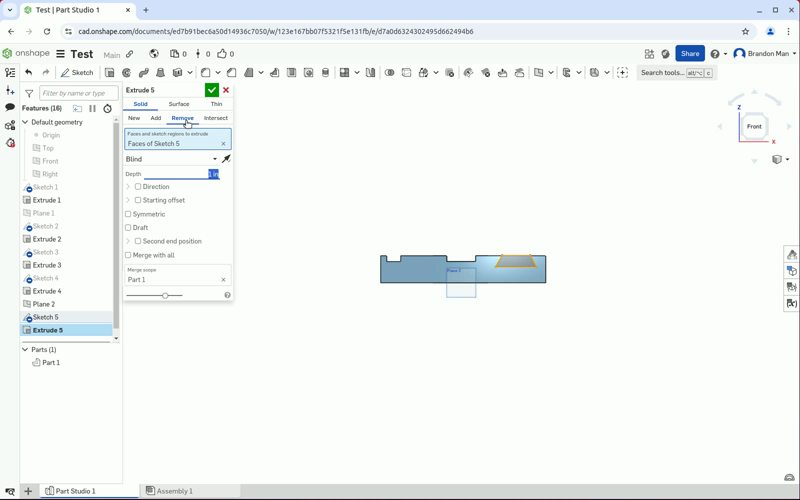
text(22.627)
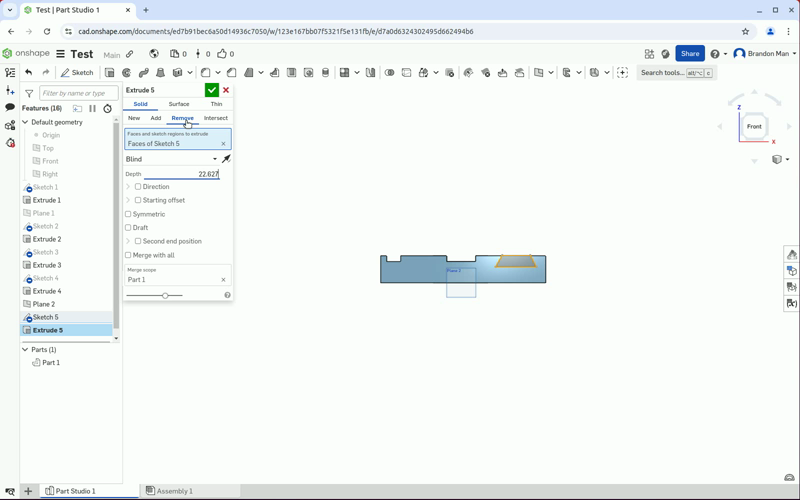
key(tab, 6)
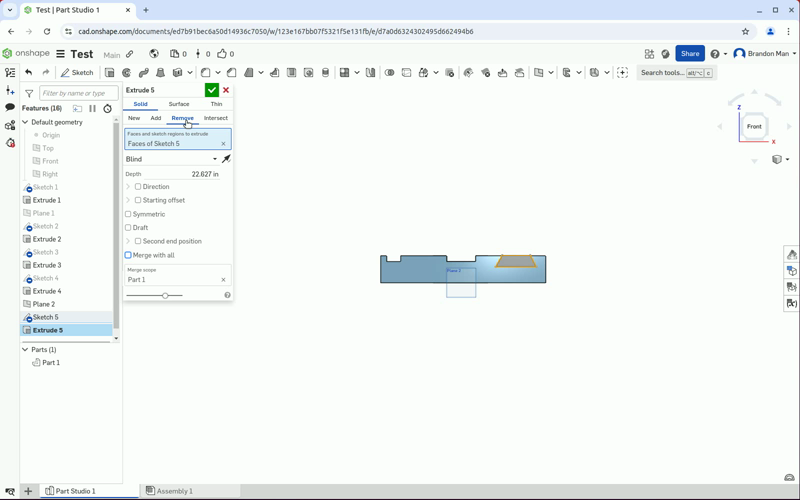
key(space)
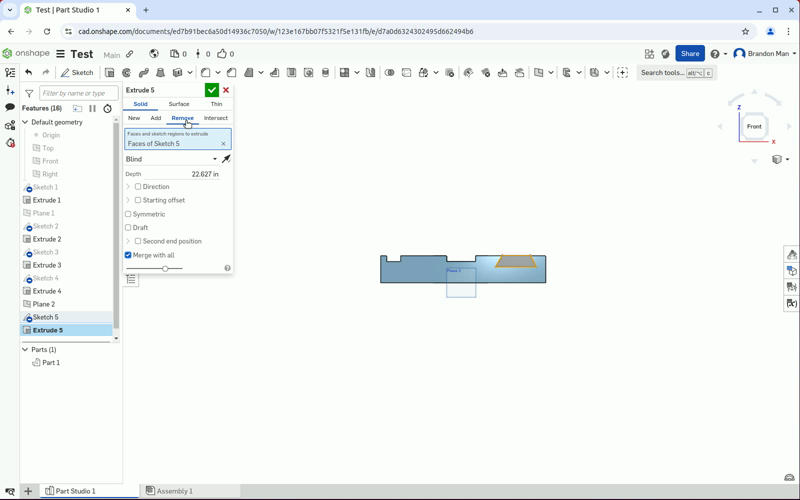
key(enter)
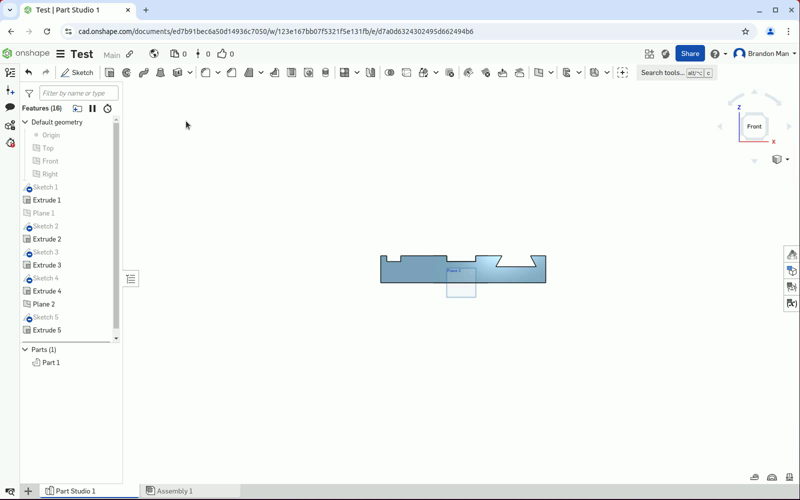
key(shift+h)
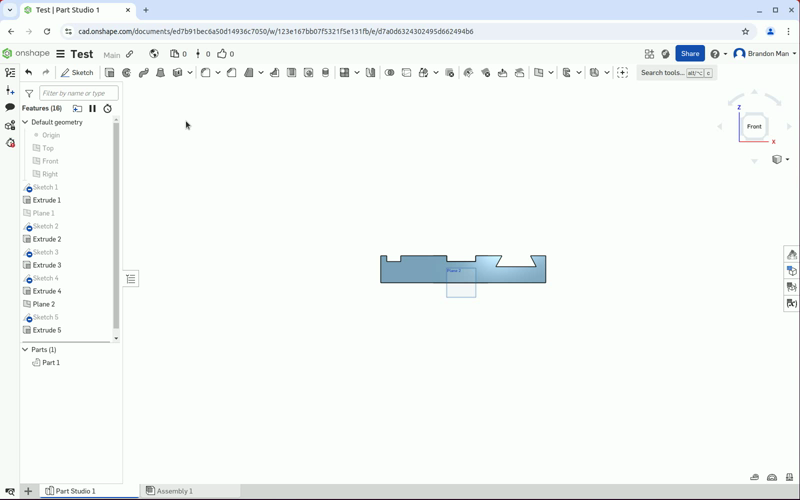
key(shift+h)
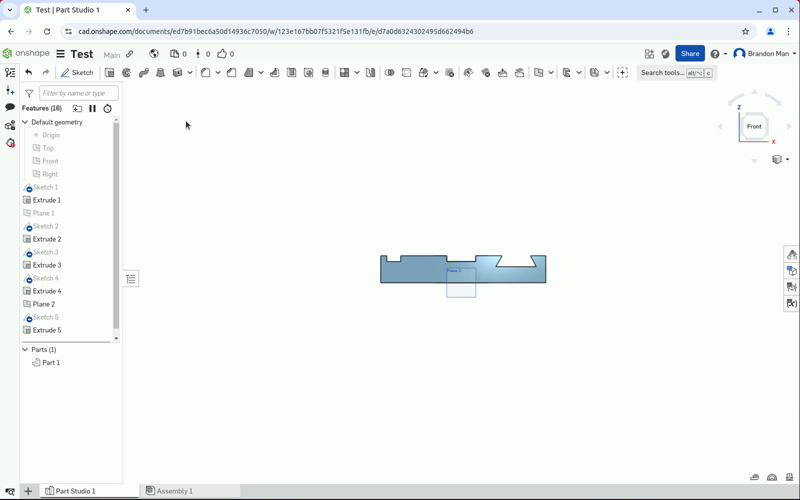
mouse_move(69, 189)
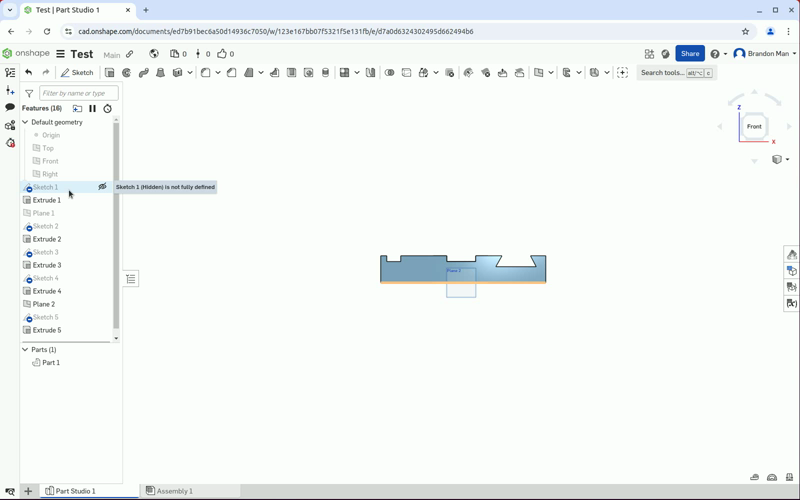
click(69, 189)
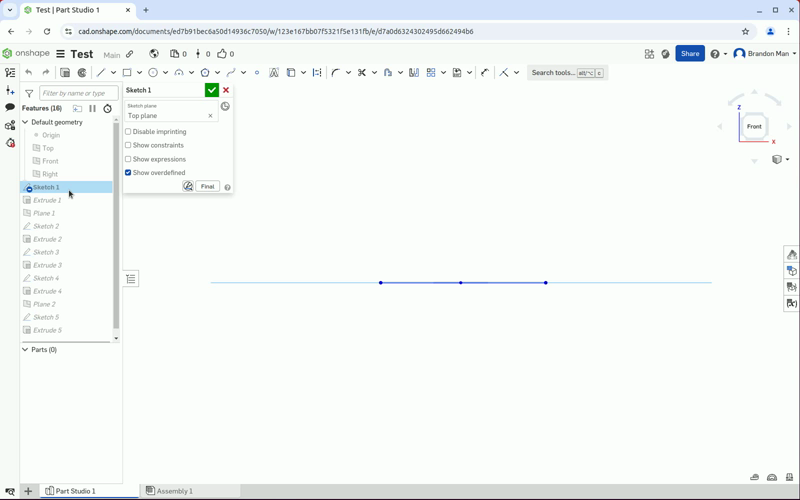
mouse_move(229, 92)
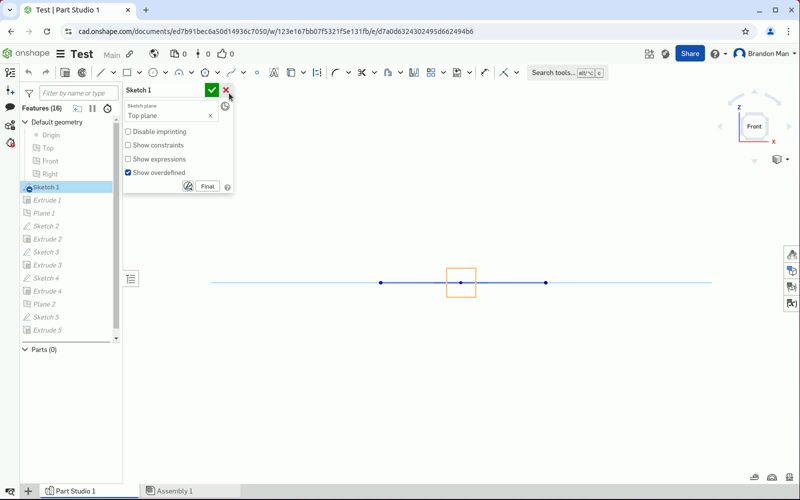
click(229, 92)
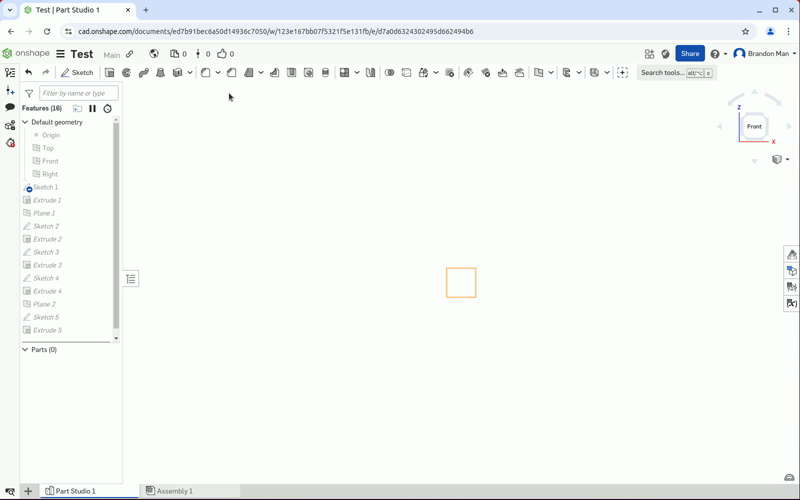
mouse_move(73, 352)
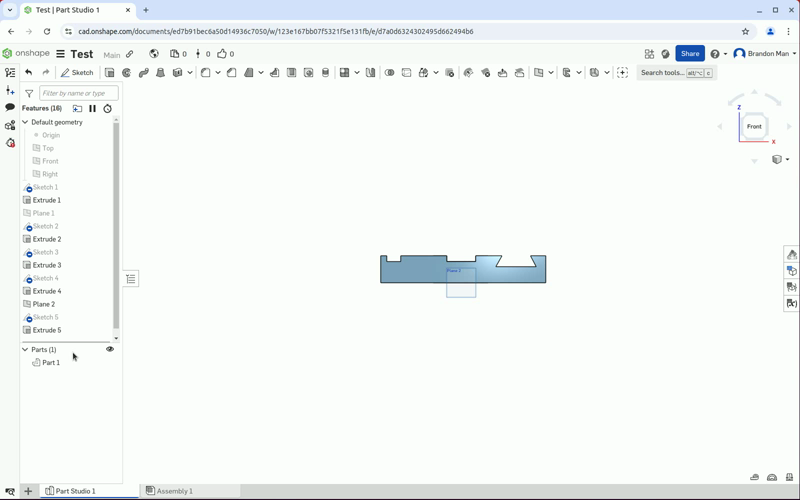
key(y)
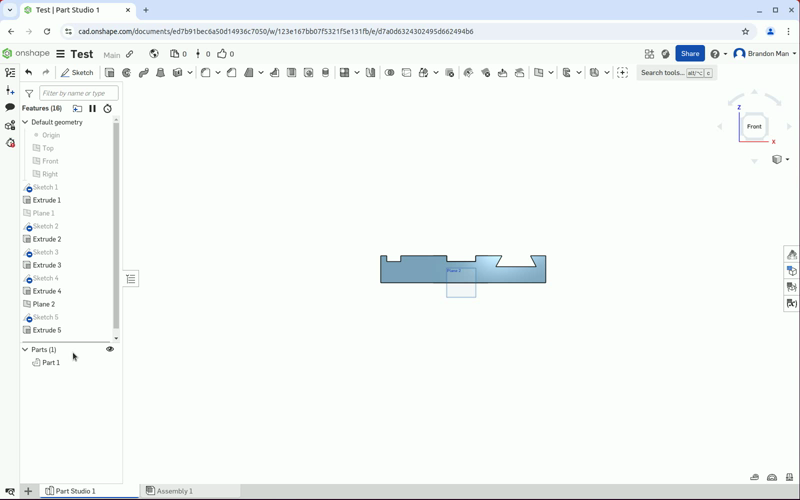
key(shift+p)
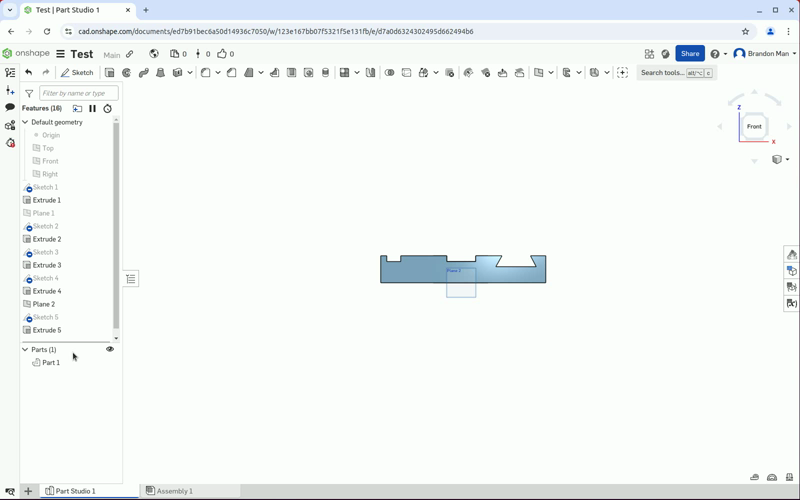
key(space)
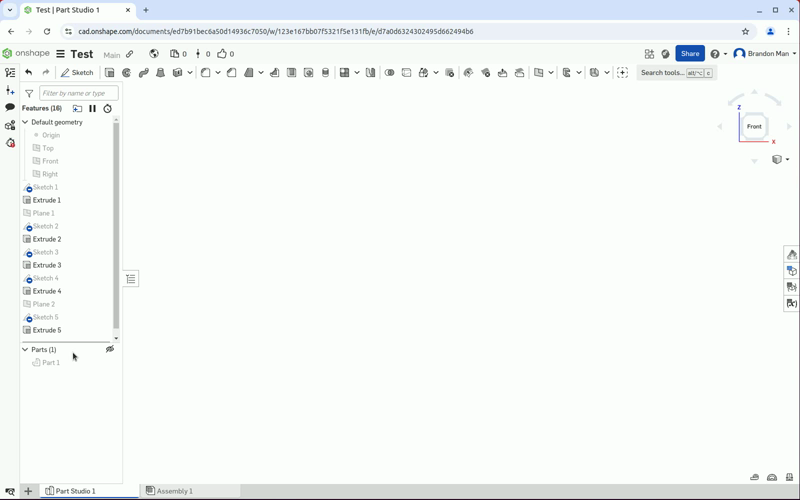
key_down(shift)
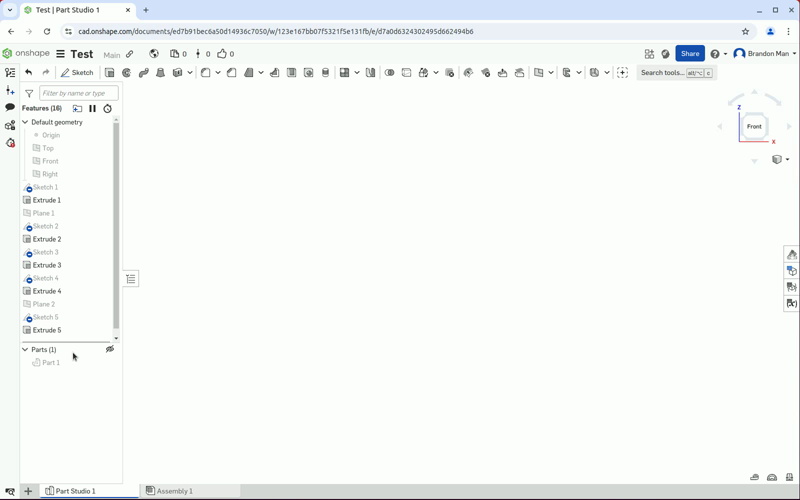
key(left)
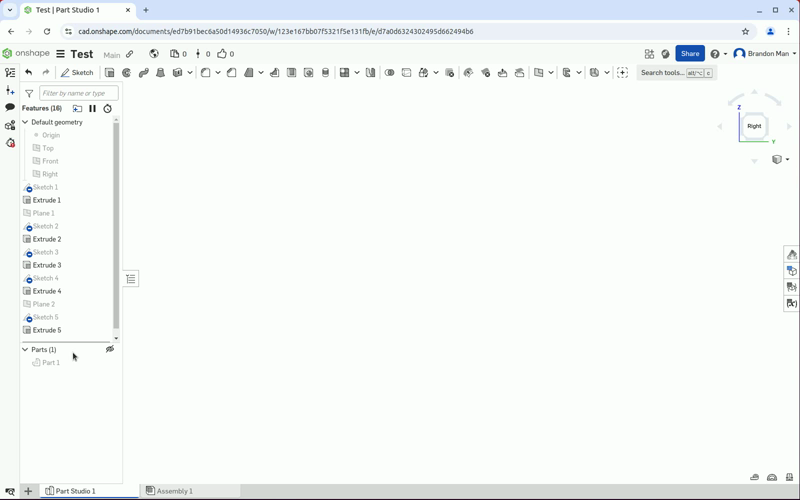
key_up(shift)
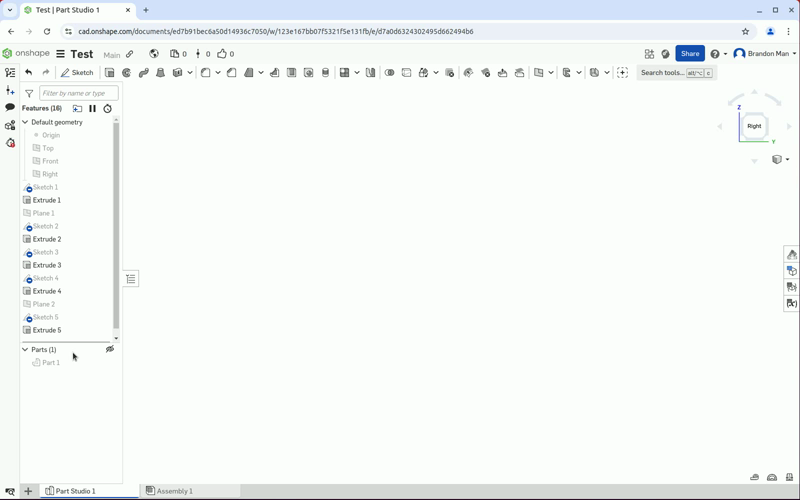
mouse_move(73, 352)
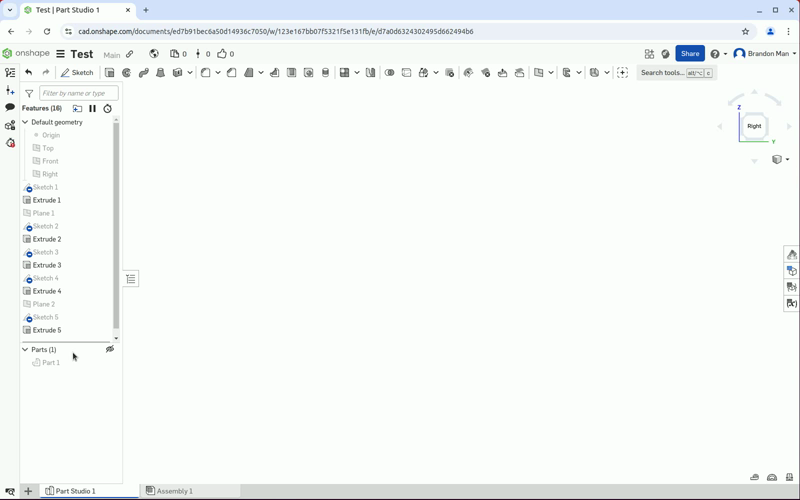
key(shift+y)
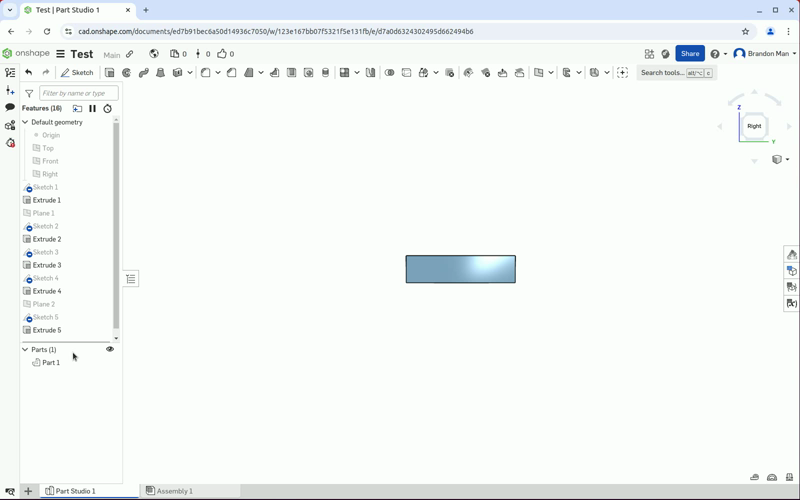
mouse_move(541, 75)
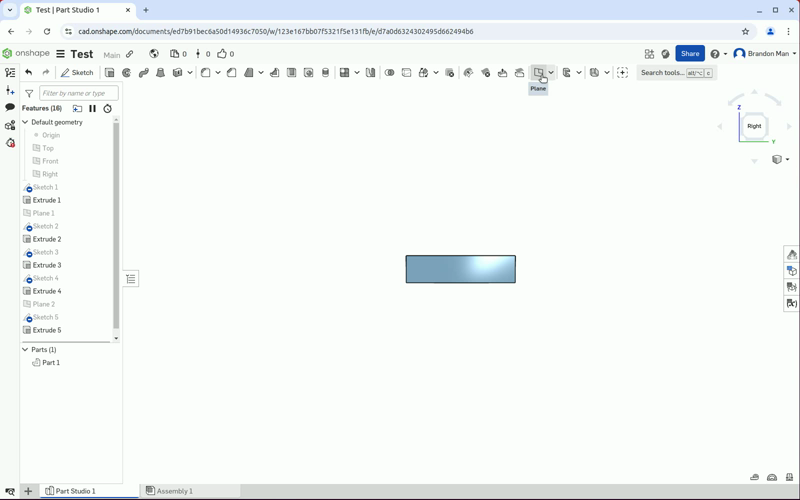
click(541, 75)
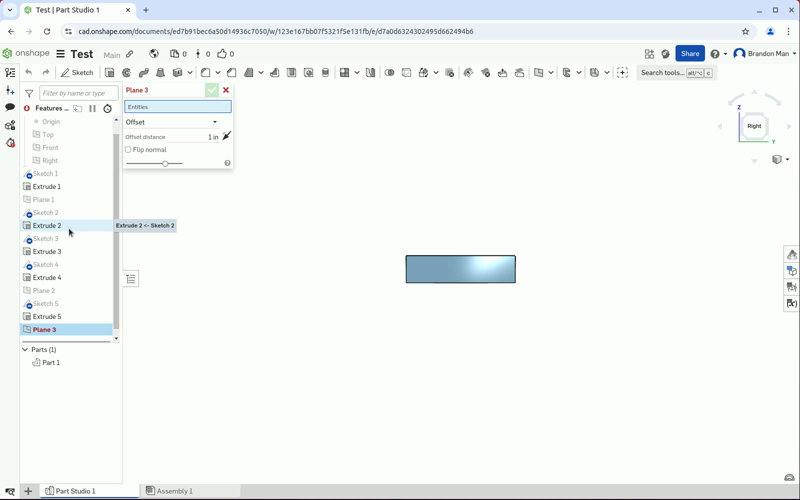
scroll(3)
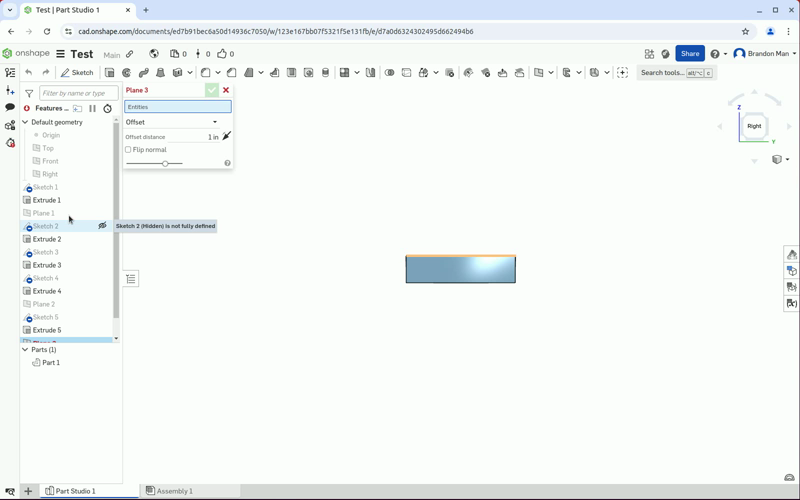
mouse_move(69, 176)
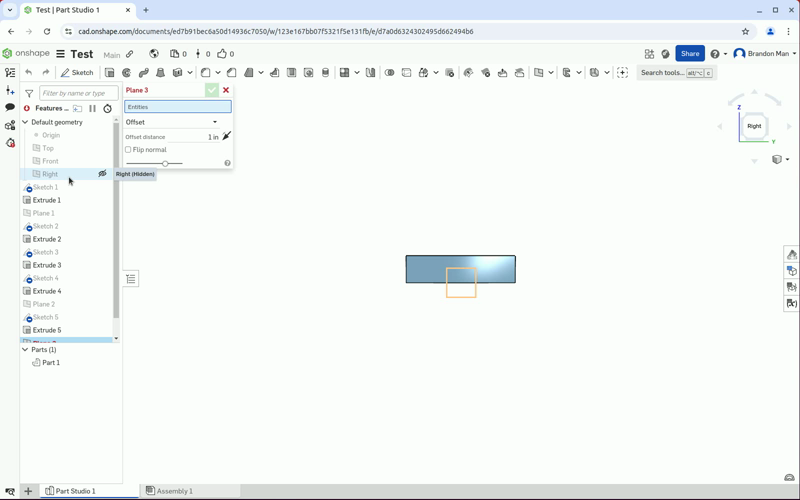
click(69, 176)
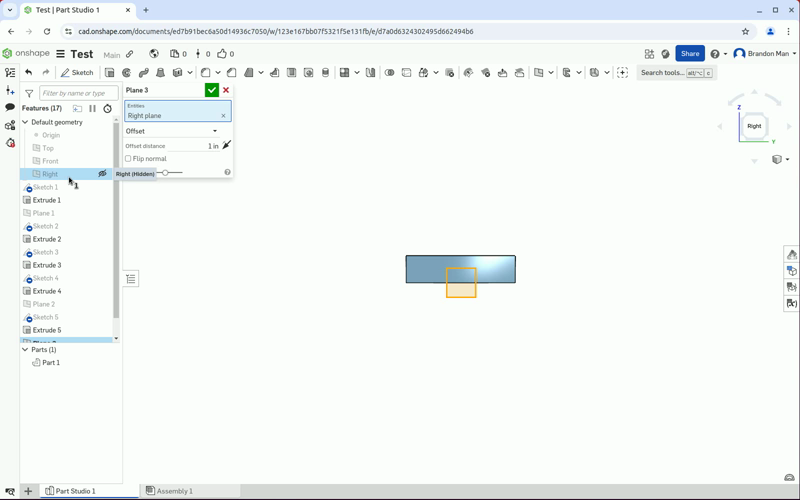
key(tab, 2)
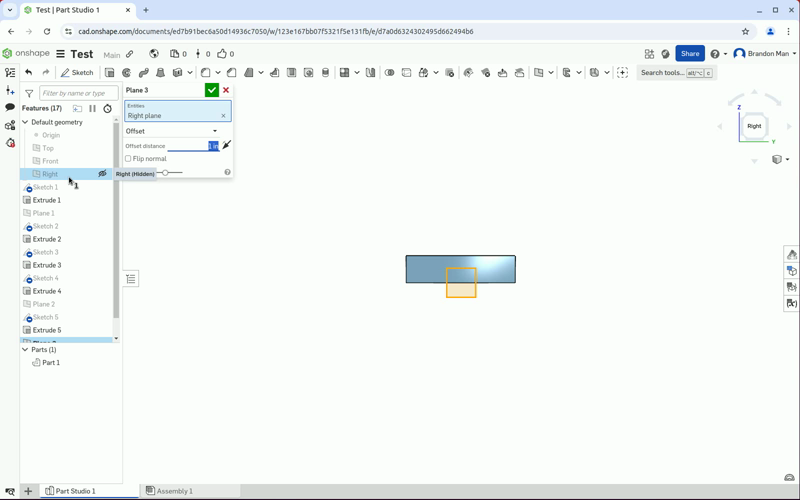
text(17.562)
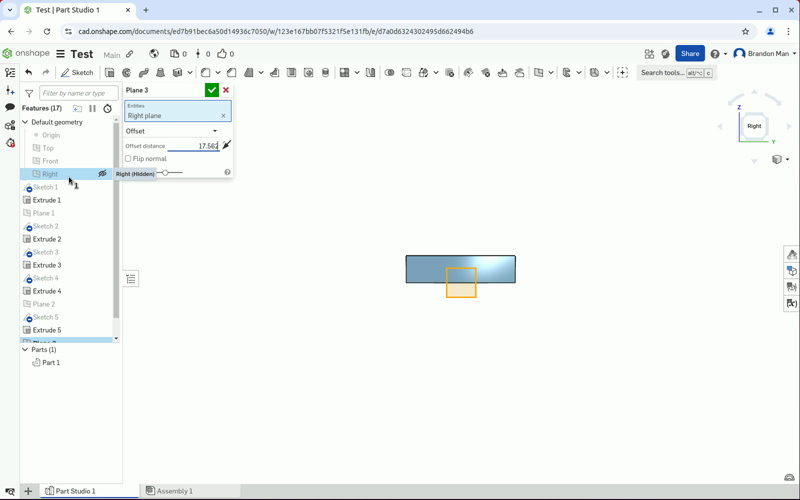
key(enter, 2)
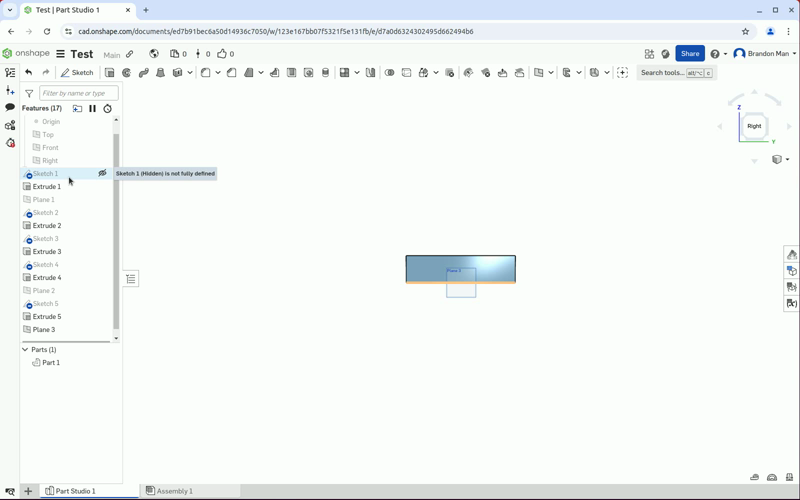
key(shift+s)
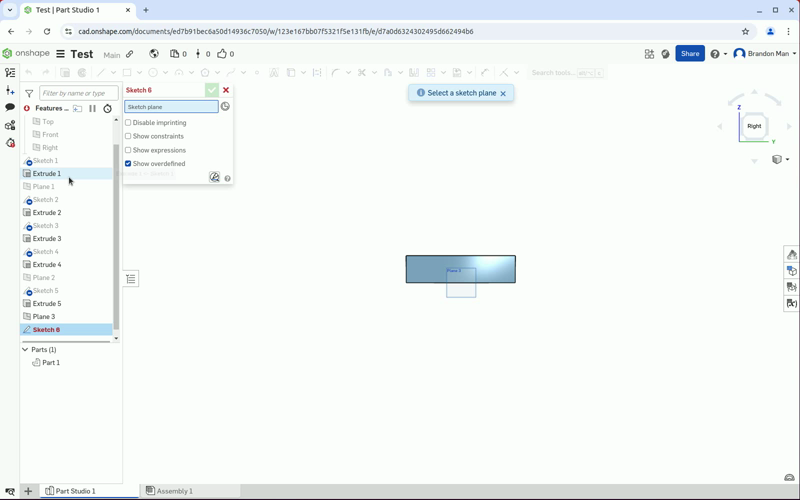
mouse_move(69, 319)
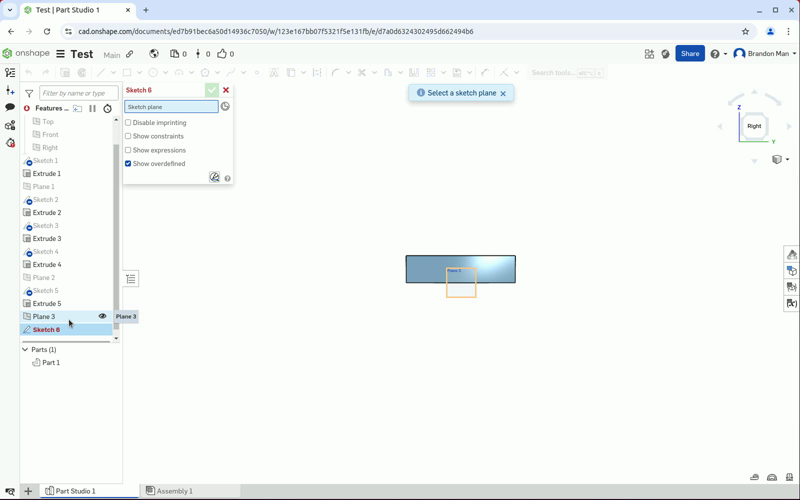
click(69, 319)
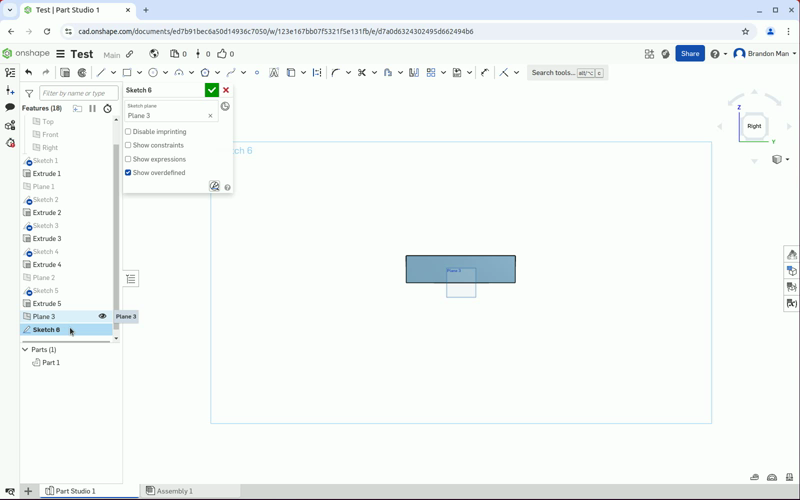
mouse_move(73, 352)
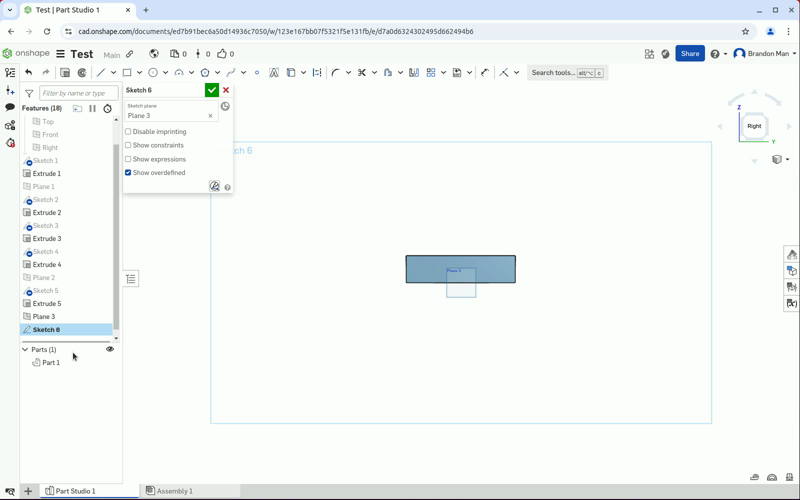
key(y)
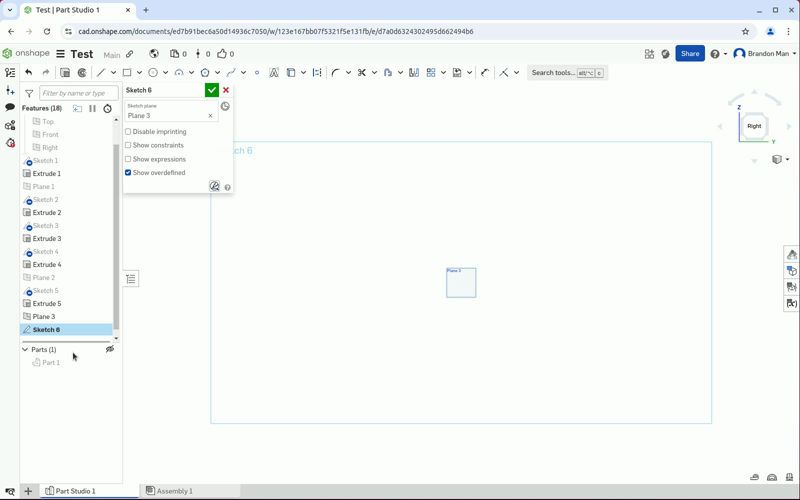
key(c)
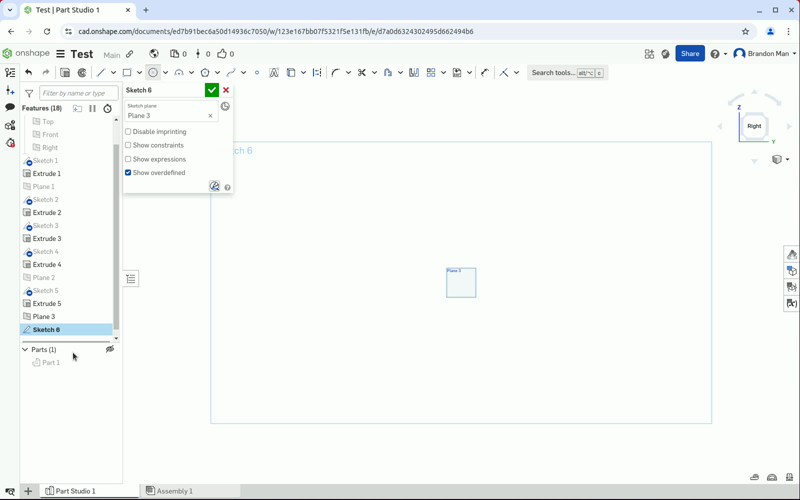
key_down(shift)
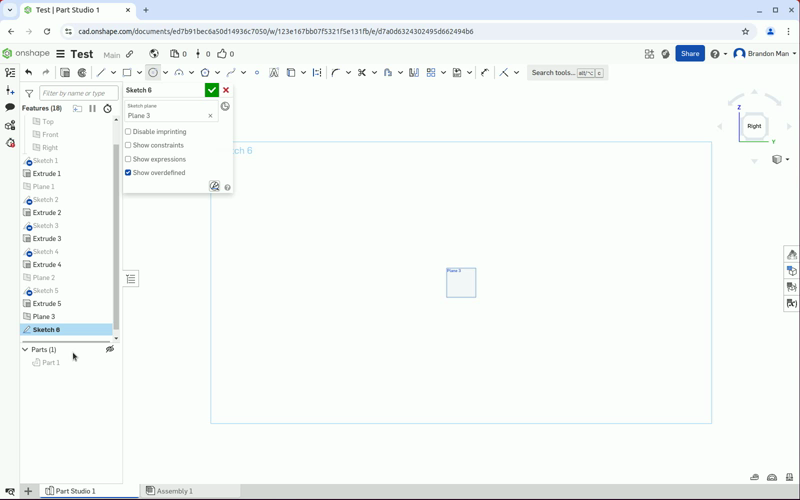
mouse_move(461, 268)
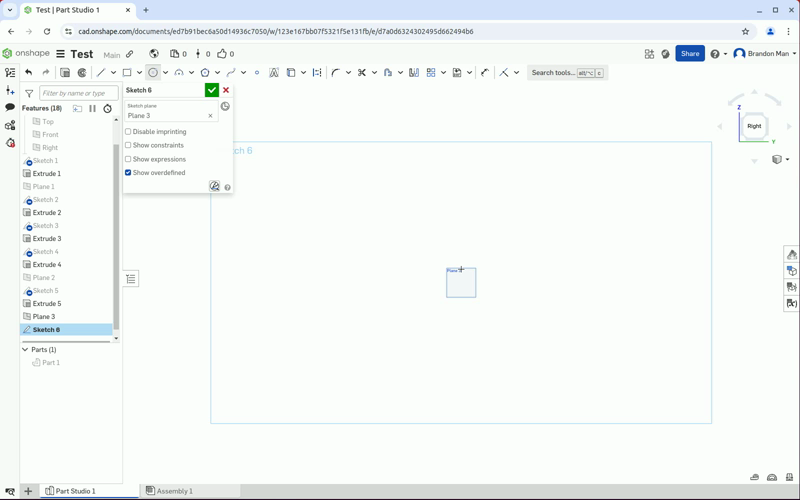
click(461, 268)
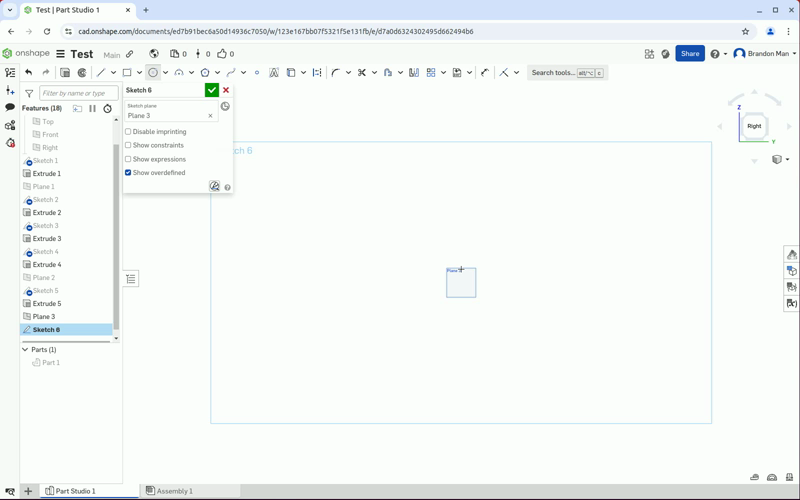
key_up(shift)
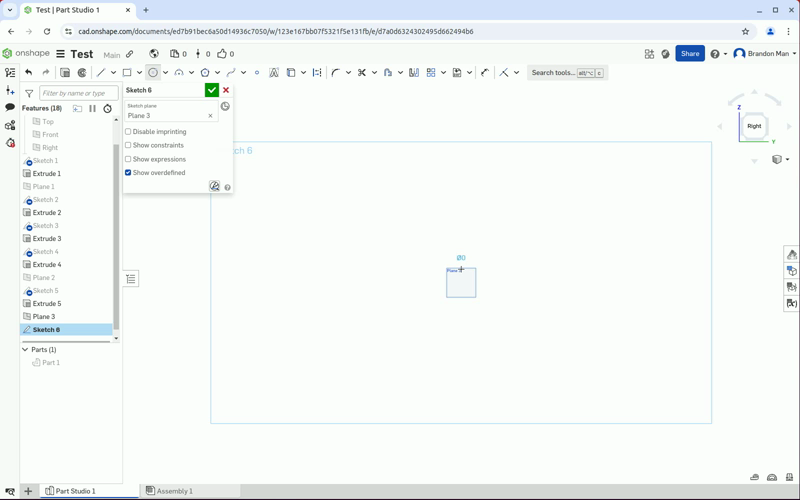
mouse_move(472, 268)
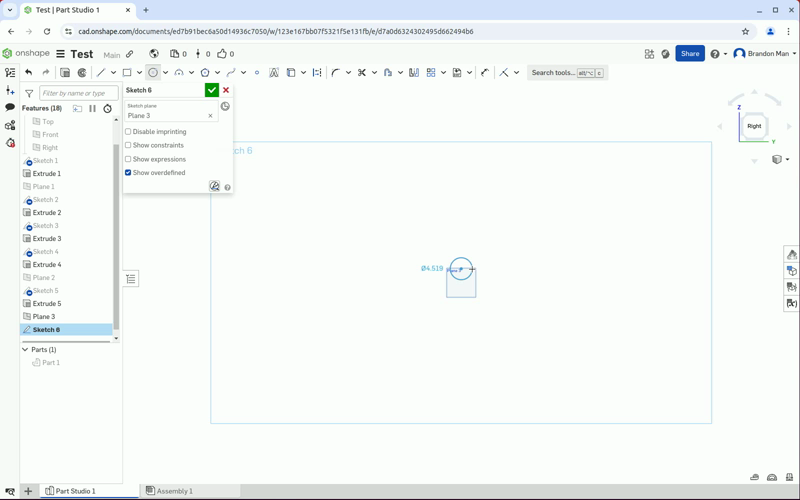
click(472, 268)
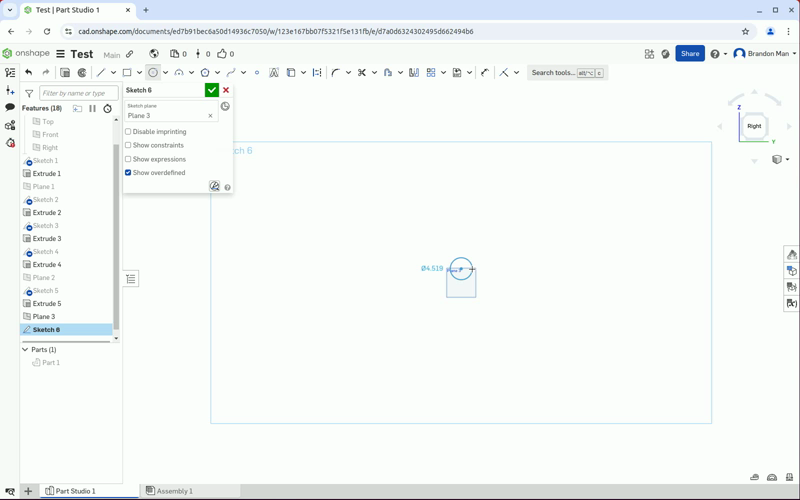
key(esc)
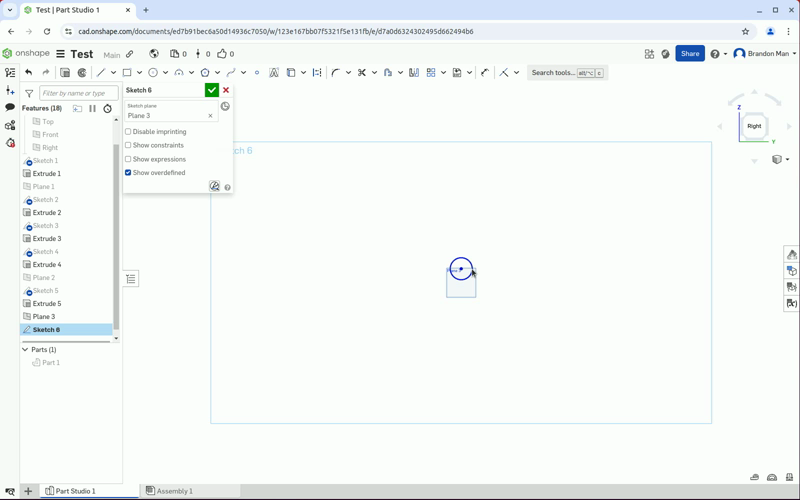
mouse_move(461, 276)
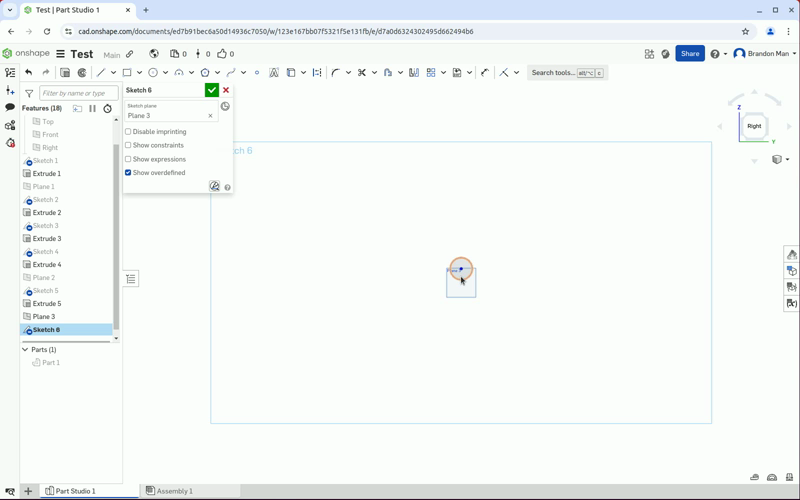
scroll(6)
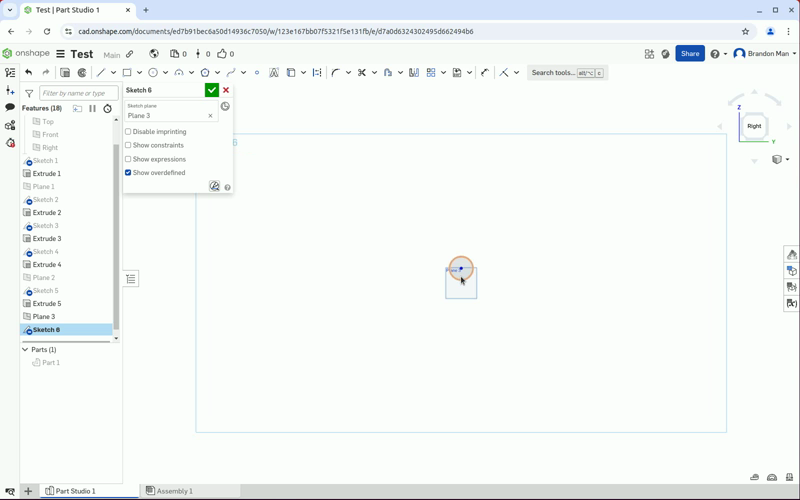
scroll(6)
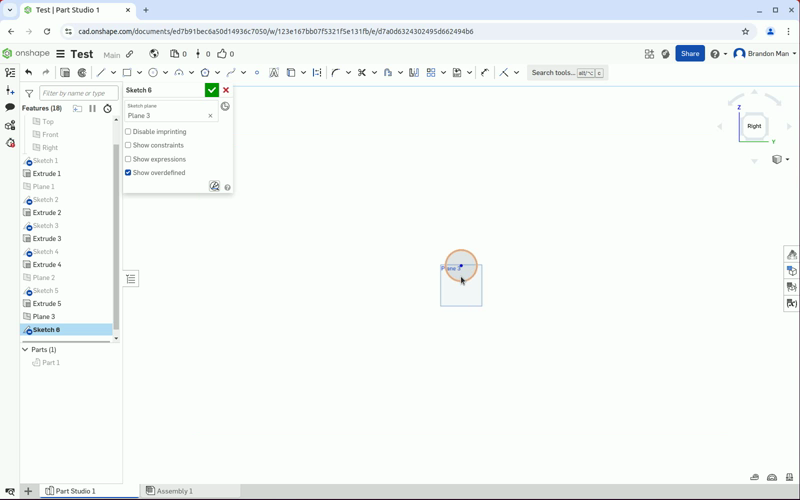
scroll(6)
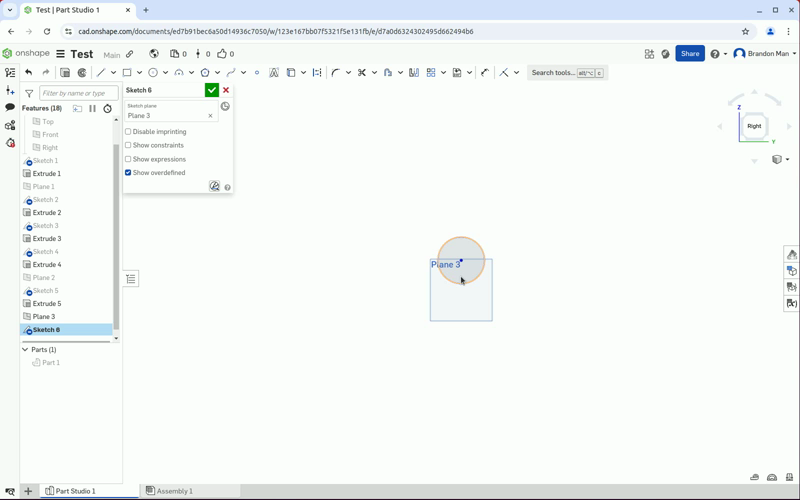
scroll(6)
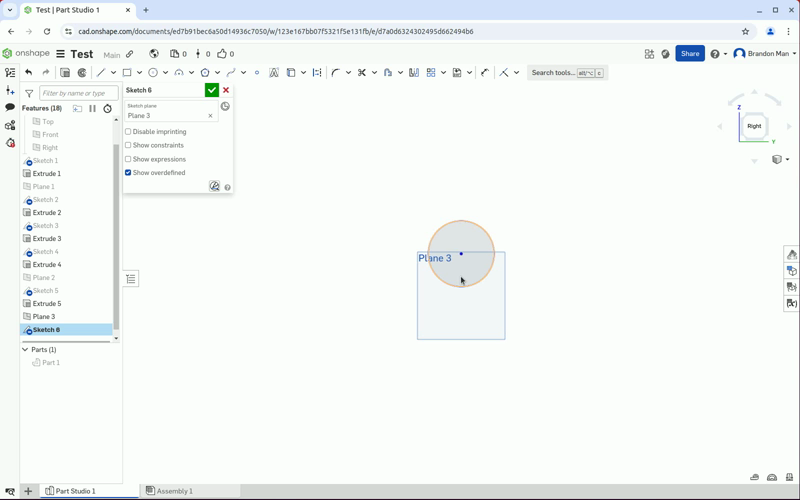
scroll(6)
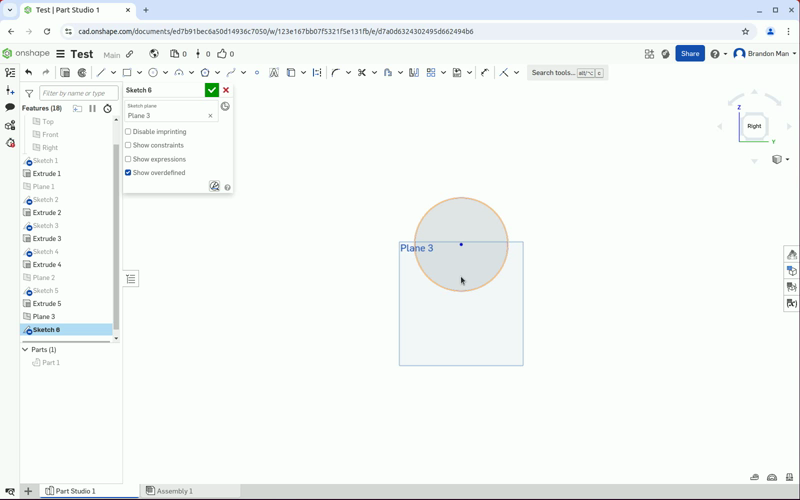
scroll(6)
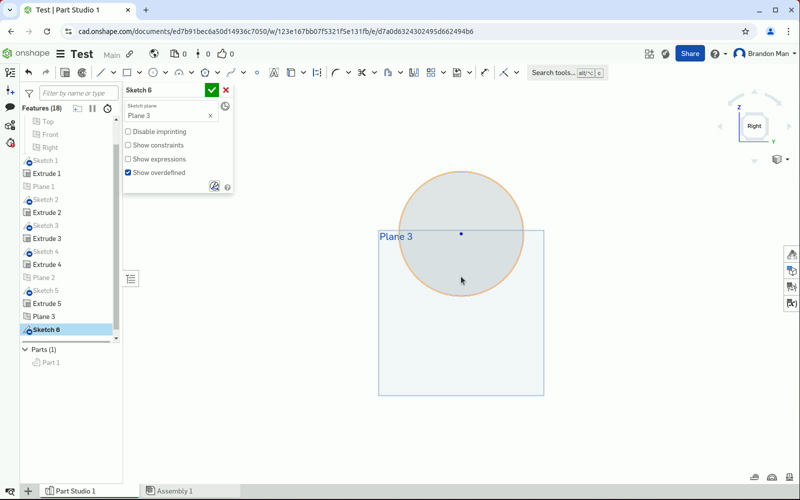
scroll(6)
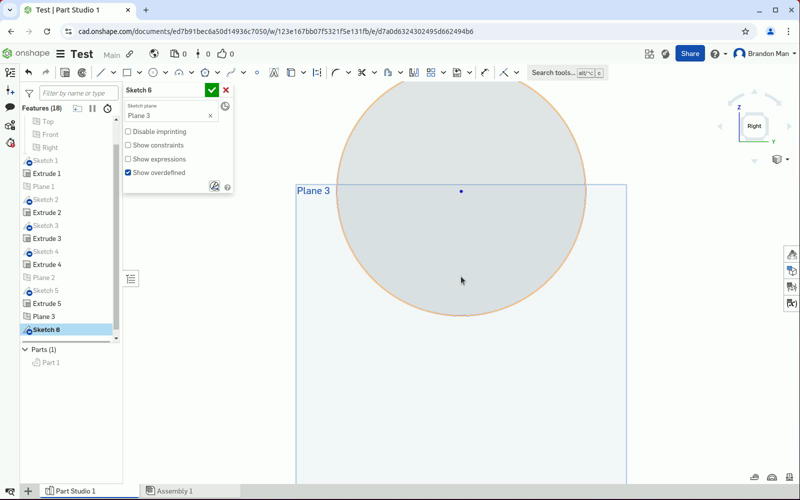
click(461, 276)
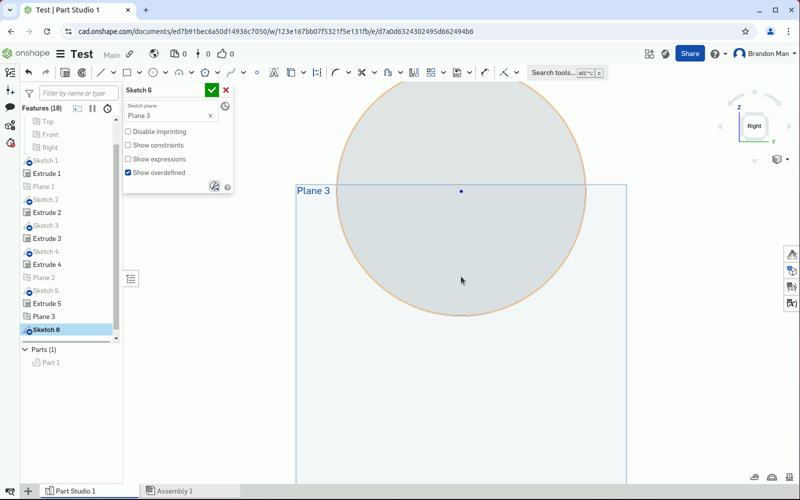
scroll(-6)
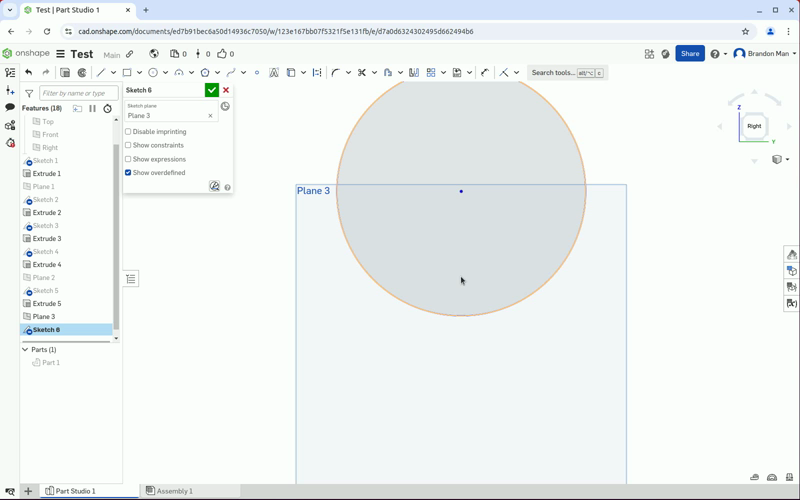
scroll(-6)
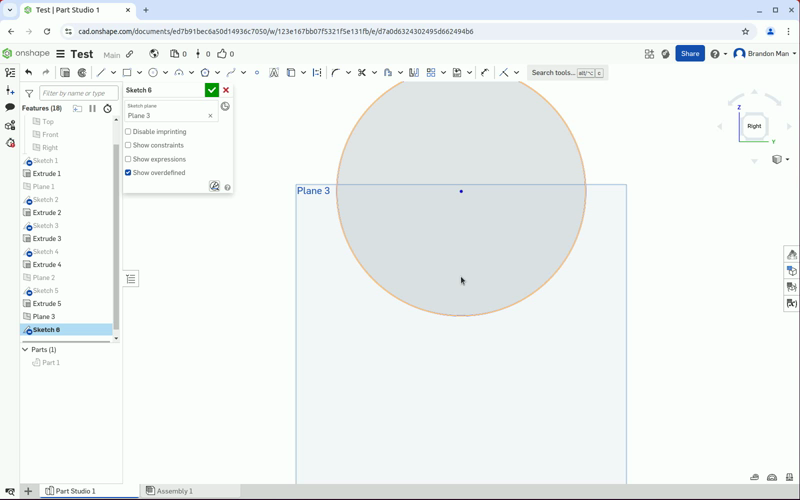
scroll(-6)
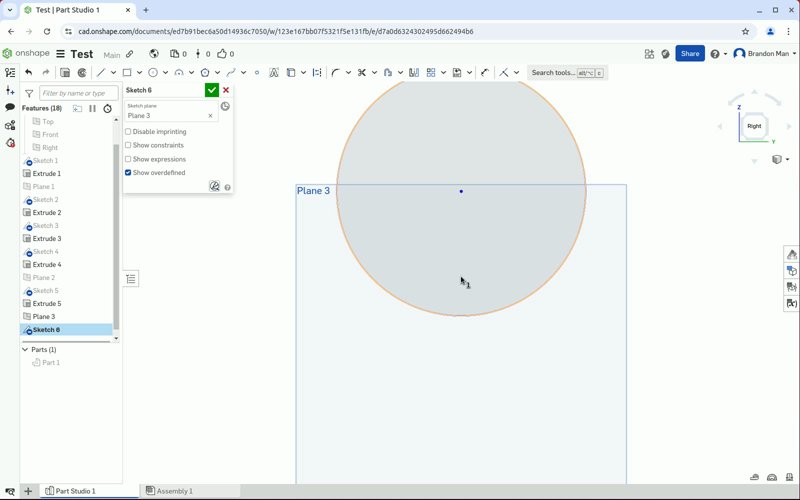
scroll(-6)
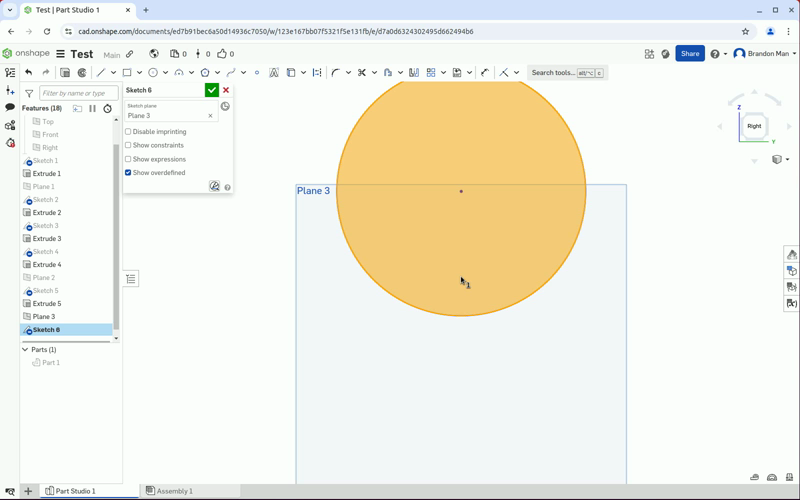
scroll(-6)
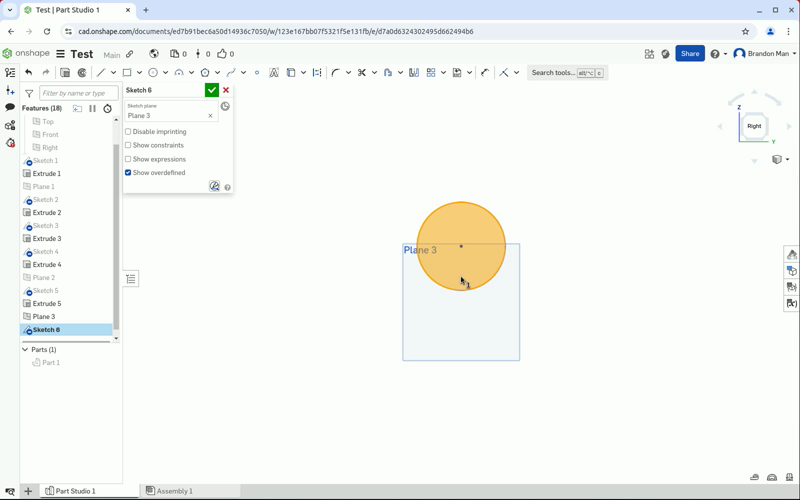
scroll(-6)
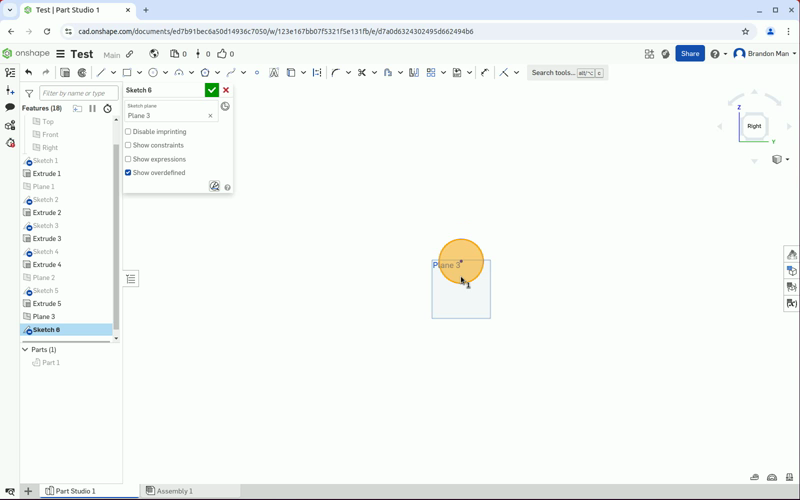
scroll(-6)
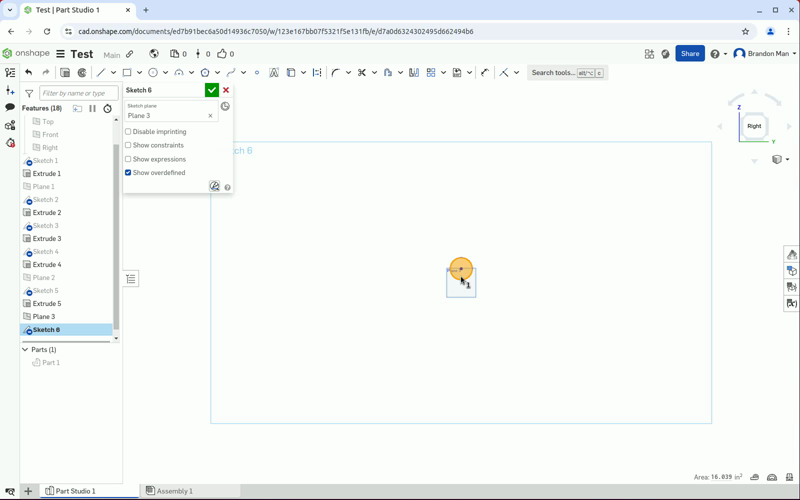
mouse_move(73, 352)
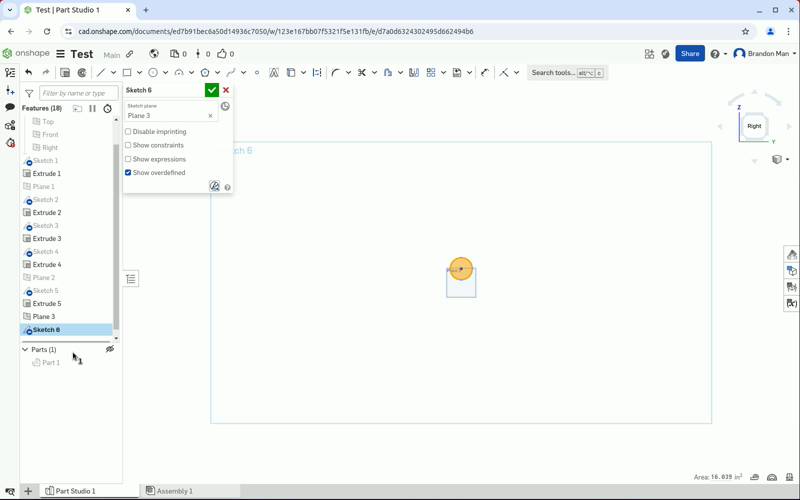
key(shift+y)
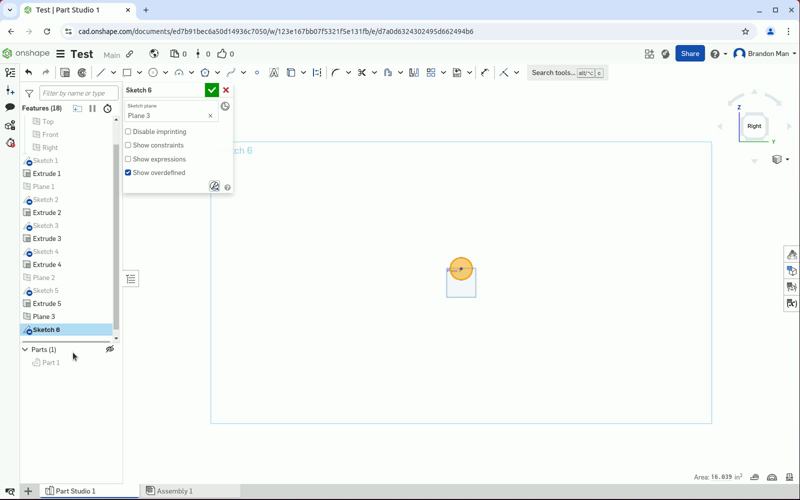
key(shift+e)
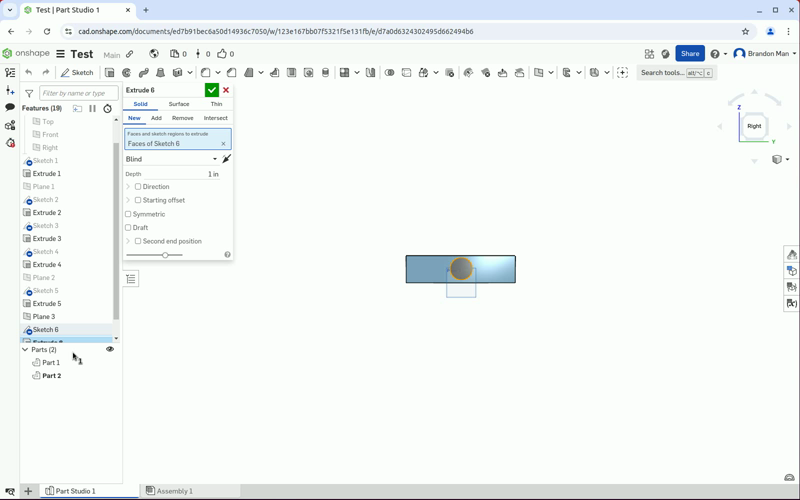
mouse_move(143, 106)
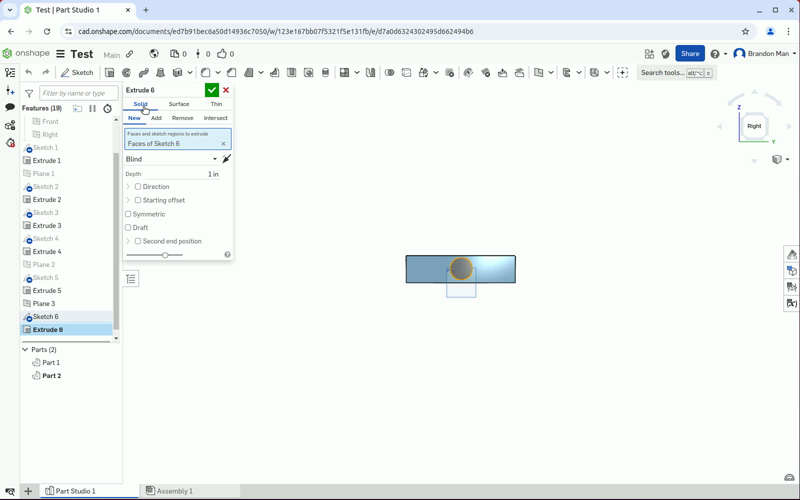
click(143, 106)
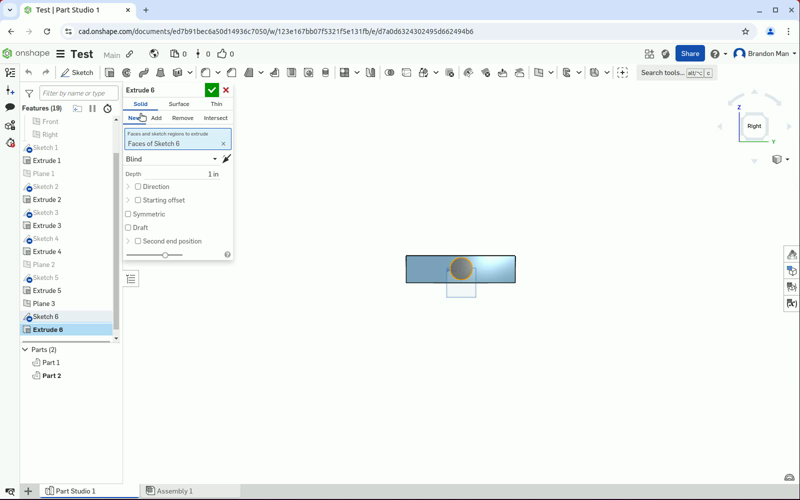
mouse_move(137, 120)
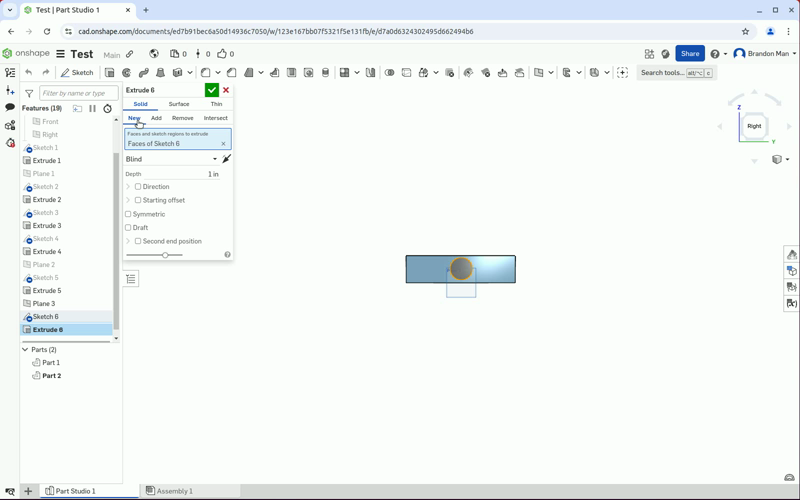
click(137, 120)
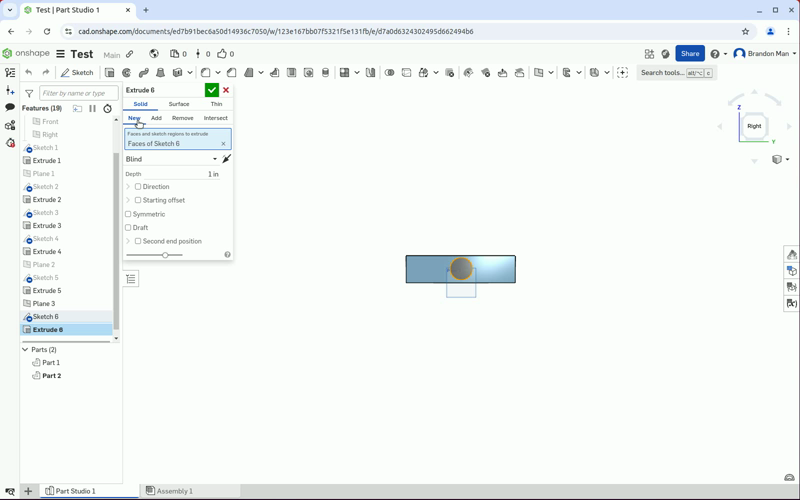
key(tab, 4)
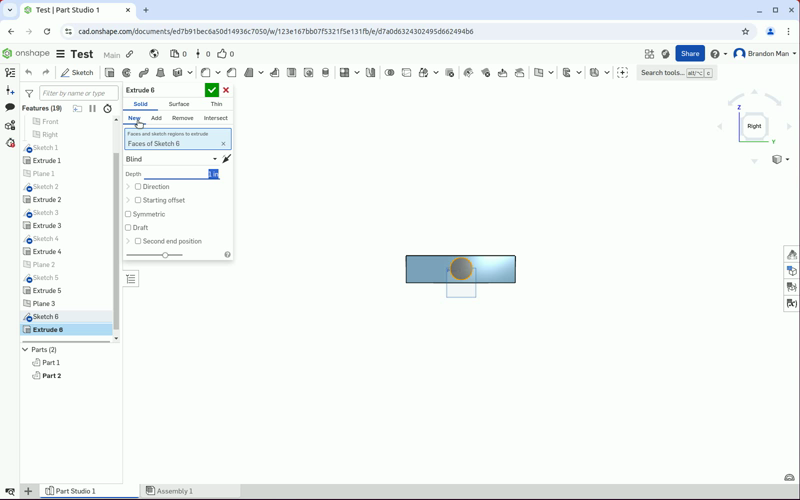
text(5.536)
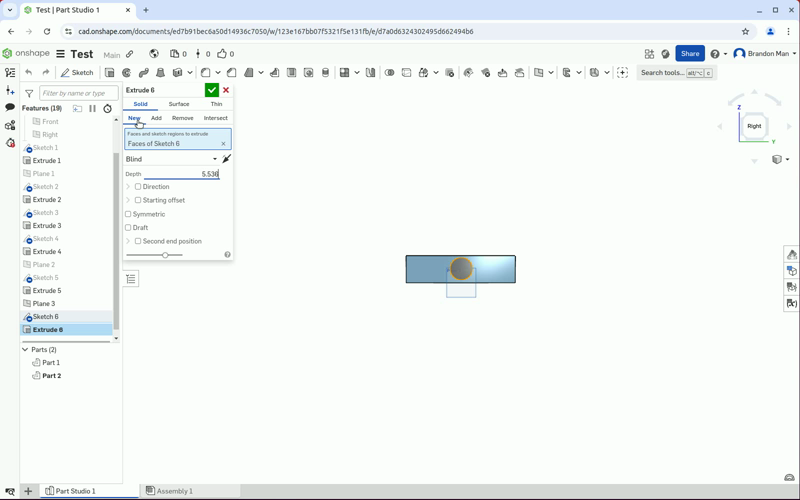
key(enter)
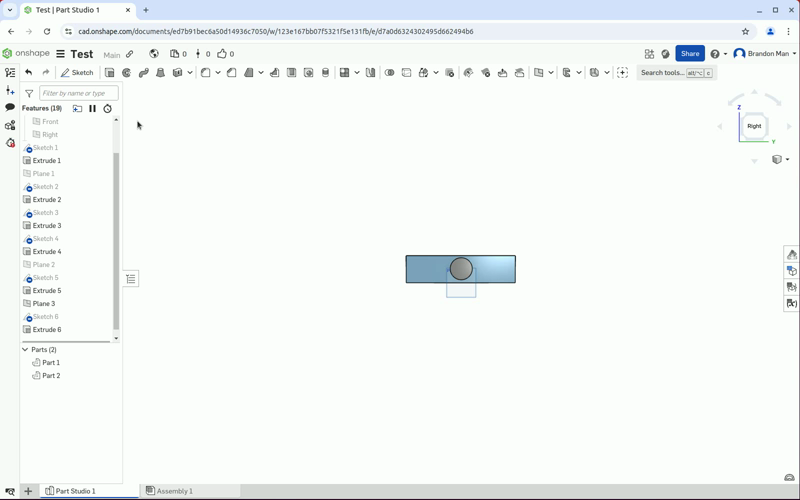
key(shift+h)
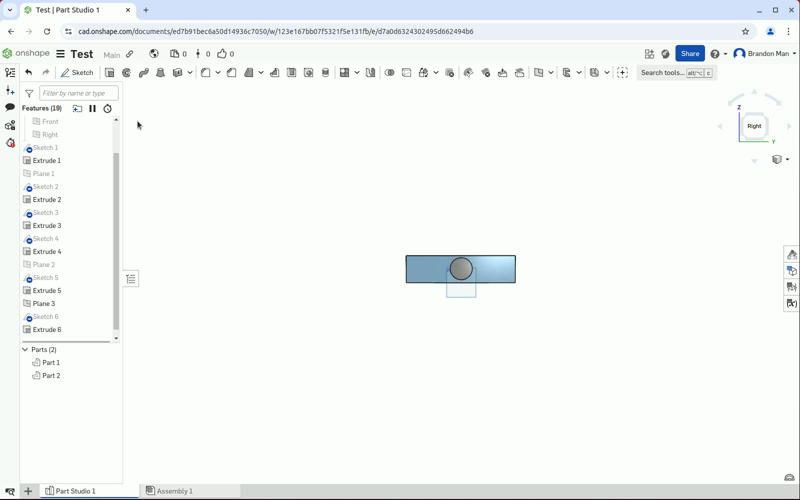
key(shift+h)
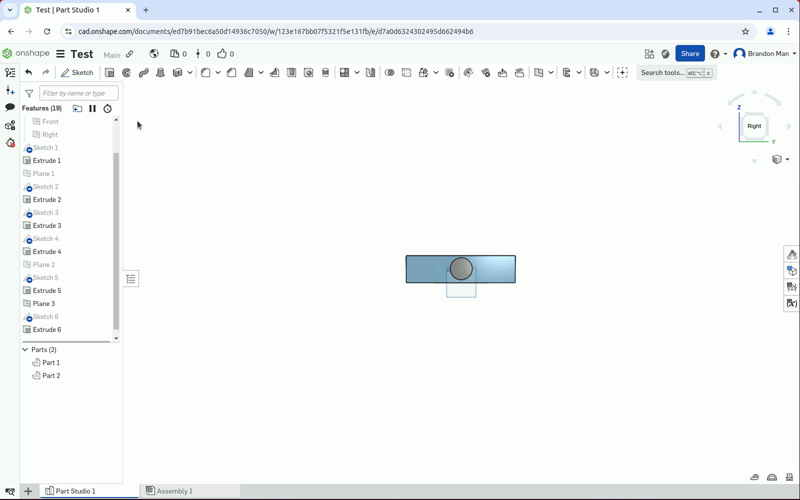
key(shift+7)
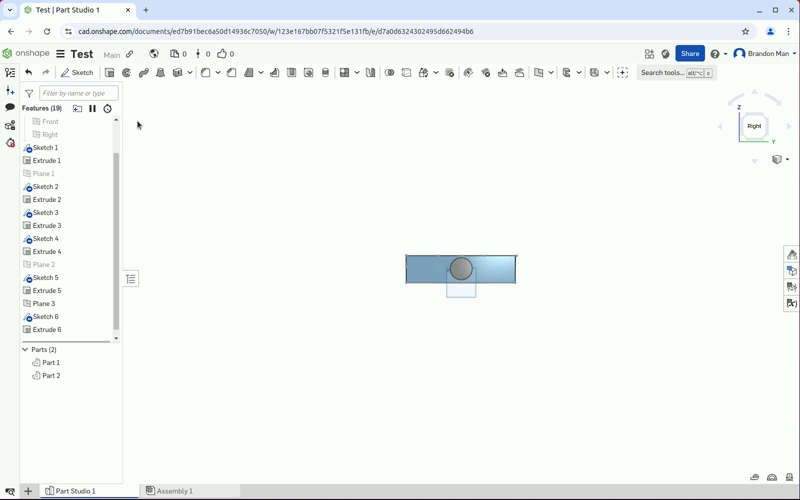
key(right, 2)
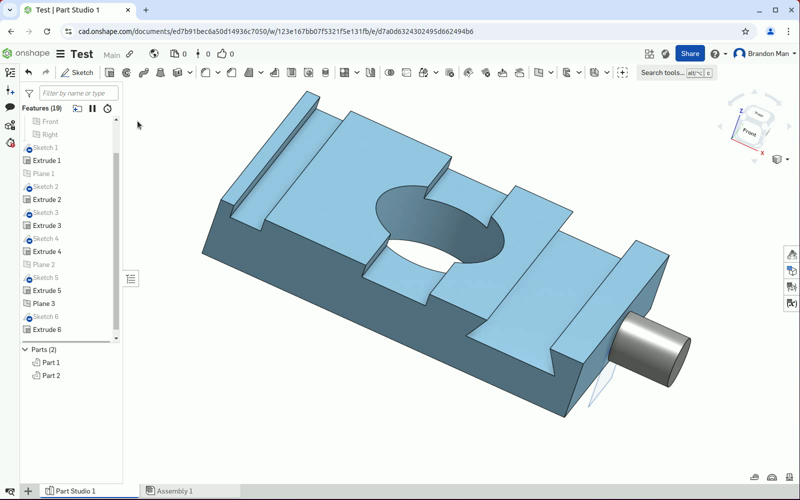
key(down, 2)
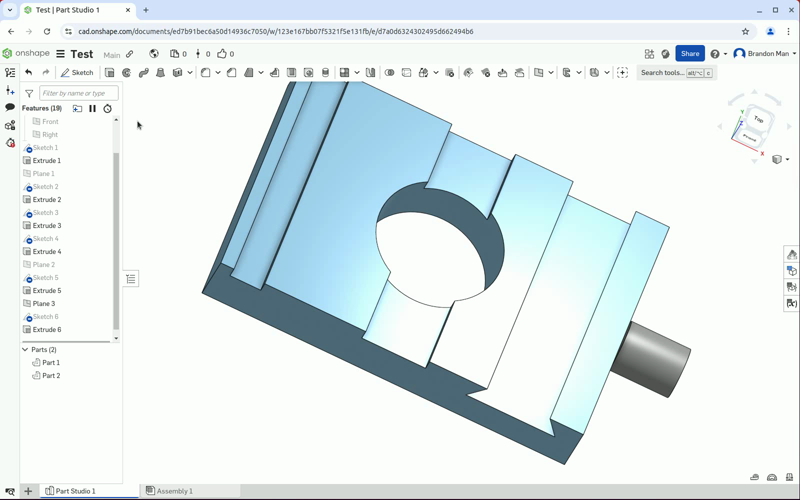
key(up, 2)
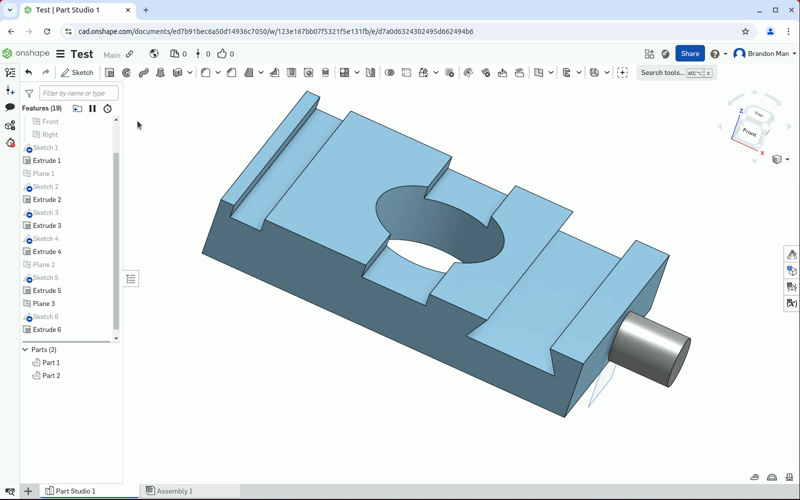
key(left, 2)
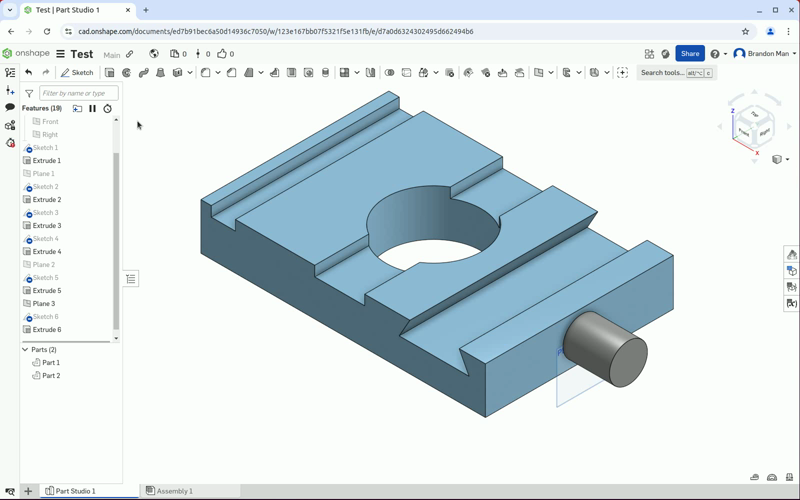
mouse_move(69, 150)
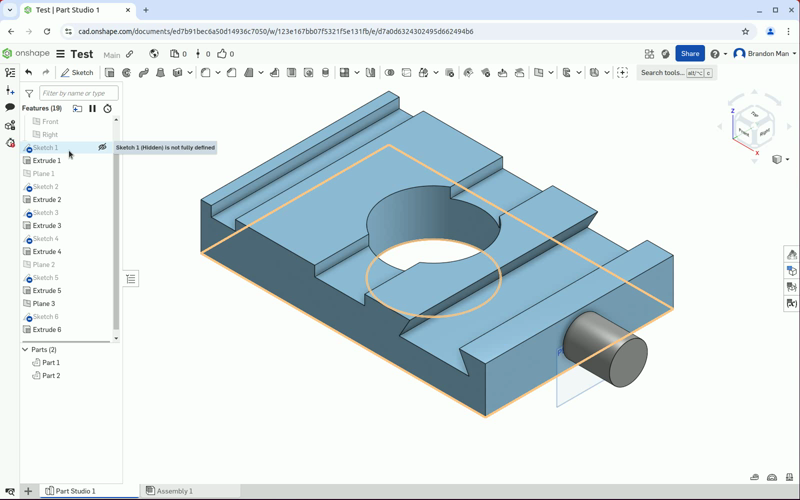
click(69, 150)